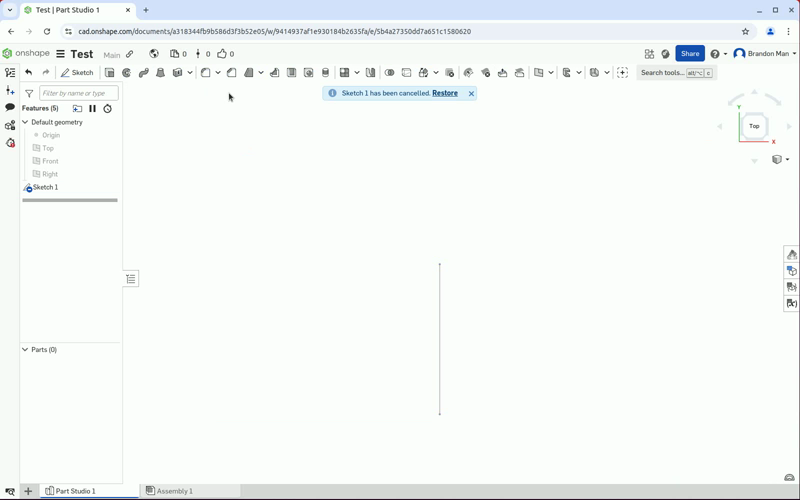
key(shift+h)
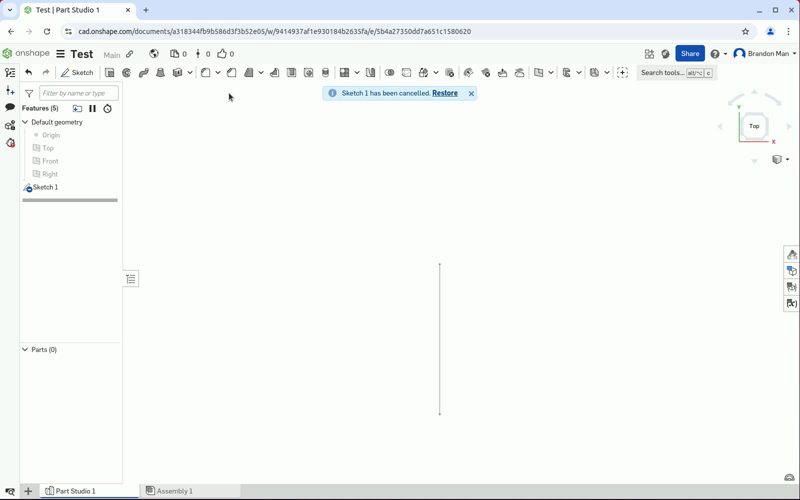
key(shift+s)
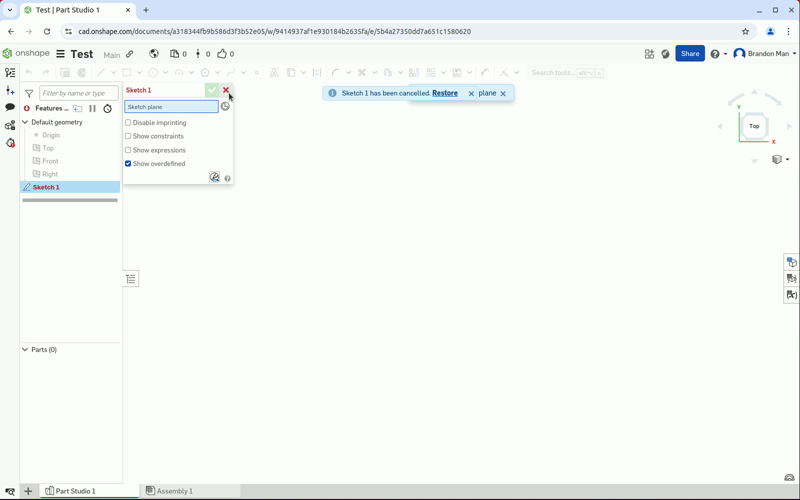
mouse_move(73, 150)
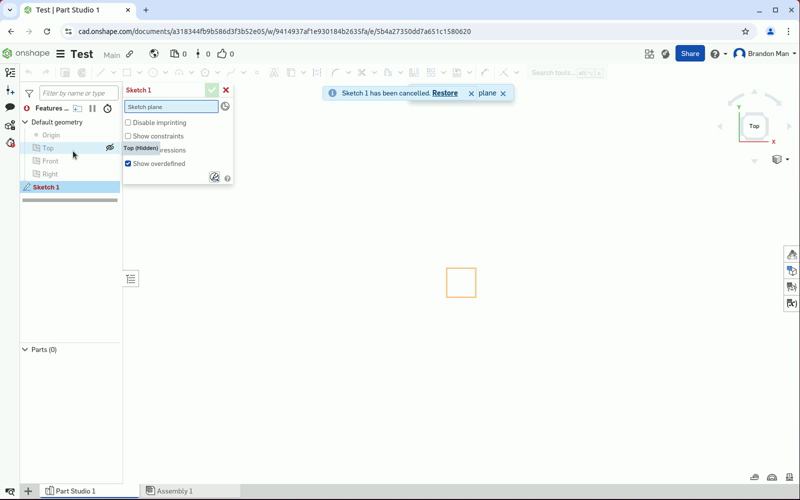
click(73, 150)
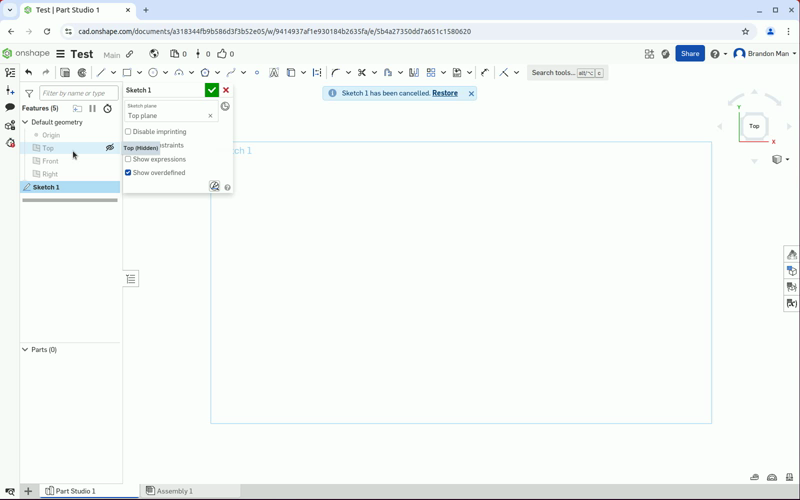
mouse_move(73, 352)
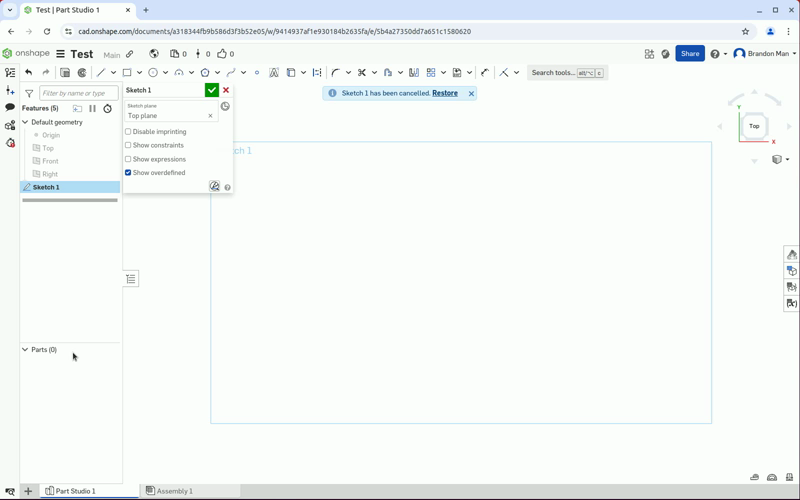
key(y)
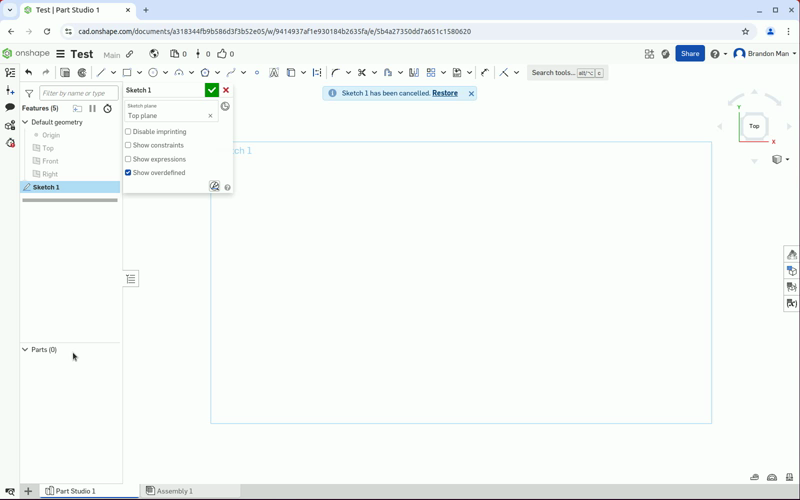
key(l)
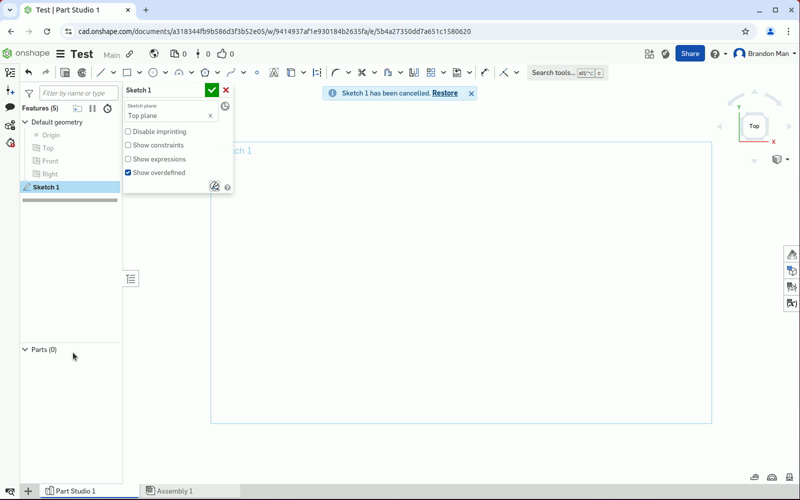
key_down(shift)
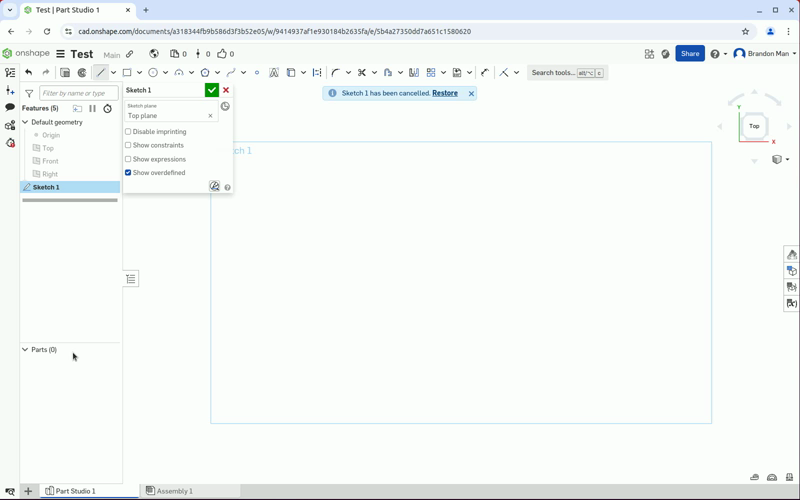
mouse_move(390, 326)
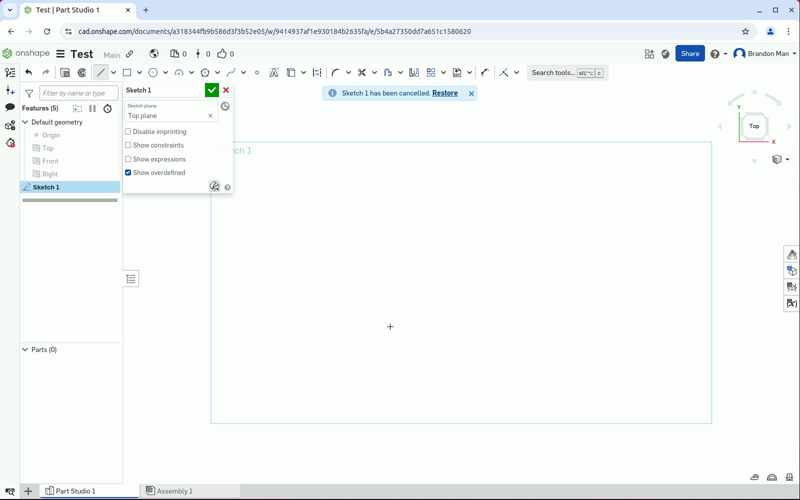
click(390, 326)
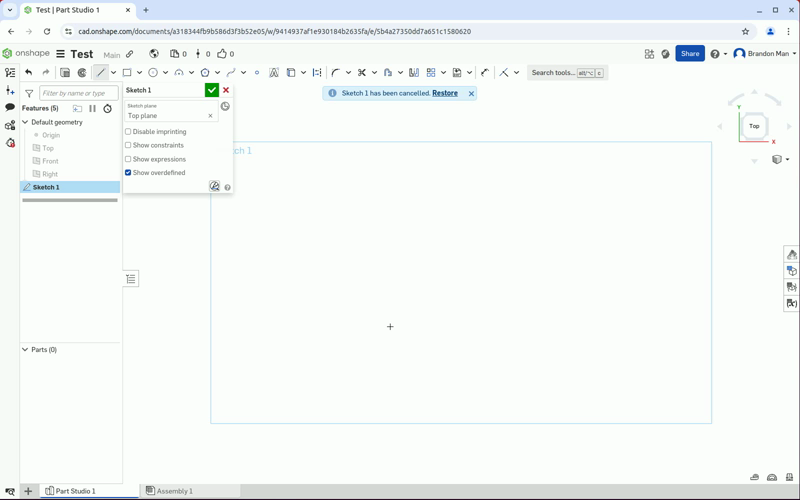
key_up(shift)
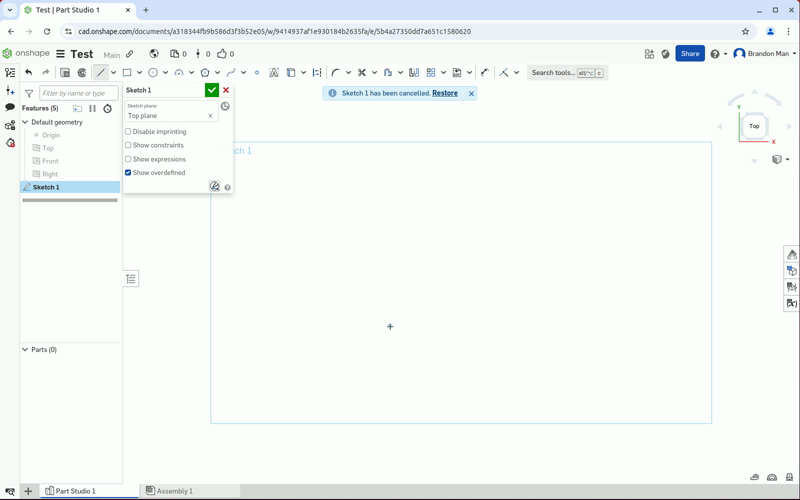
key_down(shift)
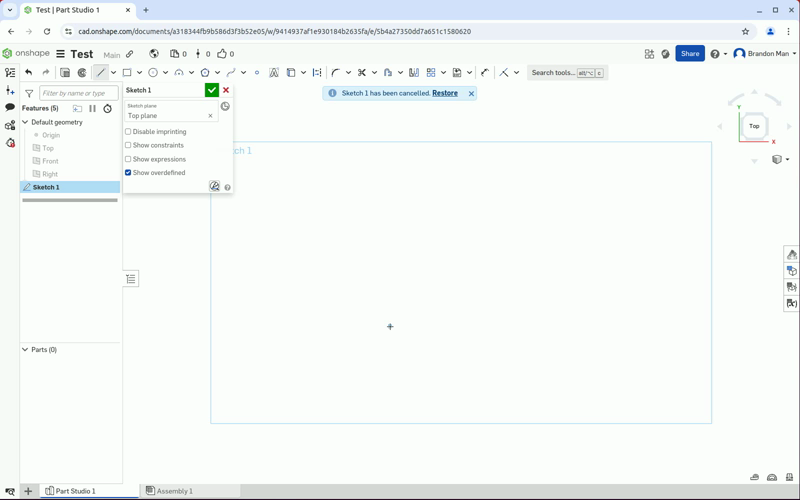
mouse_move(529, 326)
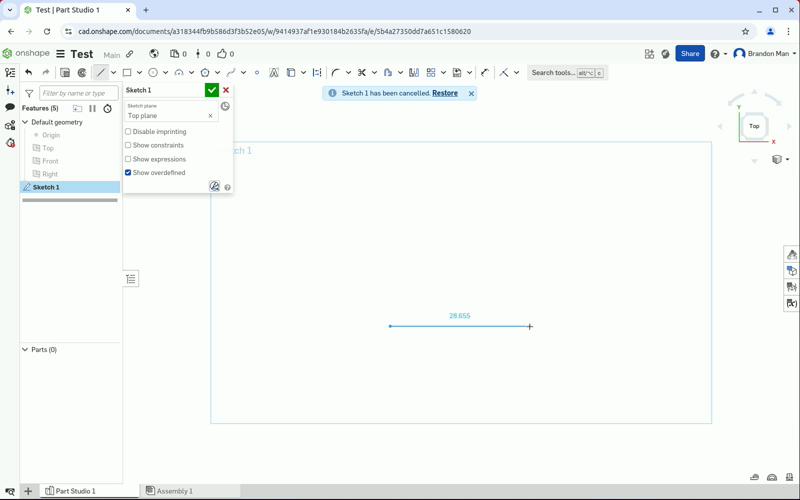
click(529, 326)
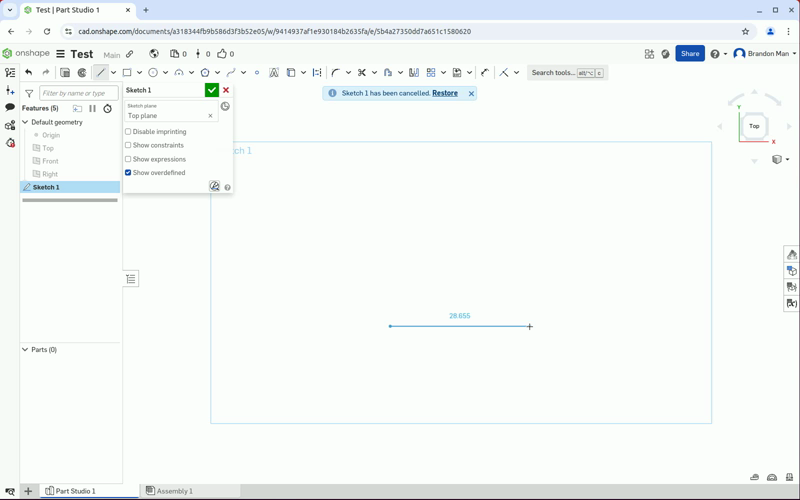
key_up(shift)
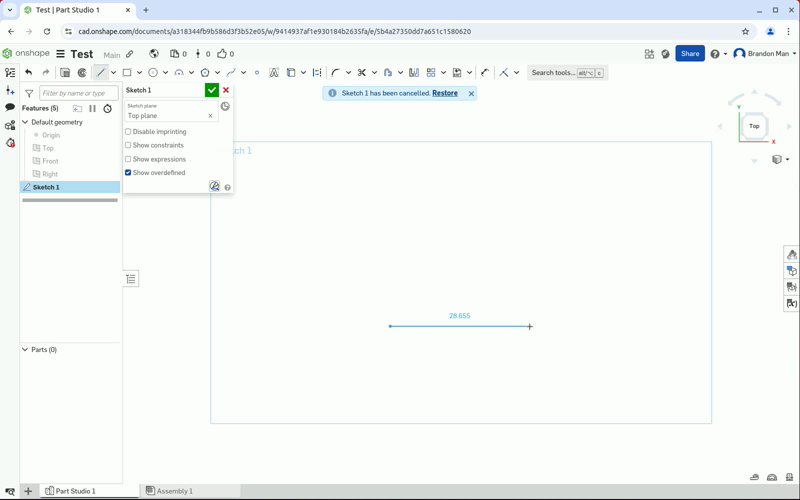
key_down(shift)
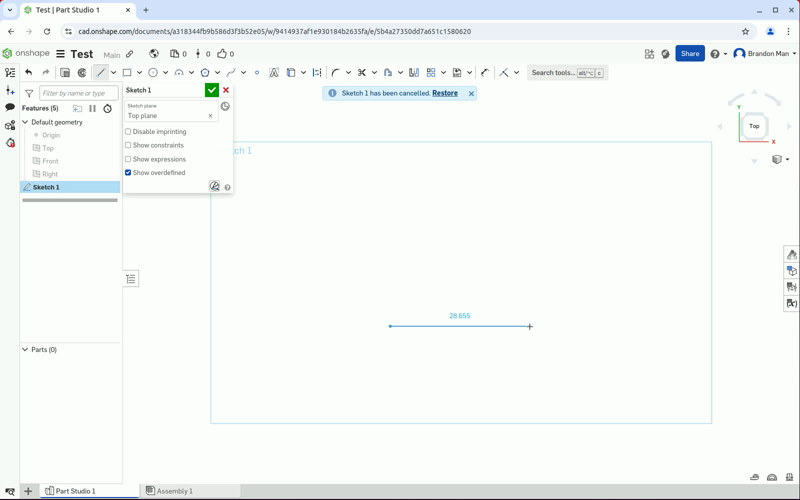
mouse_move(529, 238)
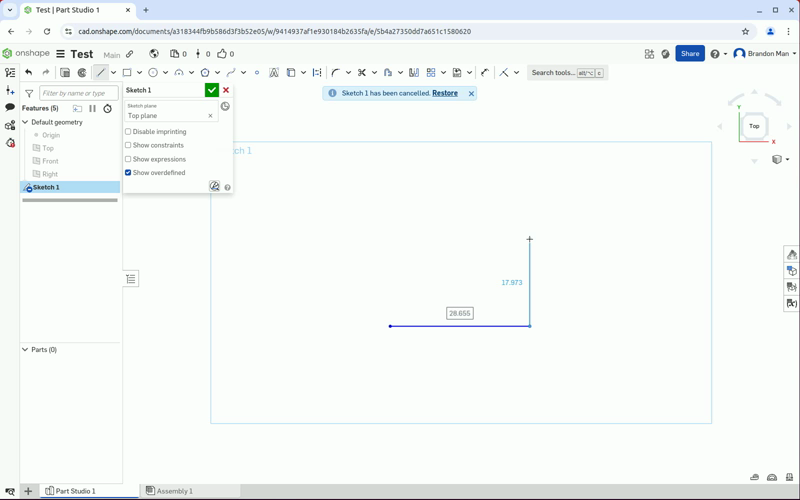
click(529, 238)
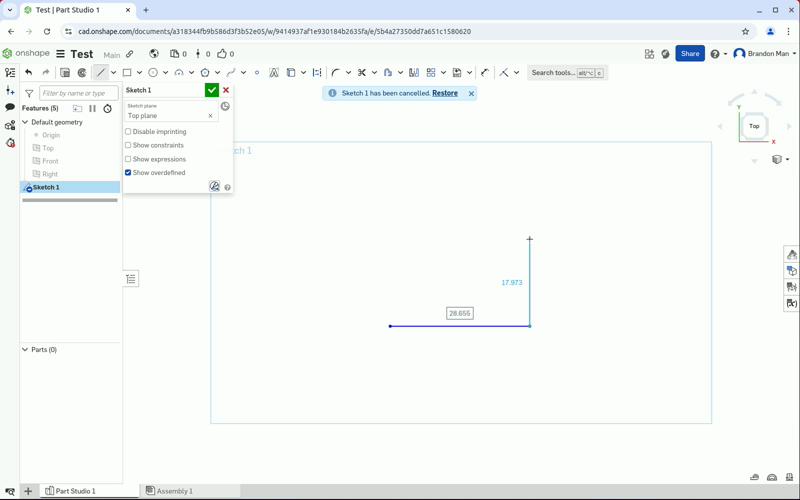
key_up(shift)
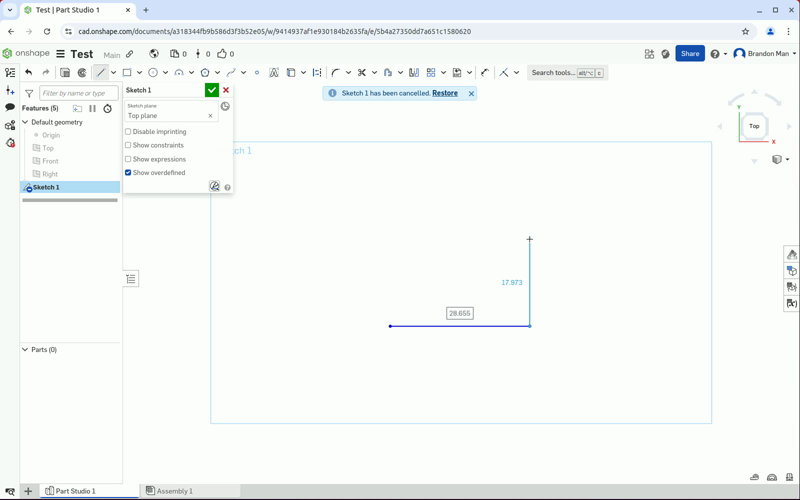
key_down(shift)
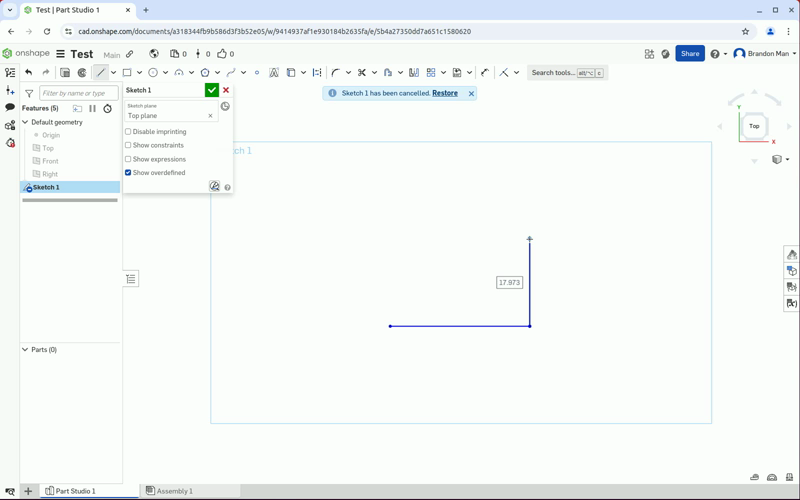
mouse_move(390, 238)
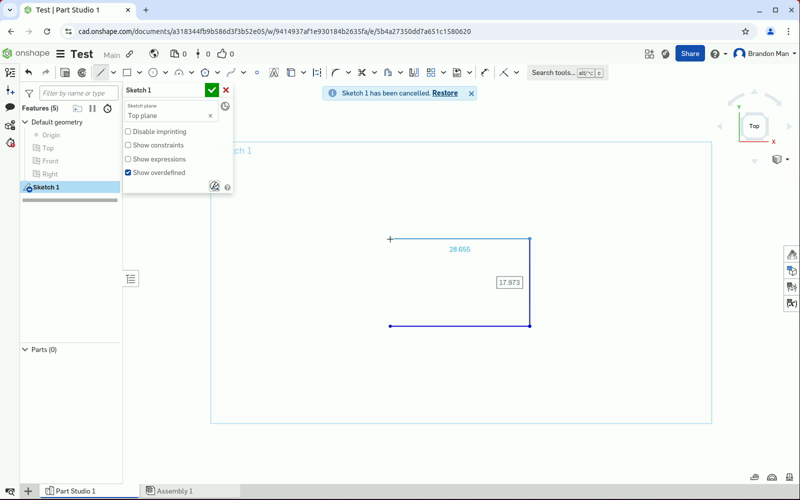
click(390, 238)
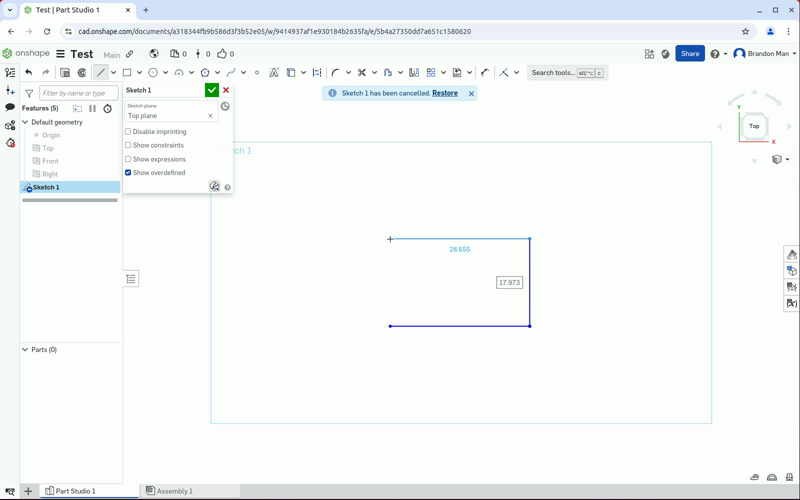
key_up(shift)
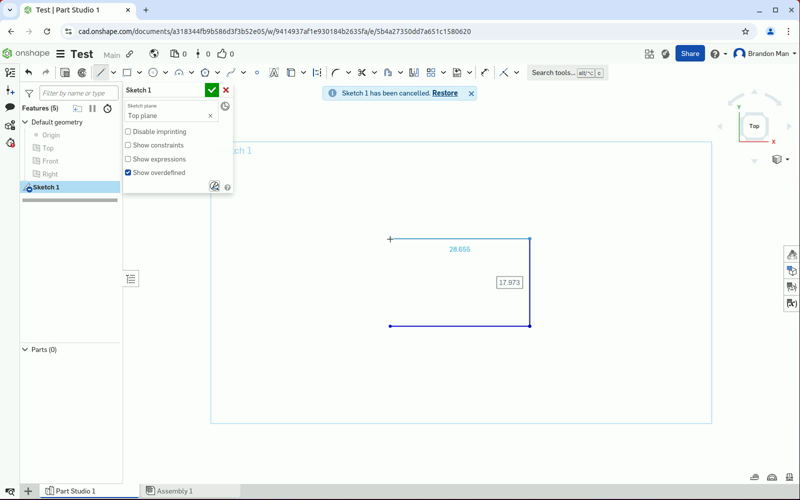
key_down(shift)
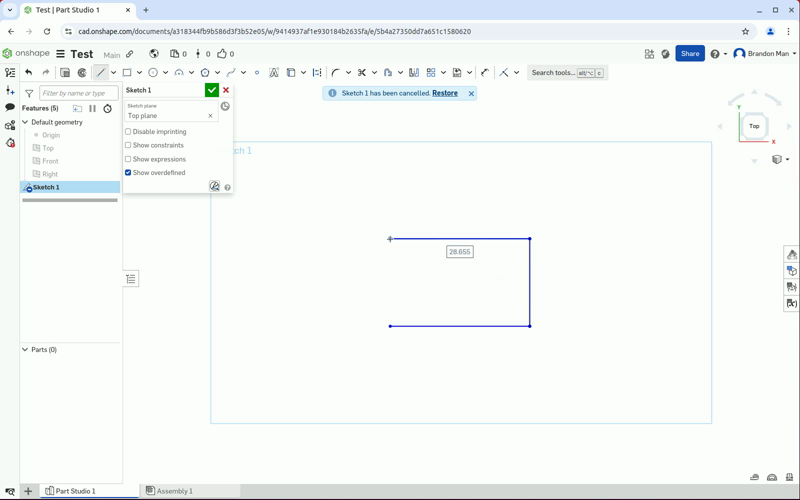
mouse_move(390, 326)
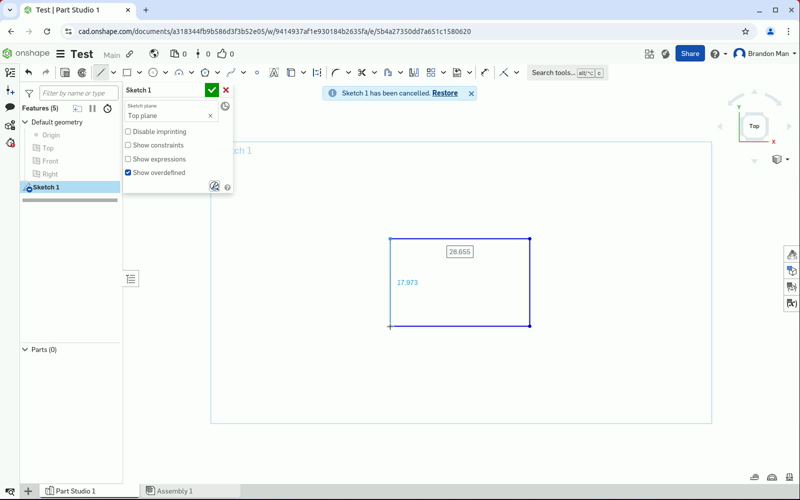
key_up(shift)
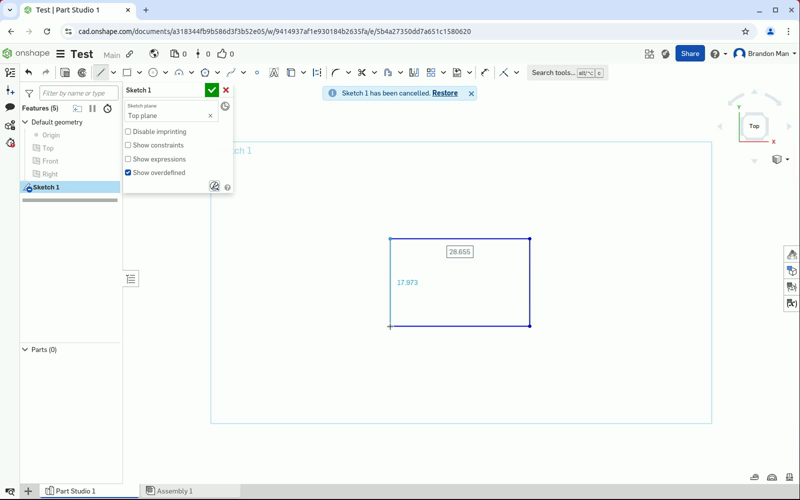
click(390, 326)
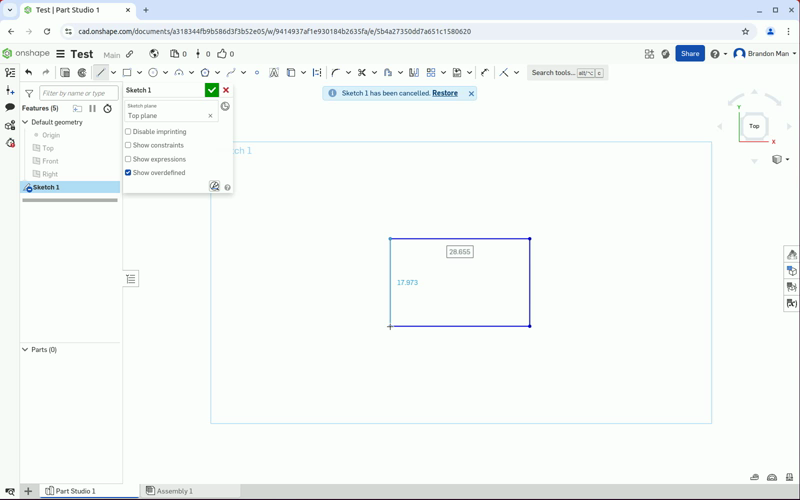
key(esc)
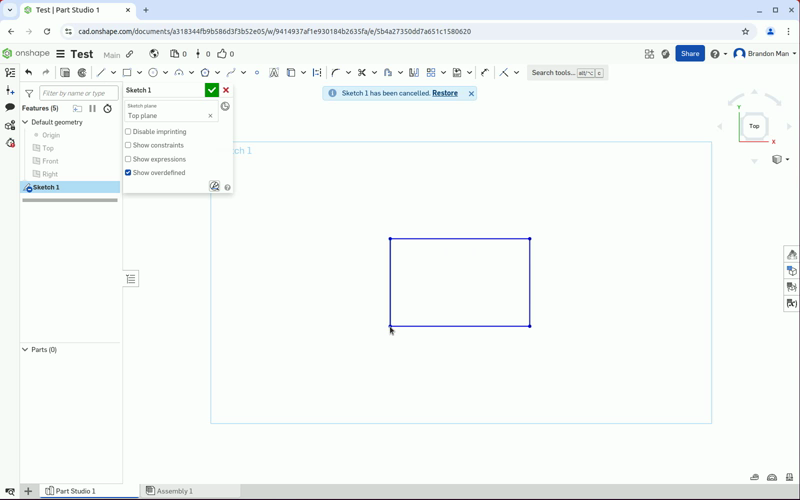
mouse_move(516, 278)
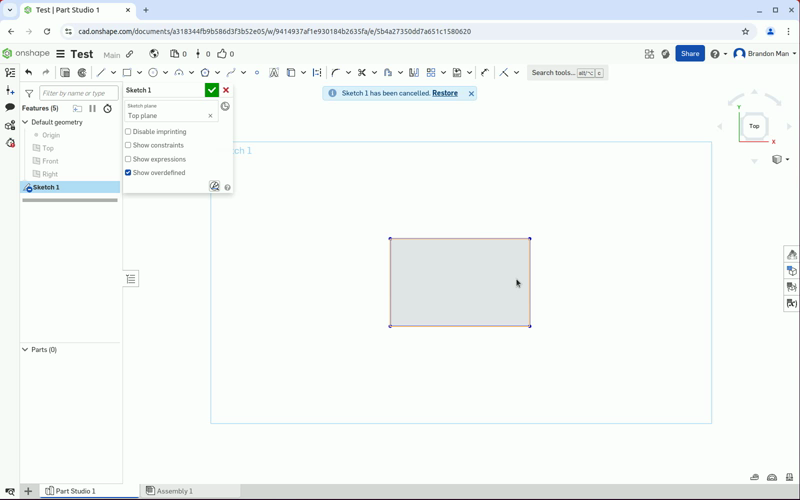
click(516, 278)
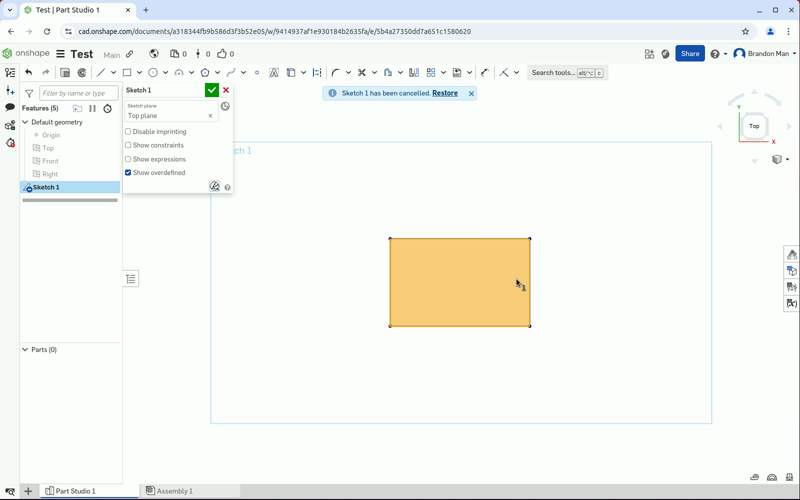
mouse_move(73, 352)
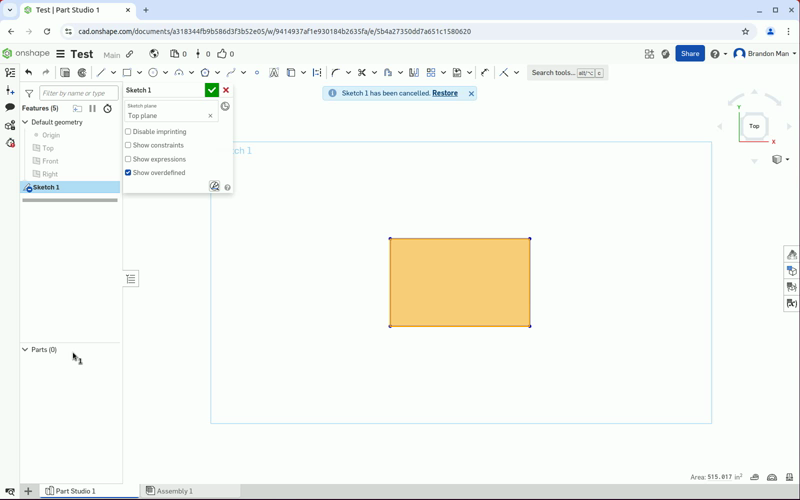
key(shift+y)
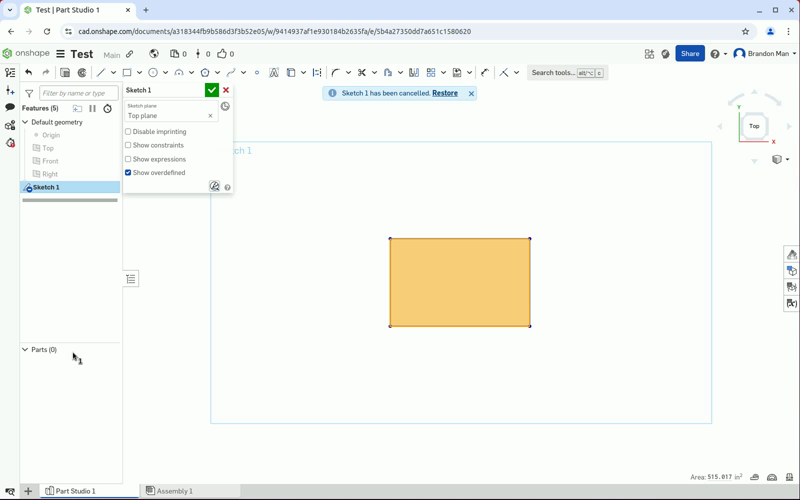
key(shift+e)
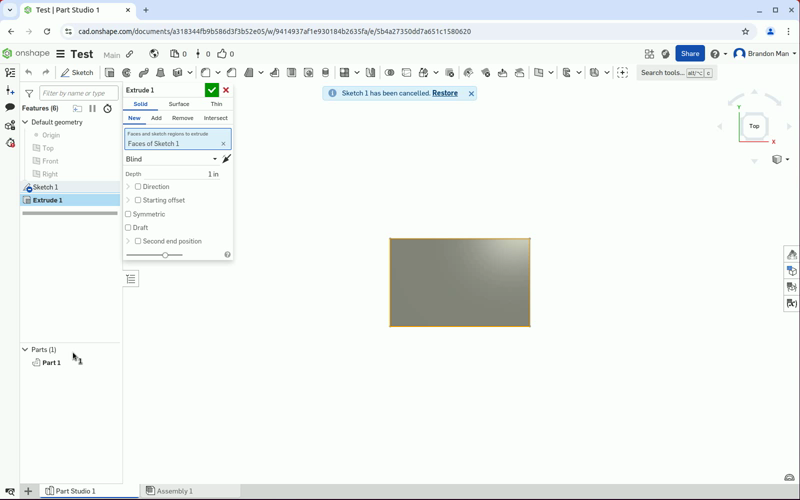
mouse_move(143, 106)
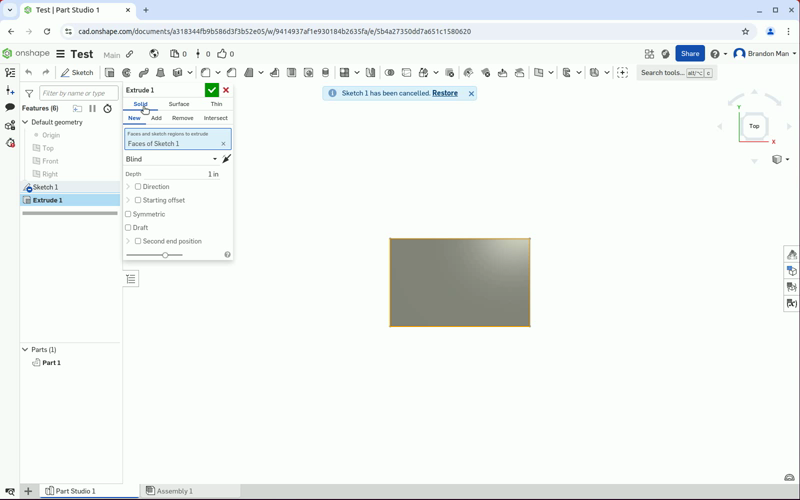
click(143, 106)
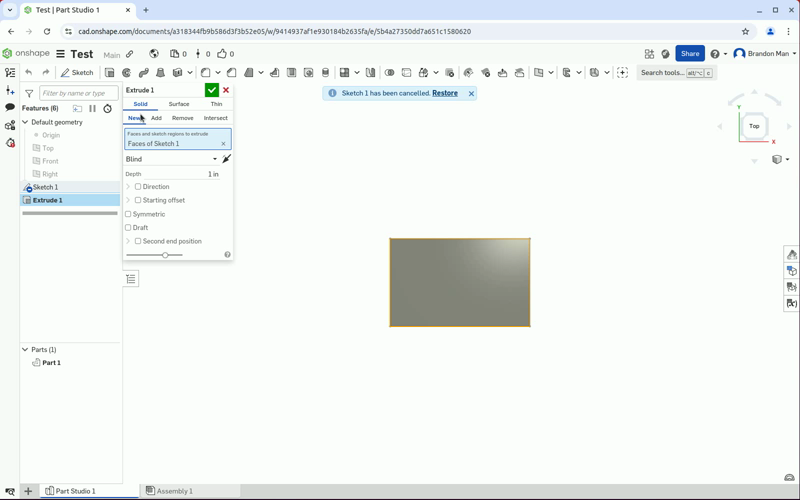
mouse_move(137, 120)
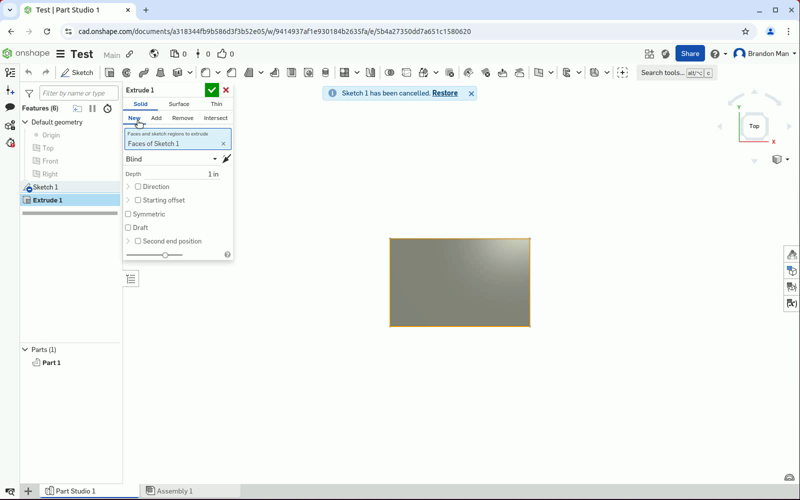
click(137, 120)
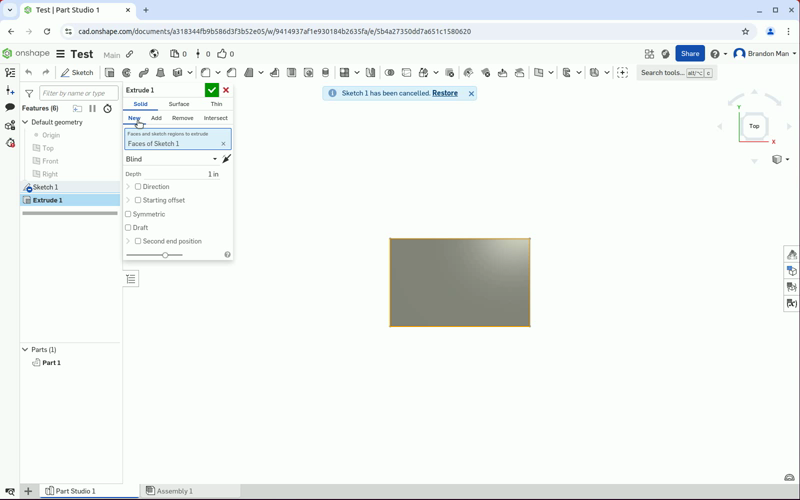
key(tab, 4)
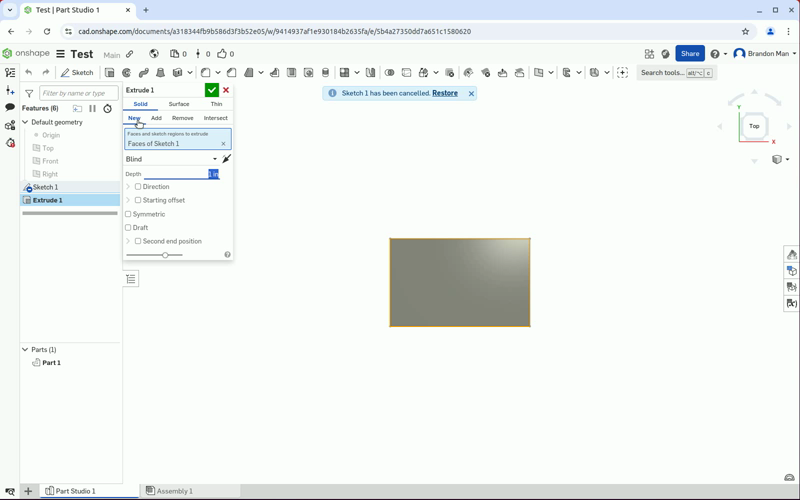
text(2.648)
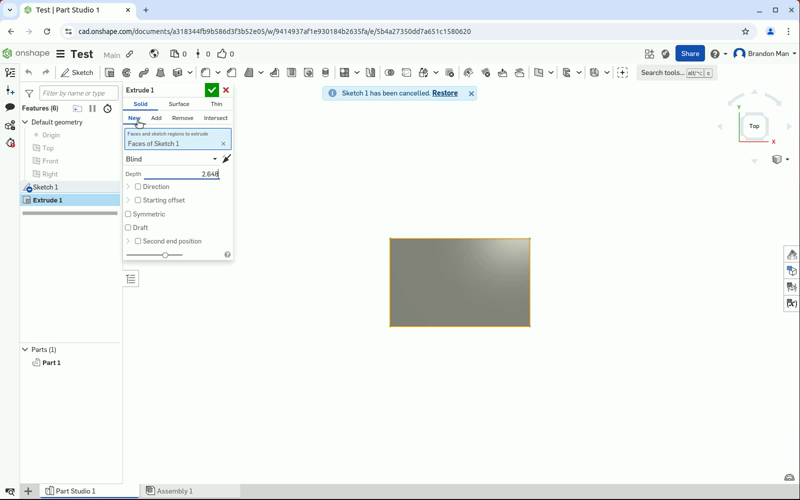
key(enter)
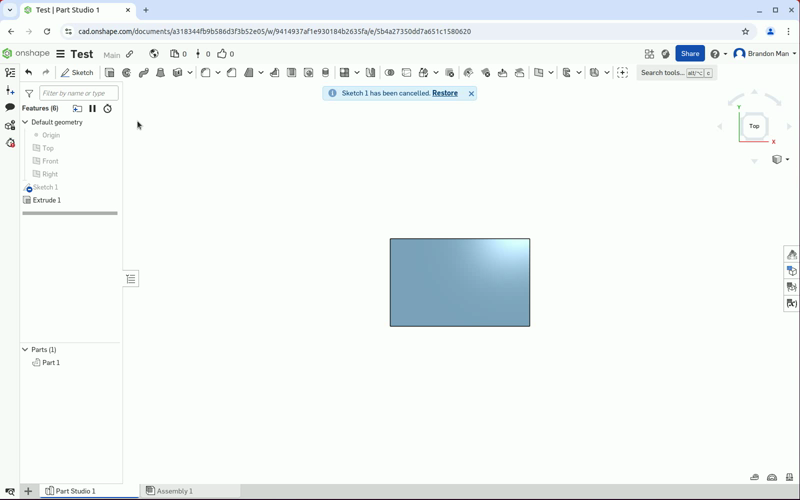
key(shift+h)
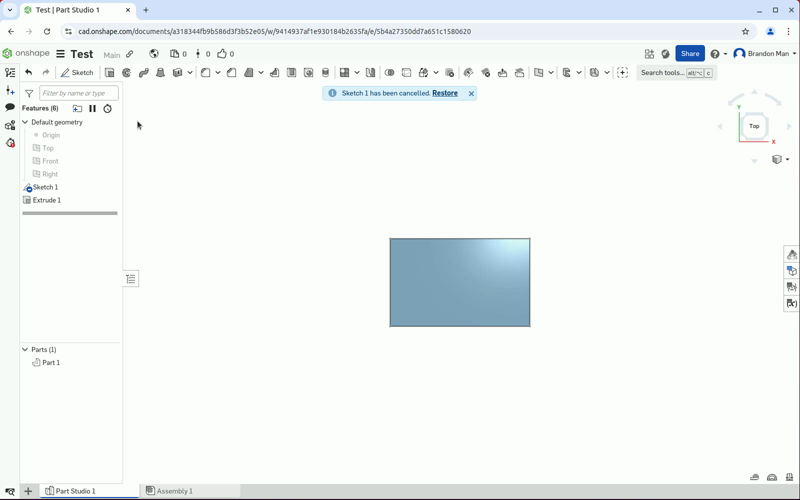
key(shift+h)
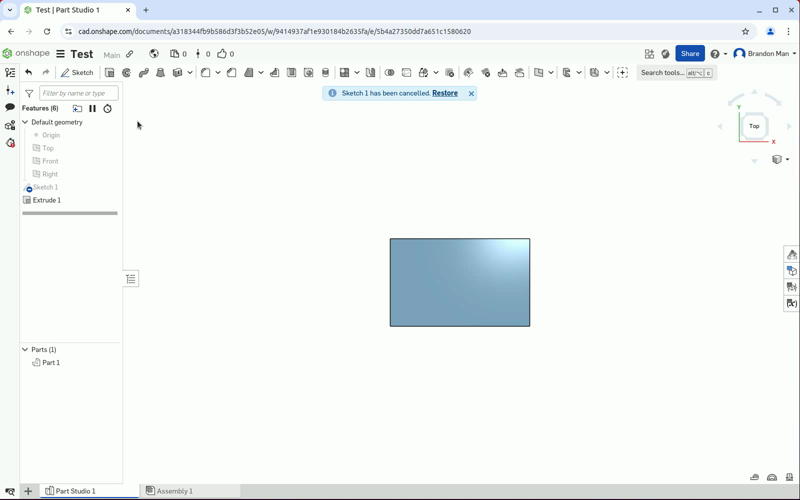
mouse_move(73, 189)
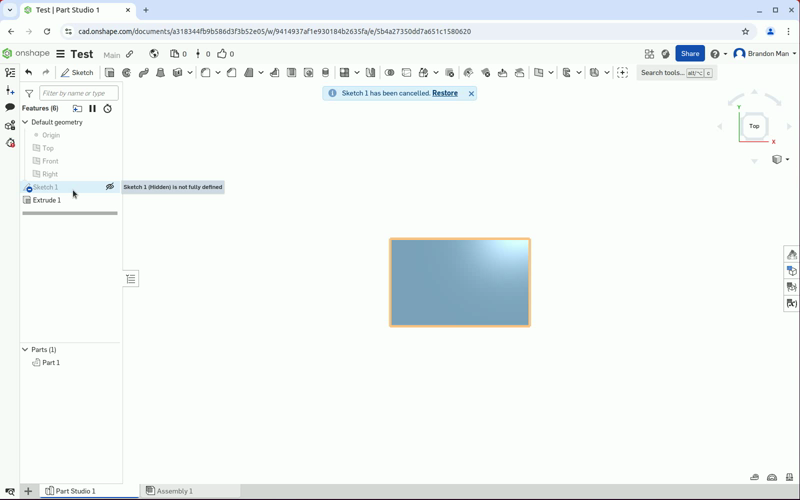
click(73, 189)
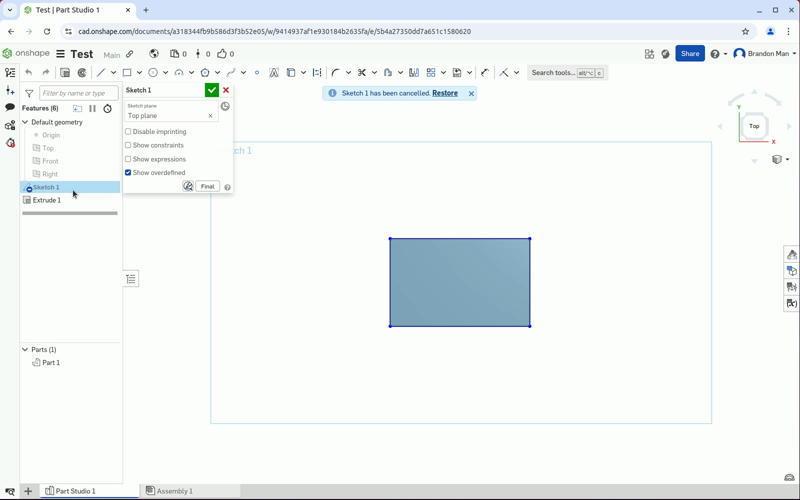
mouse_move(229, 92)
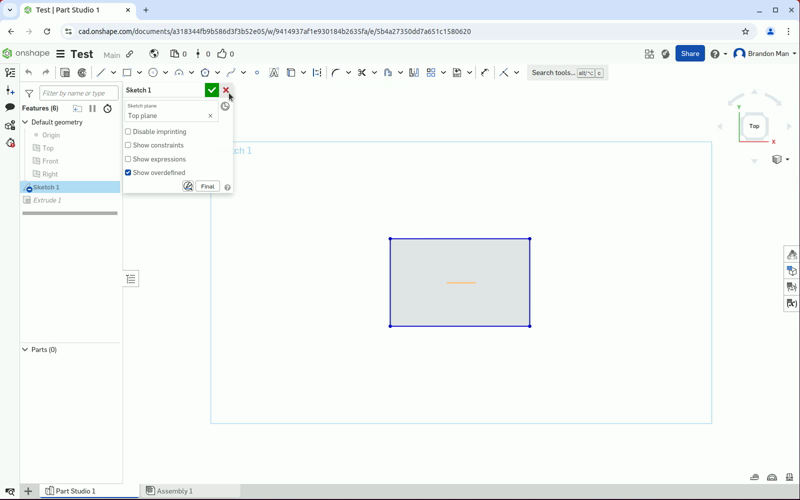
click(229, 92)
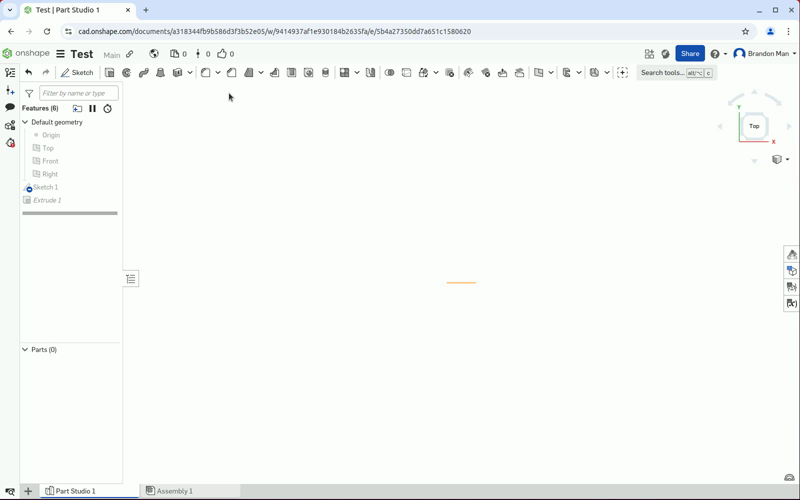
mouse_move(541, 75)
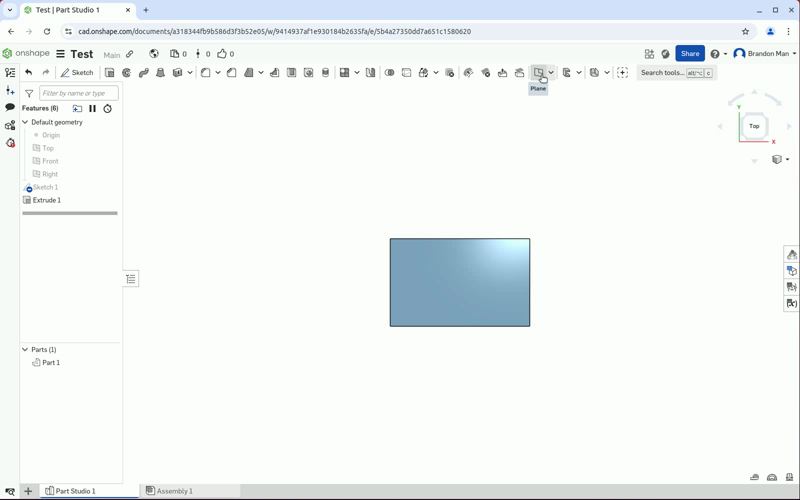
click(541, 75)
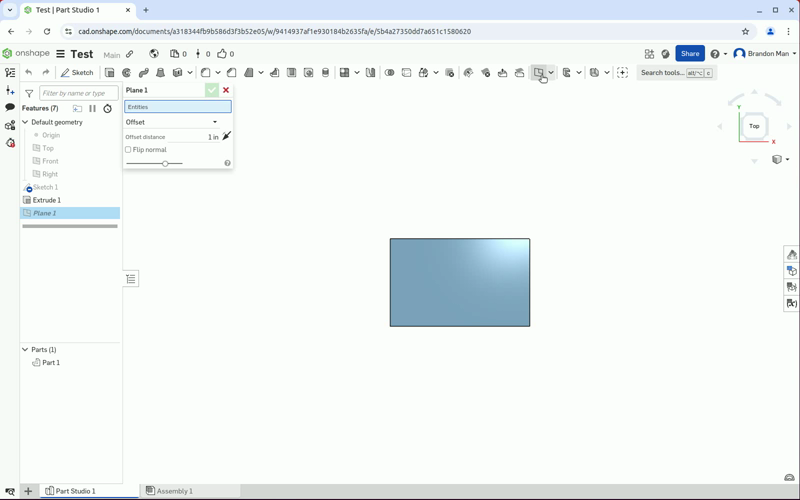
mouse_move(73, 150)
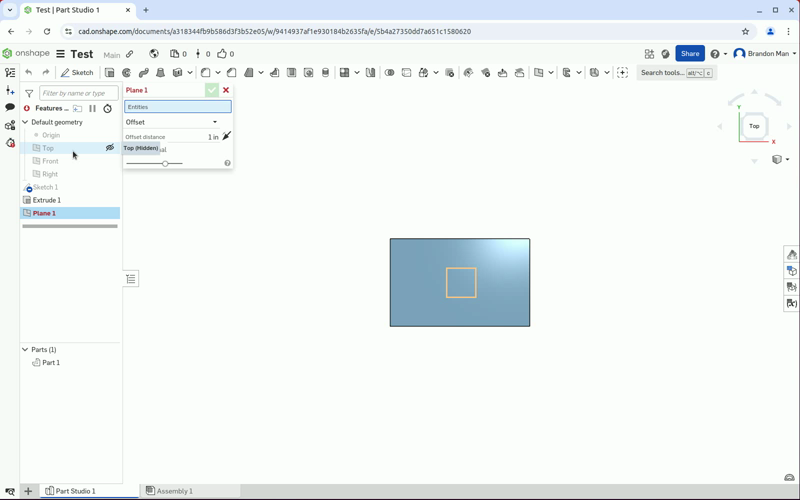
click(73, 150)
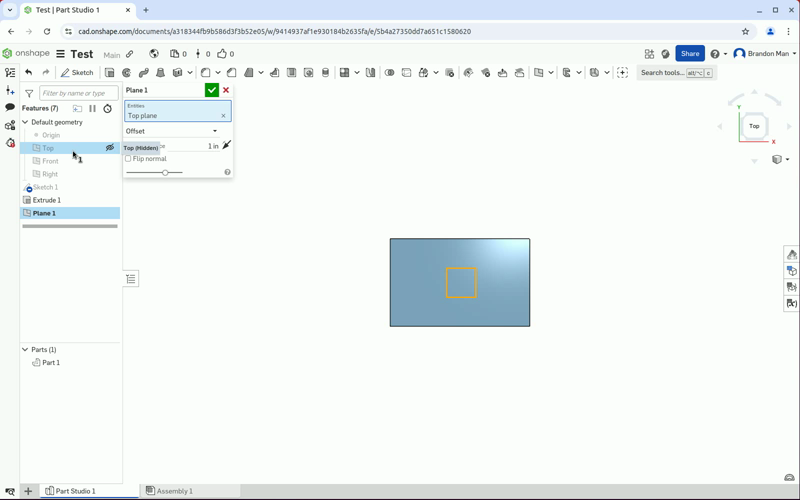
key(tab, 2)
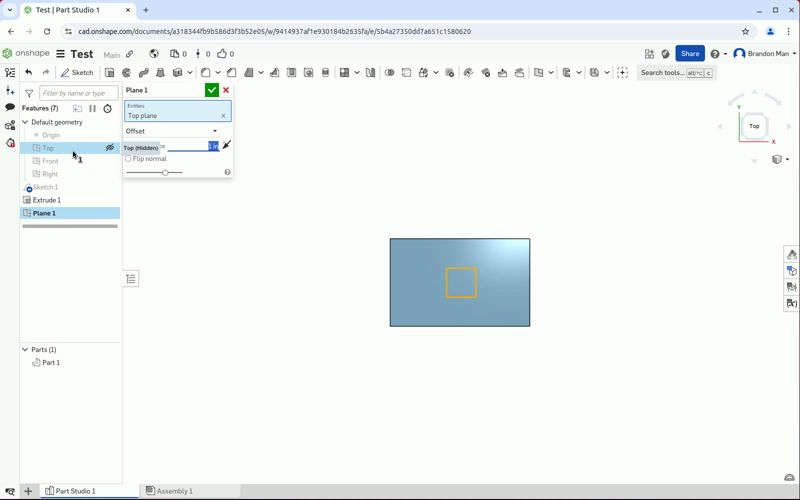
text(2.65)
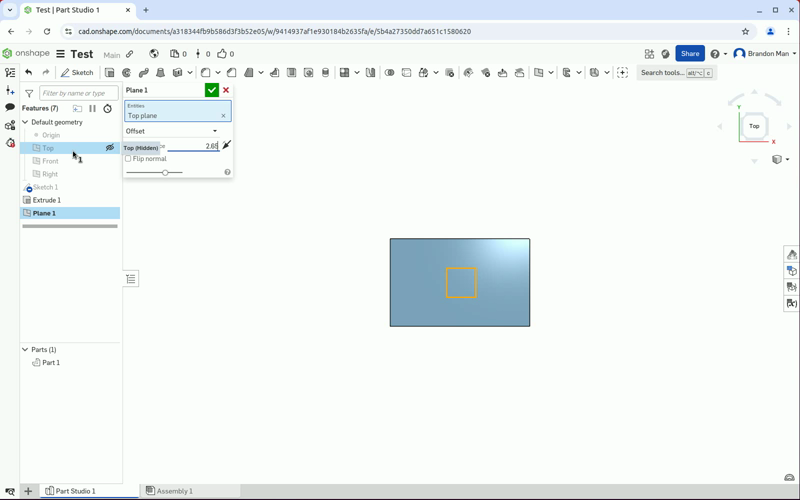
key(enter, 2)
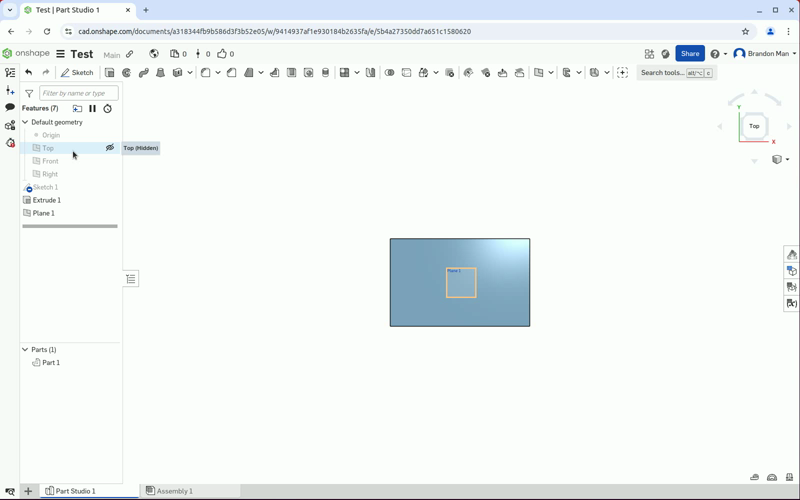
key(shift+s)
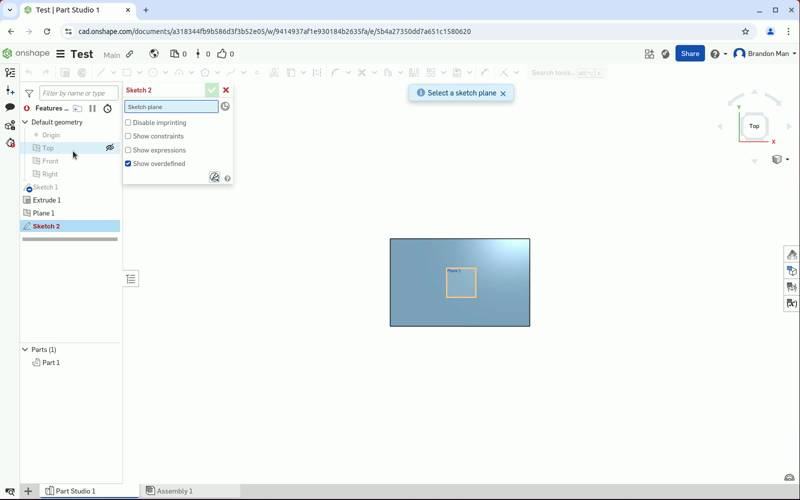
mouse_move(73, 215)
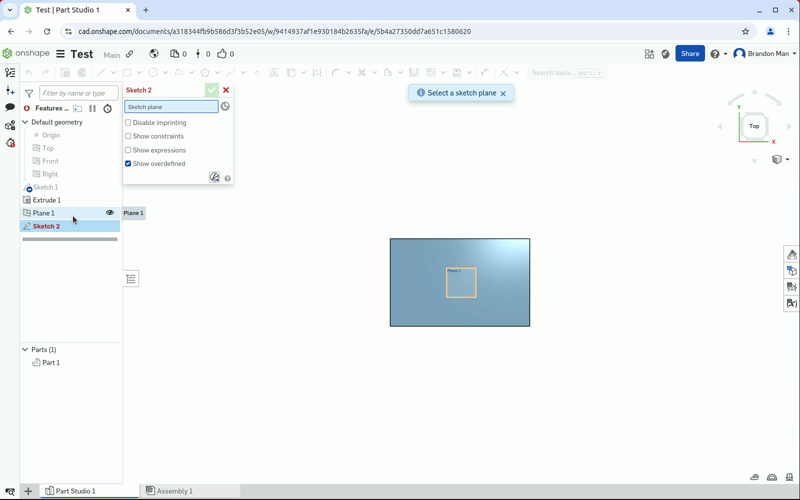
click(73, 215)
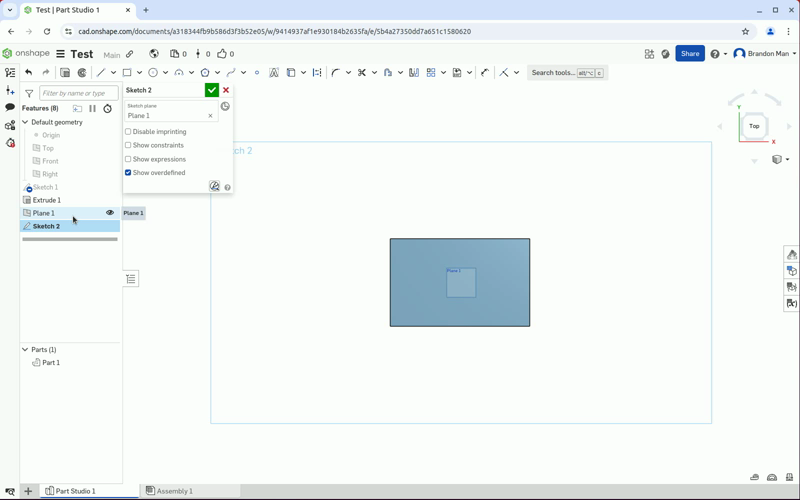
mouse_move(73, 352)
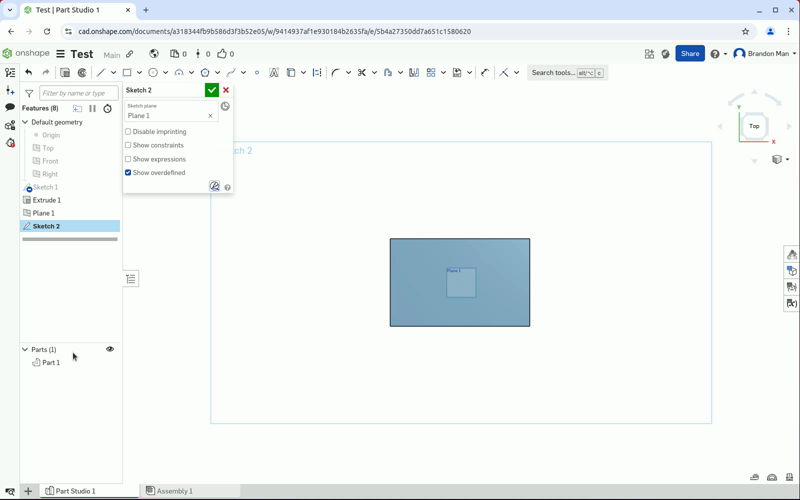
key(y)
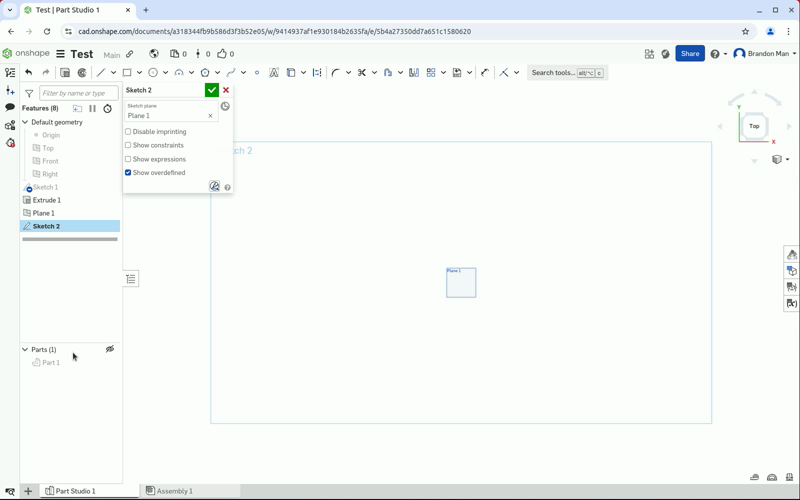
key(l)
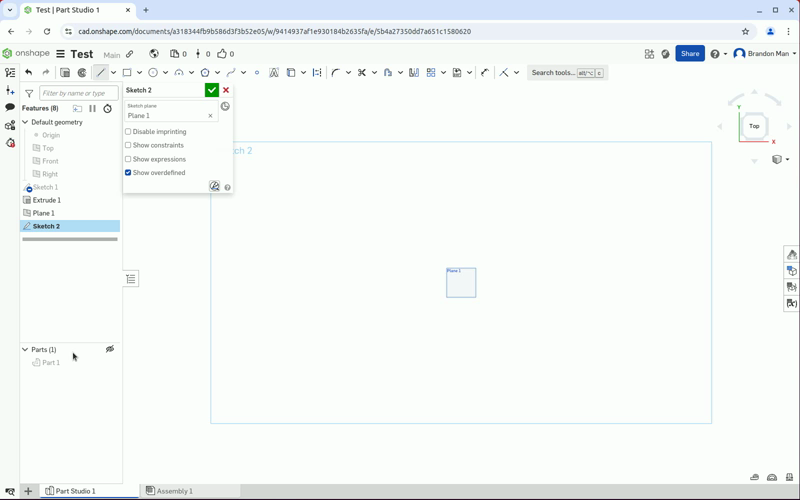
key_down(shift)
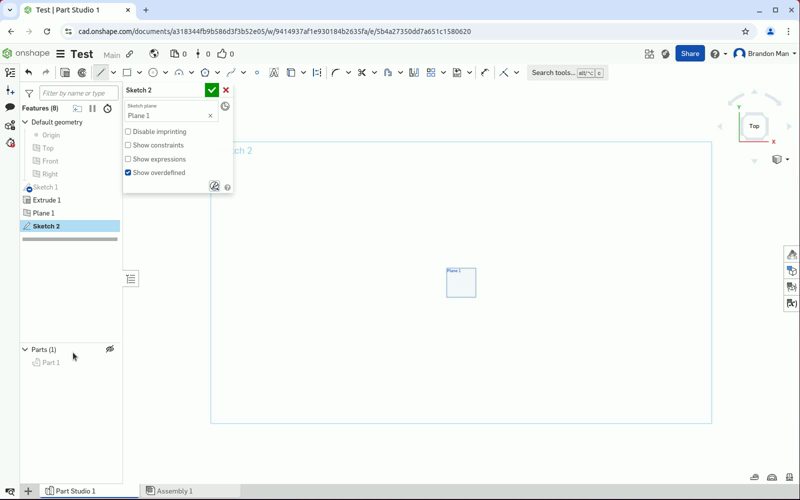
mouse_move(494, 326)
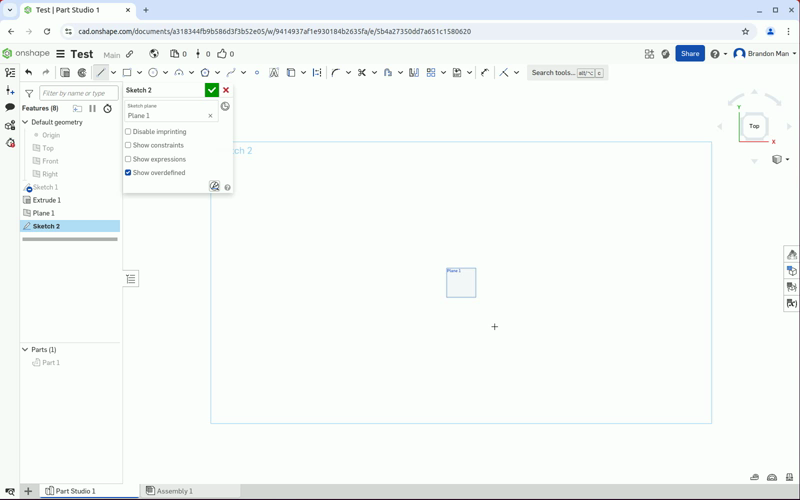
click(494, 326)
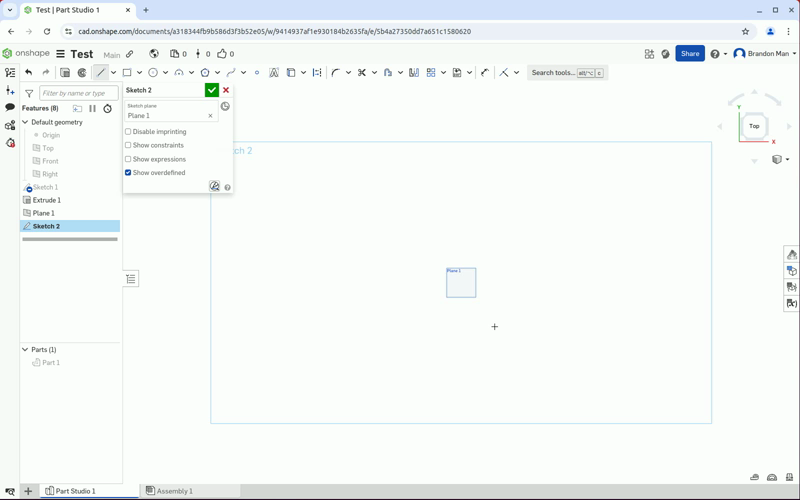
key_up(shift)
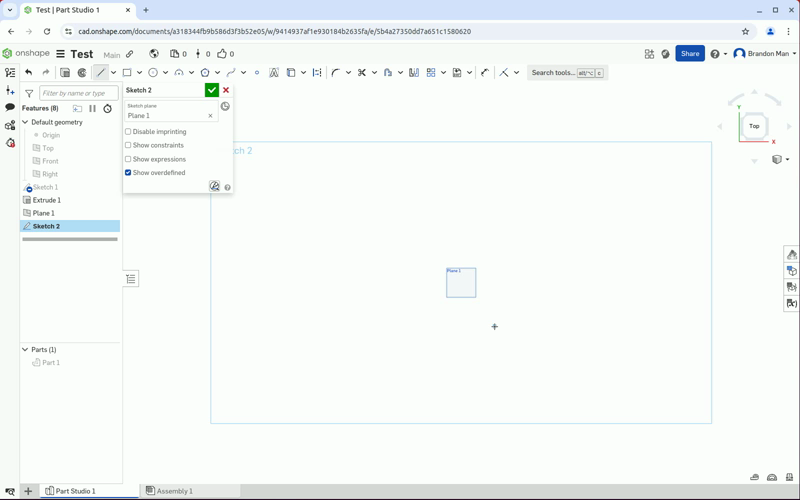
key_down(shift)
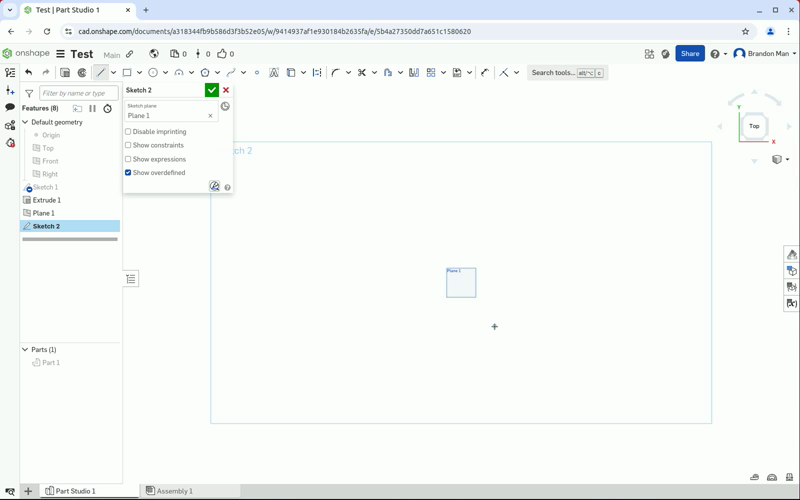
mouse_move(524, 326)
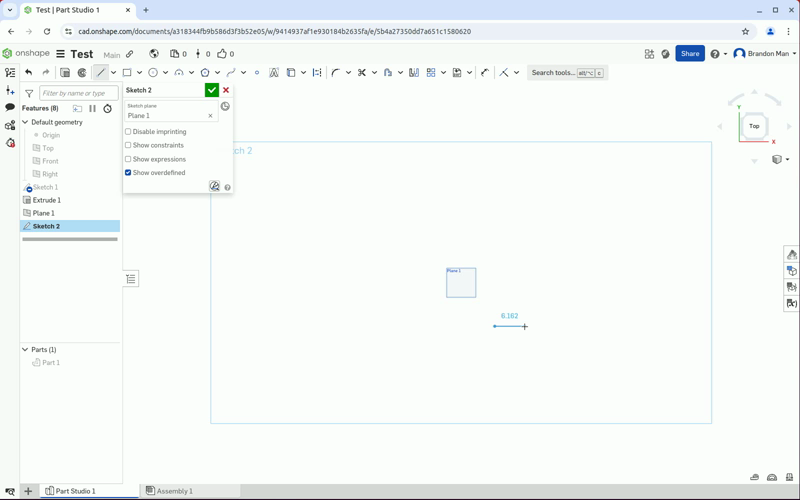
mouse_move(531, 326)
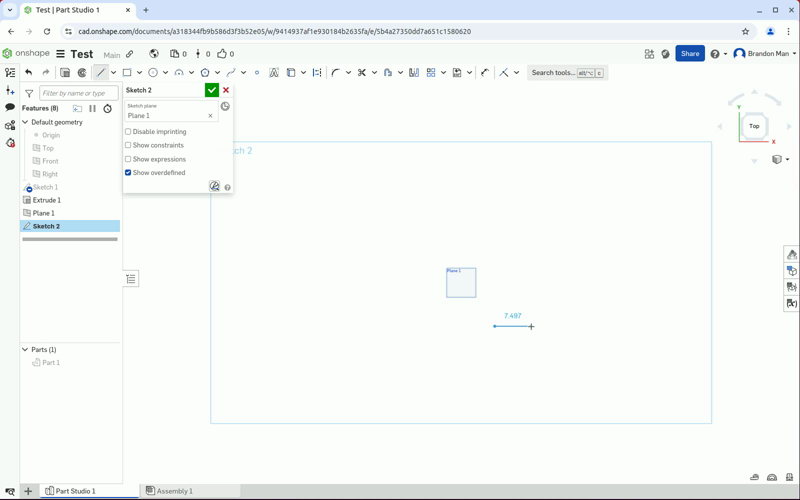
click(531, 326)
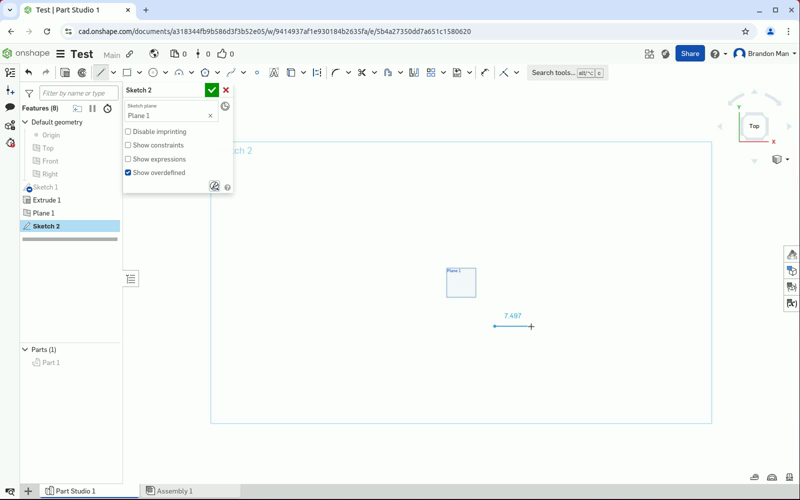
key_up(shift)
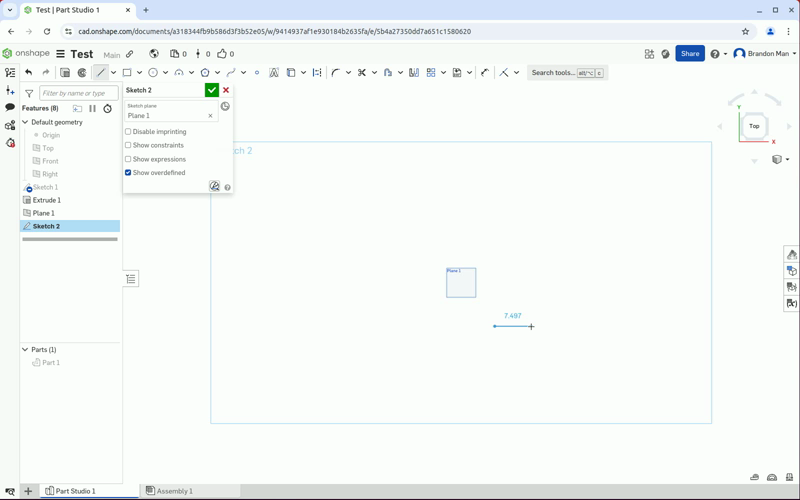
key_down(shift)
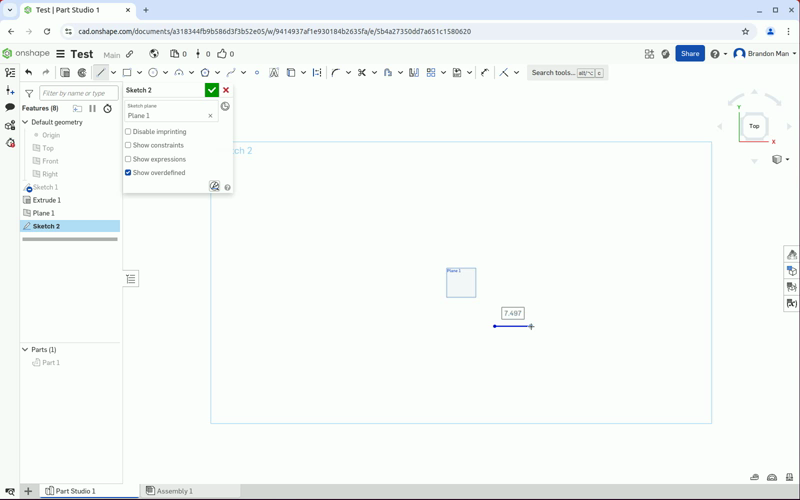
mouse_move(531, 239)
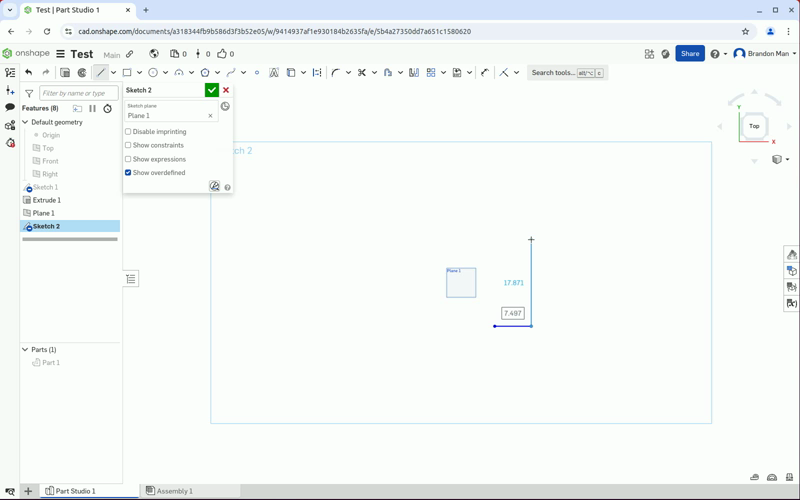
click(531, 239)
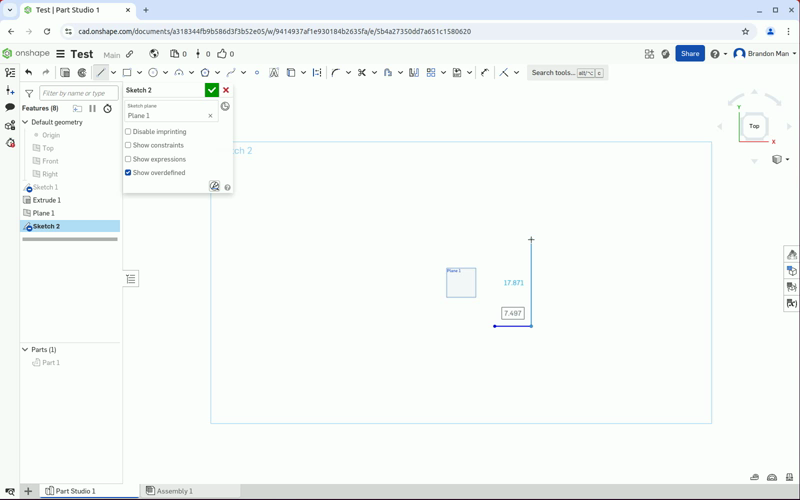
key_up(shift)
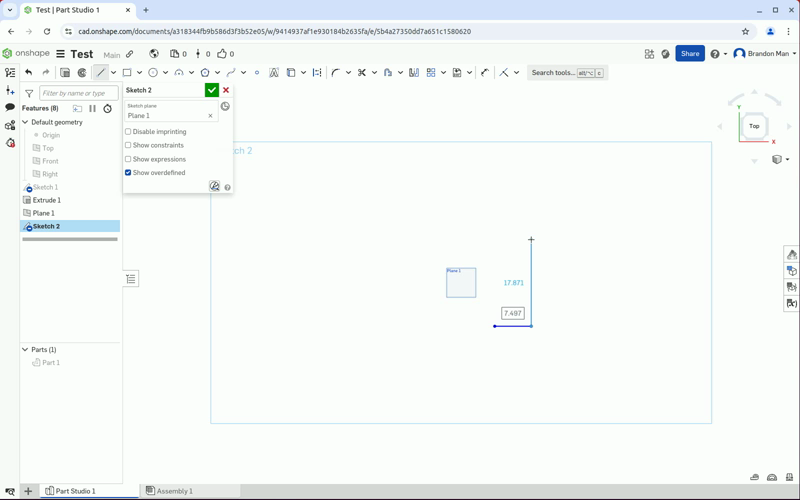
key_down(shift)
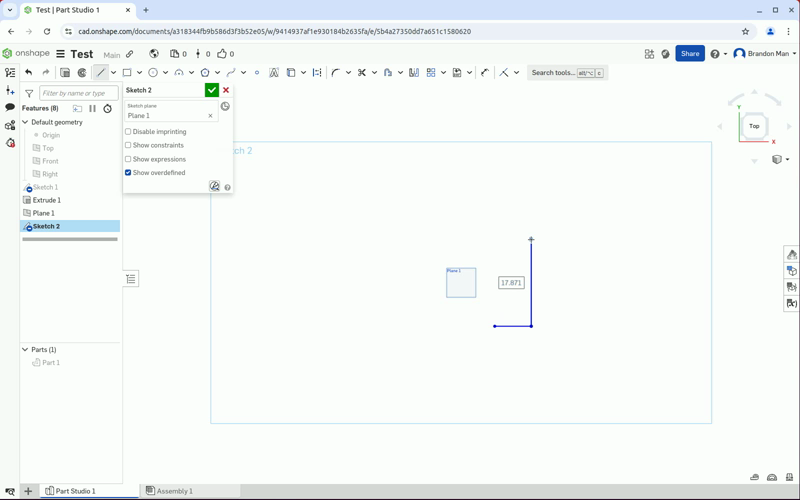
mouse_move(561, 239)
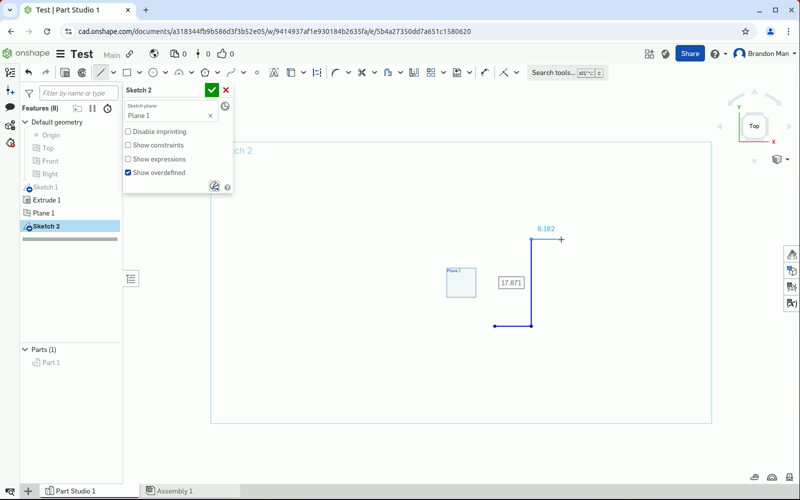
mouse_move(494, 239)
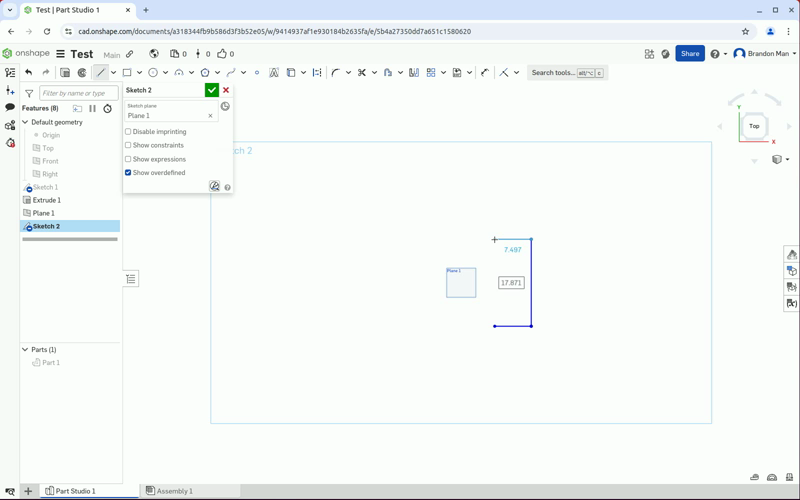
click(494, 239)
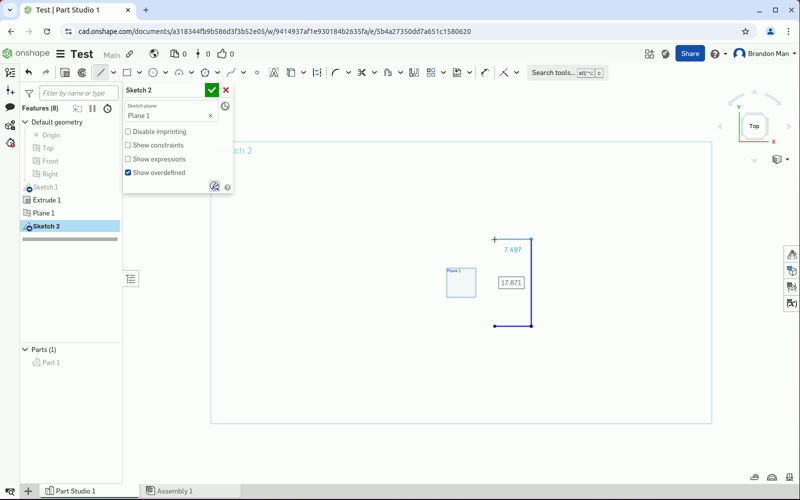
key_up(shift)
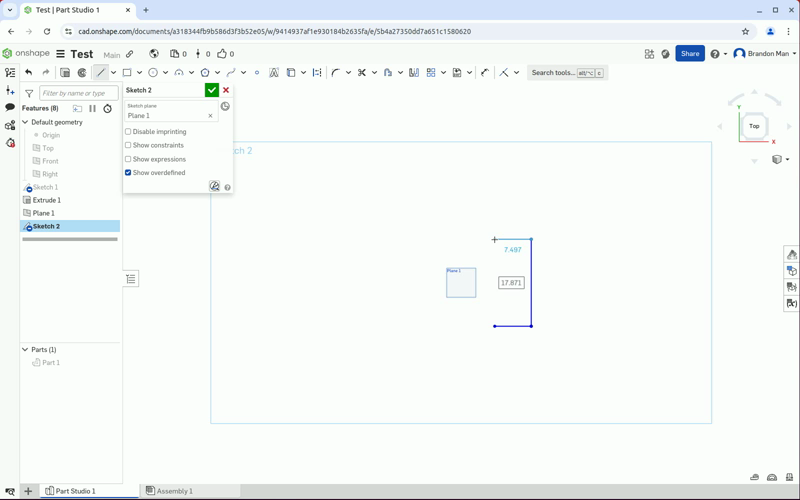
key(esc)
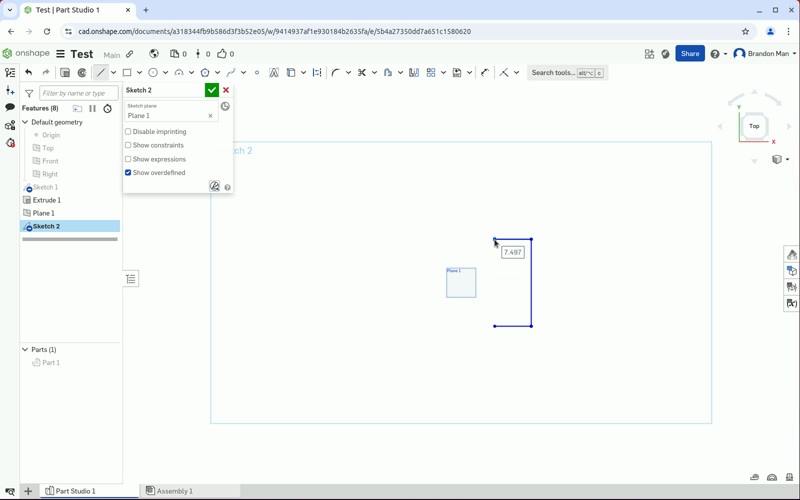
key(a)
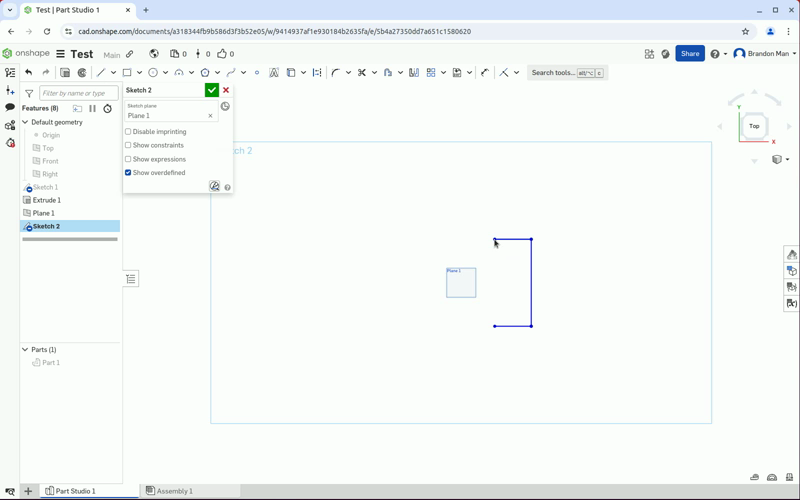
mouse_move(494, 239)
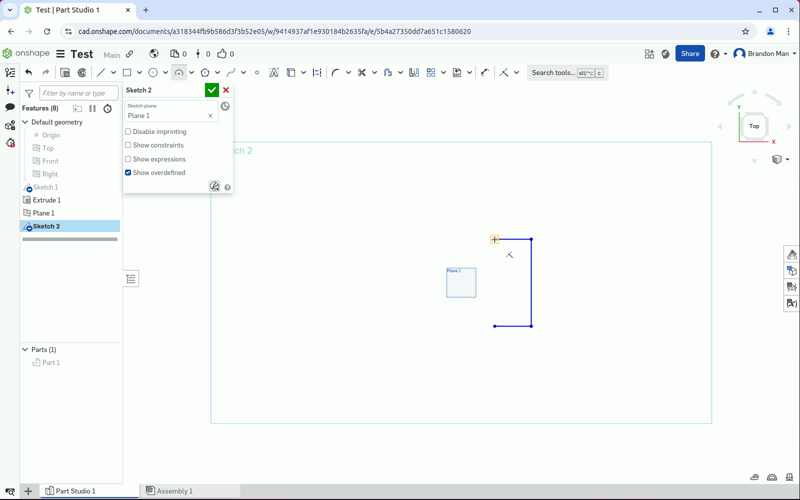
click(494, 239)
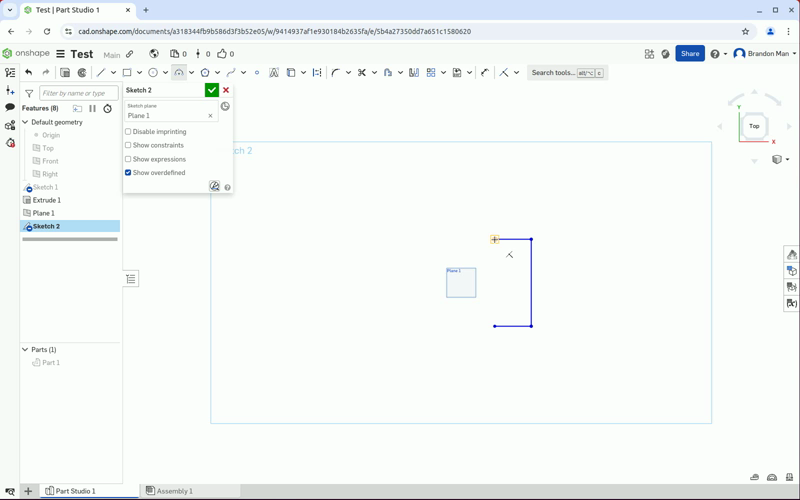
mouse_move(494, 326)
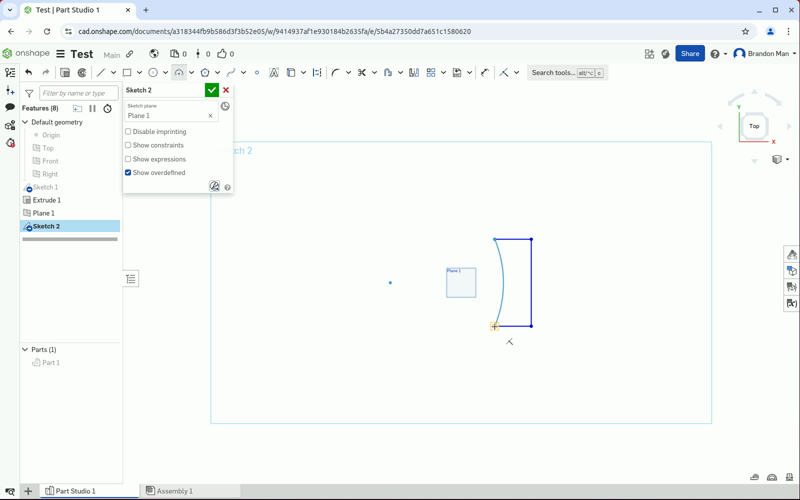
click(494, 326)
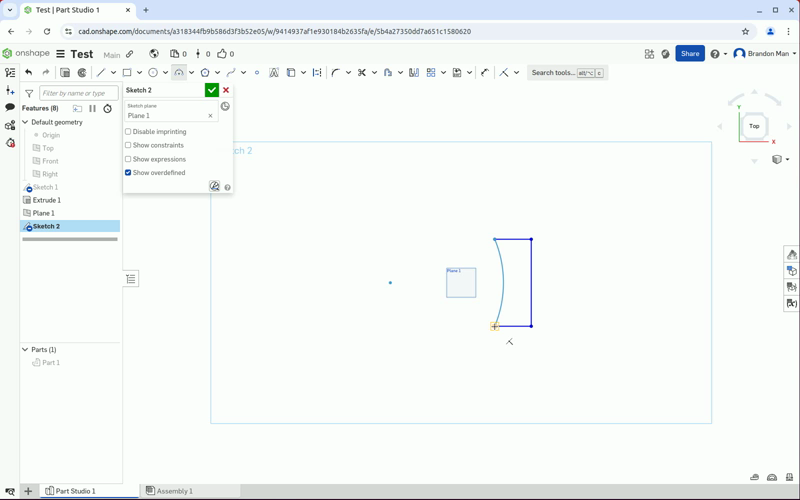
key_down(shift)
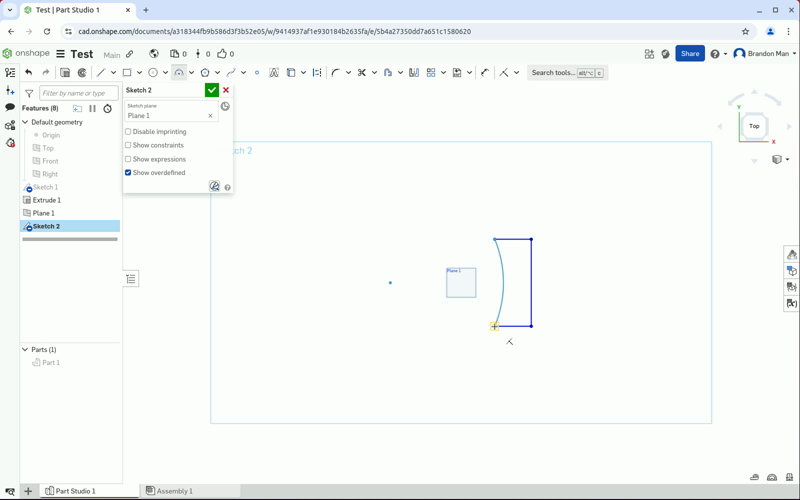
mouse_move(573, 282)
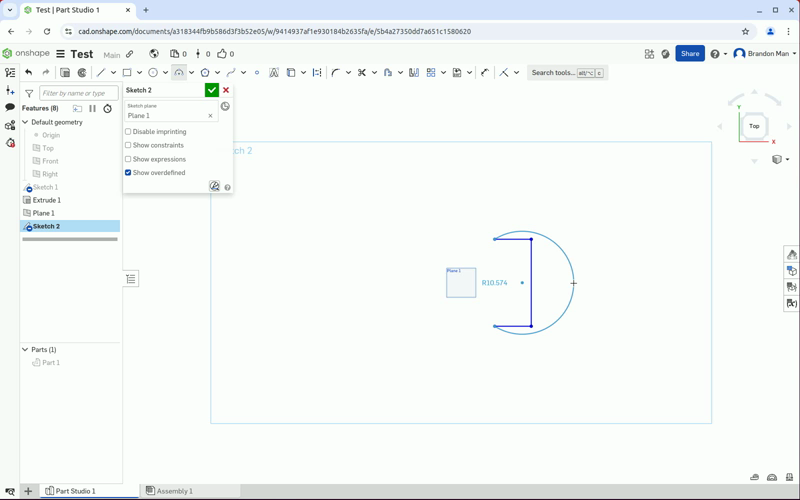
click(573, 282)
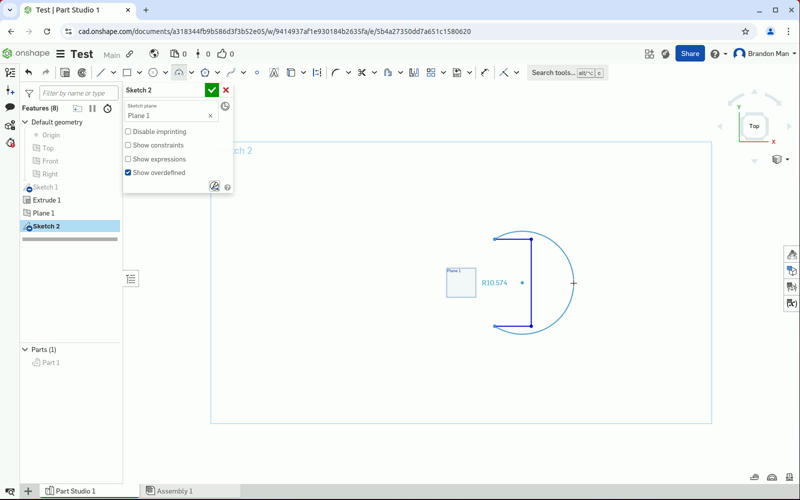
key_up(shift)
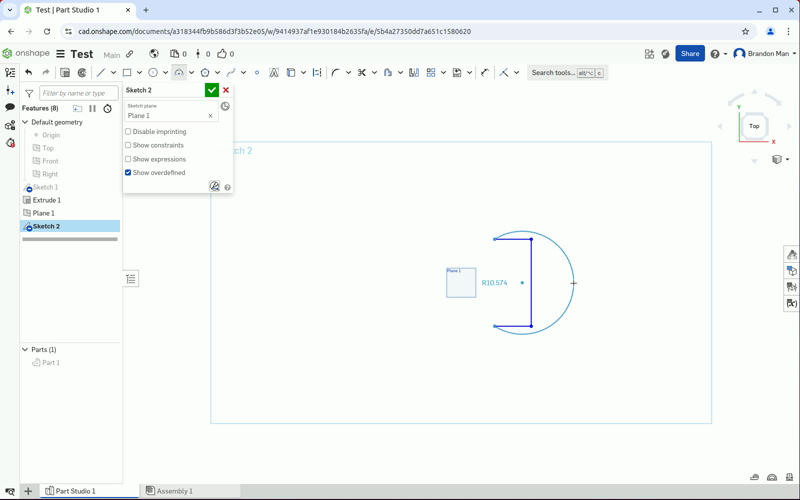
key(esc)
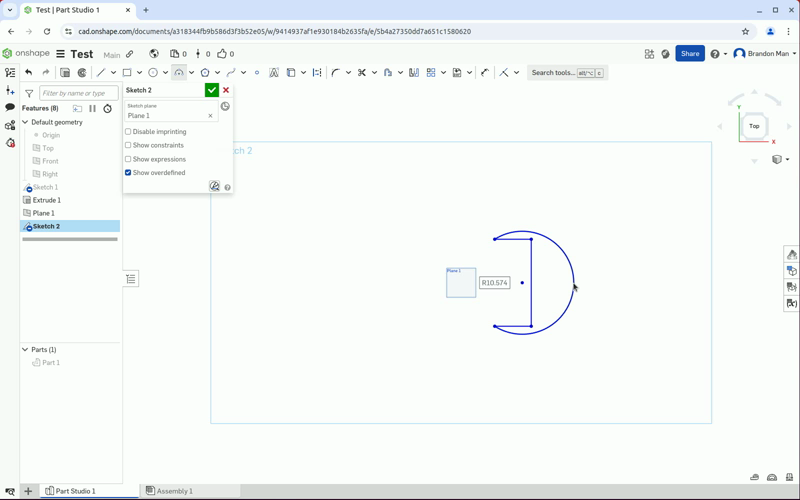
mouse_move(533, 301)
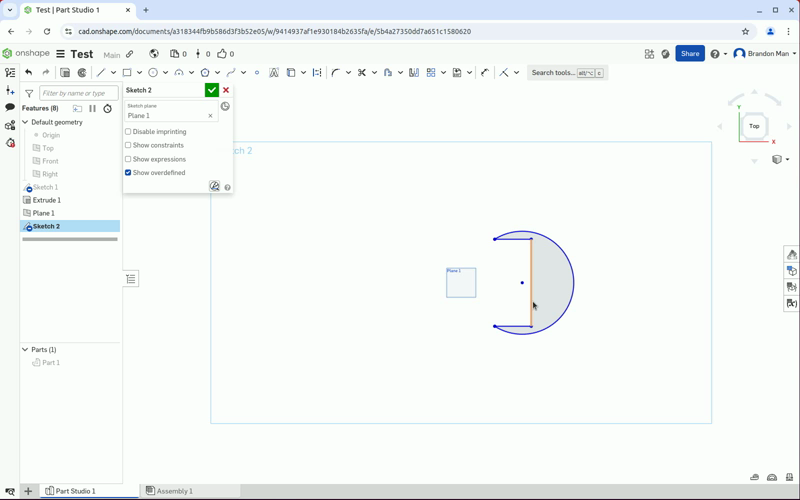
click(533, 301)
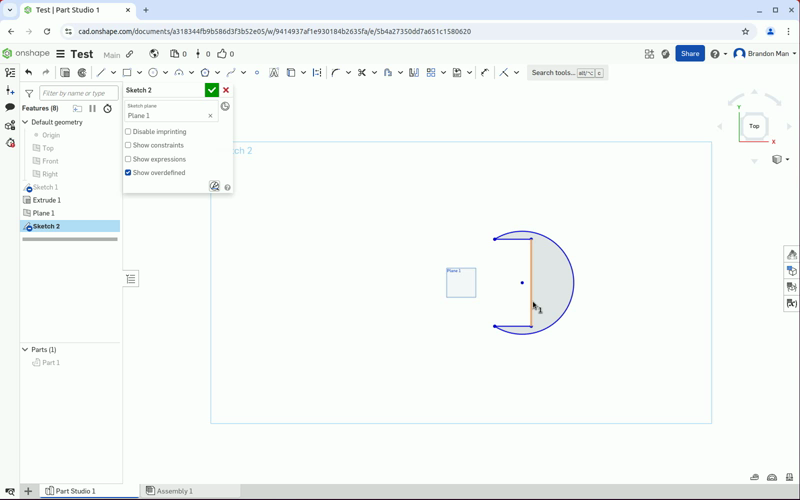
mouse_move(73, 352)
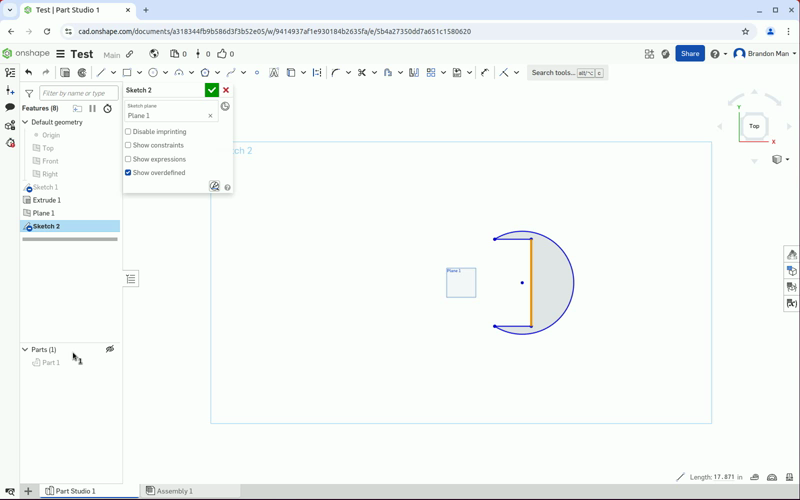
key(shift+y)
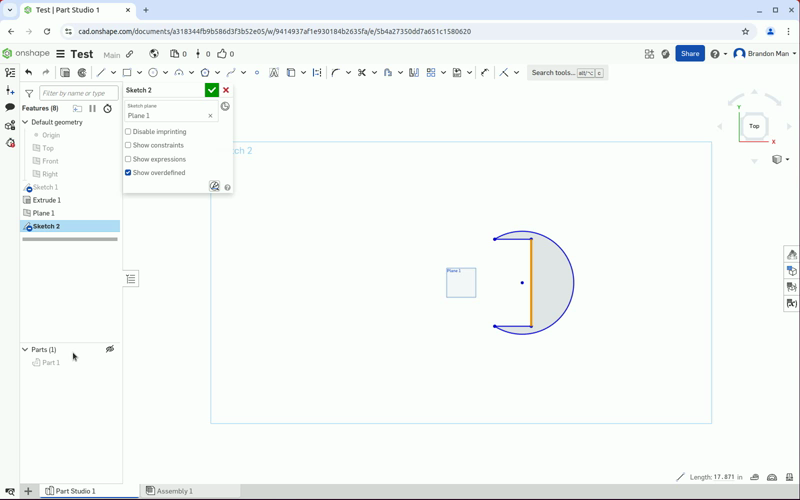
key(shift+e)
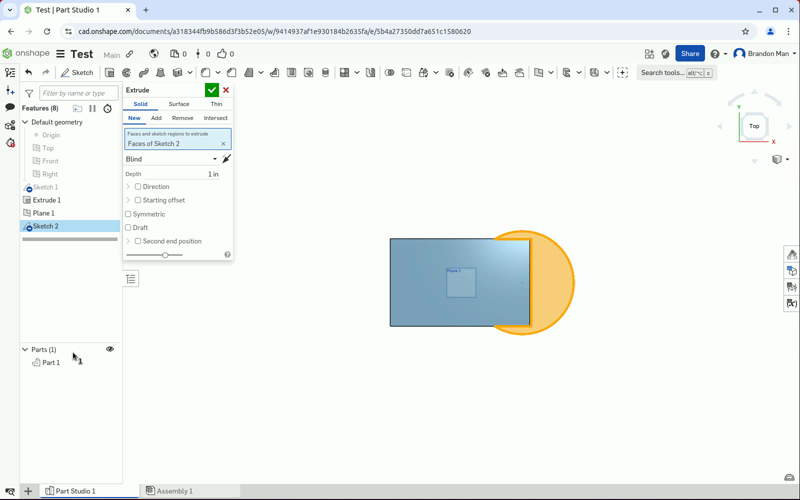
mouse_move(143, 106)
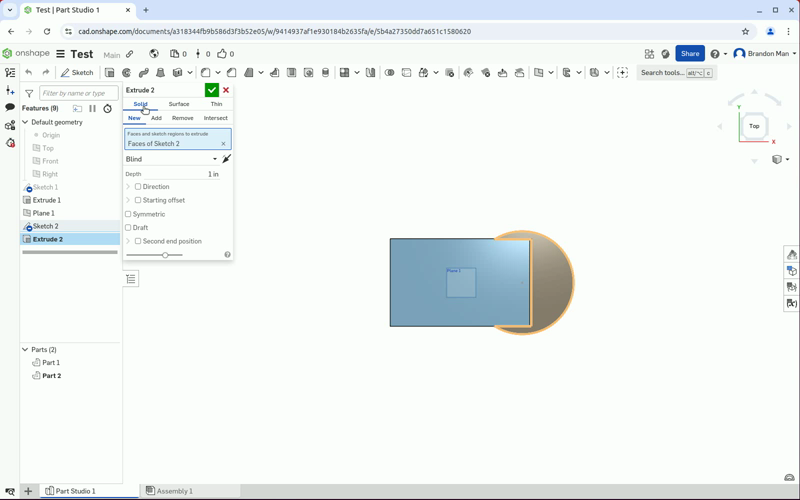
click(143, 106)
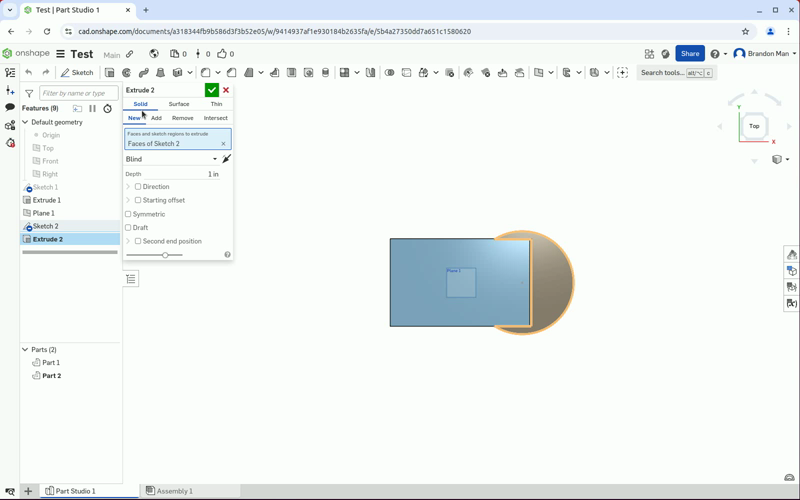
mouse_move(137, 120)
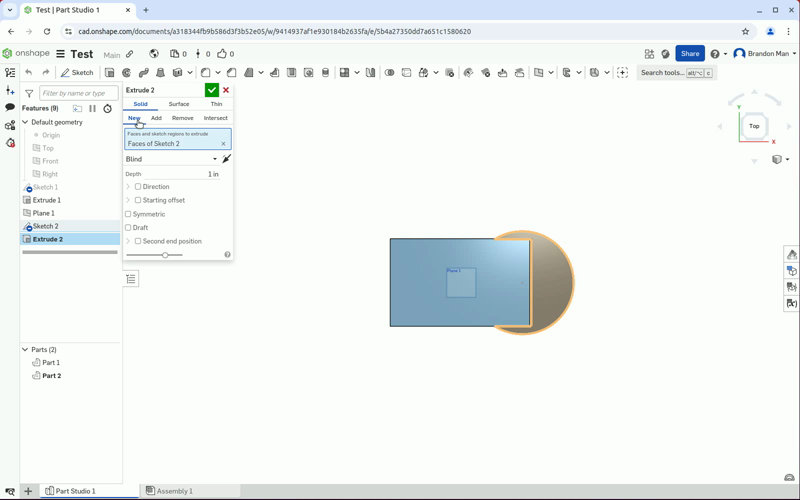
click(137, 120)
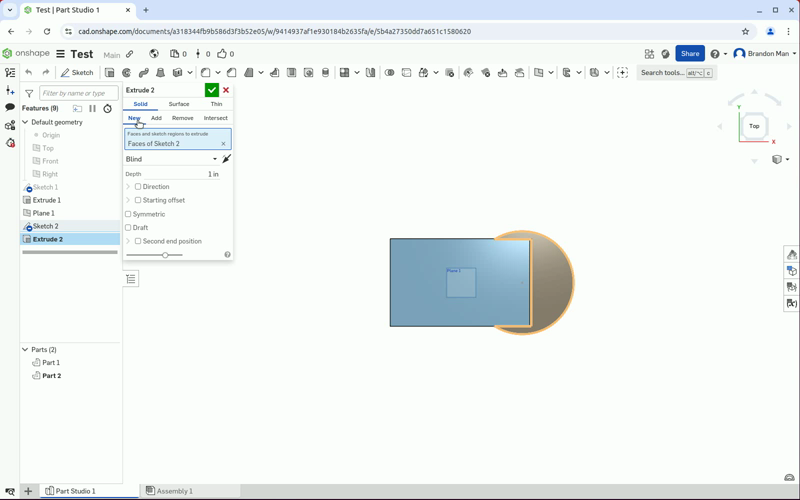
key(tab, 4)
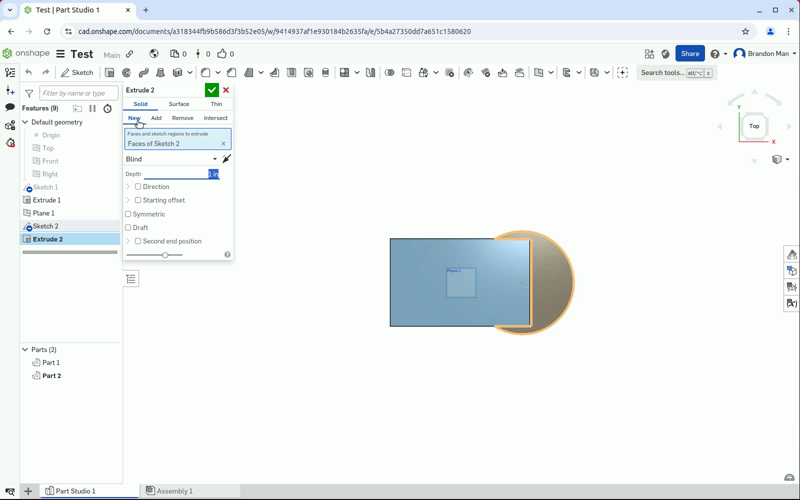
text(13.239)
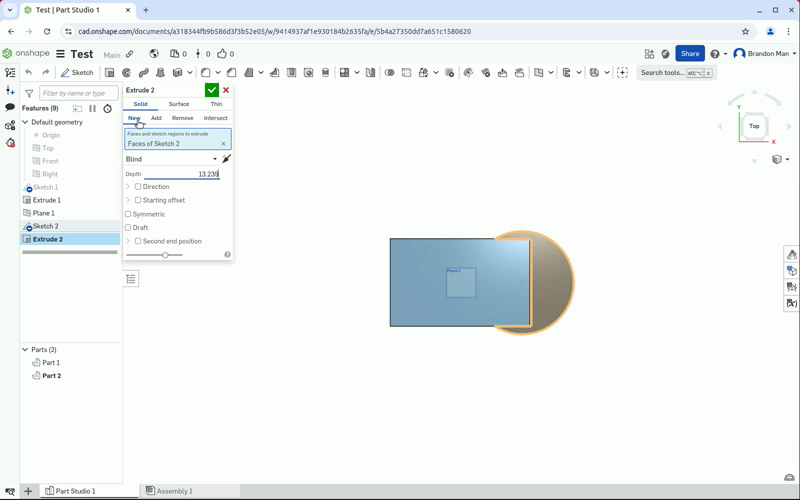
key(enter)
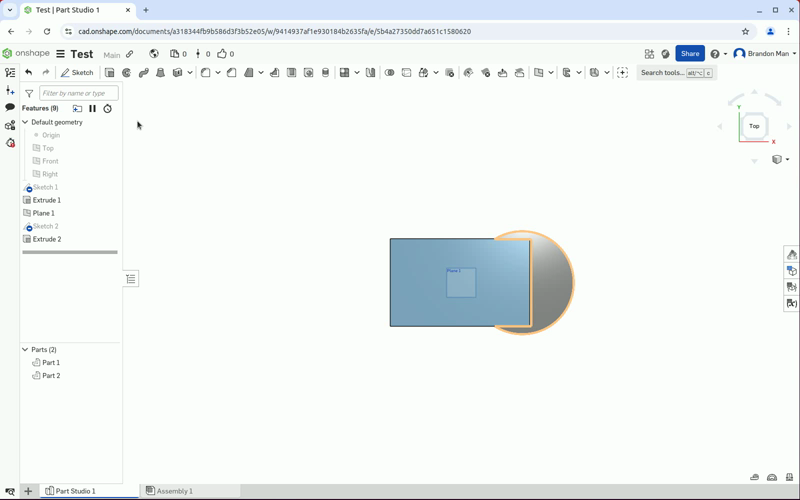
key(shift+h)
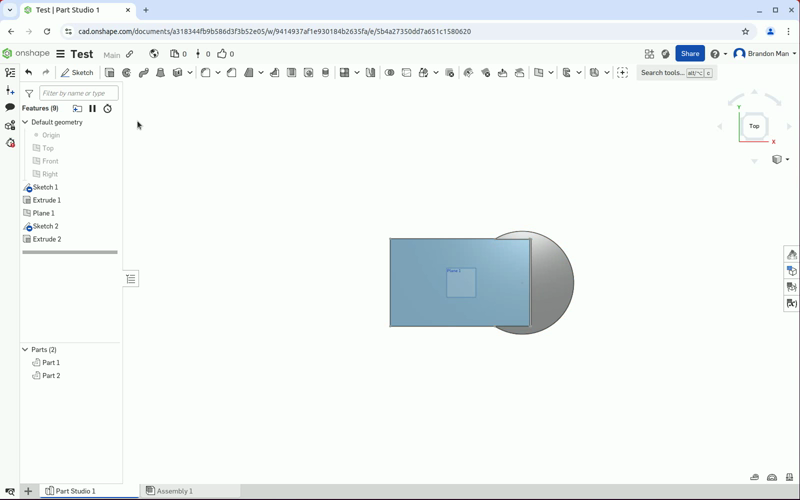
key(shift+h)
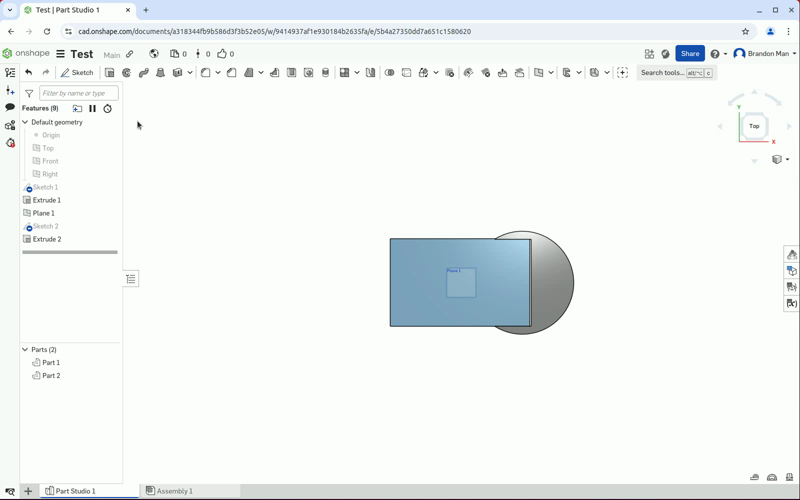
mouse_move(73, 189)
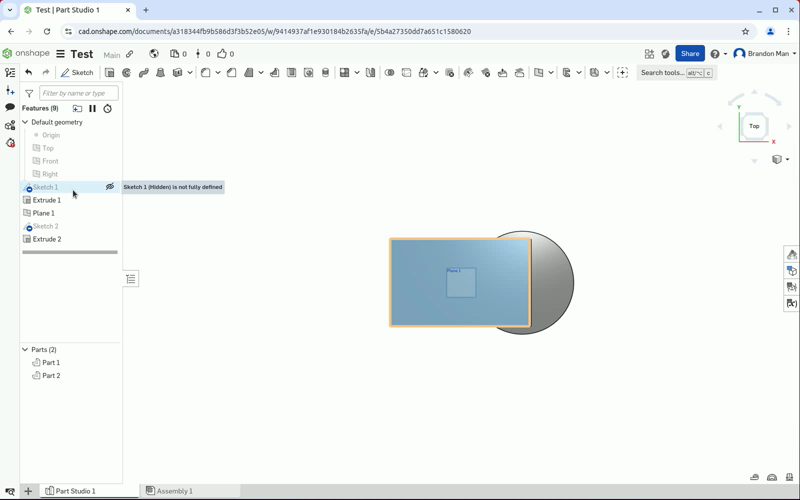
click(73, 189)
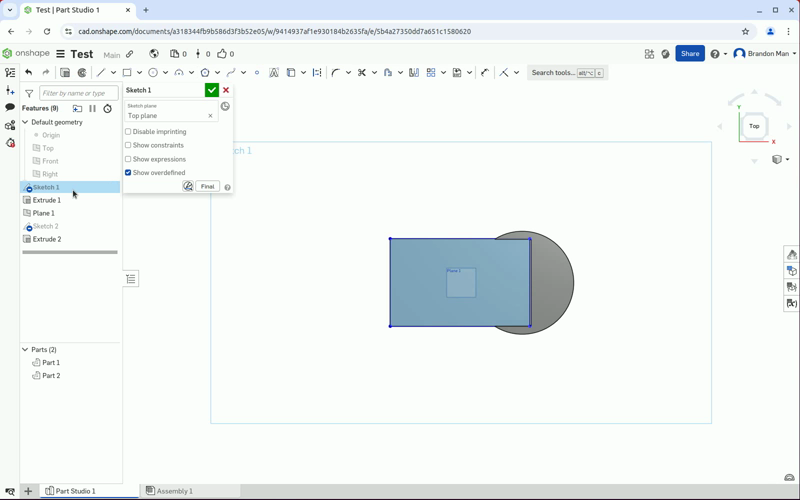
mouse_move(229, 92)
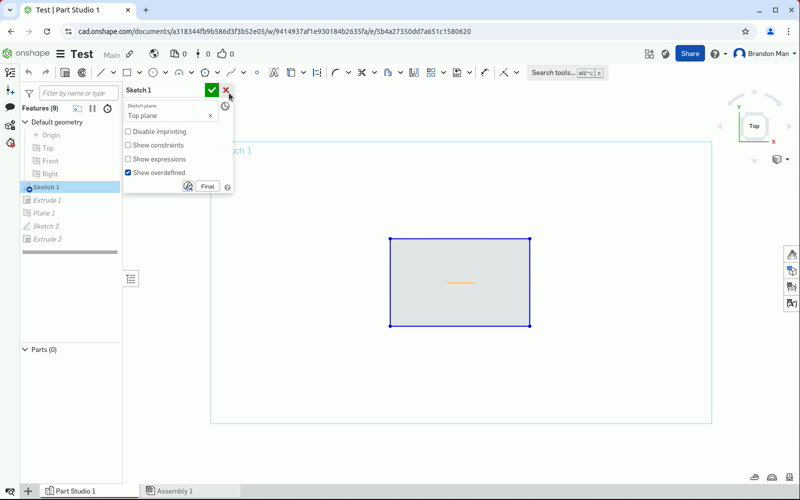
click(229, 92)
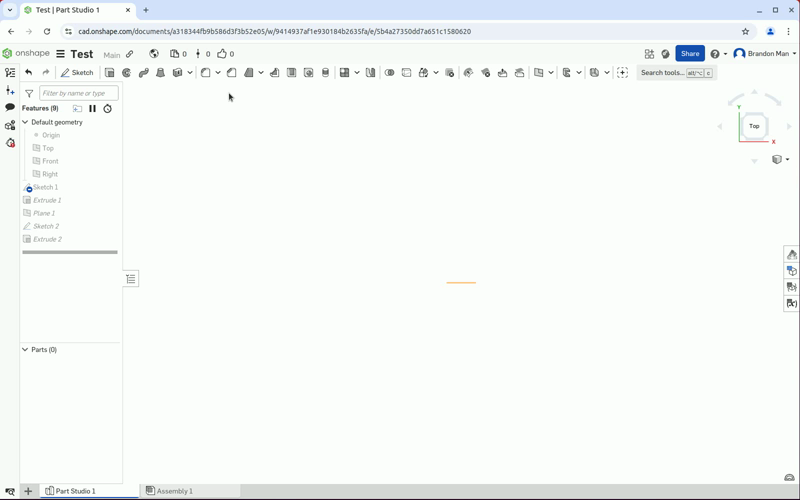
key(shift+s)
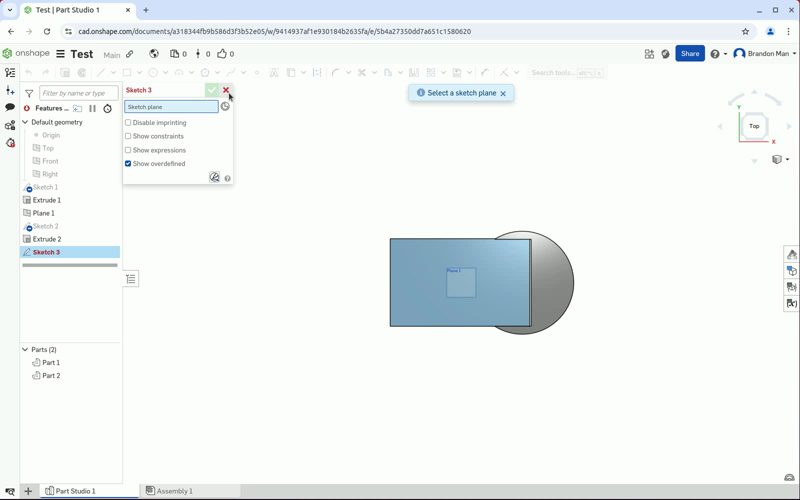
mouse_move(73, 215)
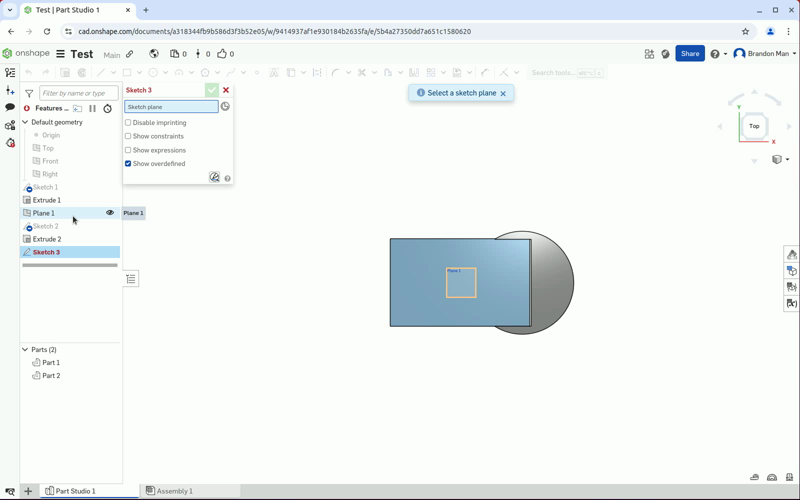
click(73, 215)
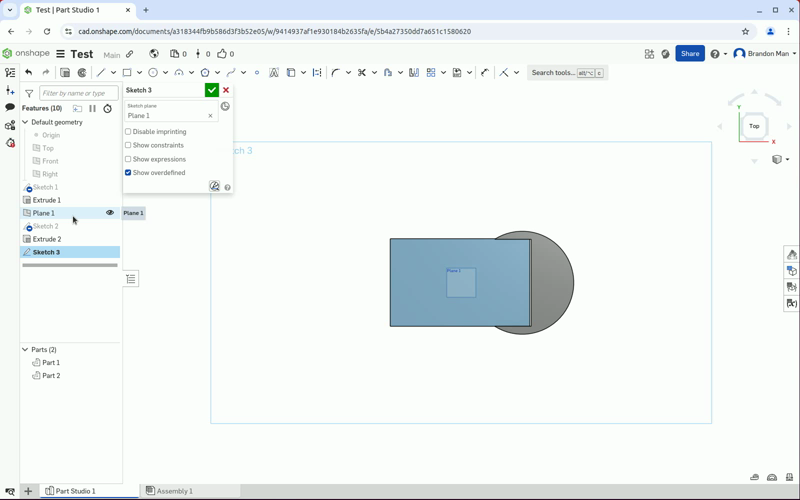
mouse_move(73, 352)
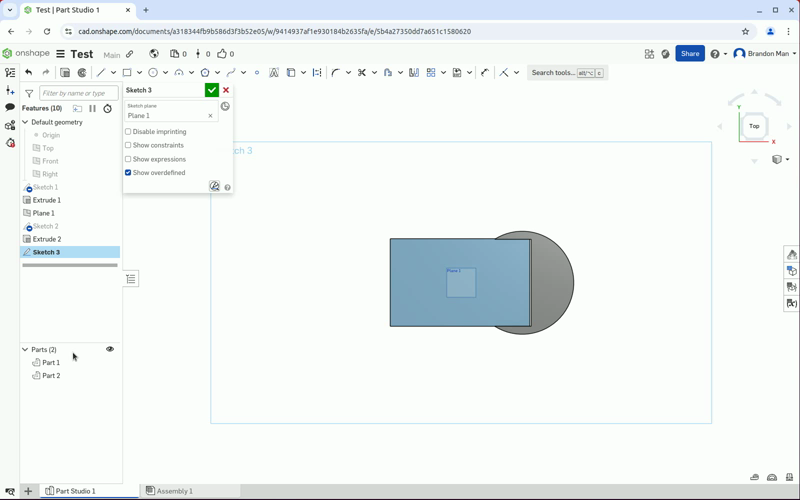
key(y)
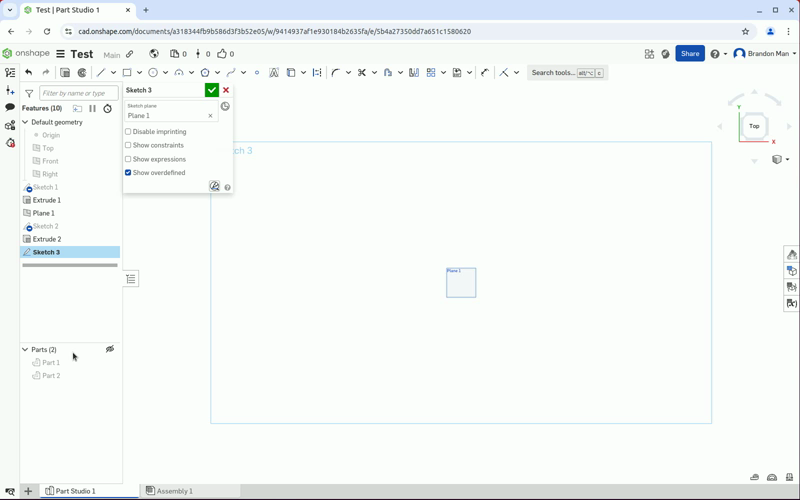
key(l)
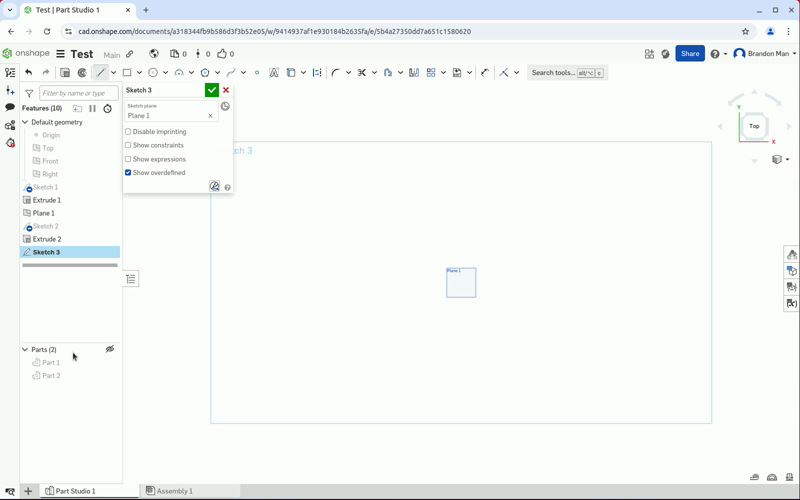
key_down(shift)
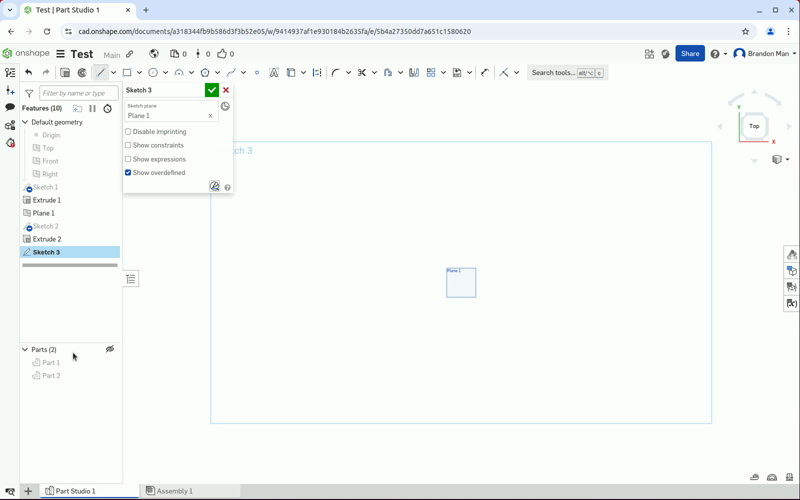
mouse_move(494, 326)
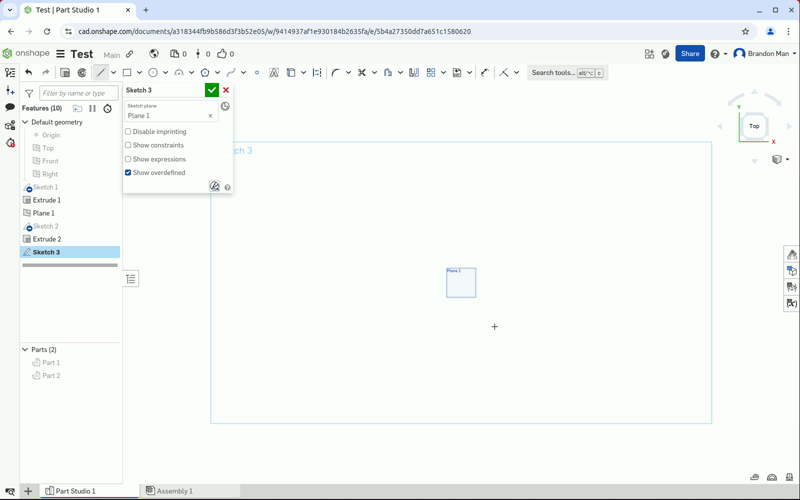
click(494, 326)
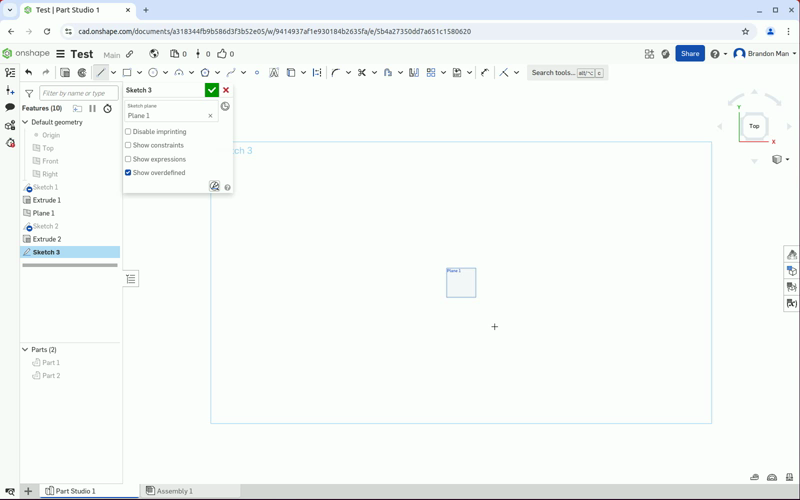
key_up(shift)
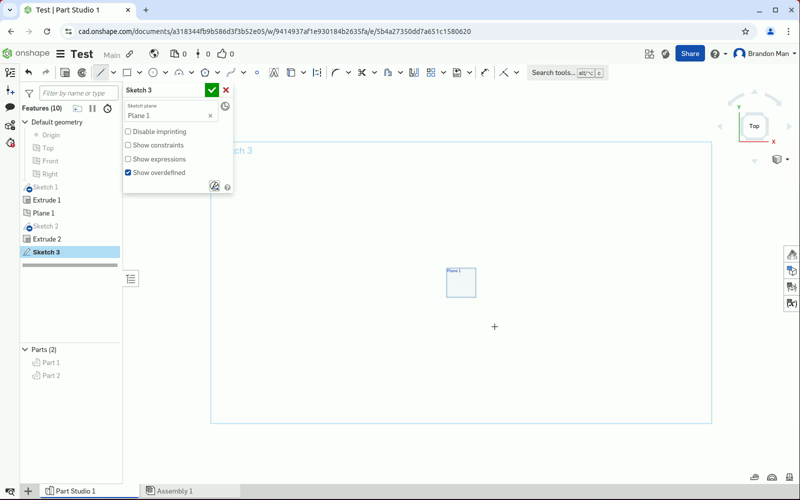
key_down(shift)
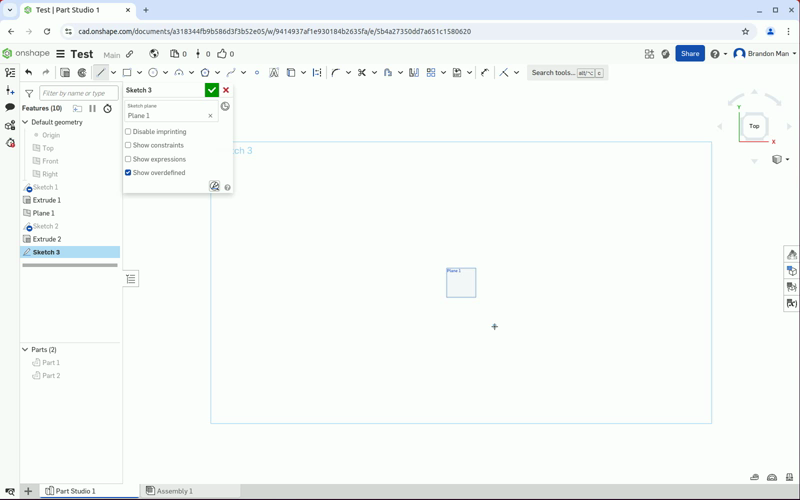
mouse_move(524, 326)
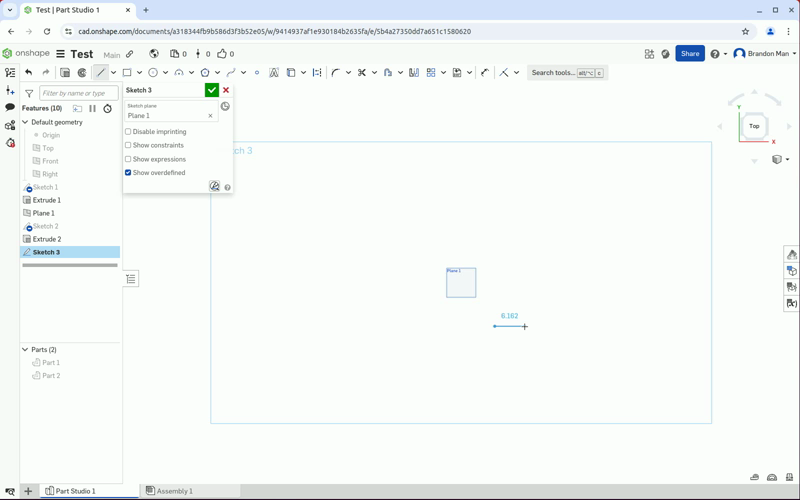
mouse_move(531, 326)
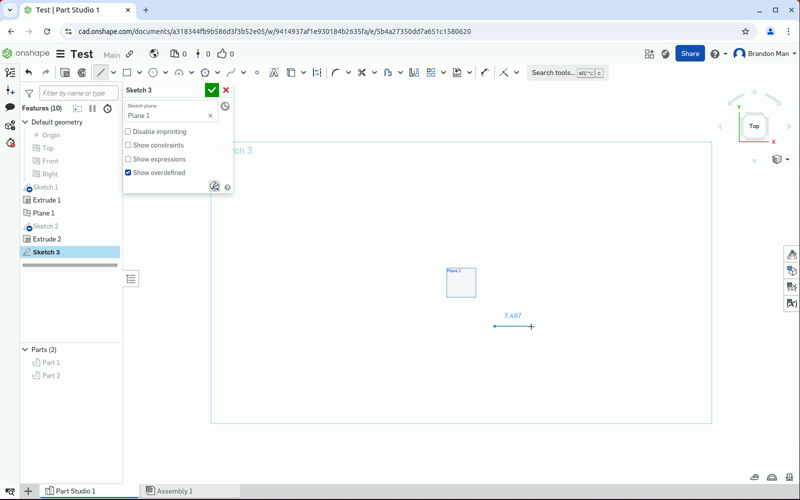
click(531, 326)
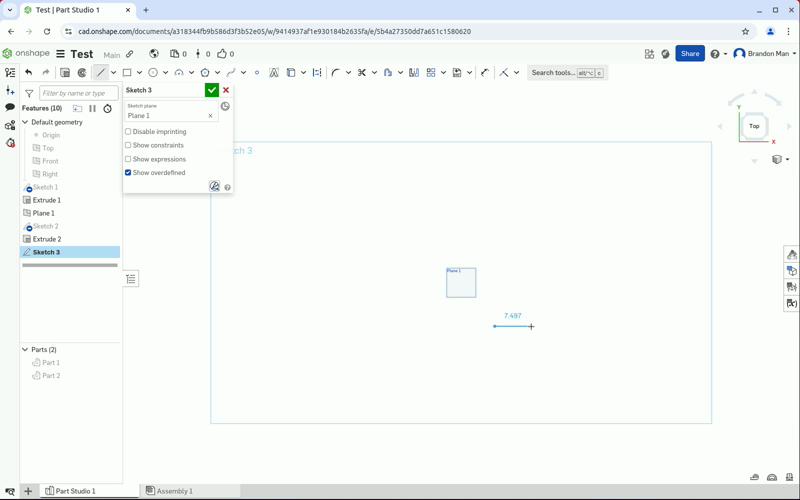
key_up(shift)
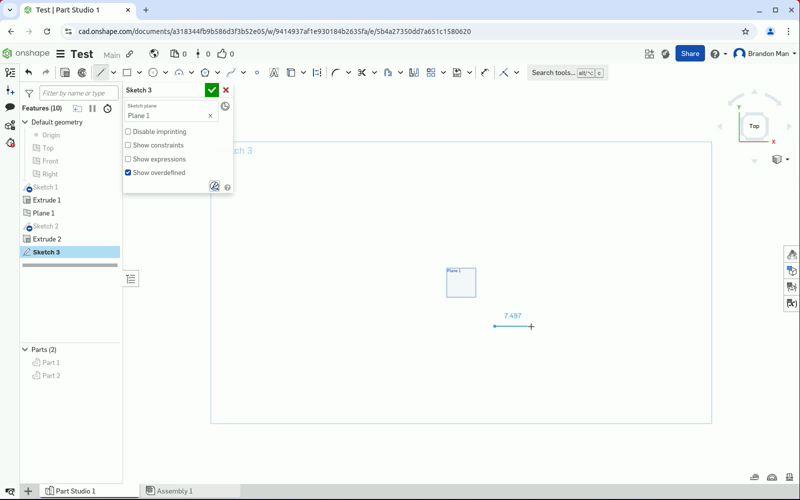
key_down(shift)
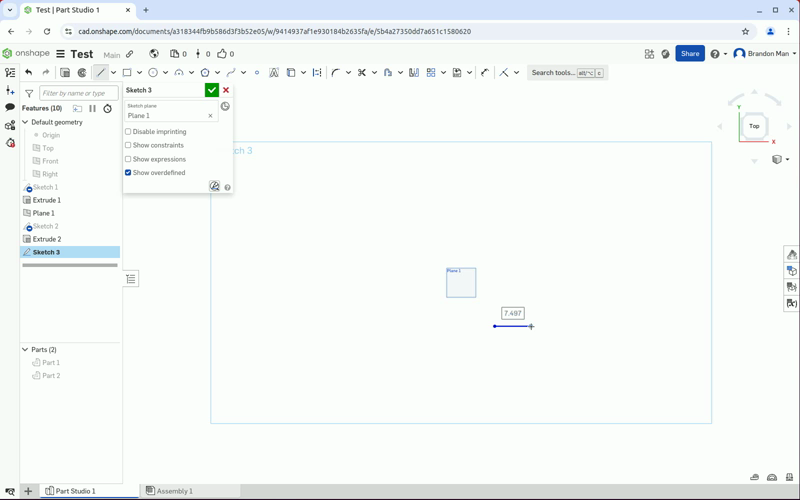
mouse_move(531, 238)
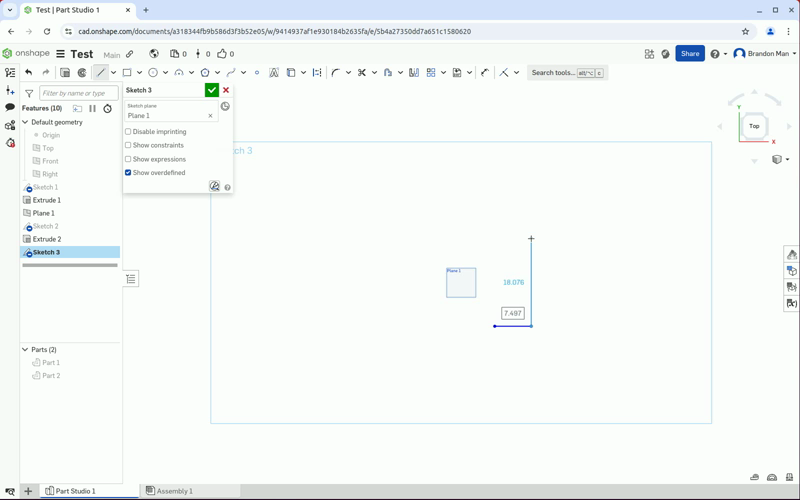
click(531, 238)
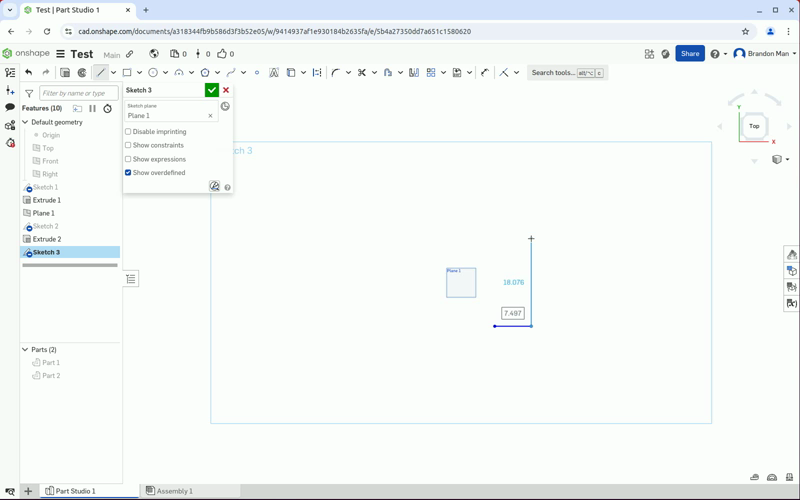
key_up(shift)
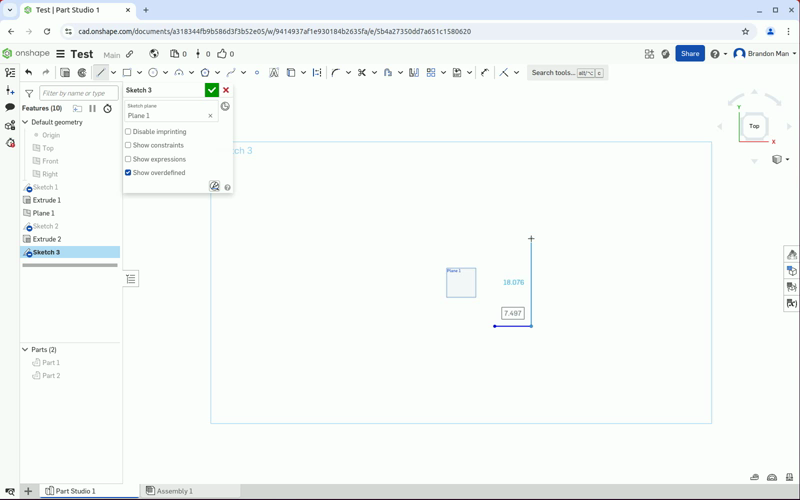
key_down(shift)
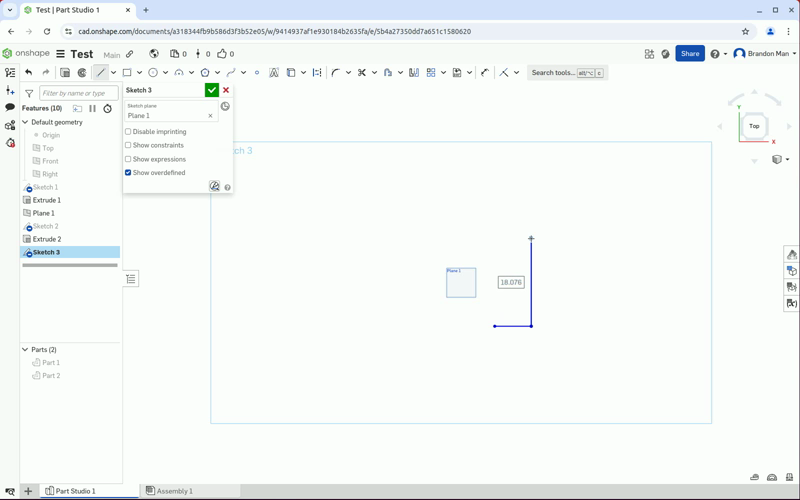
mouse_move(561, 238)
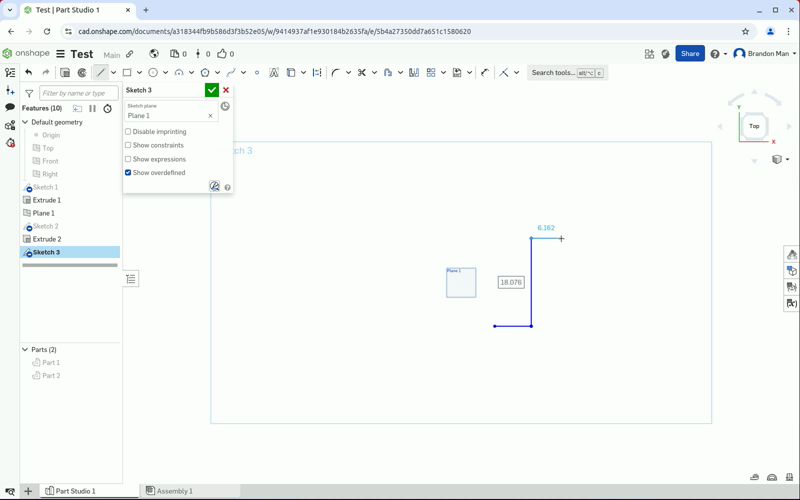
mouse_move(494, 238)
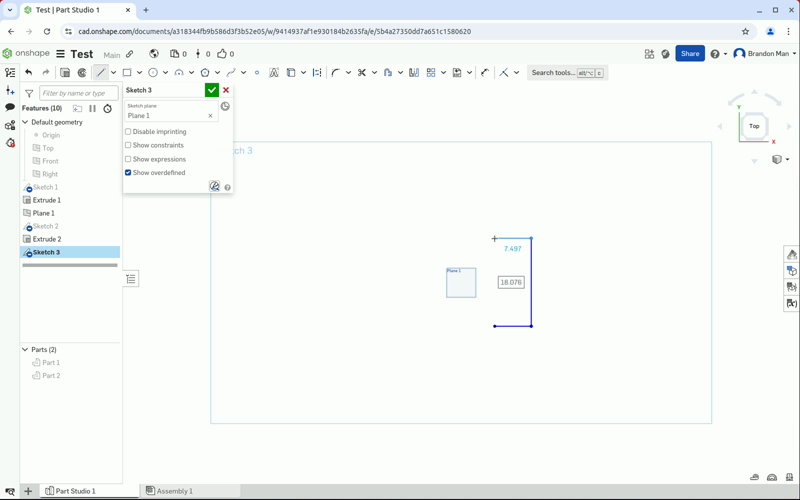
click(494, 238)
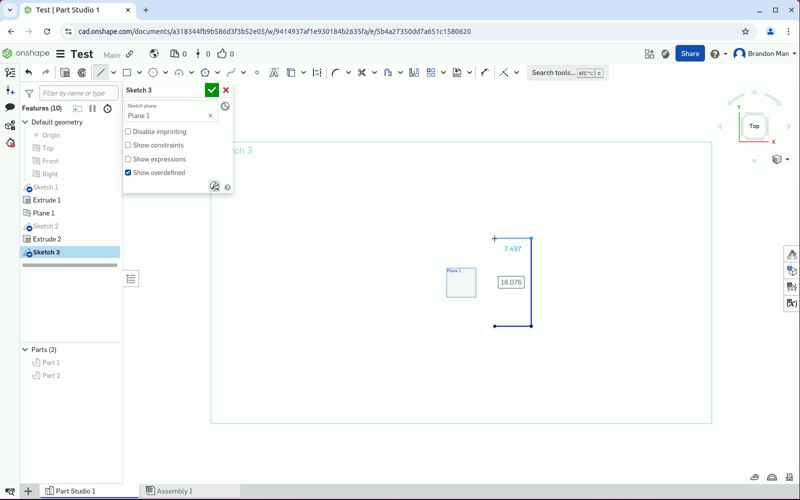
key_up(shift)
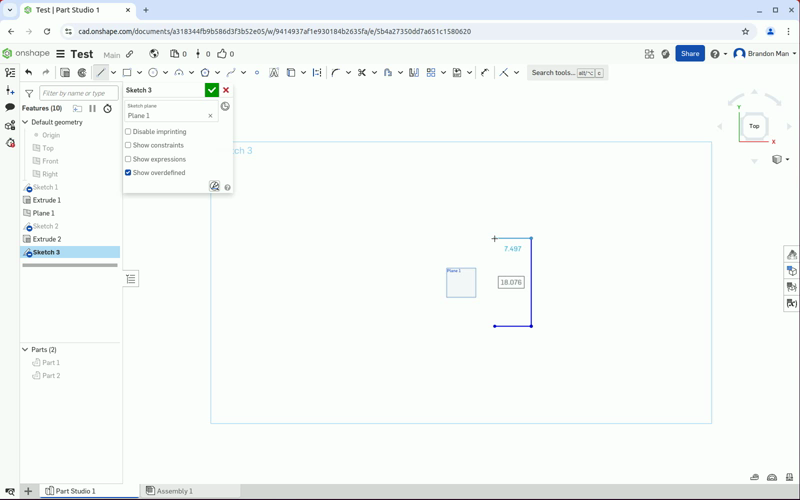
key(esc)
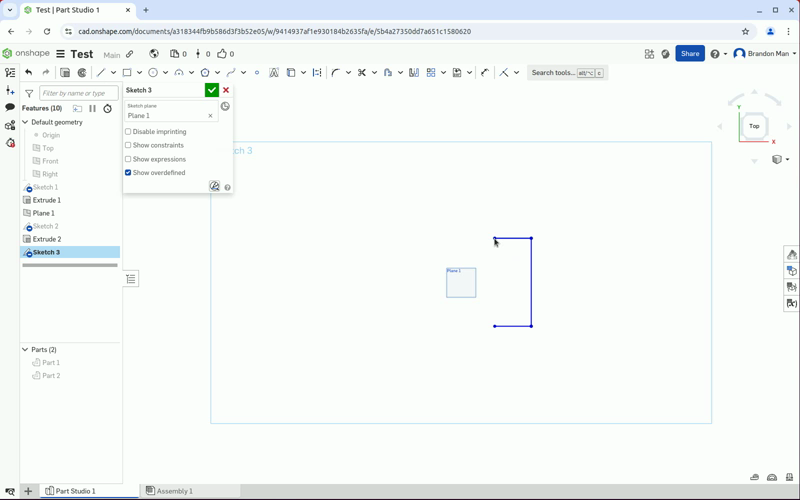
key(a)
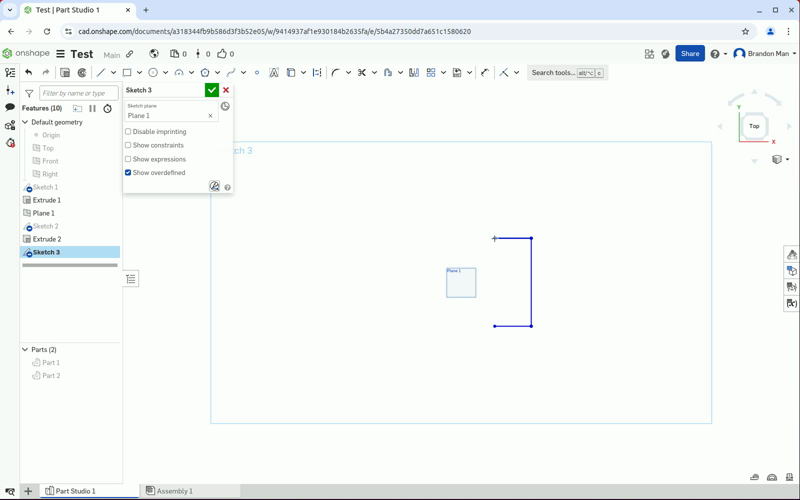
mouse_move(494, 238)
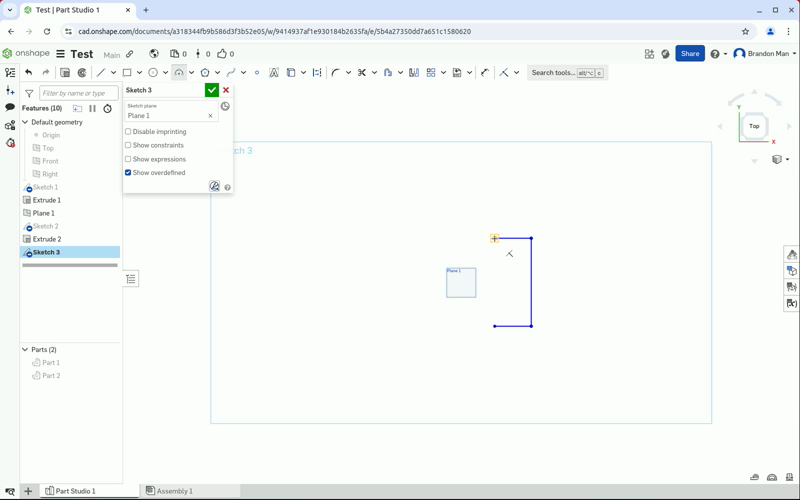
click(494, 238)
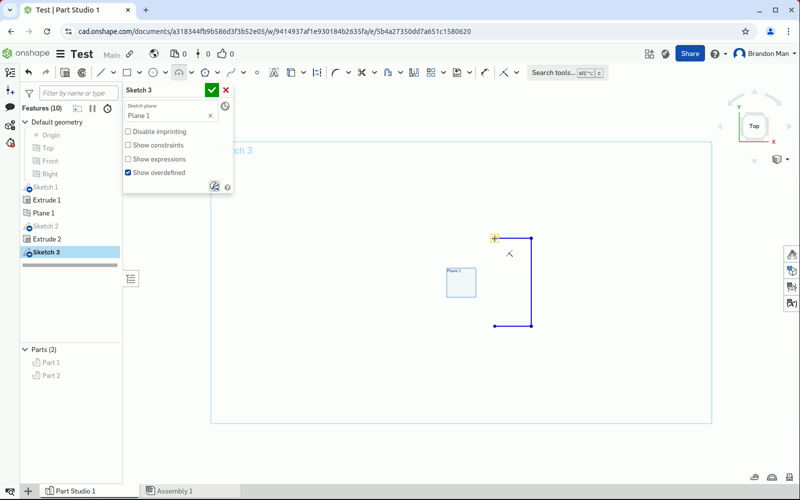
mouse_move(494, 326)
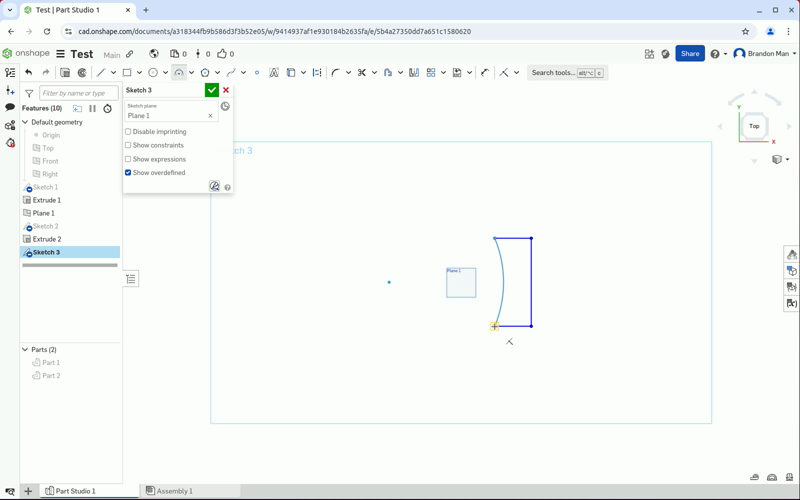
click(494, 326)
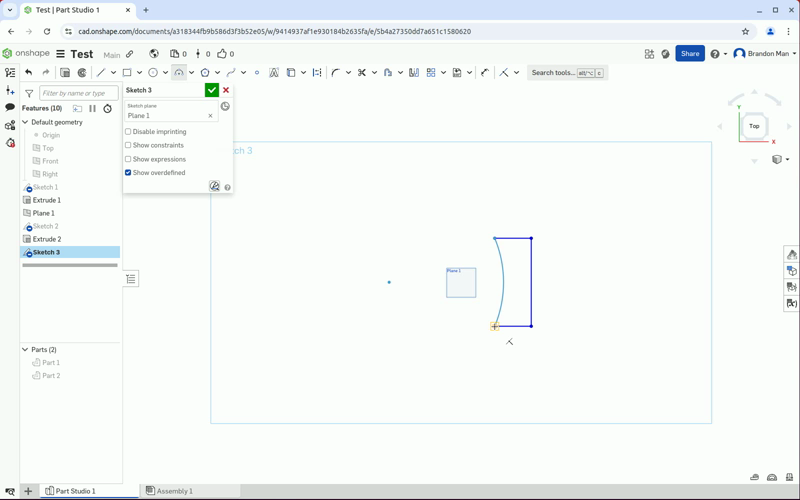
key_down(shift)
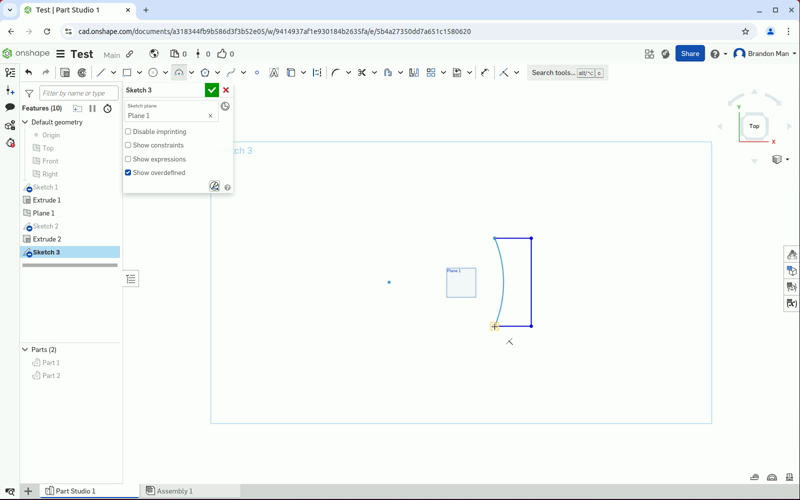
mouse_move(470, 282)
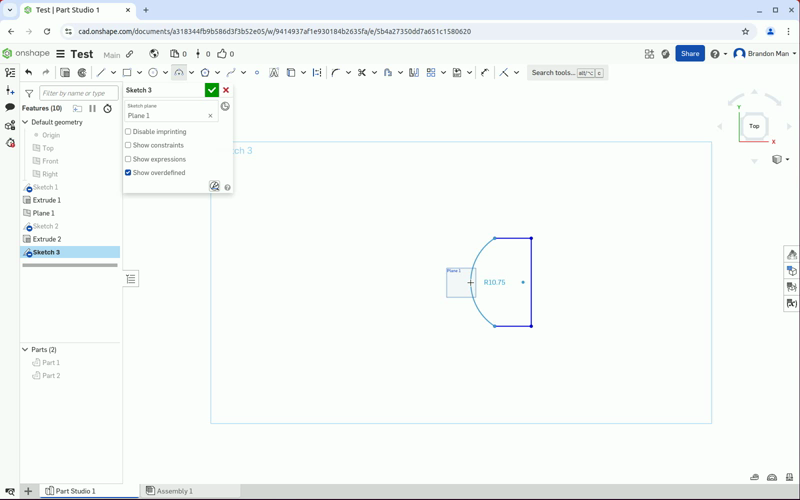
click(470, 282)
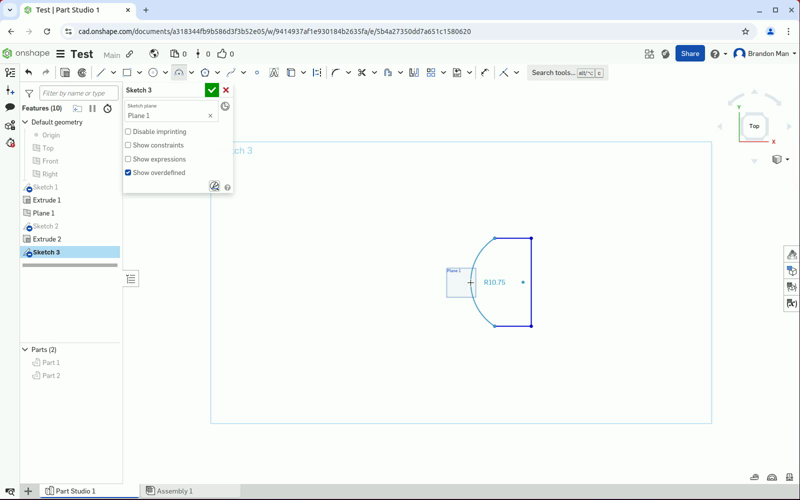
key_up(shift)
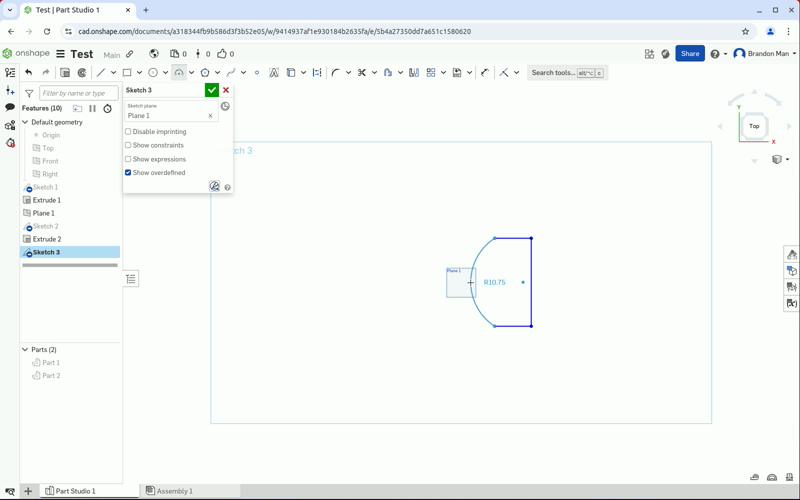
key(esc)
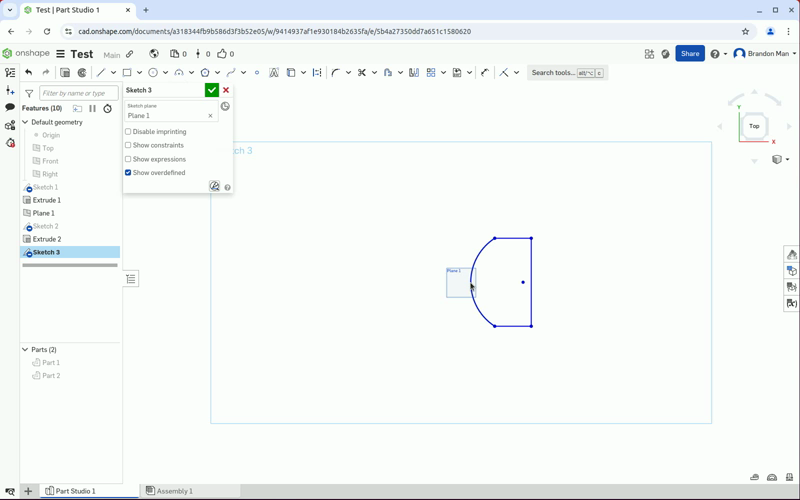
mouse_move(494, 245)
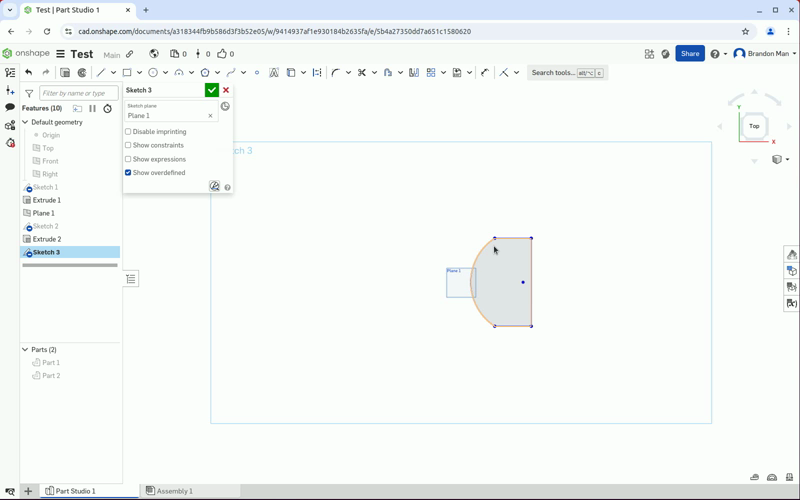
click(494, 245)
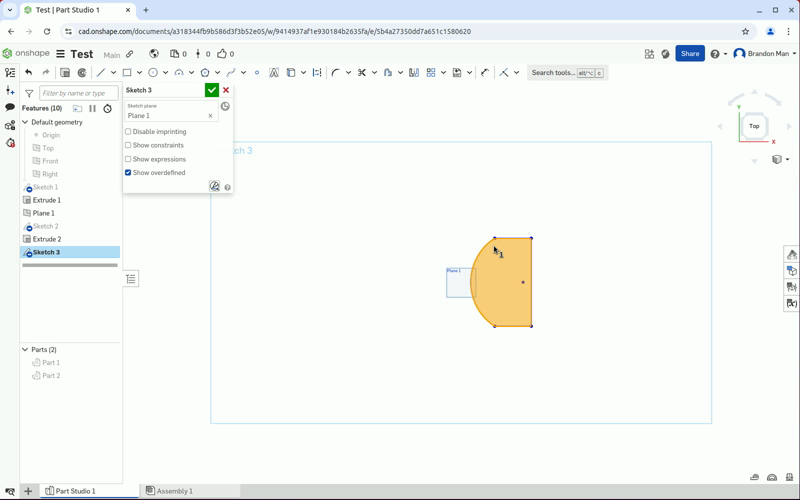
mouse_move(73, 352)
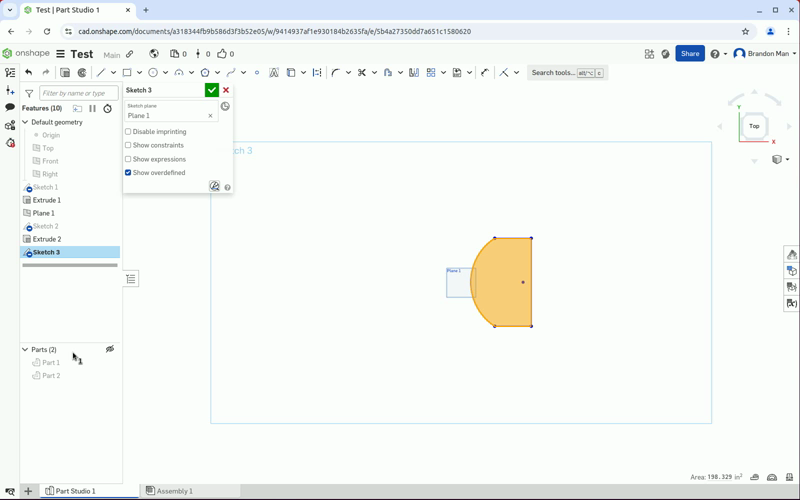
key(shift+y)
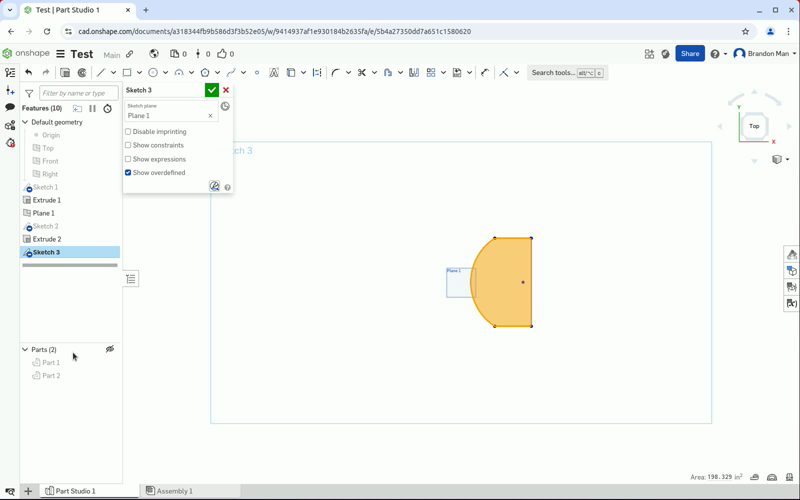
key(shift+e)
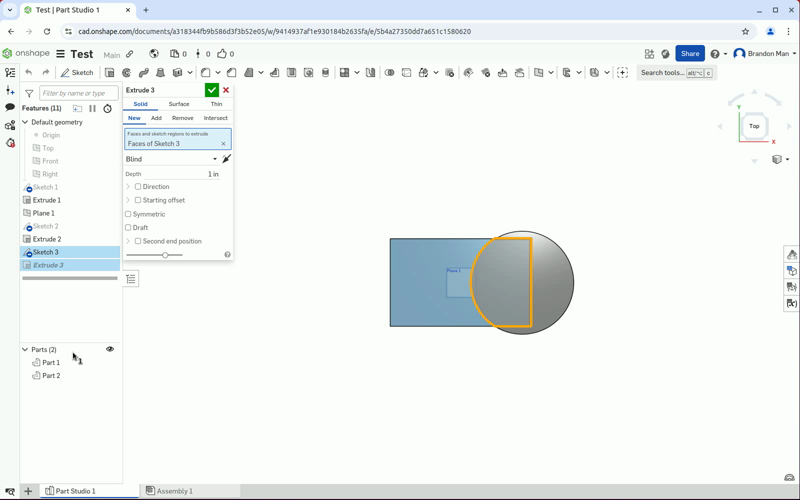
mouse_move(143, 106)
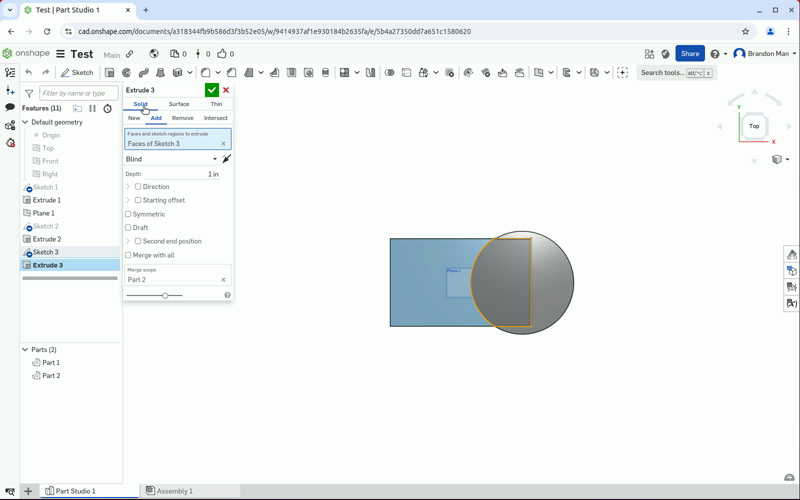
click(143, 106)
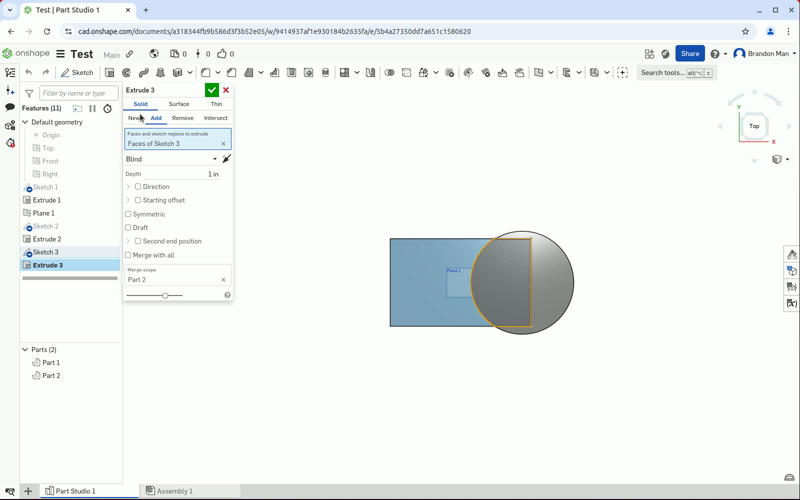
mouse_move(137, 120)
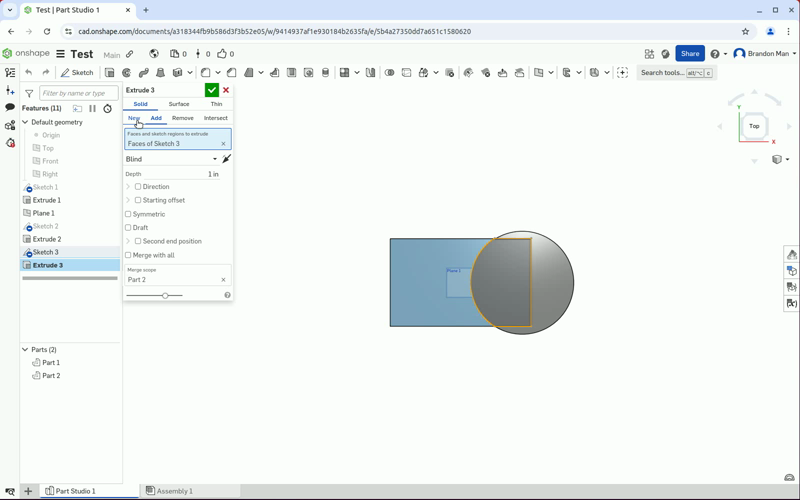
click(137, 120)
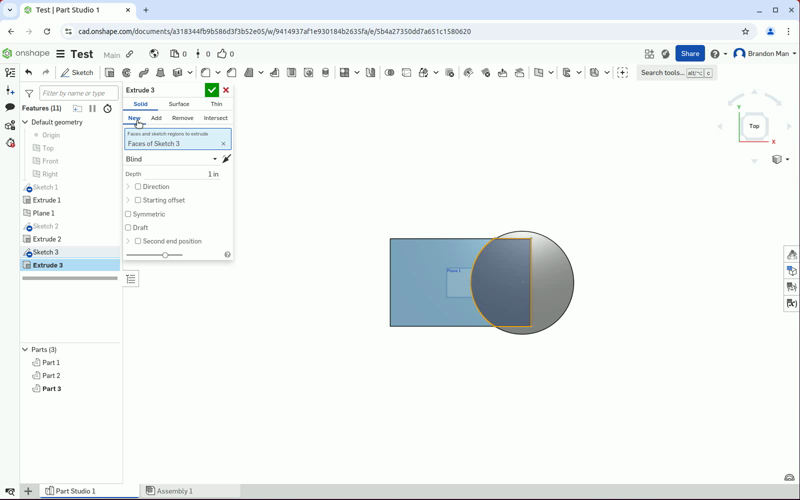
key(tab, 4)
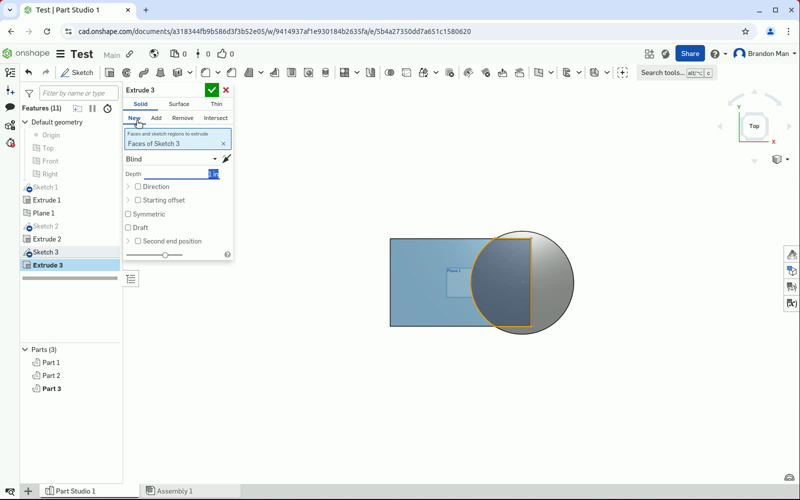
text(13.239)
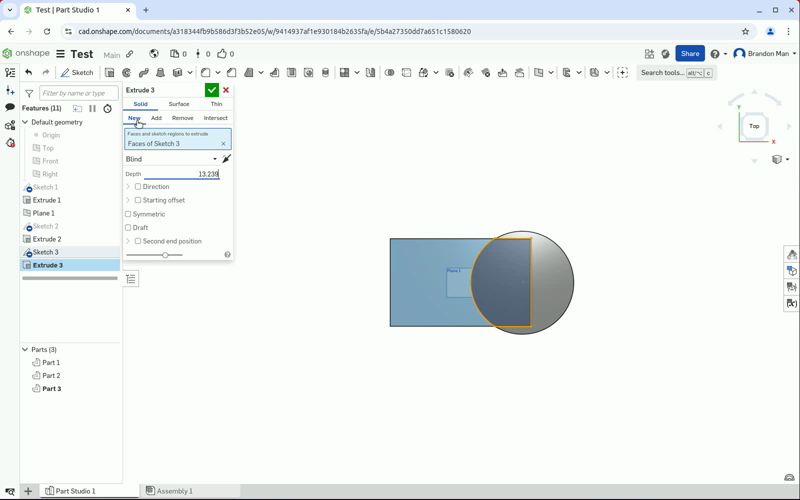
key(enter)
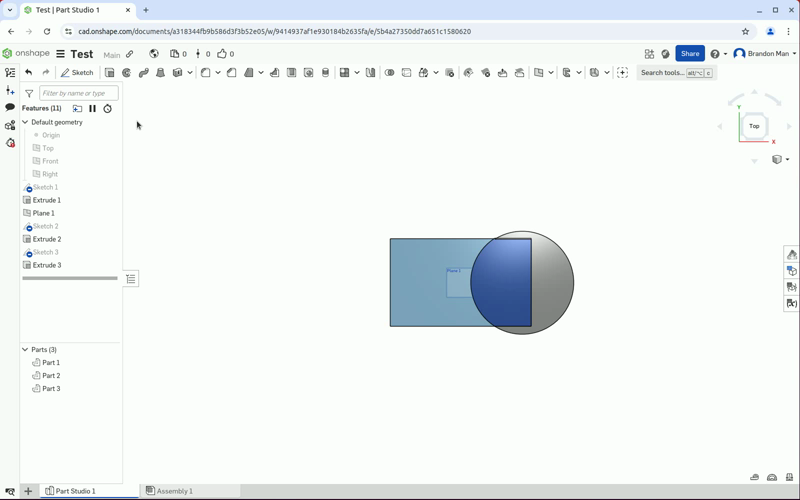
key(shift+h)
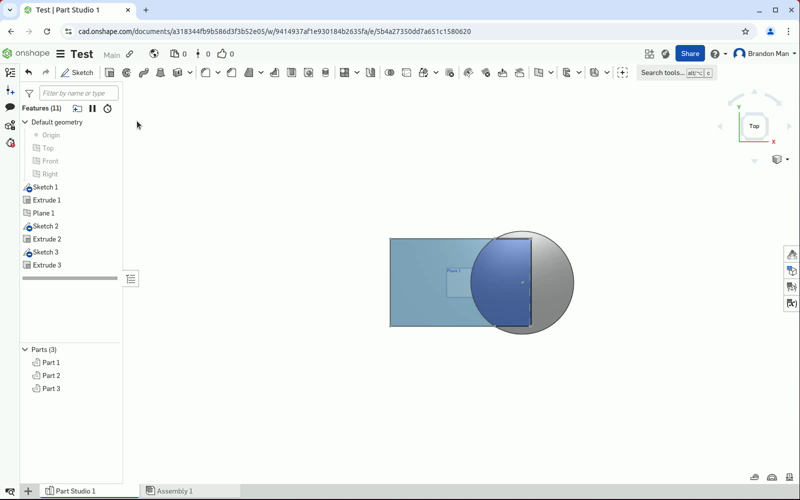
key(shift+h)
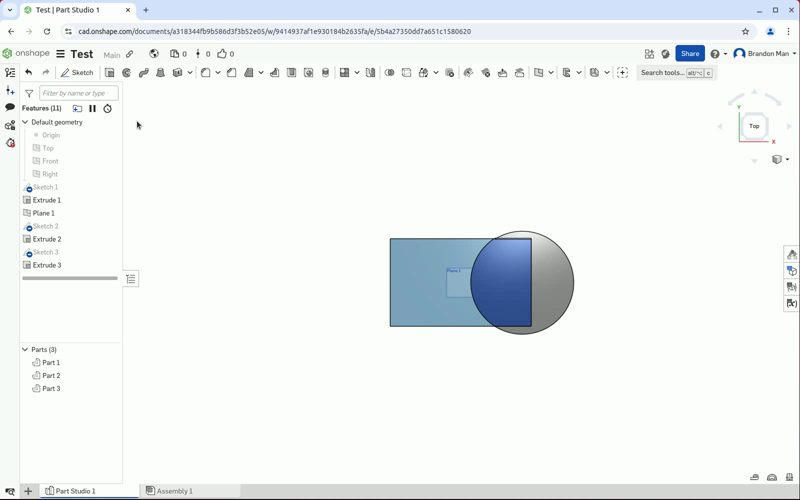
mouse_move(73, 189)
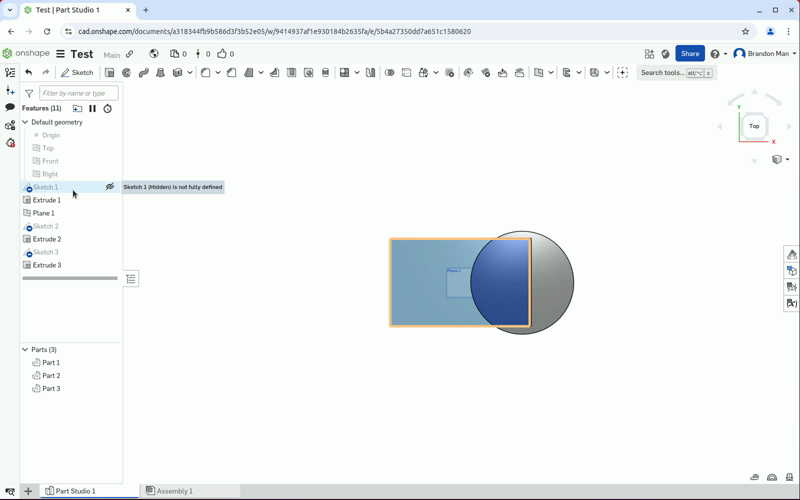
click(73, 189)
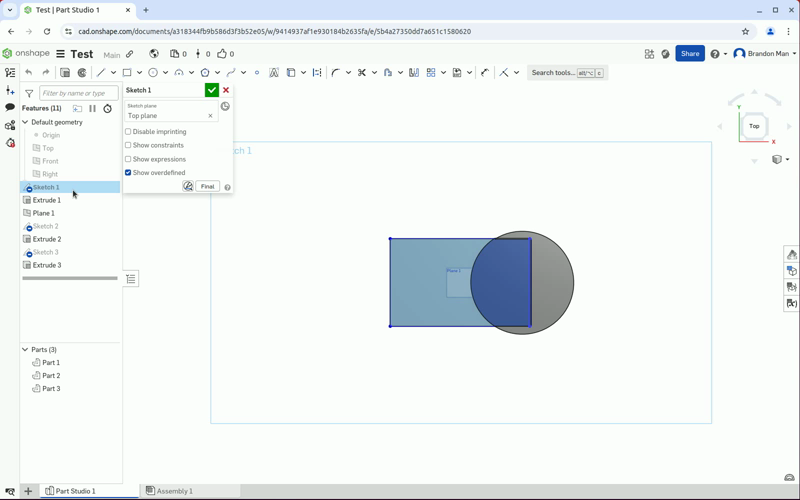
mouse_move(229, 92)
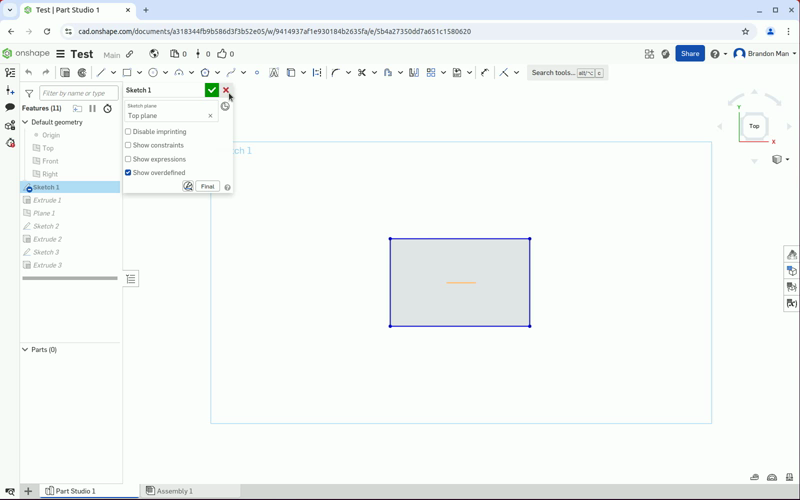
click(229, 92)
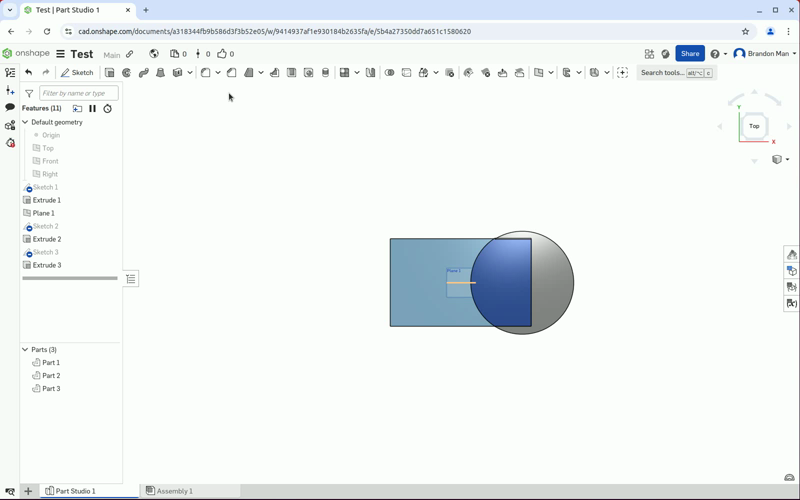
mouse_move(541, 75)
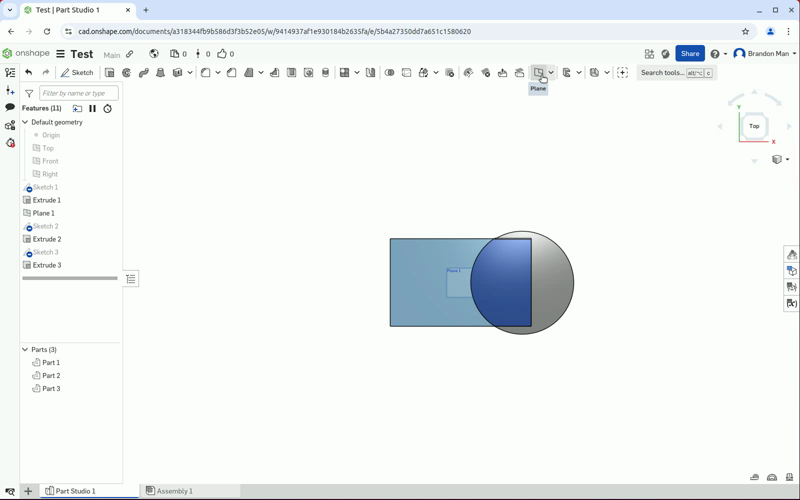
click(541, 75)
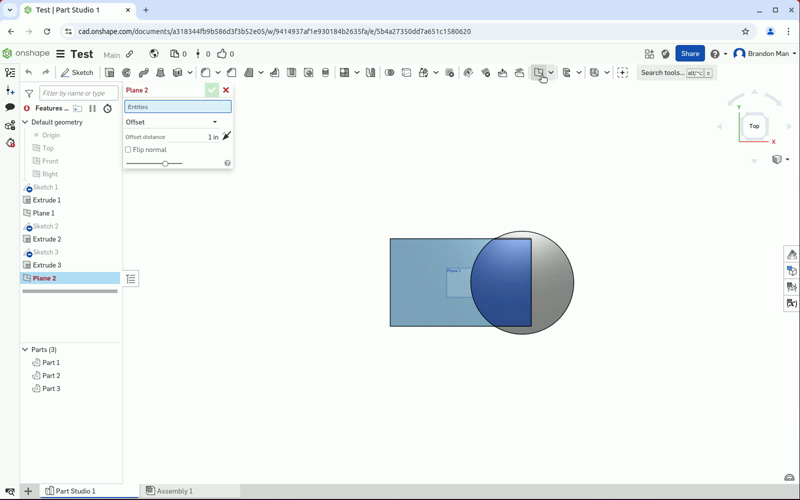
mouse_move(73, 150)
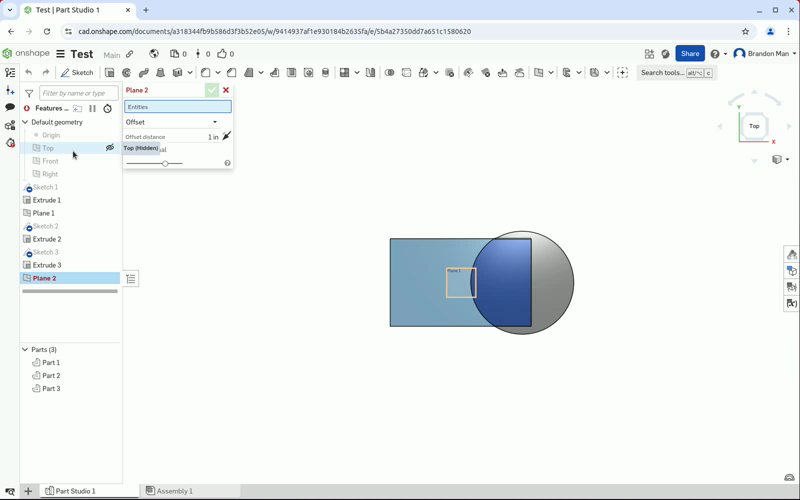
click(73, 150)
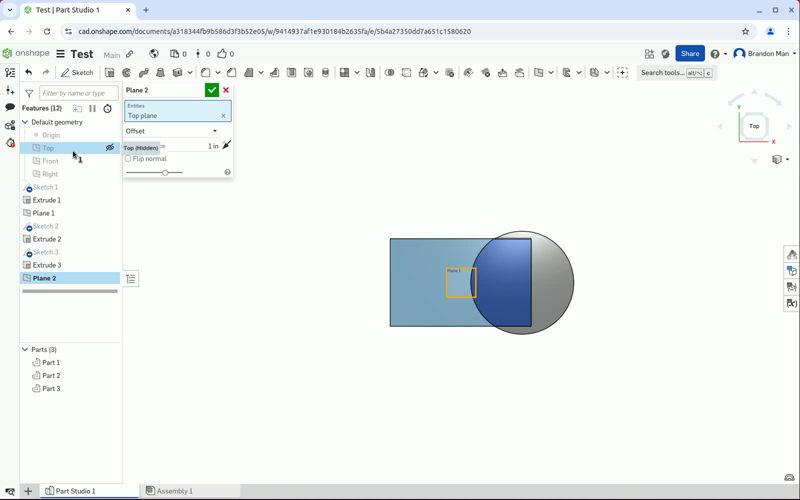
key(tab, 2)
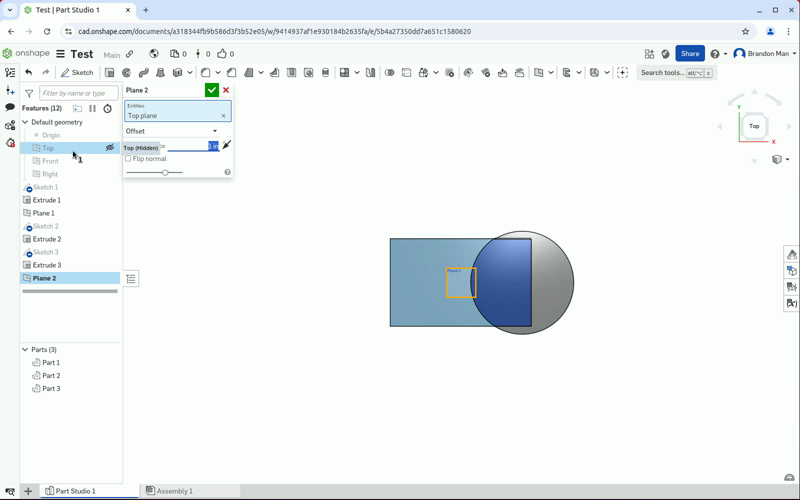
text(15.898)
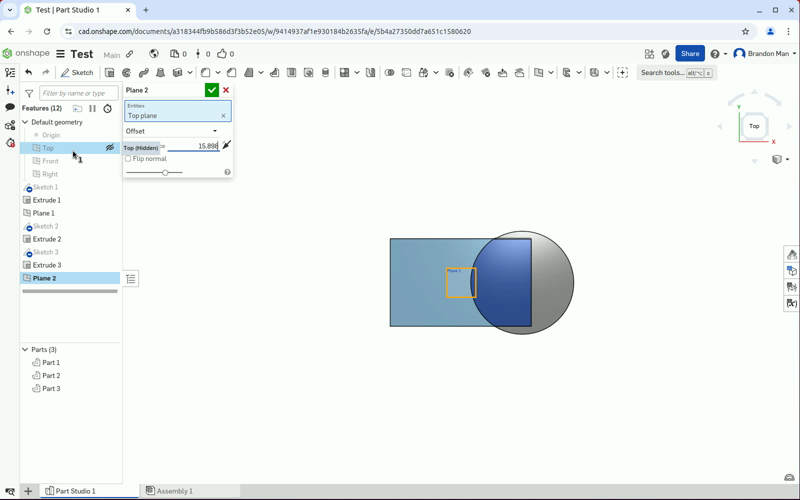
key(enter, 2)
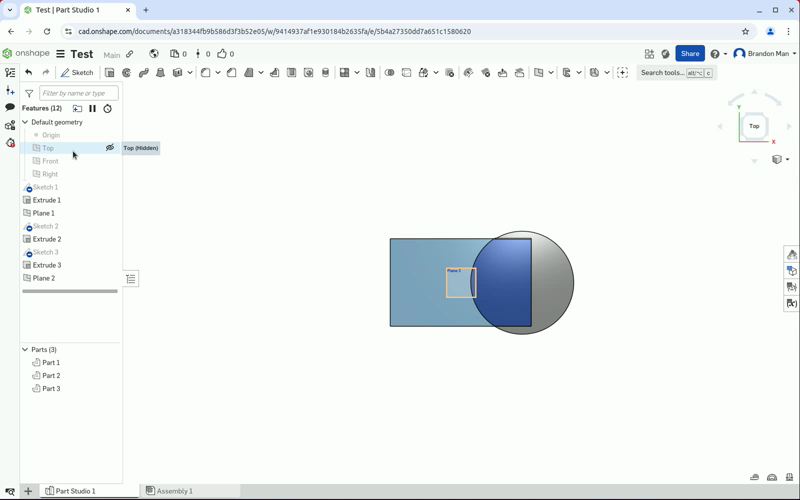
key(shift+s)
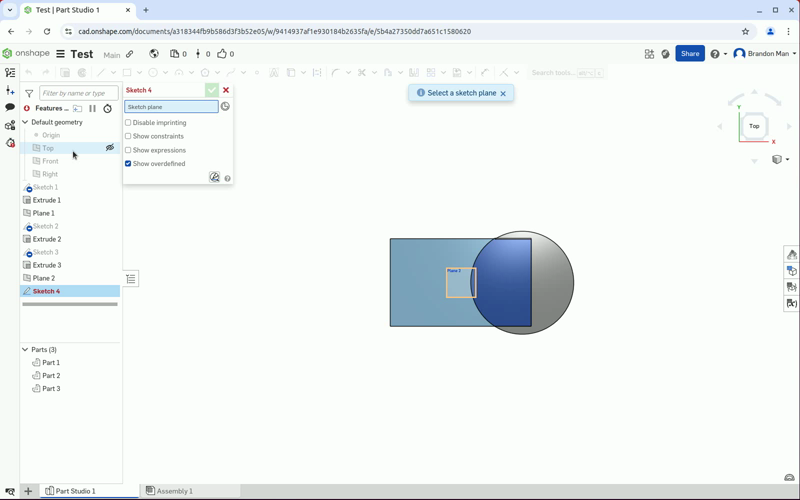
mouse_move(73, 280)
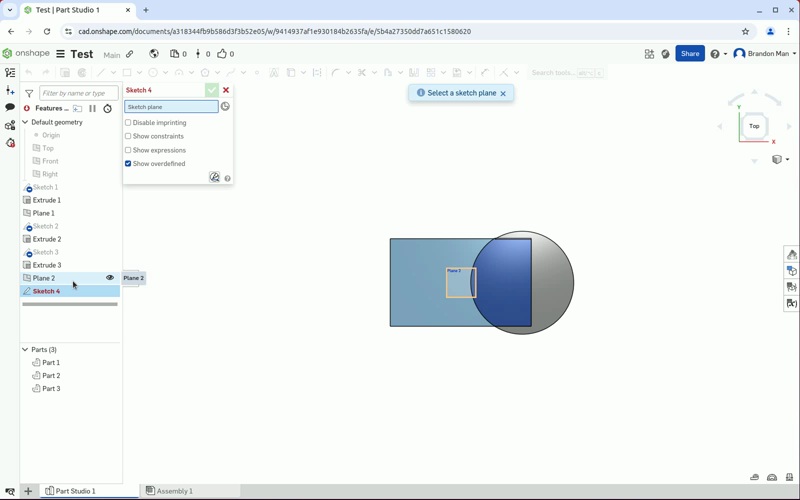
click(73, 280)
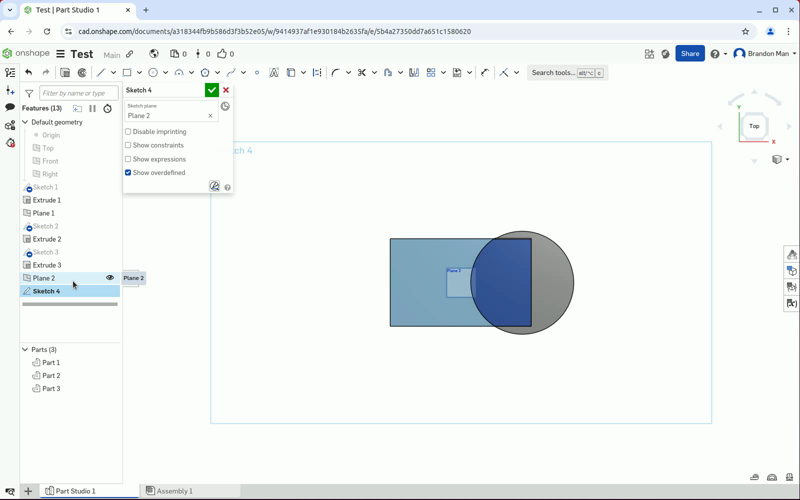
mouse_move(73, 352)
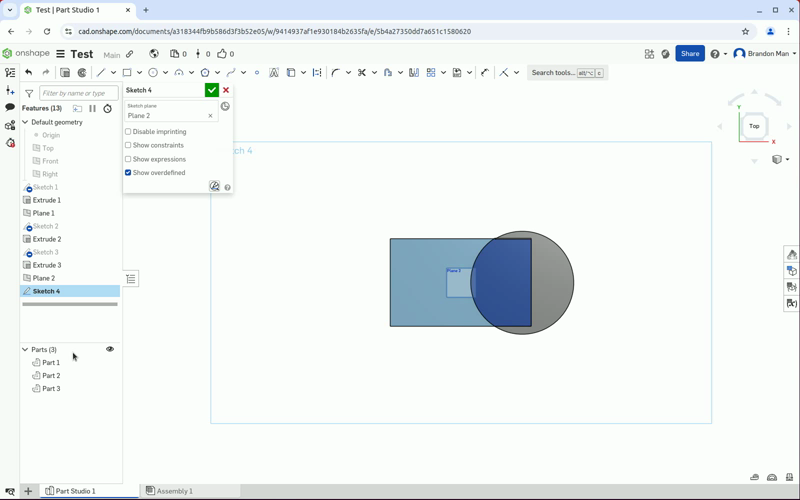
key(y)
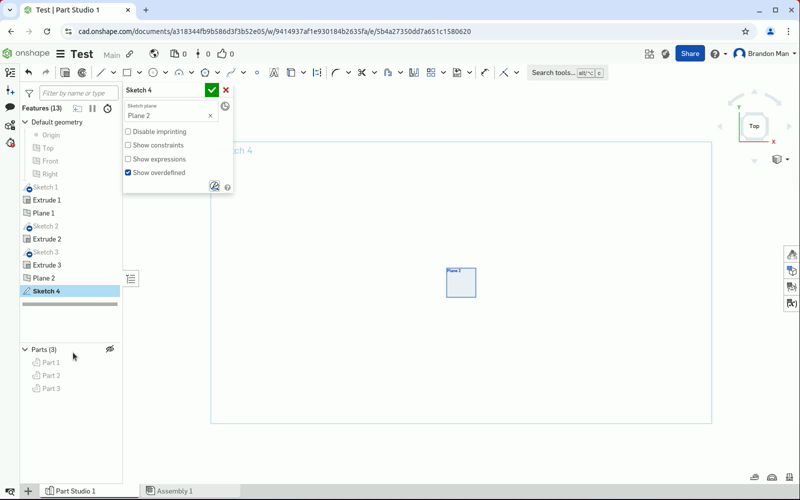
key(c)
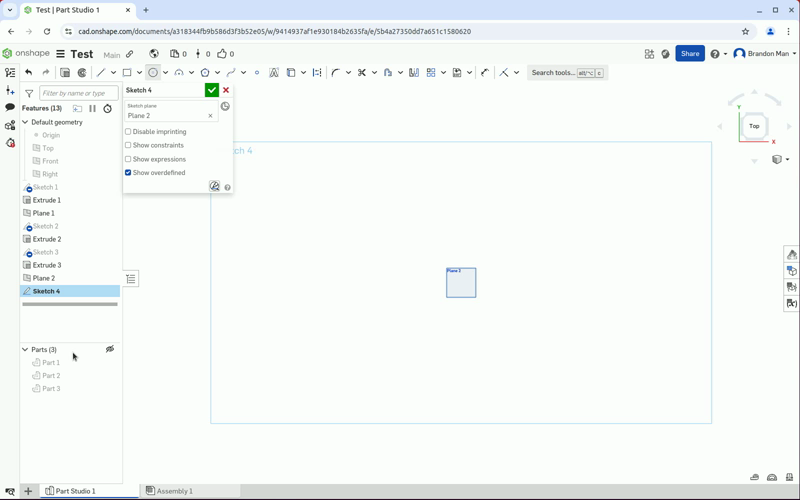
key_down(shift)
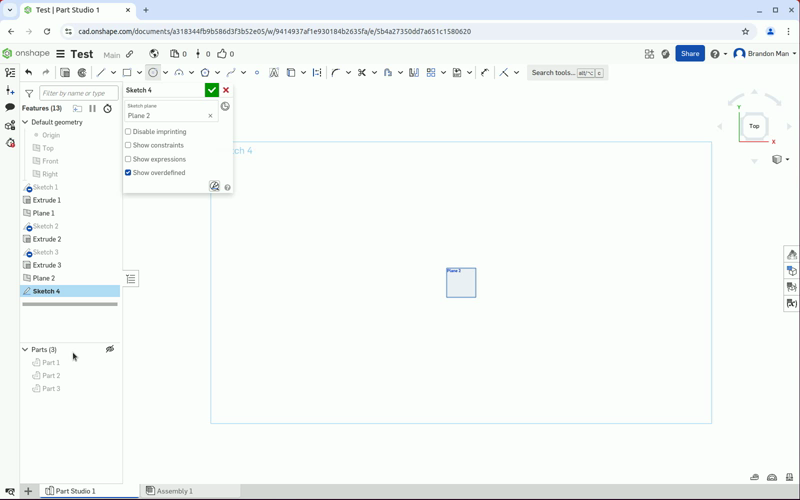
mouse_move(522, 282)
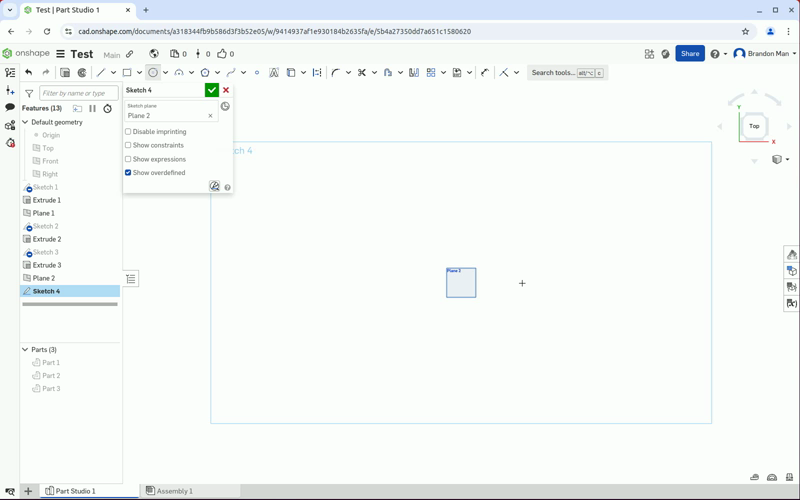
click(522, 282)
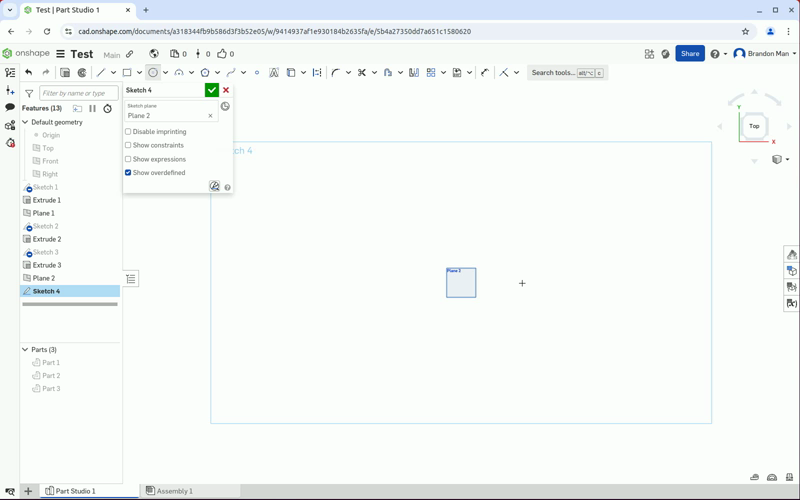
key_up(shift)
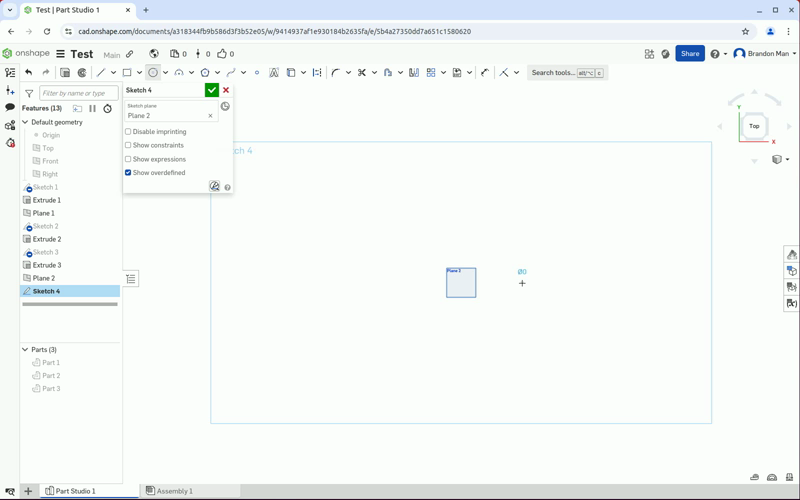
mouse_move(561, 282)
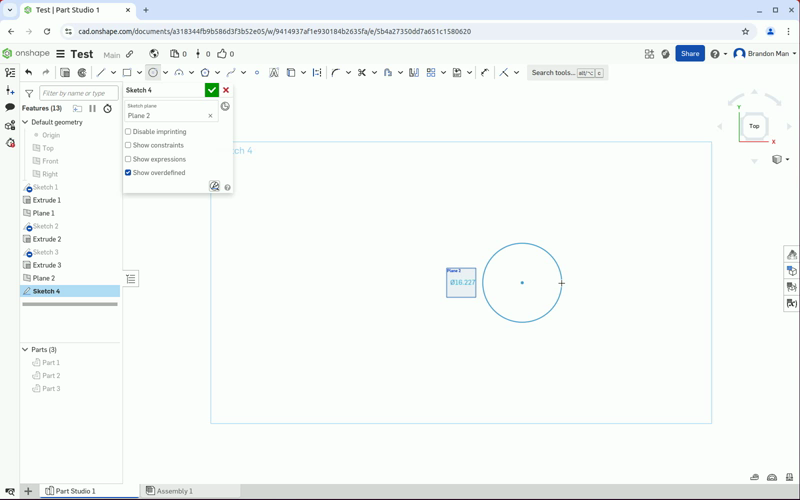
click(561, 282)
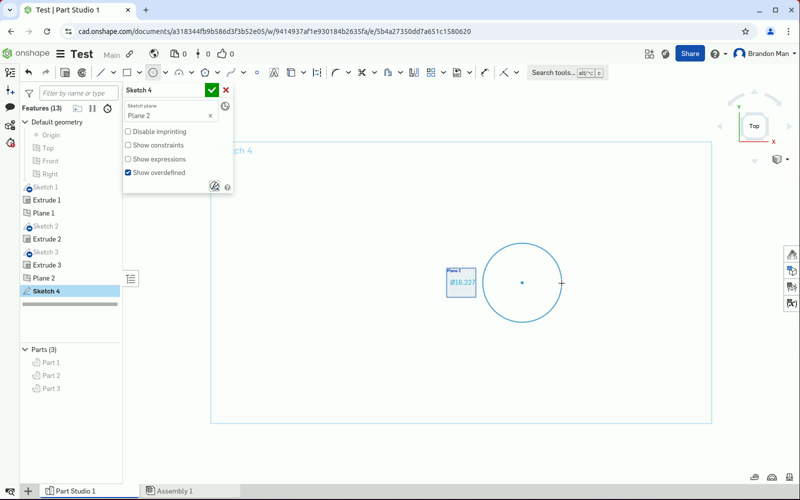
key(esc)
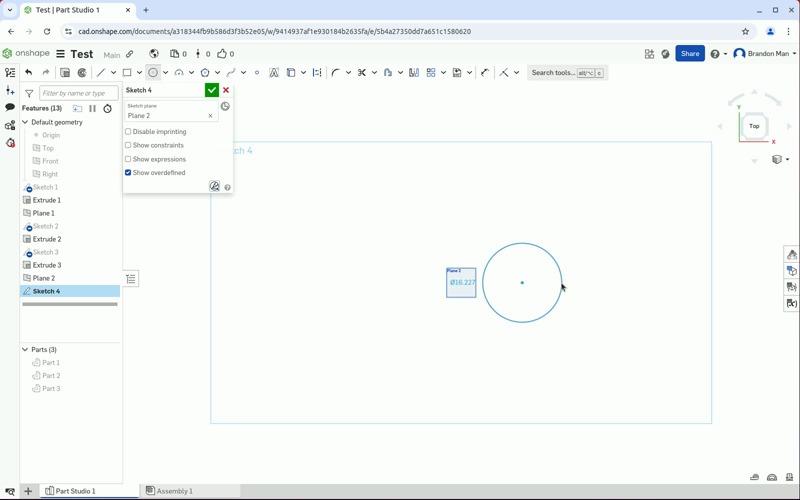
mouse_move(491, 299)
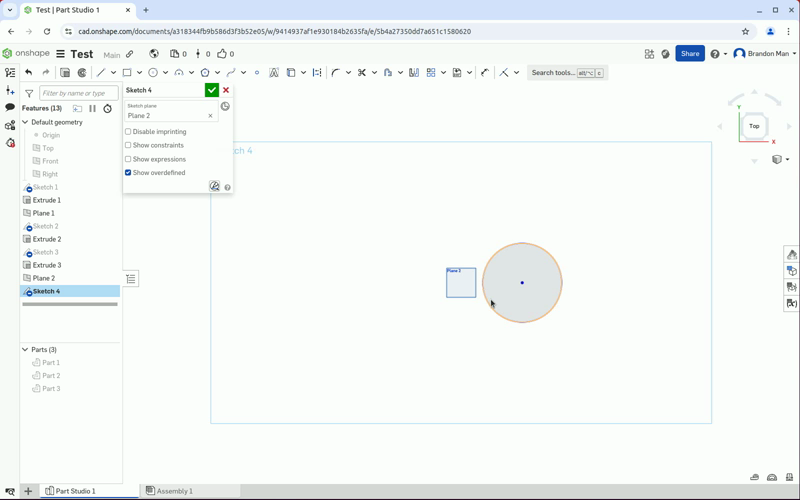
click(491, 299)
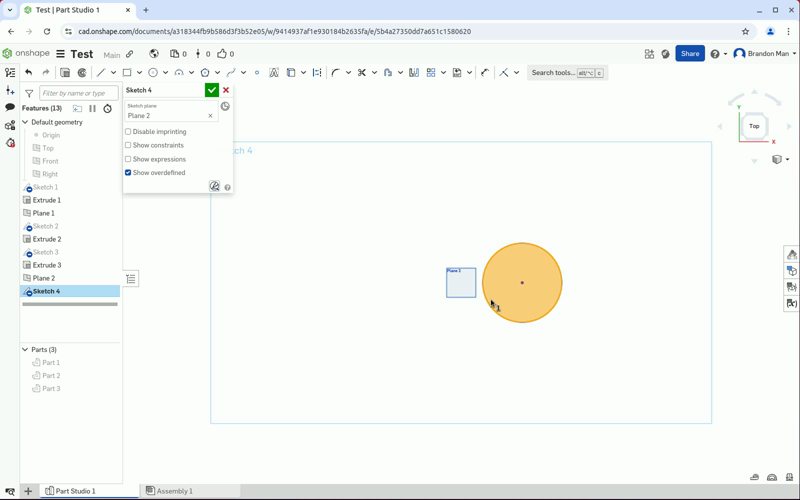
mouse_move(73, 352)
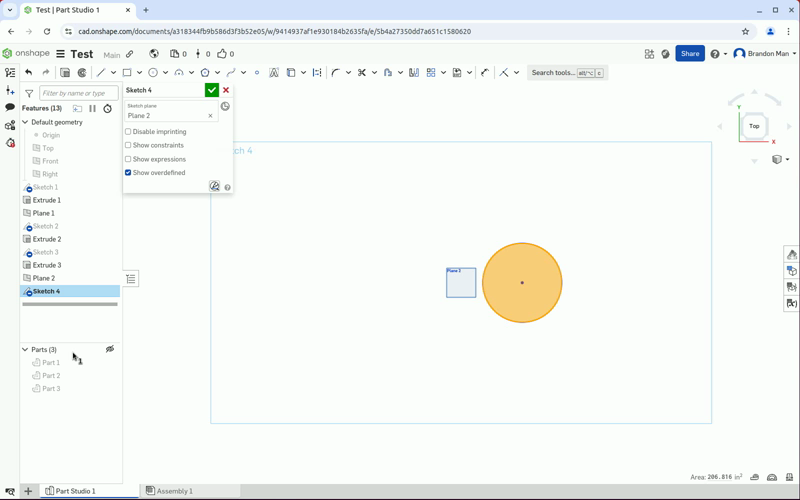
key(shift+y)
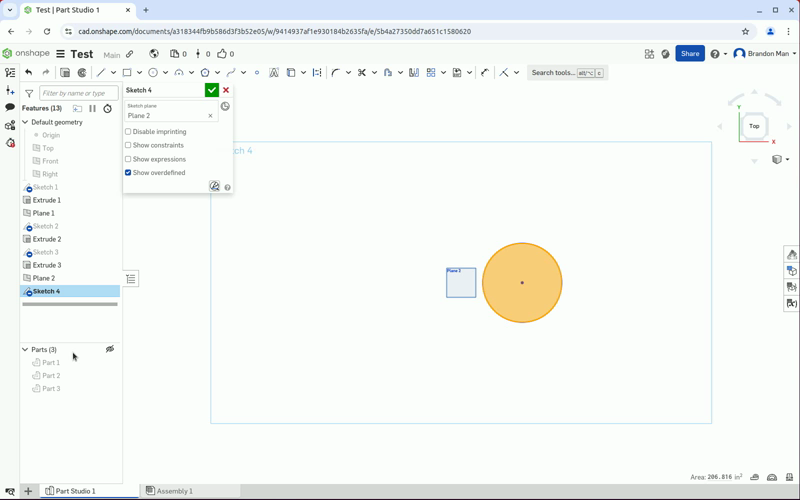
key(shift+e)
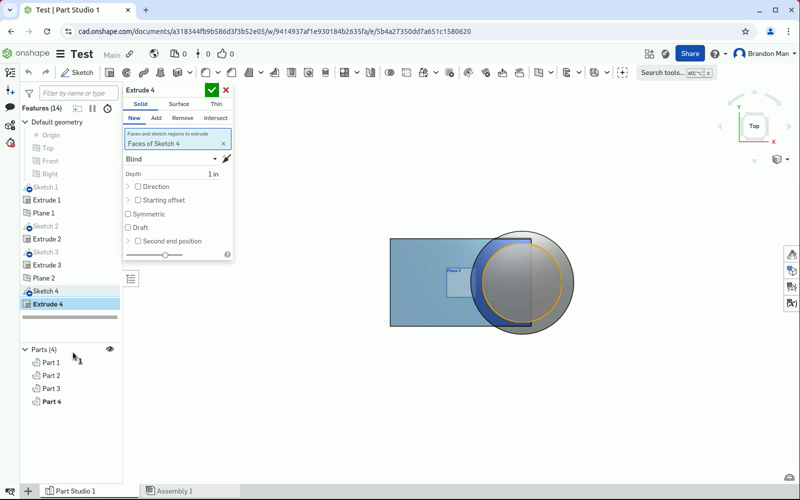
mouse_move(143, 106)
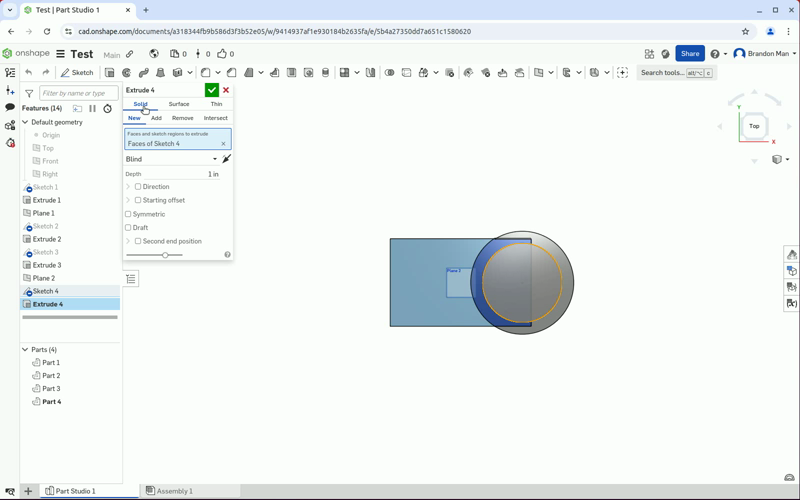
click(143, 106)
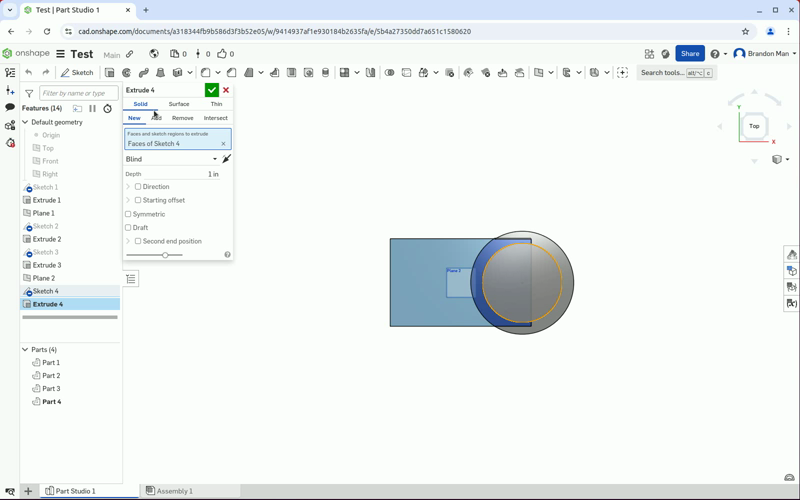
mouse_move(186, 120)
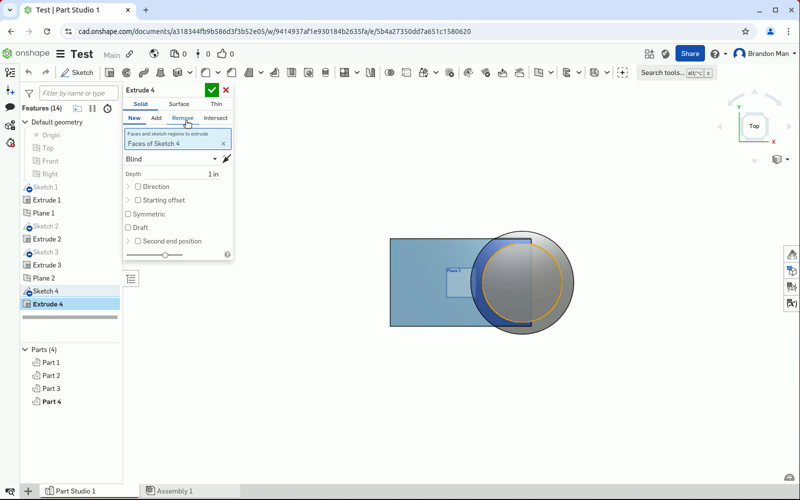
click(186, 120)
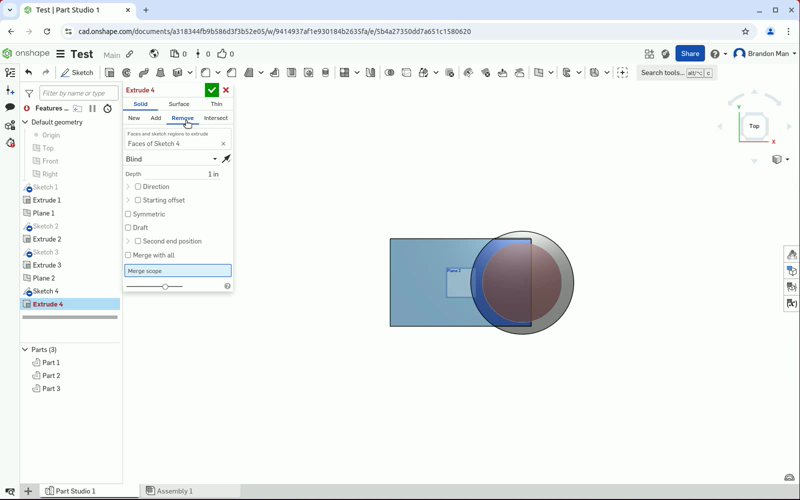
key(tab, 4)
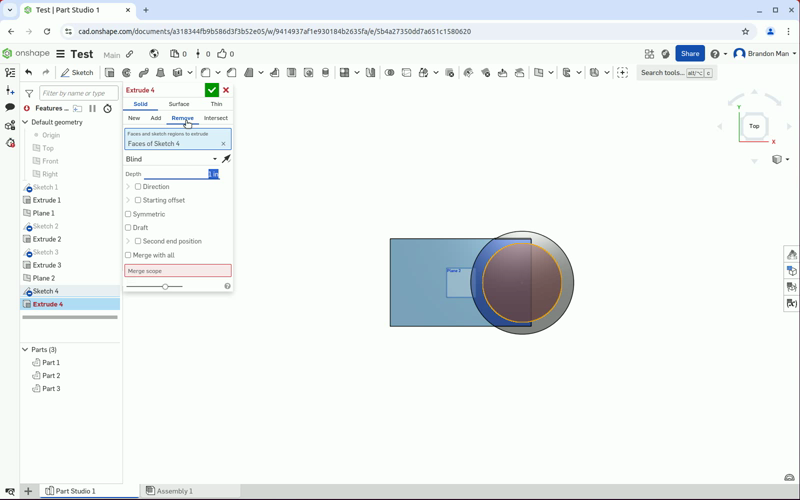
text(13.239)
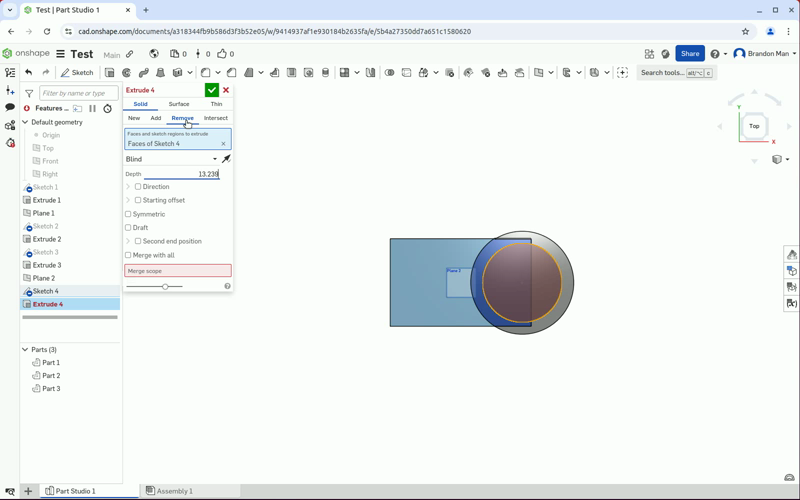
key(tab, 6)
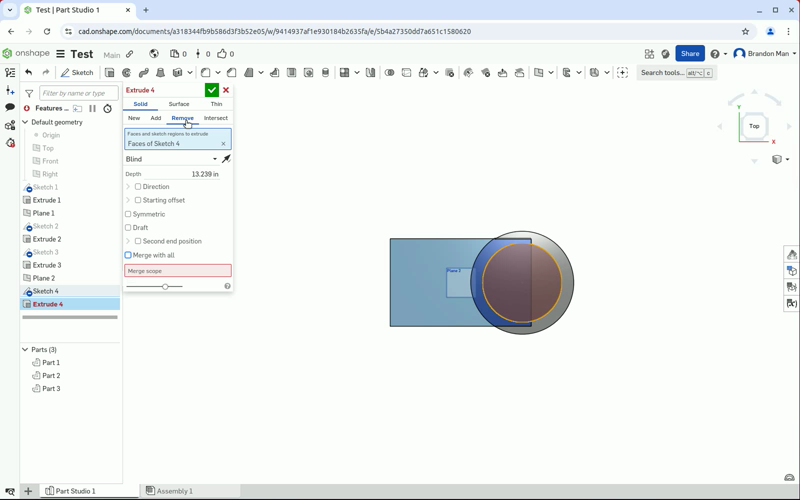
key(space)
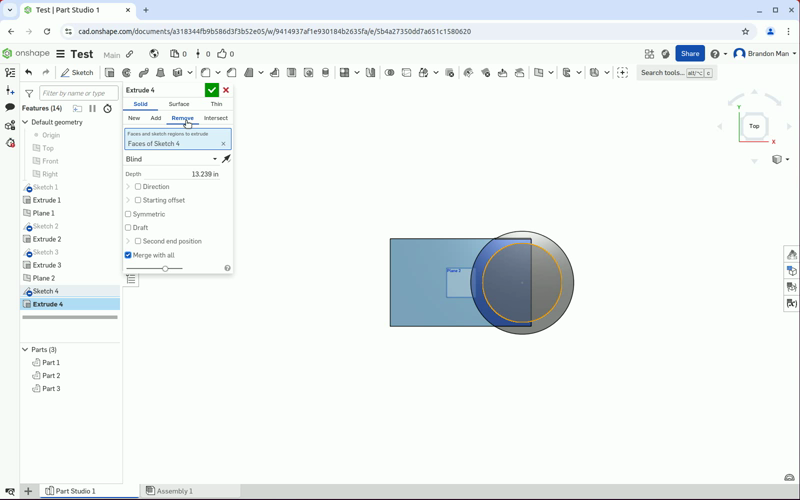
key(enter)
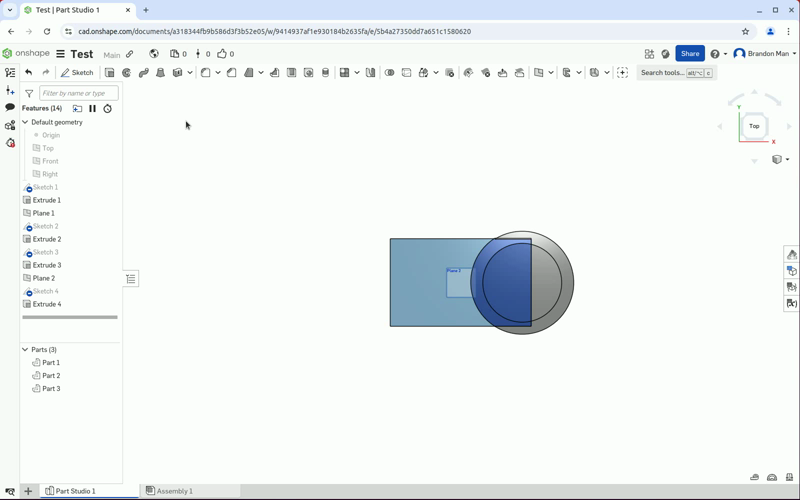
key(shift+h)
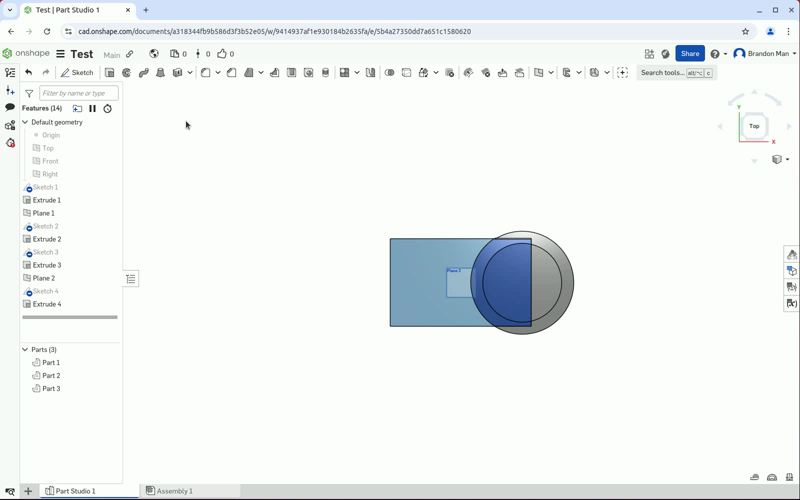
key(shift+h)
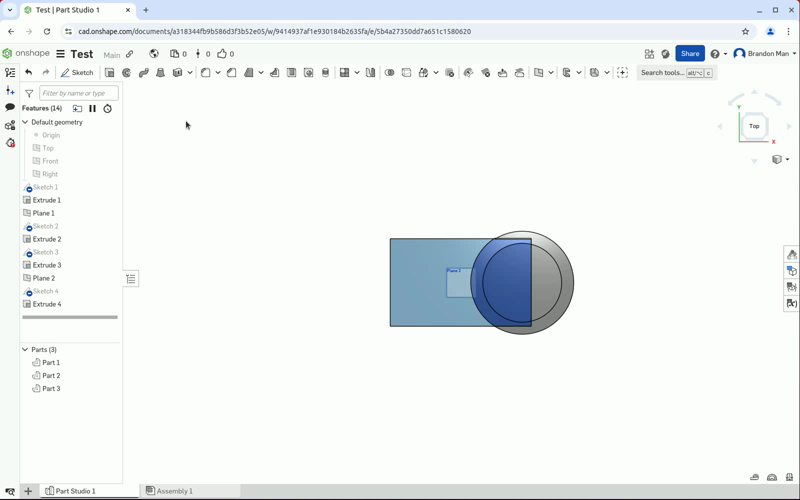
mouse_move(73, 189)
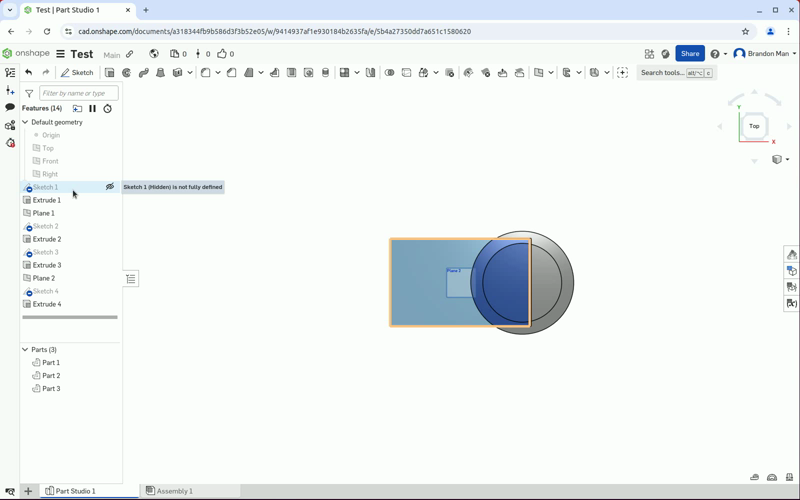
click(73, 189)
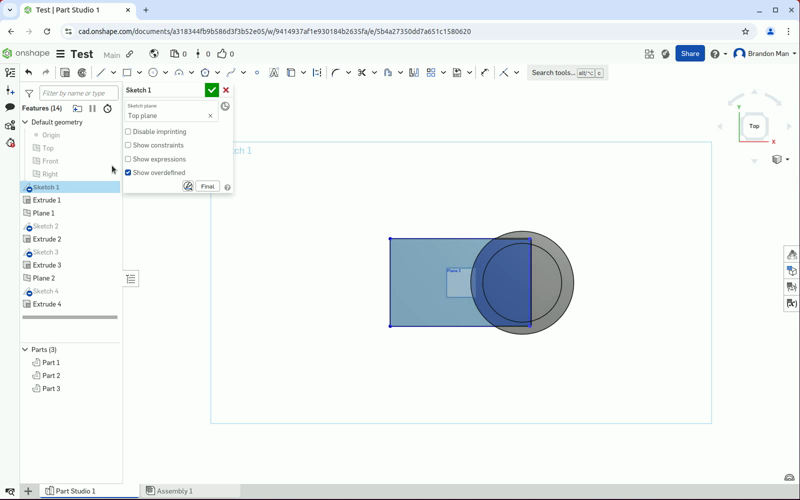
mouse_move(229, 92)
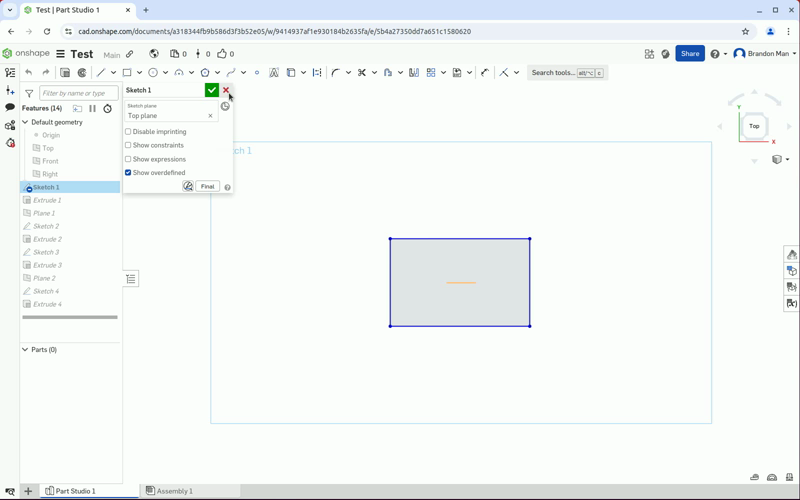
click(229, 92)
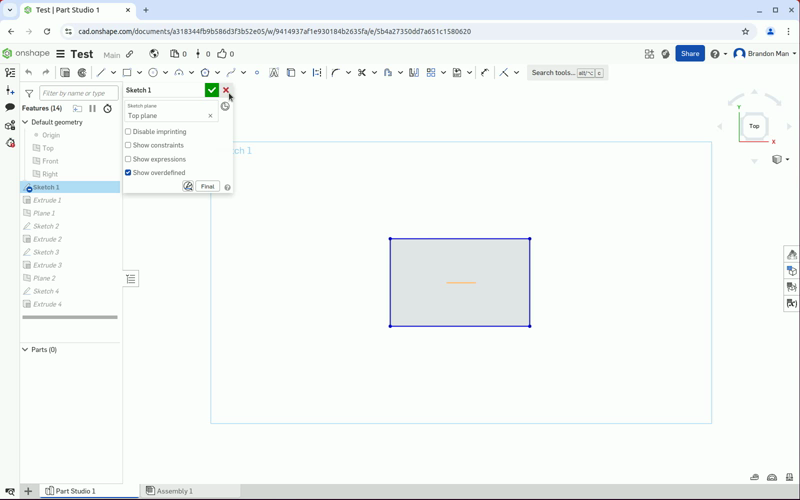
key(shift+s)
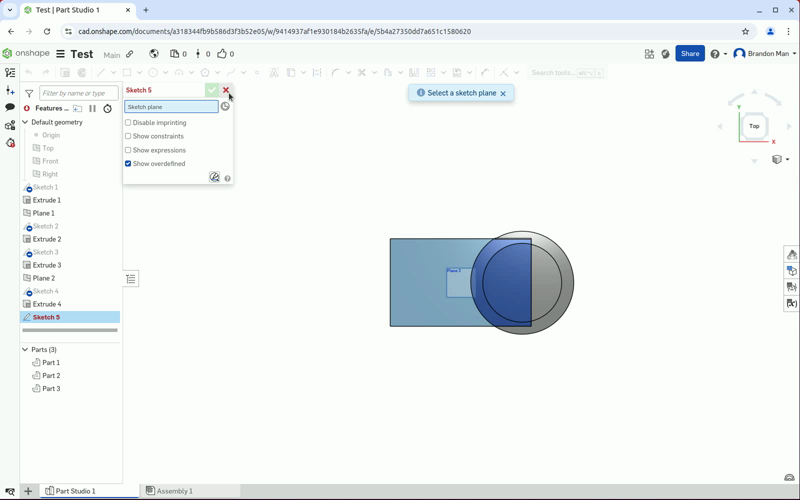
mouse_move(73, 215)
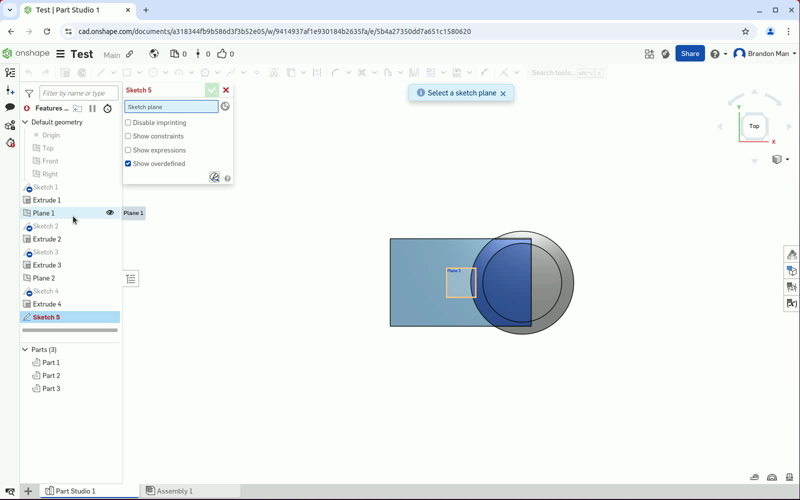
click(73, 215)
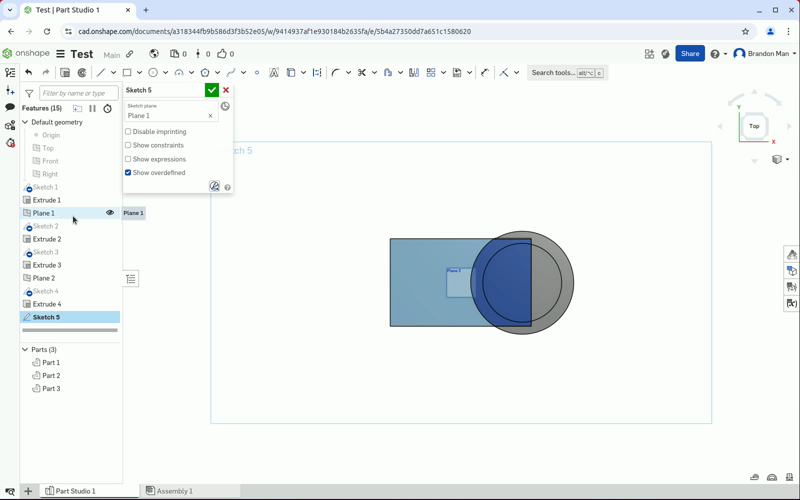
mouse_move(73, 352)
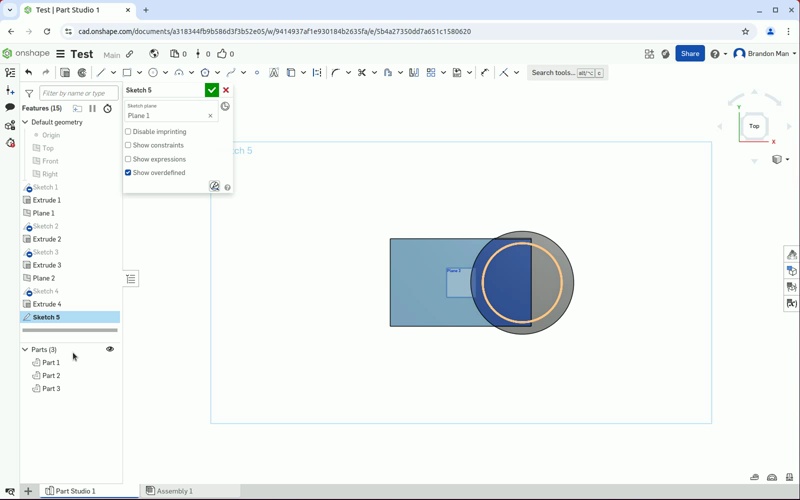
key(y)
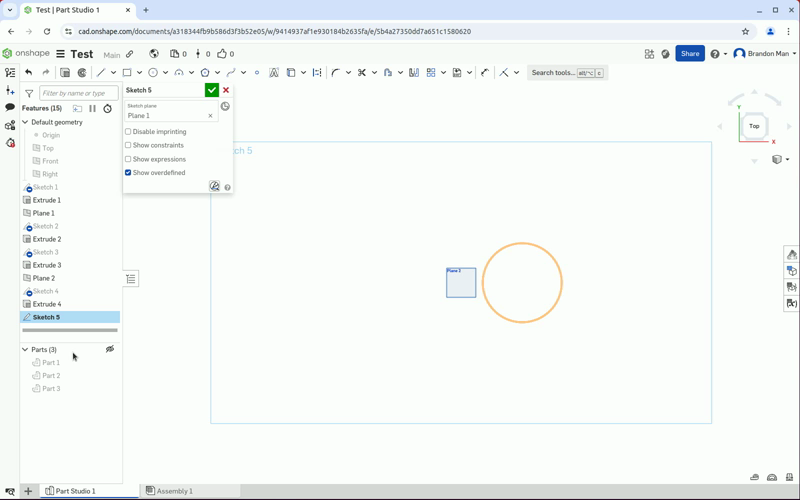
key(l)
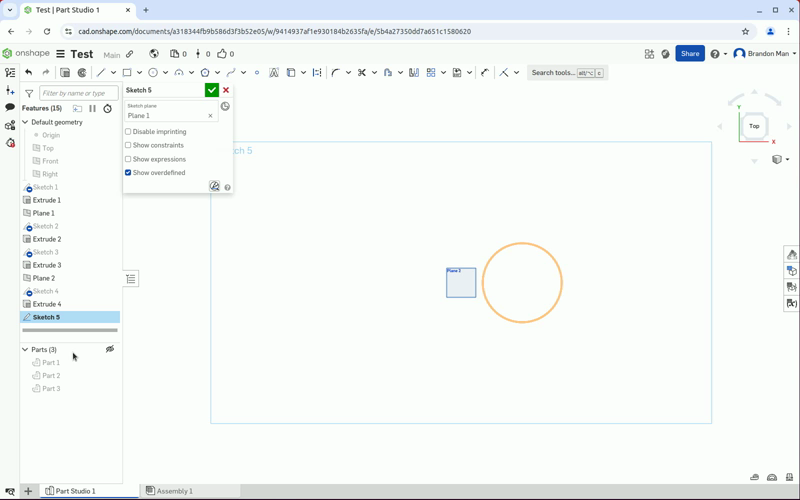
key_down(shift)
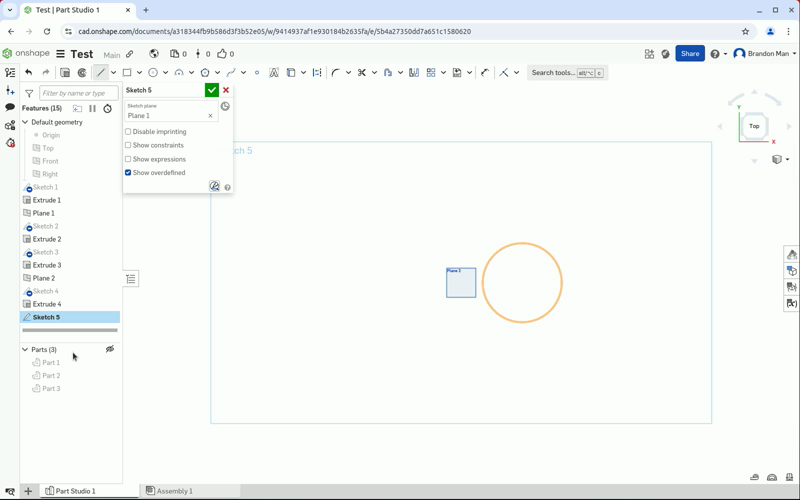
mouse_move(470, 288)
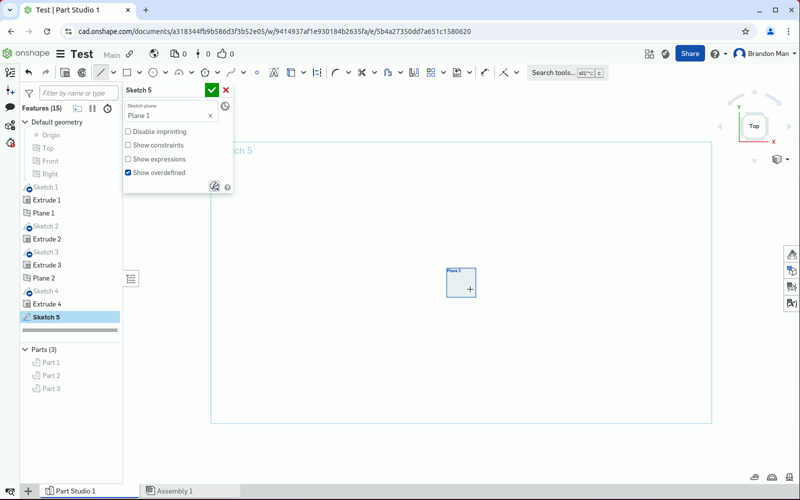
click(470, 288)
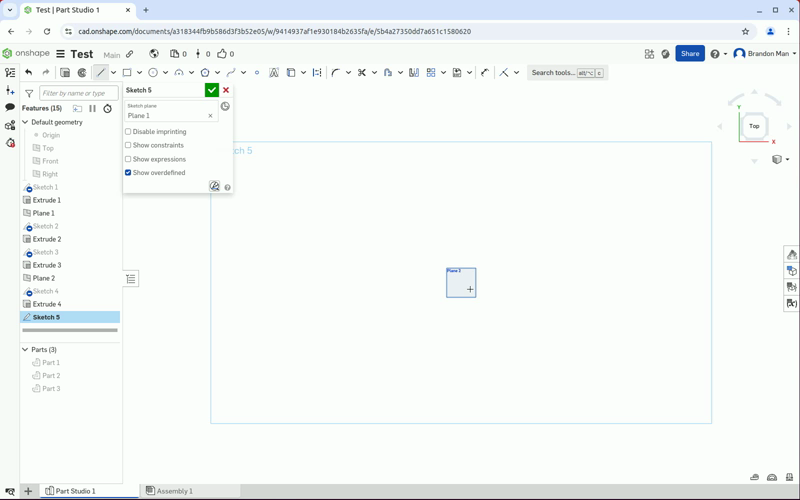
key_up(shift)
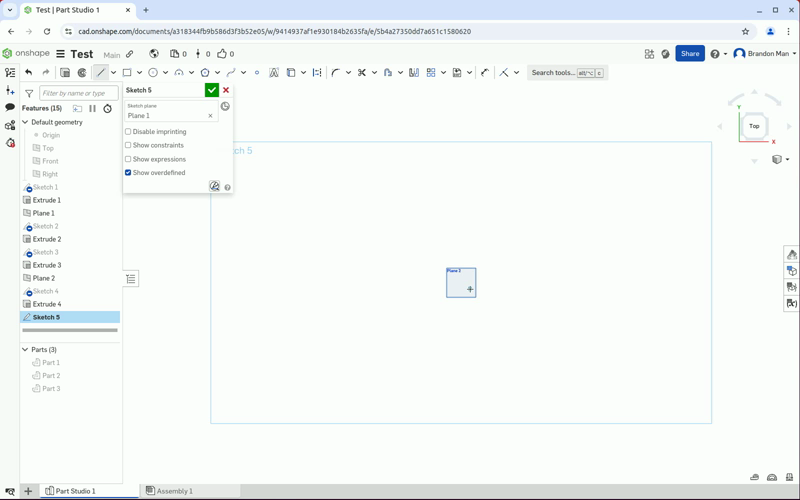
key_down(shift)
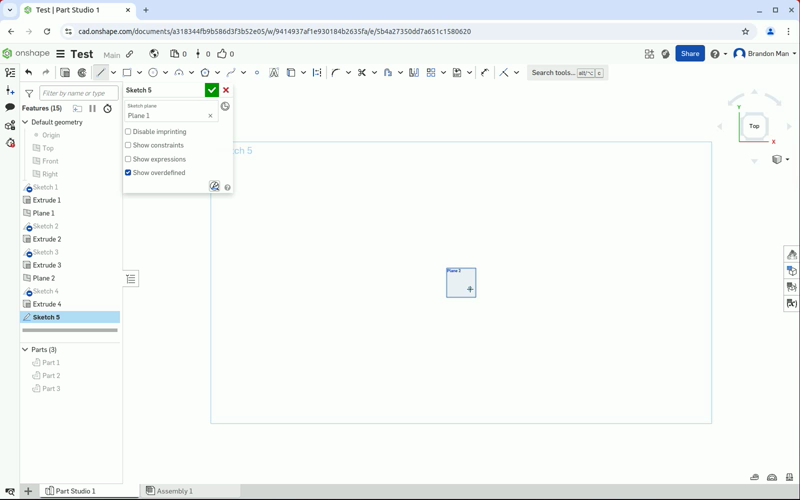
mouse_move(500, 288)
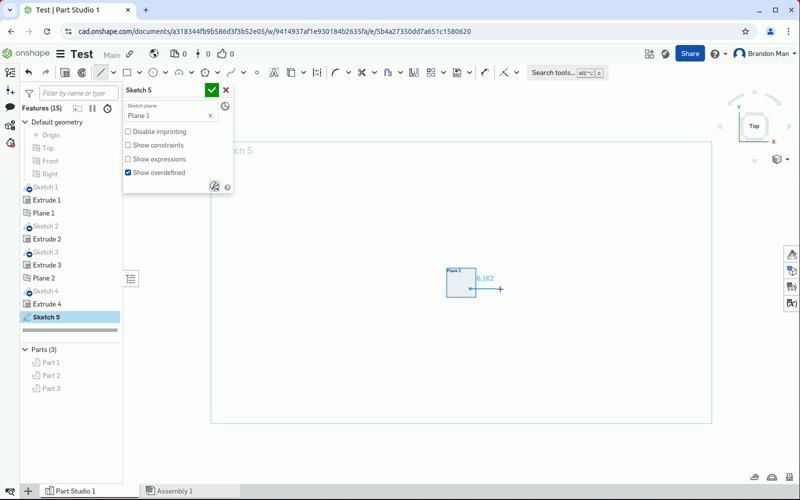
mouse_move(470, 277)
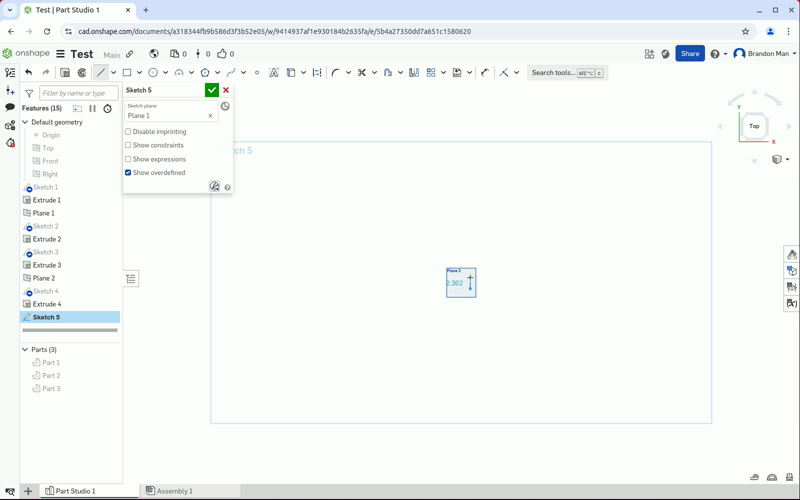
click(470, 277)
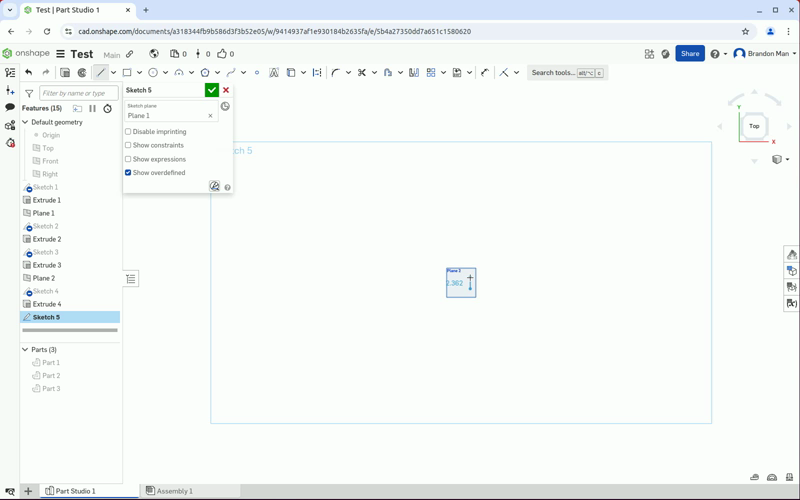
key_up(shift)
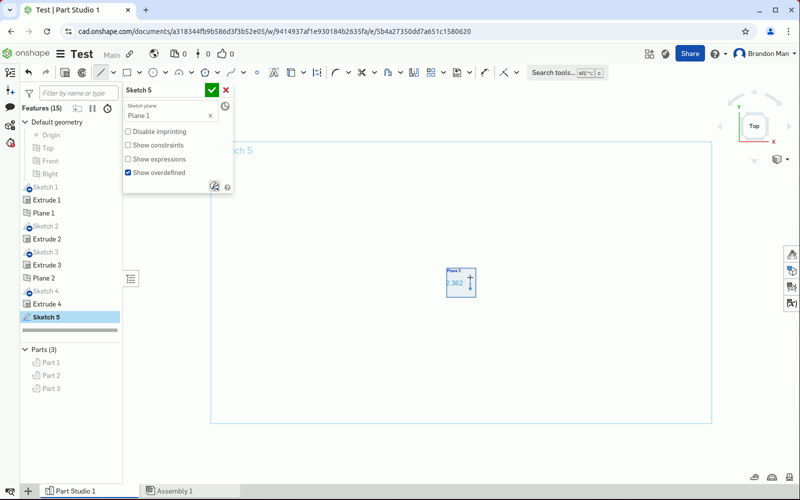
key(esc)
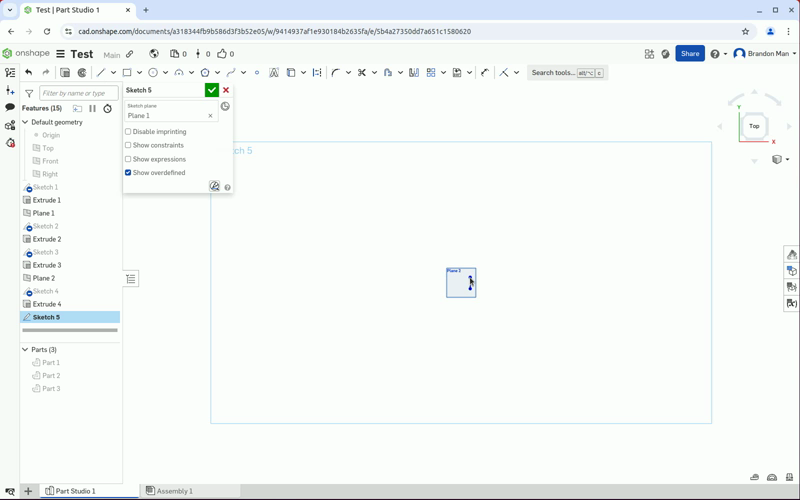
key(a)
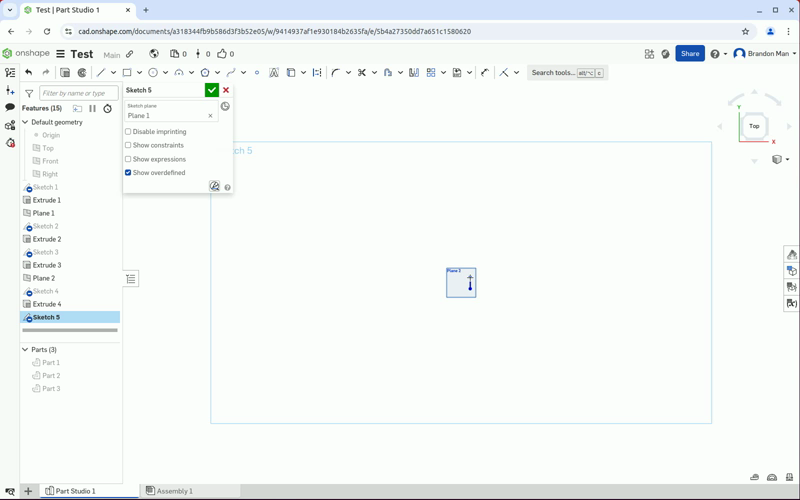
mouse_move(470, 277)
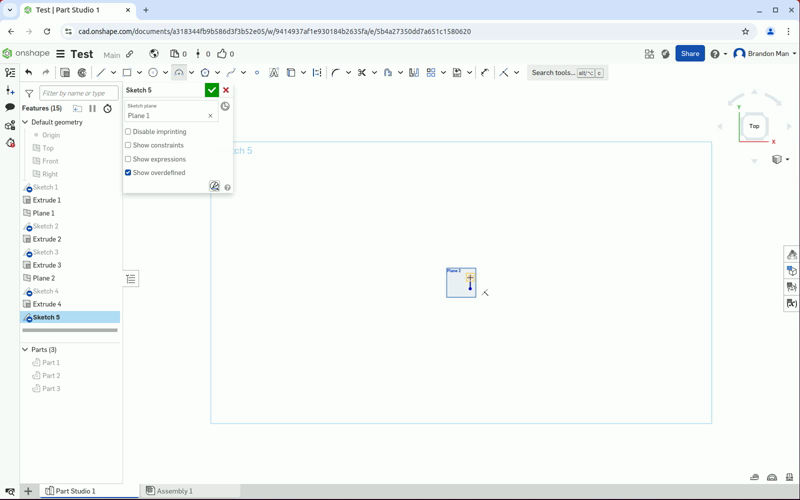
click(470, 277)
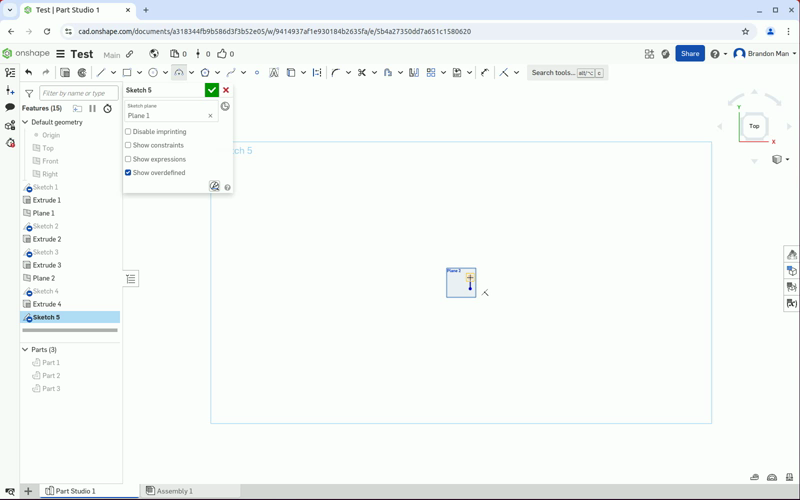
mouse_move(470, 288)
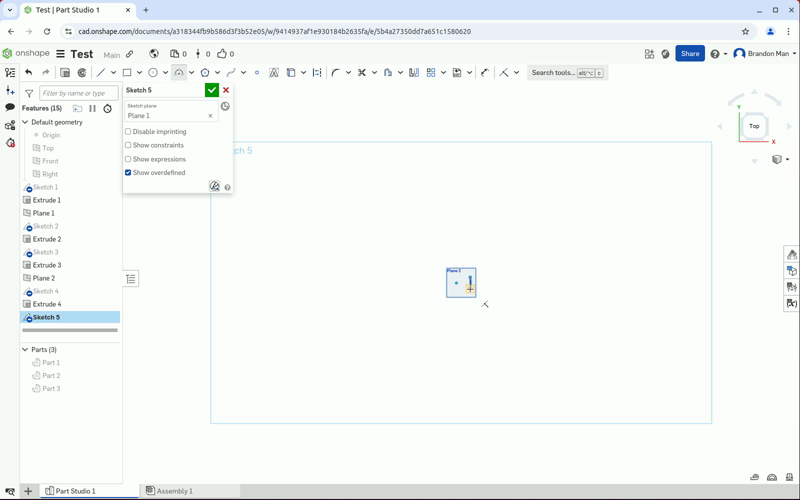
click(470, 288)
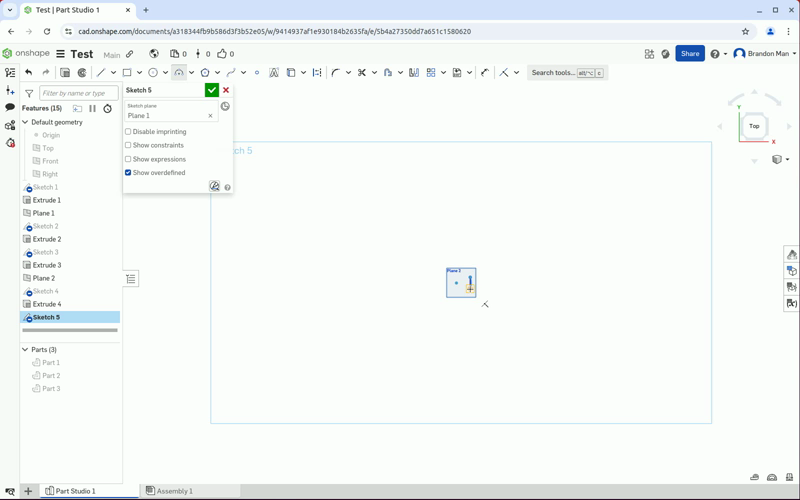
key_down(shift)
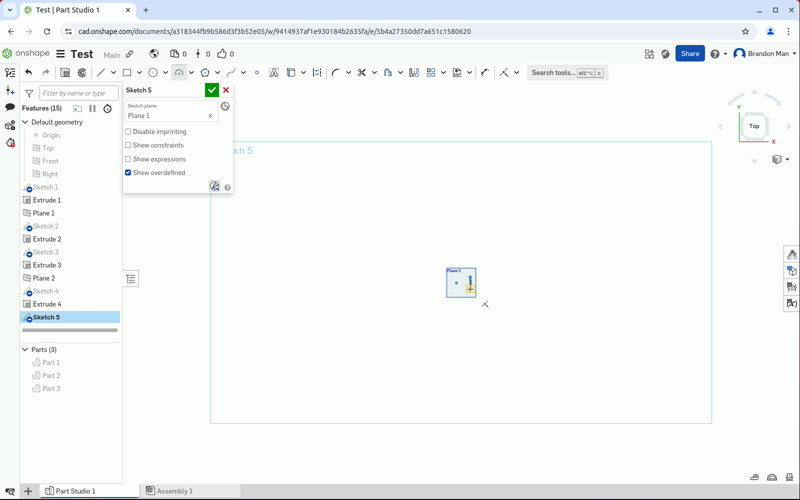
mouse_move(469, 282)
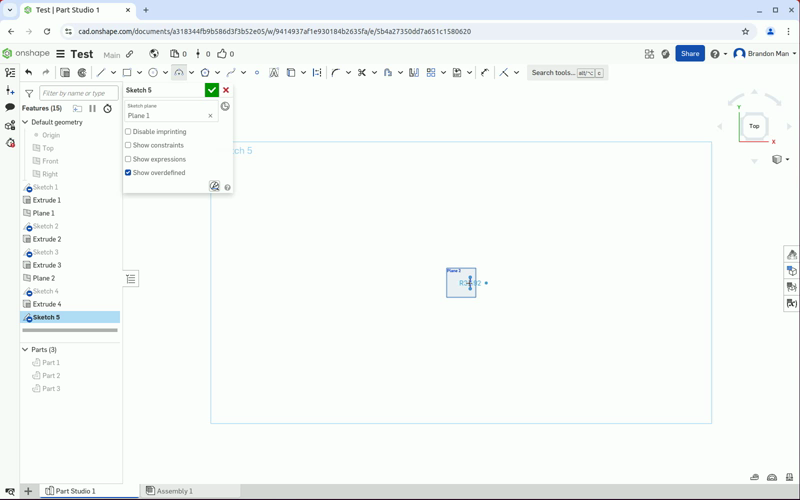
click(469, 282)
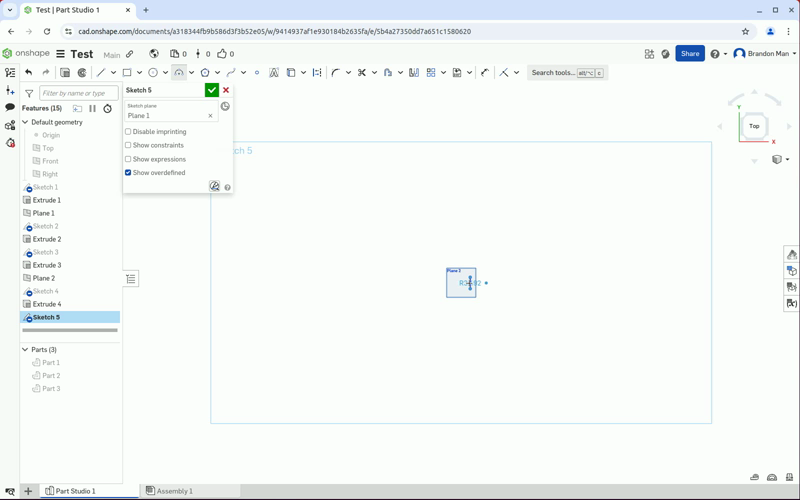
key_up(shift)
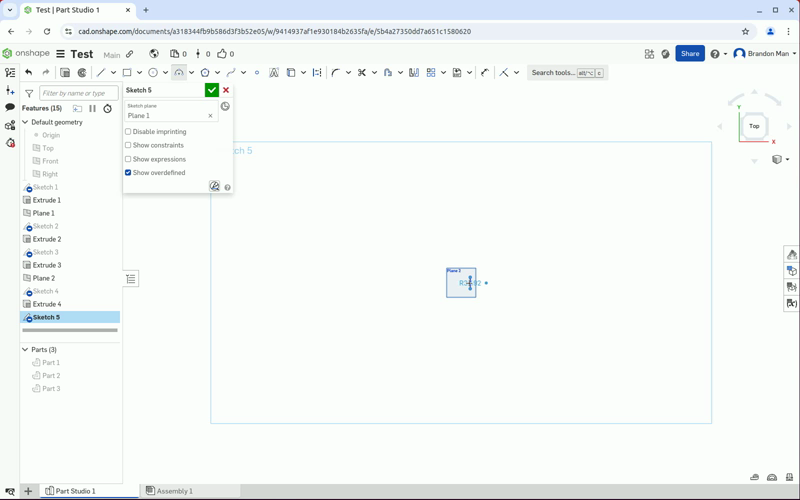
key(esc)
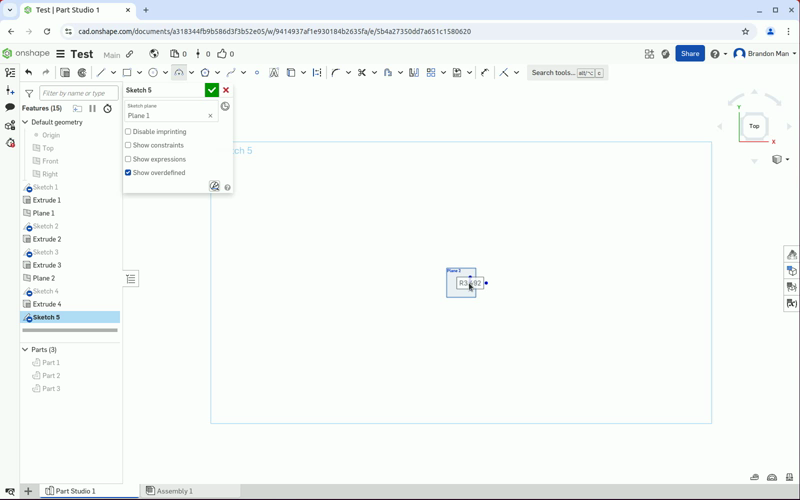
mouse_move(469, 282)
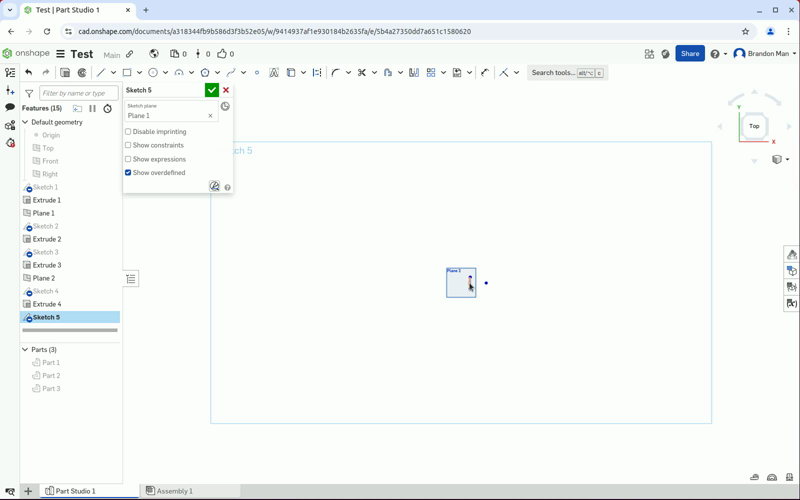
scroll(6)
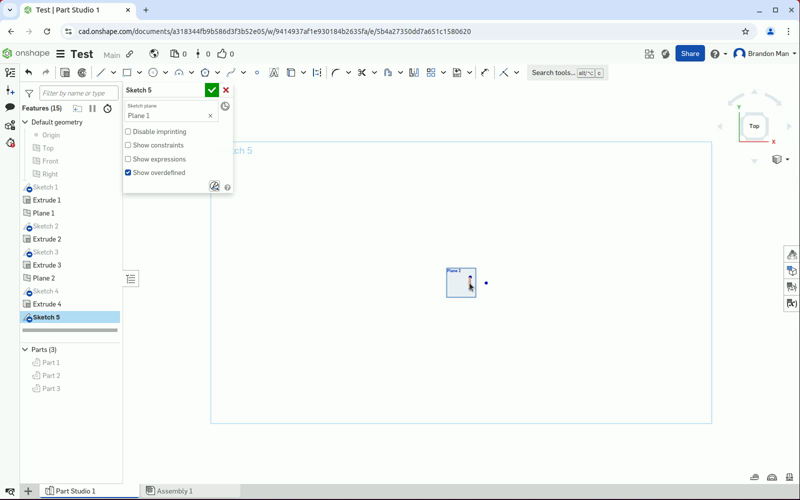
scroll(6)
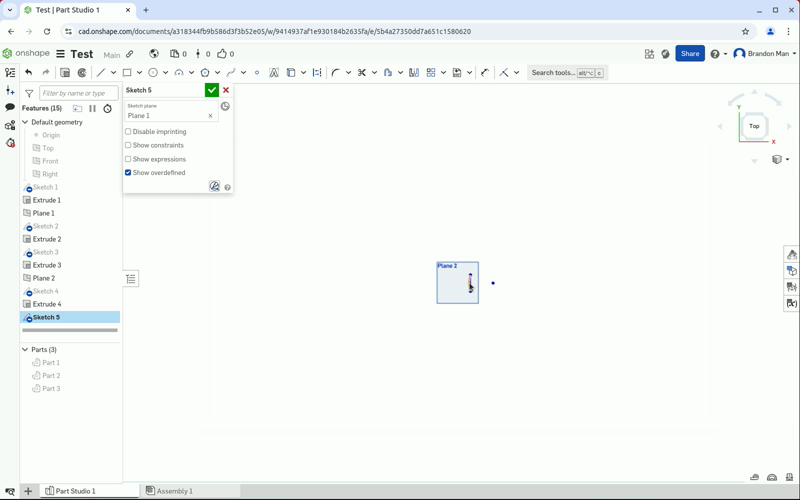
scroll(6)
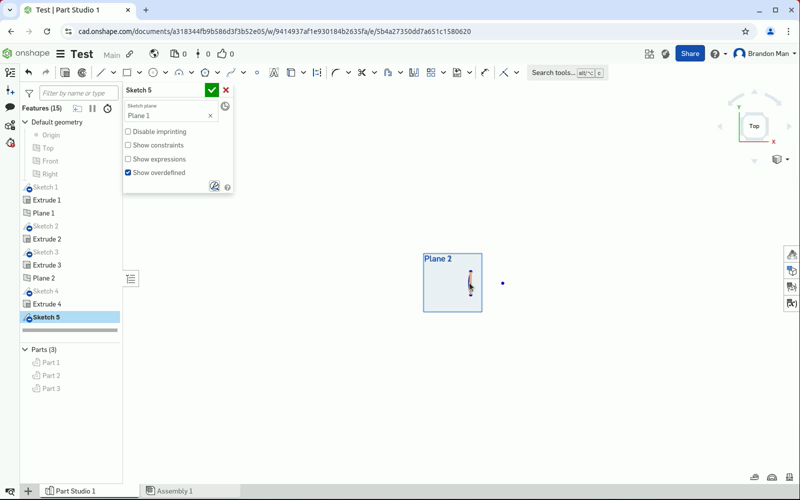
scroll(6)
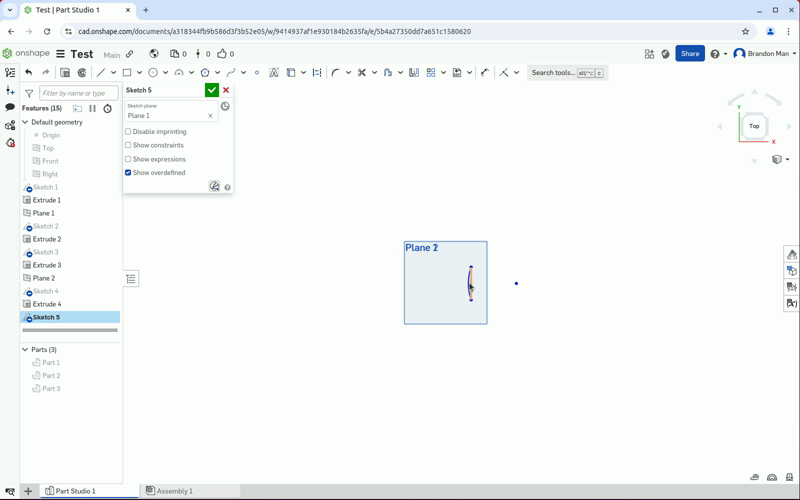
scroll(6)
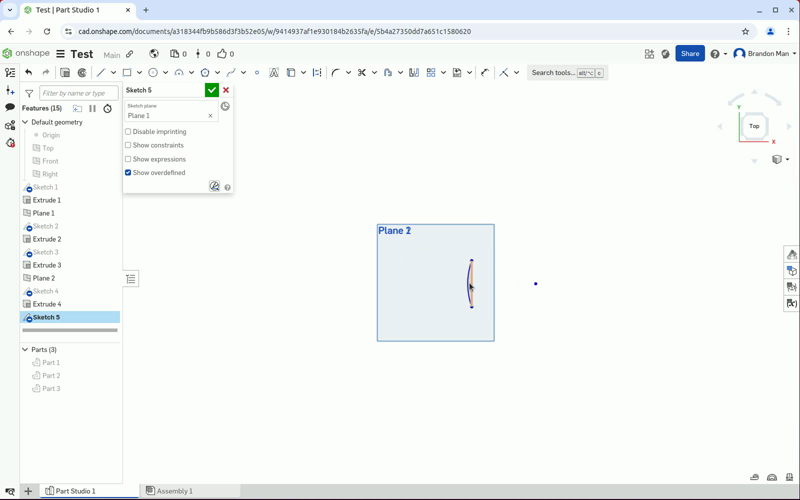
scroll(6)
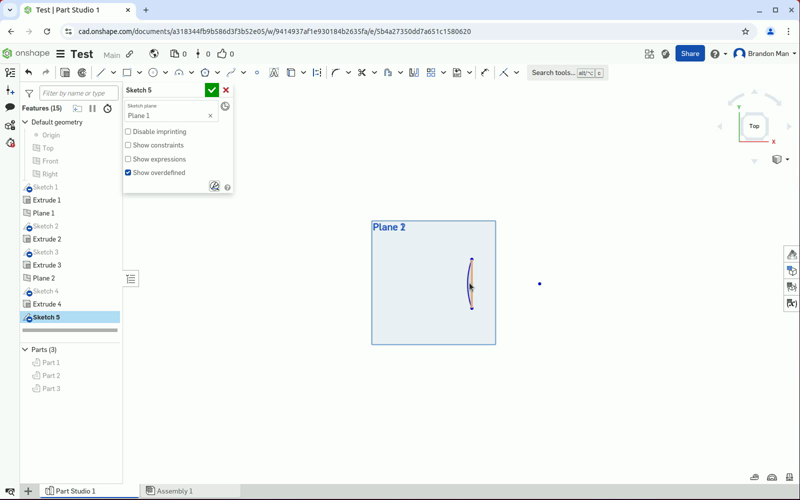
scroll(6)
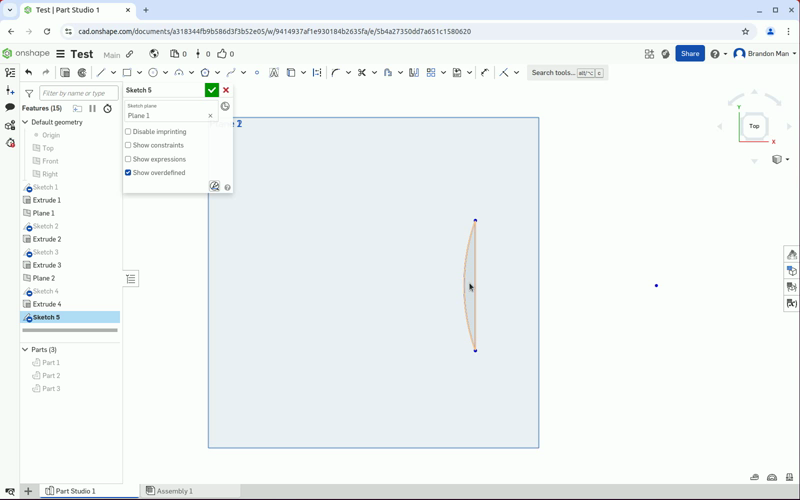
click(469, 282)
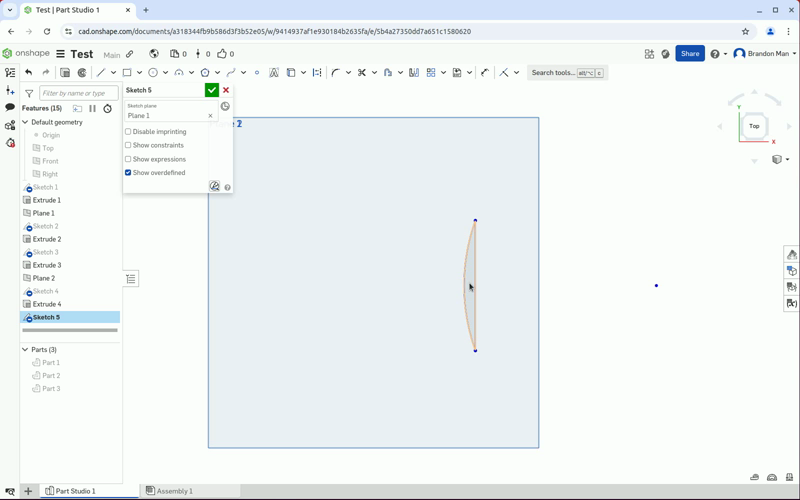
scroll(-6)
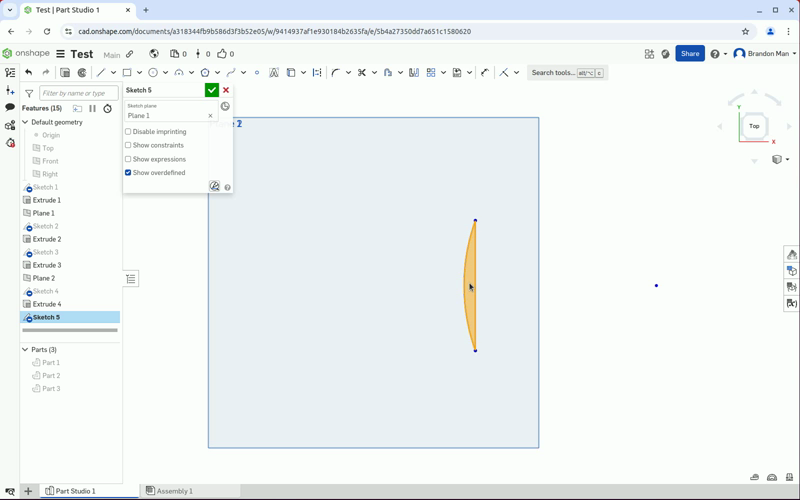
scroll(-6)
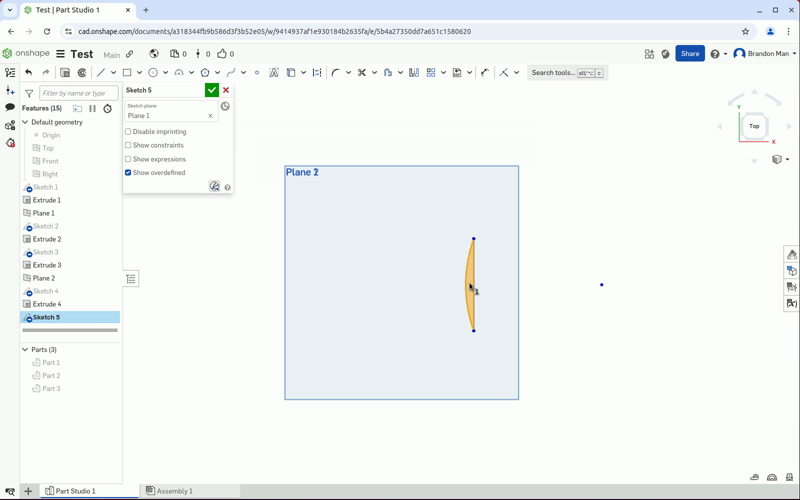
scroll(-6)
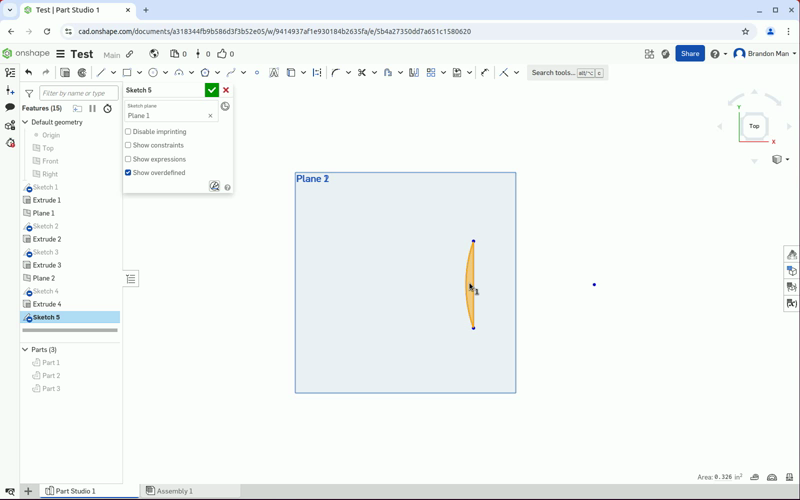
scroll(-6)
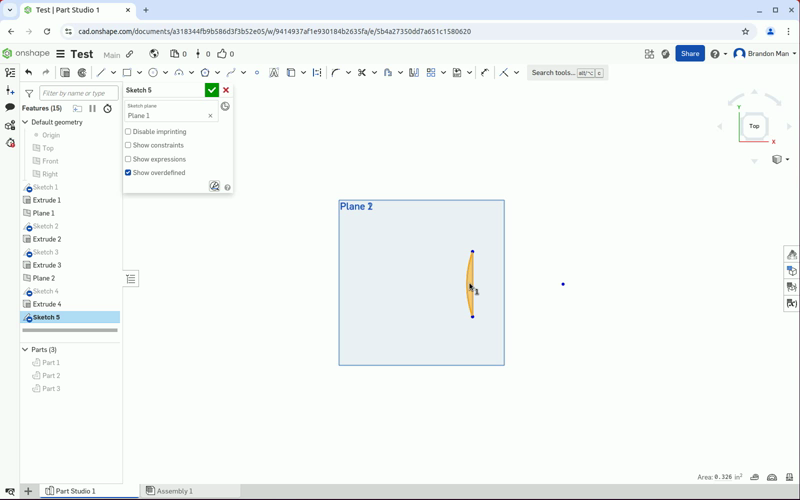
scroll(-6)
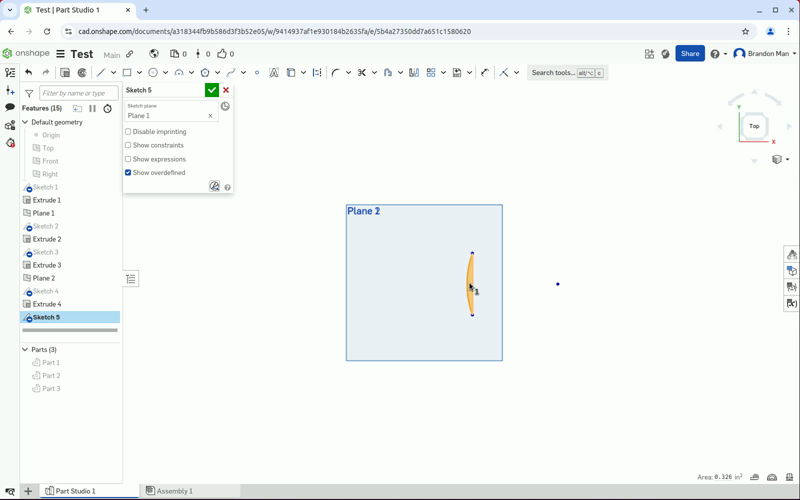
scroll(-6)
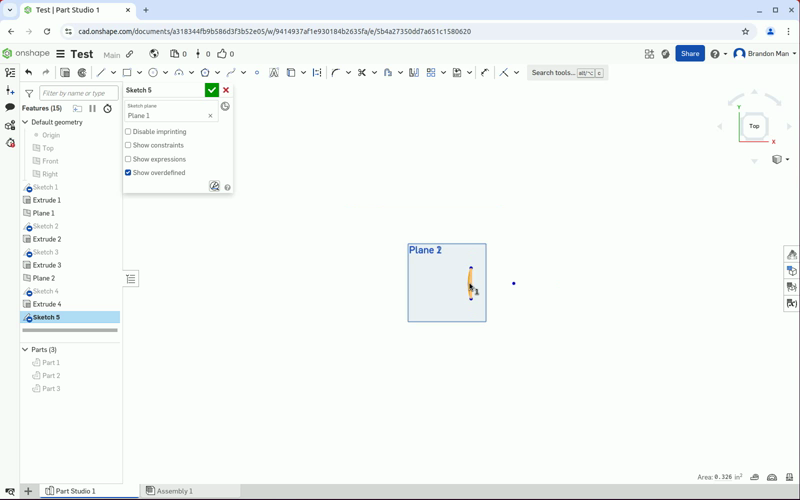
scroll(-6)
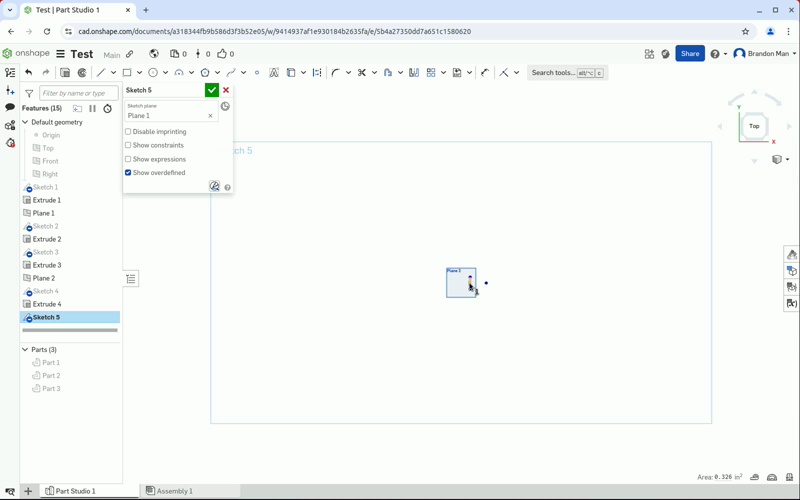
mouse_move(73, 352)
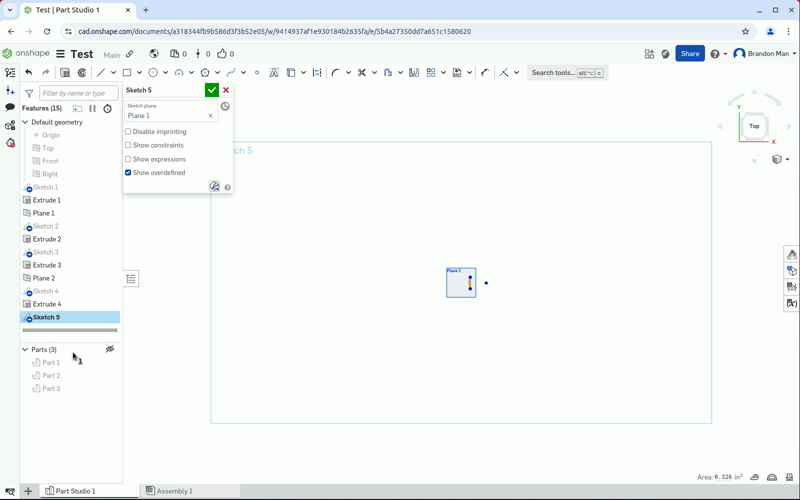
key(shift+y)
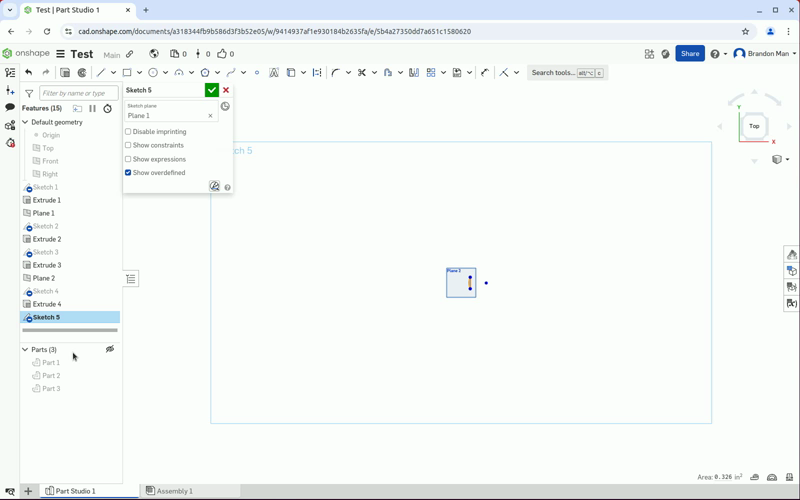
key(shift+e)
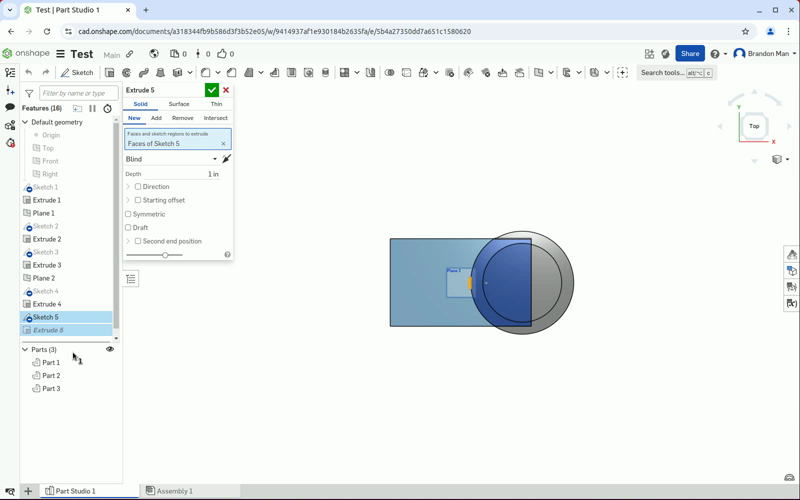
mouse_move(143, 106)
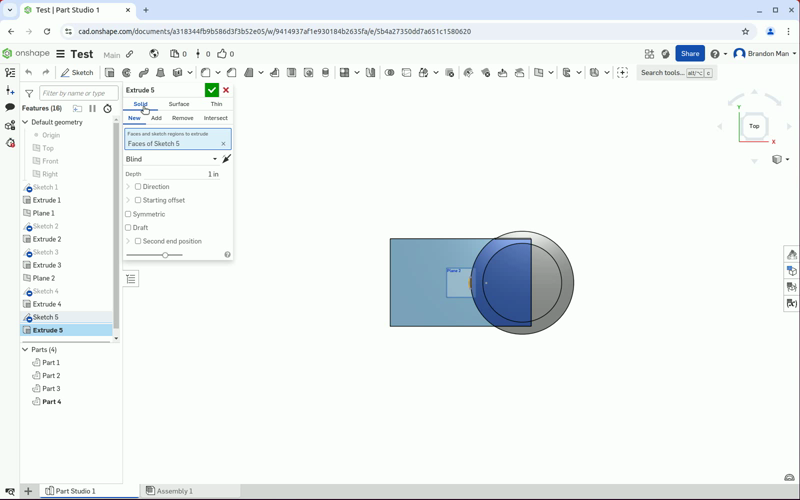
click(143, 106)
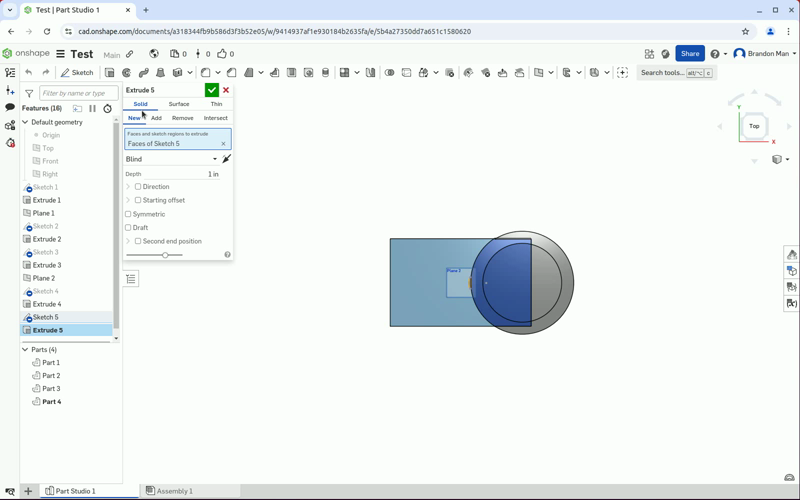
mouse_move(137, 120)
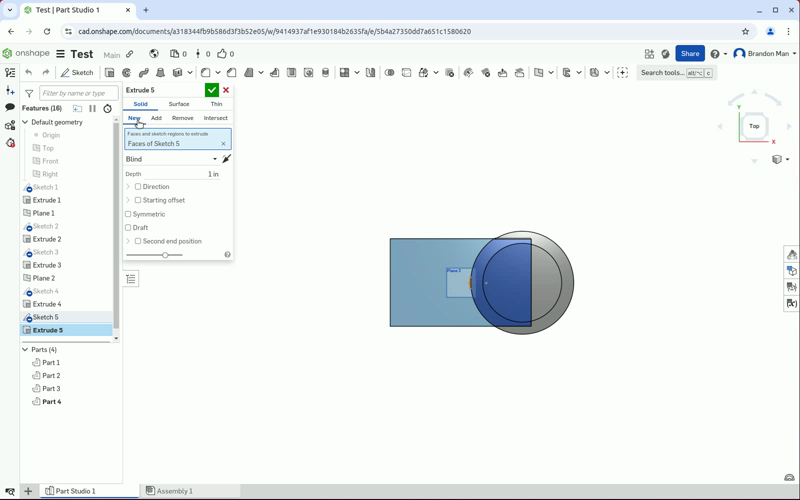
click(137, 120)
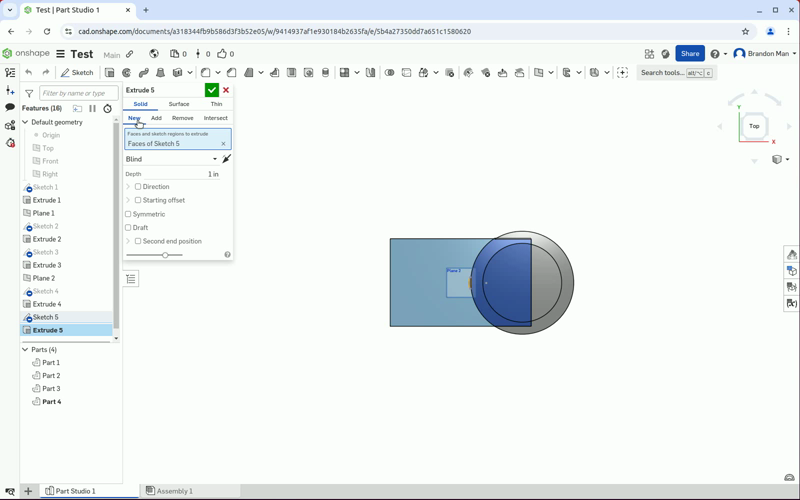
key(tab, 4)
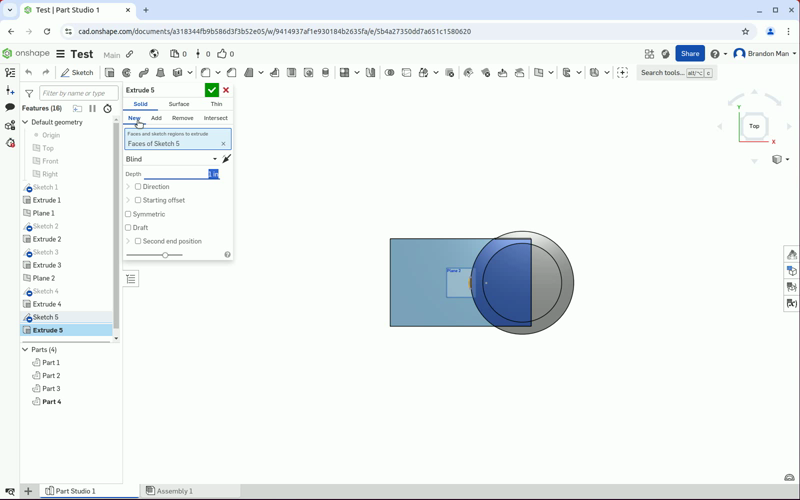
text(9.388)
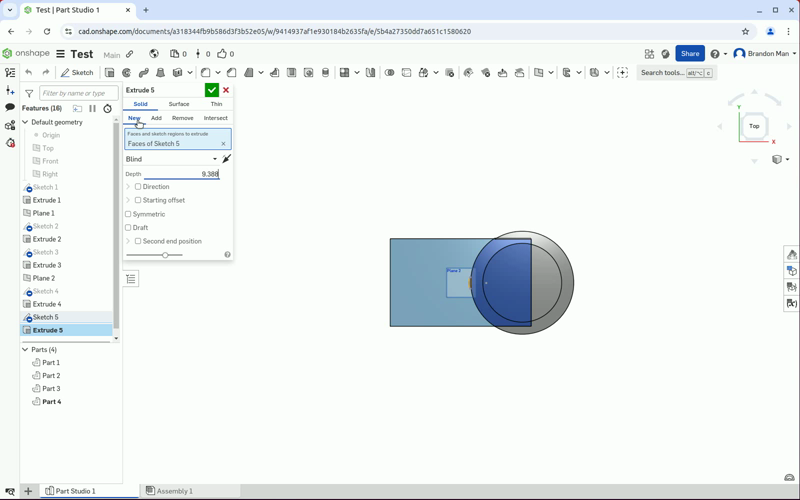
key(enter)
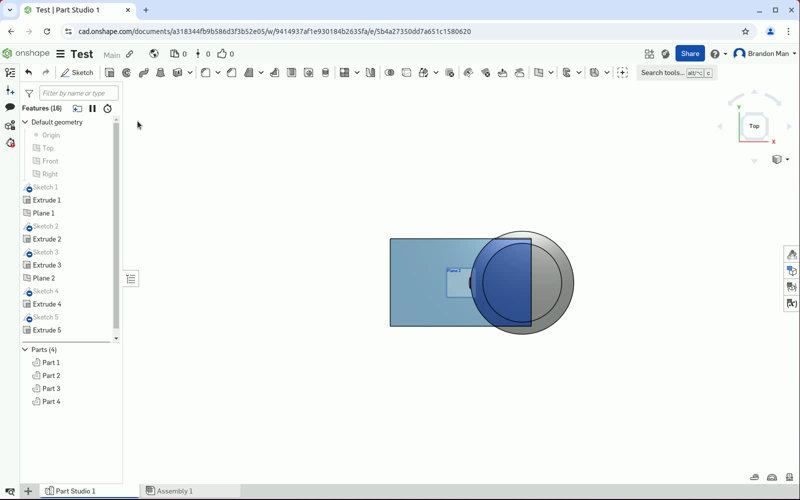
key(shift+h)
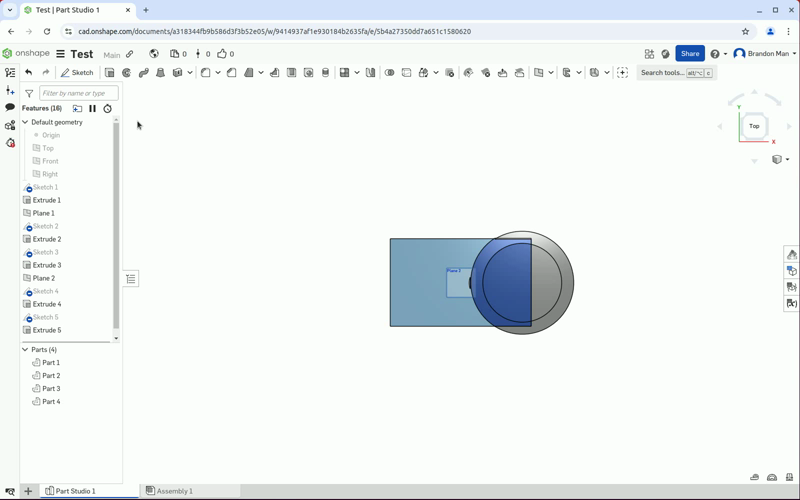
key(shift+h)
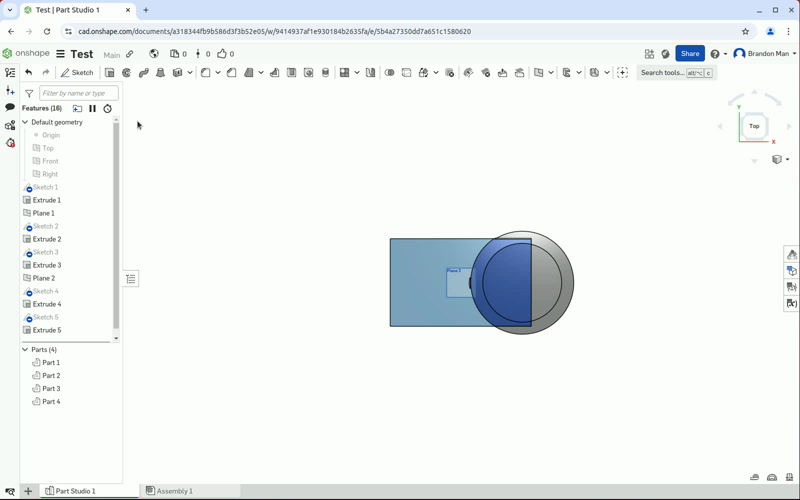
mouse_move(69, 189)
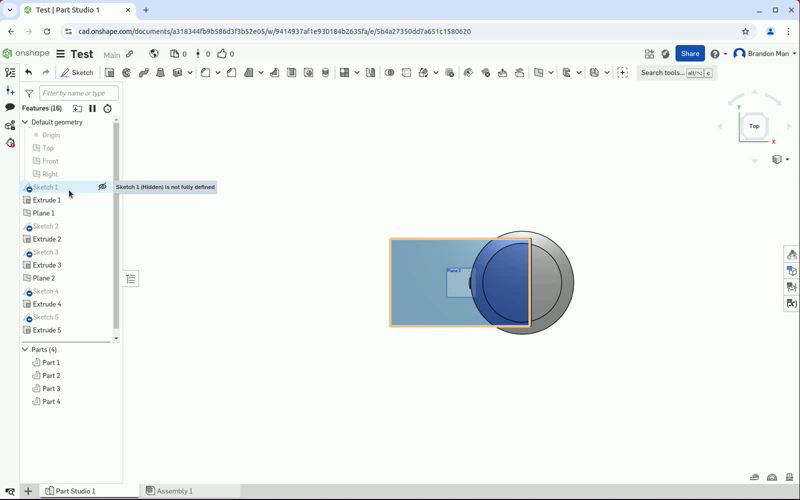
click(69, 189)
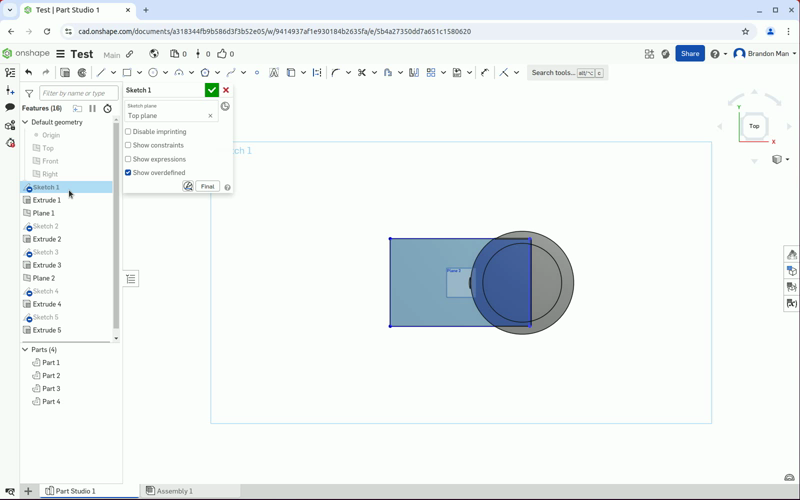
mouse_move(229, 92)
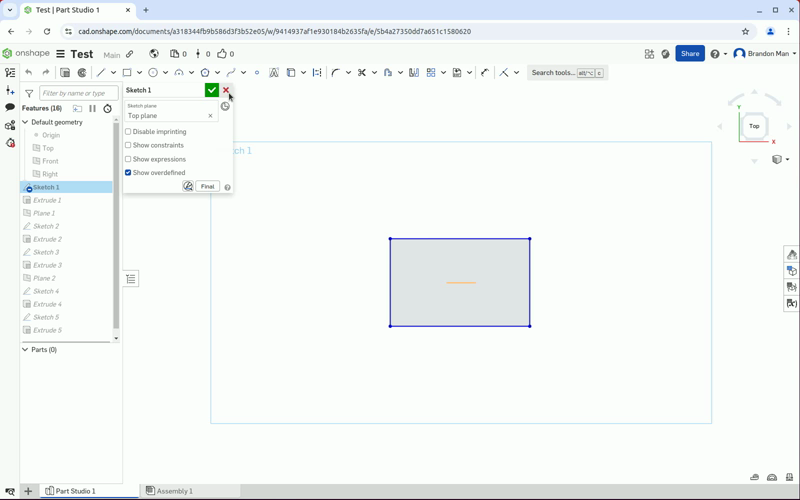
click(229, 92)
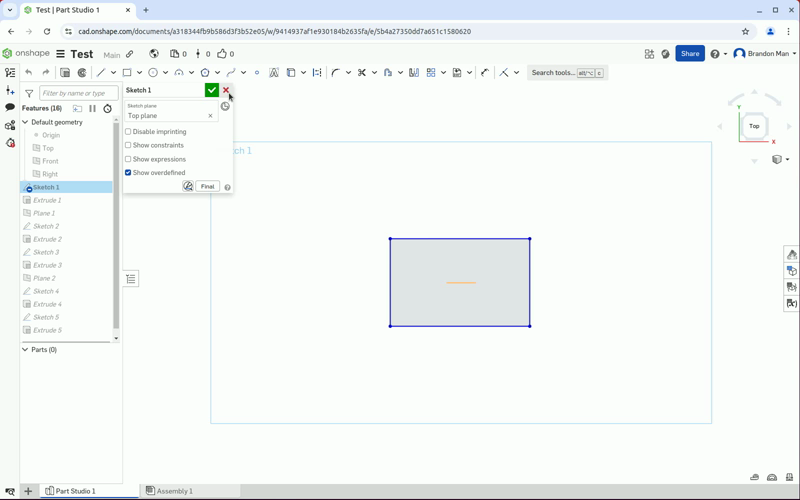
key(shift+s)
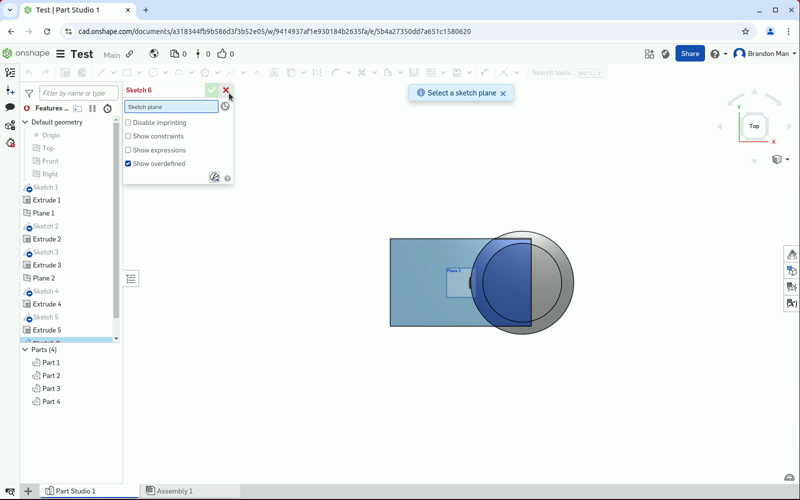
mouse_move(69, 202)
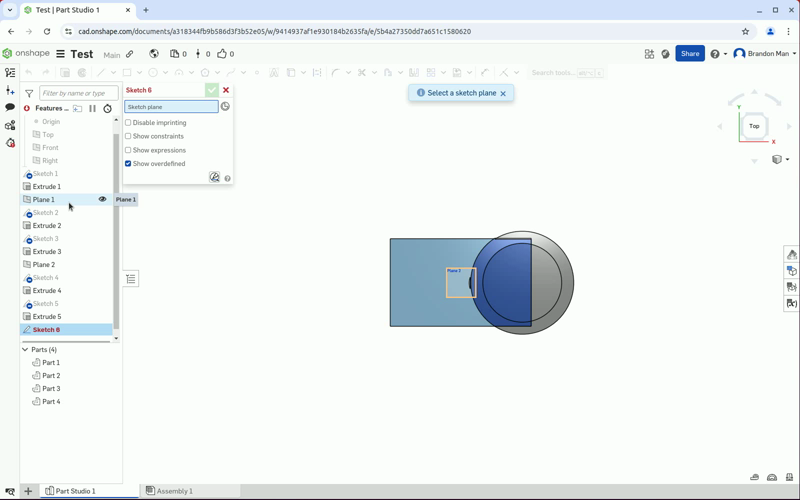
click(69, 202)
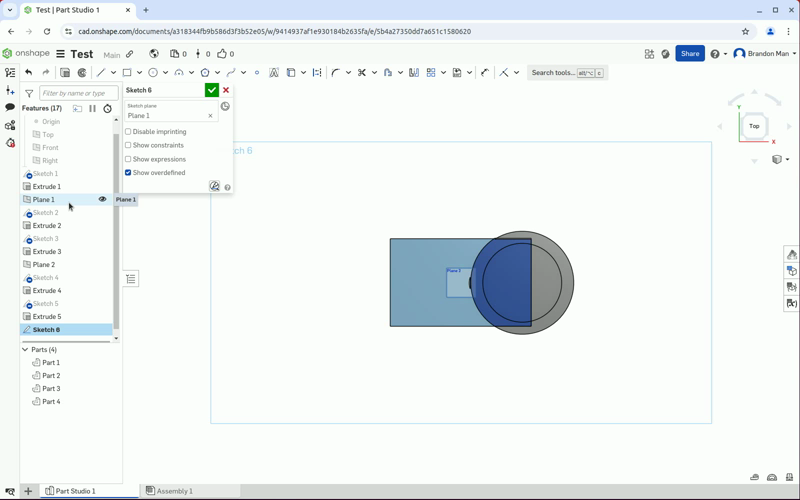
mouse_move(73, 352)
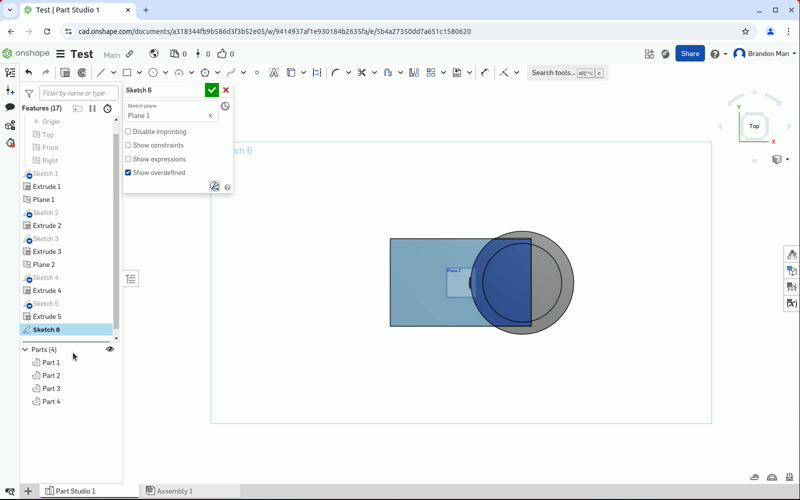
key(y)
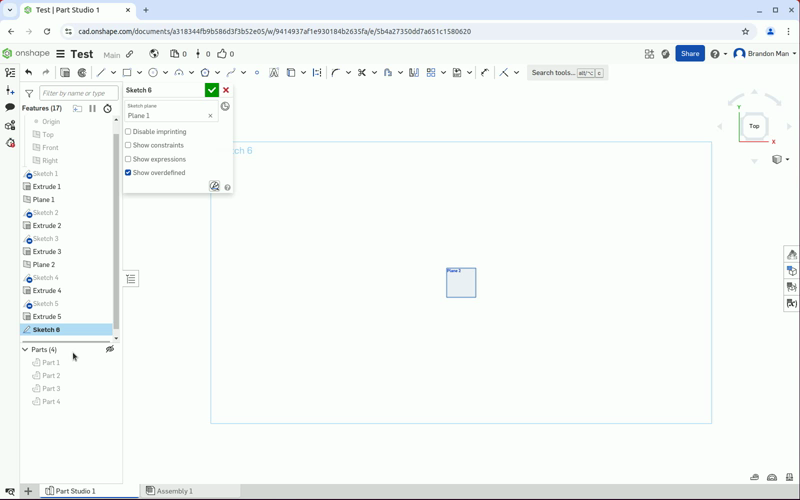
key(l)
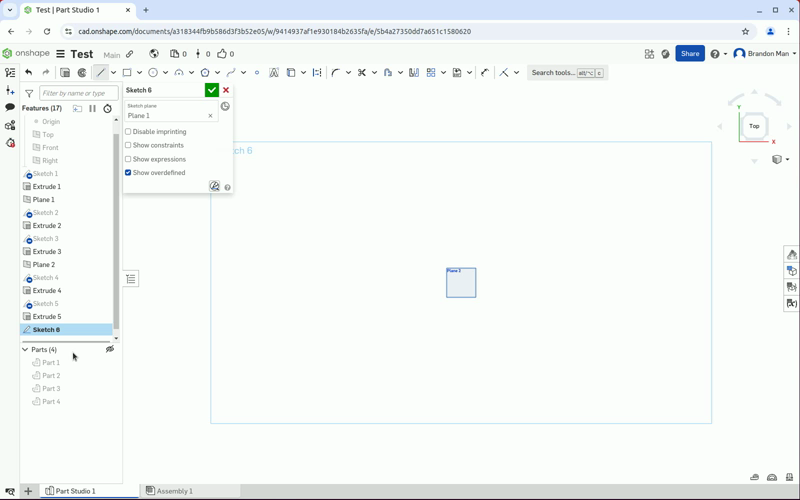
key_down(shift)
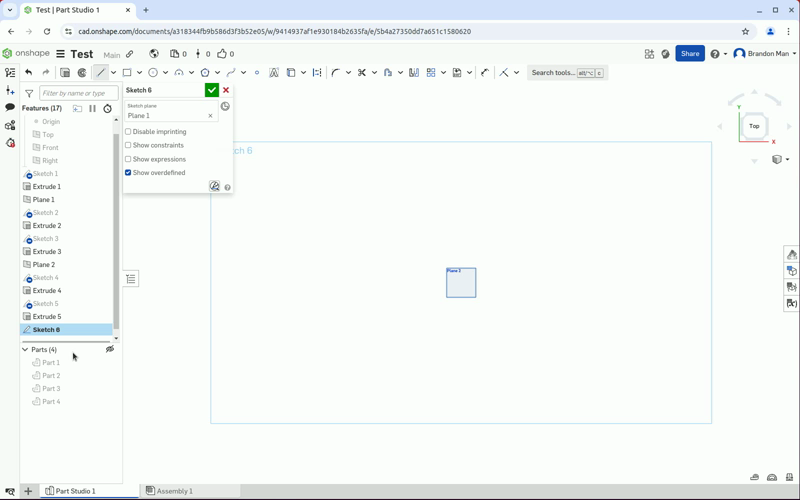
mouse_move(412, 290)
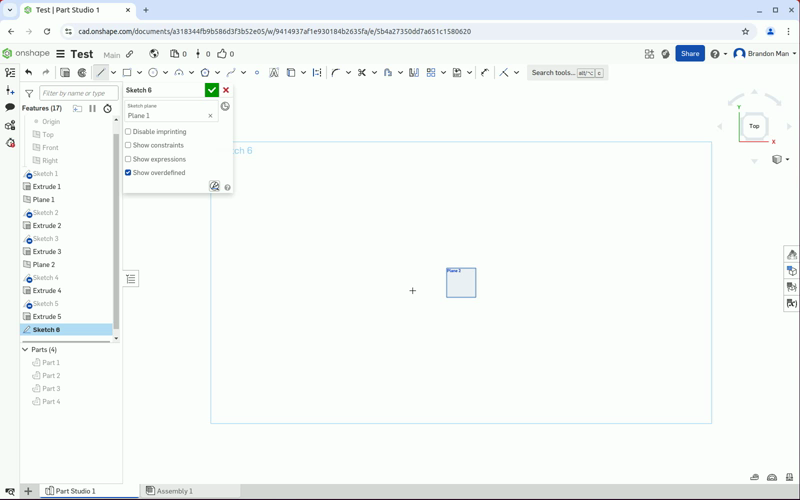
click(412, 290)
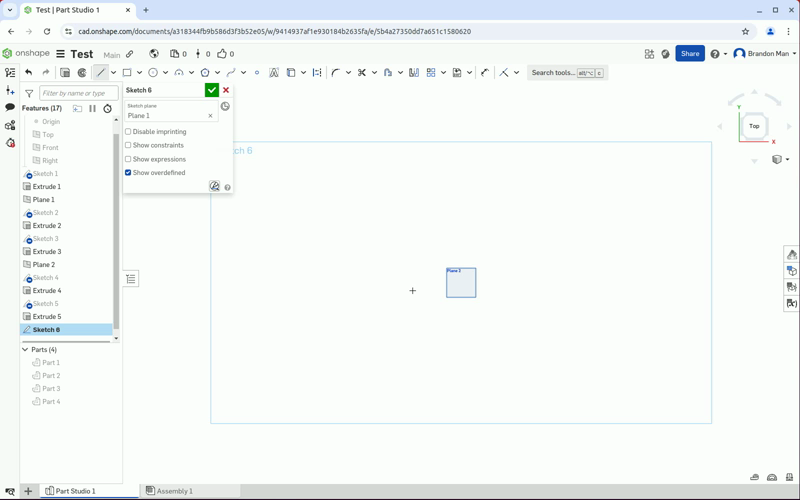
key_up(shift)
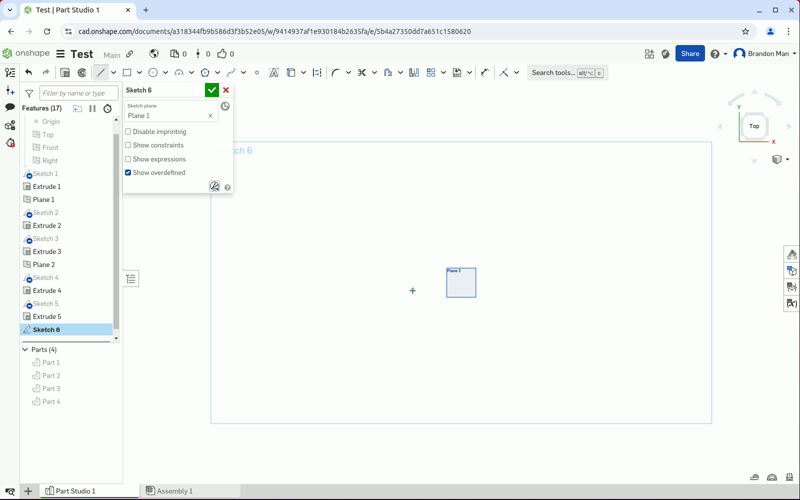
key_down(shift)
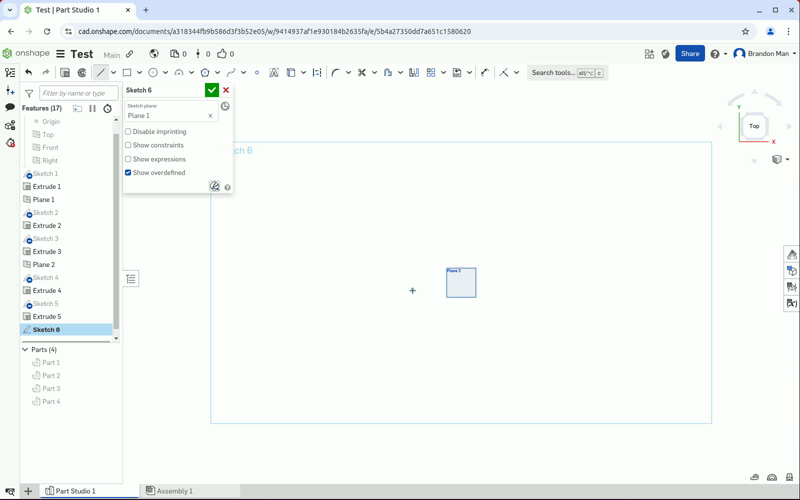
mouse_move(442, 290)
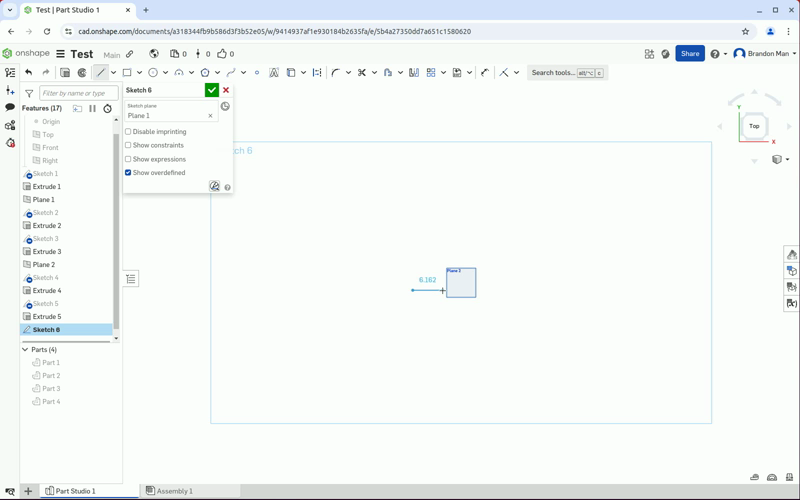
mouse_move(471, 290)
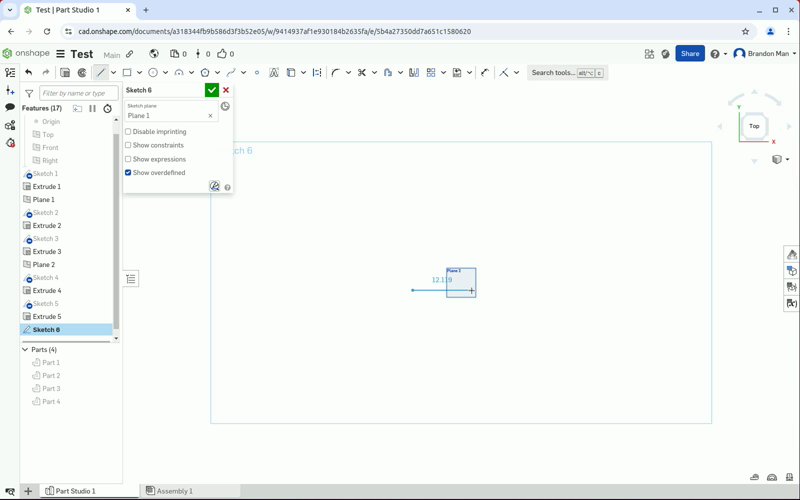
click(471, 290)
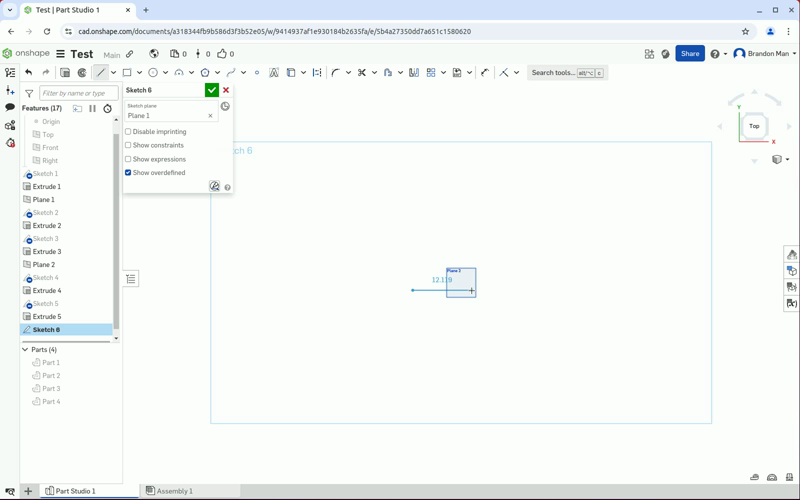
key_up(shift)
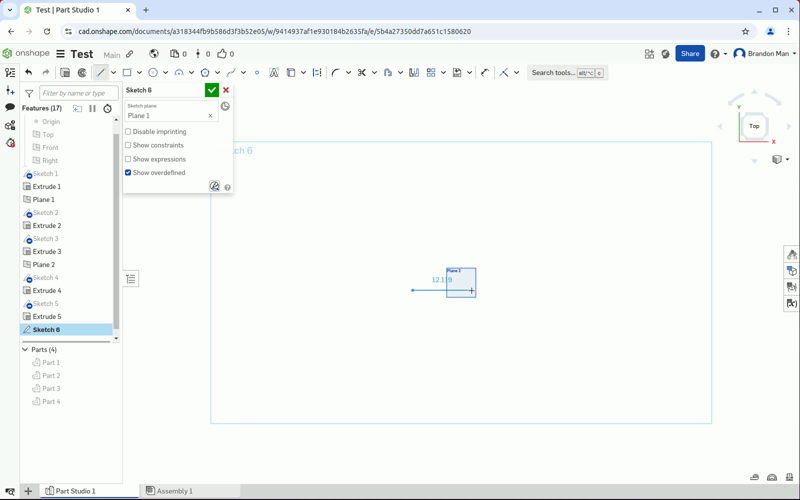
key_down(shift)
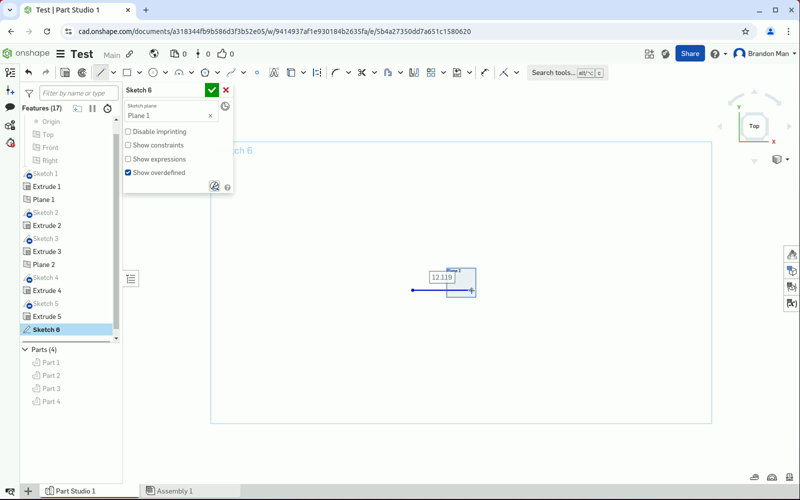
mouse_move(501, 290)
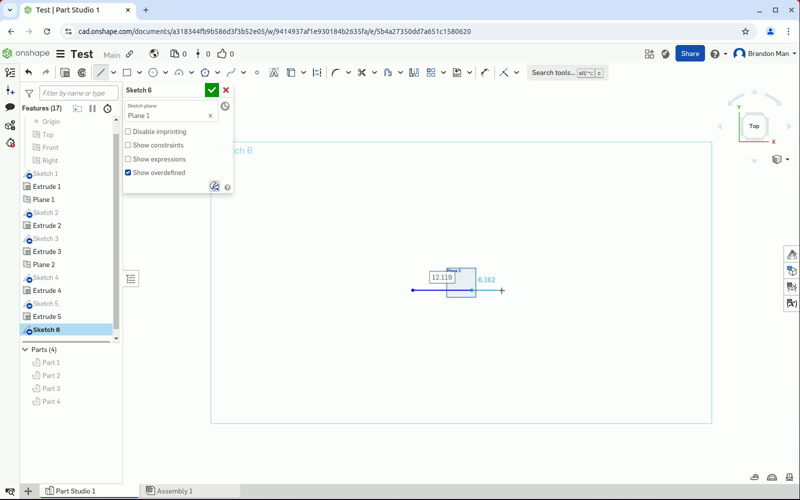
mouse_move(471, 288)
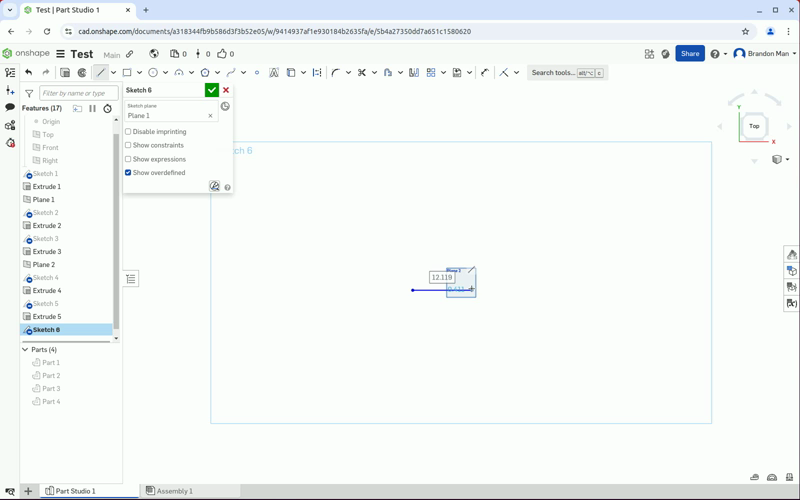
scroll(6)
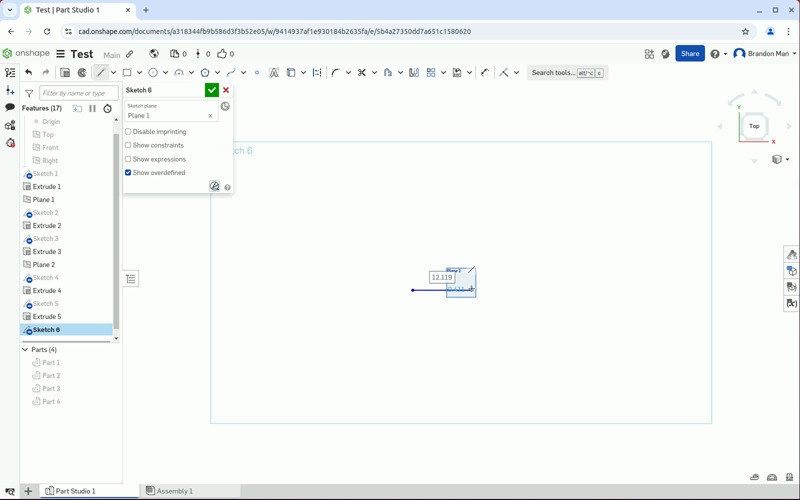
scroll(6)
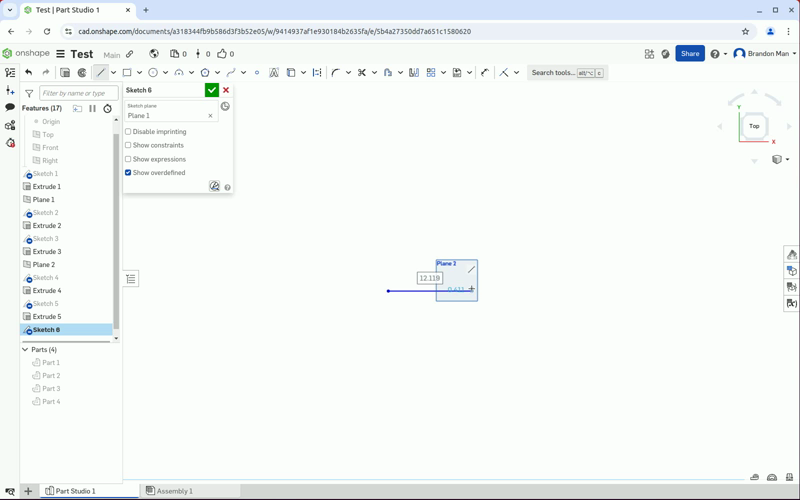
scroll(6)
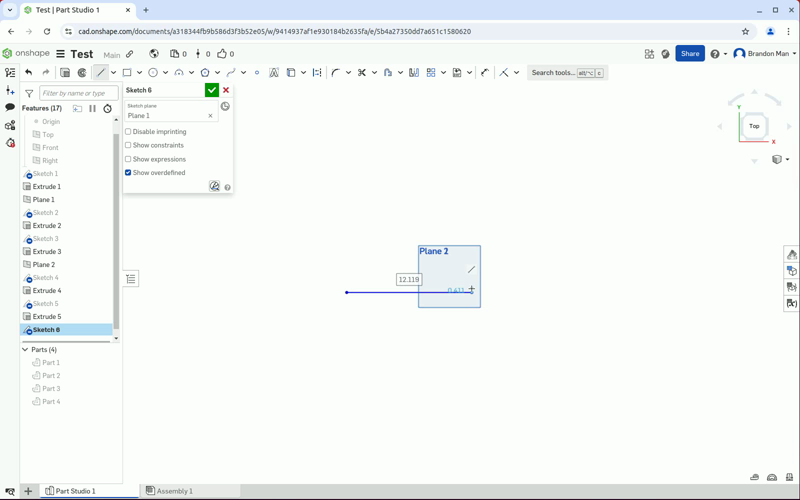
scroll(6)
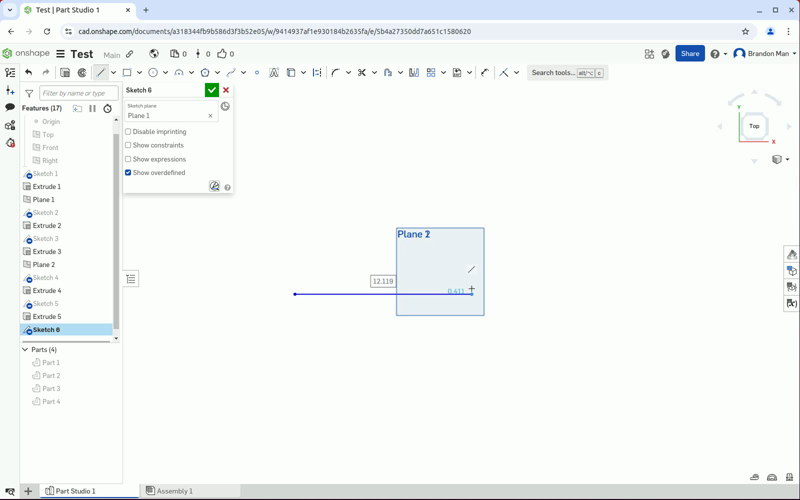
scroll(6)
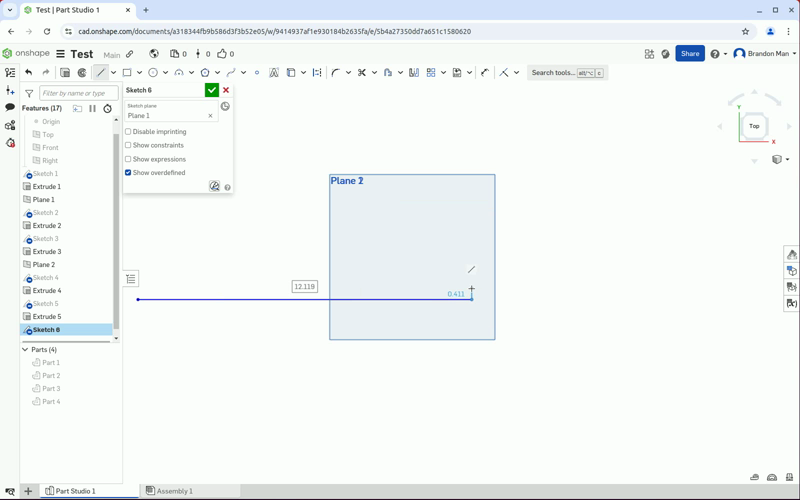
scroll(6)
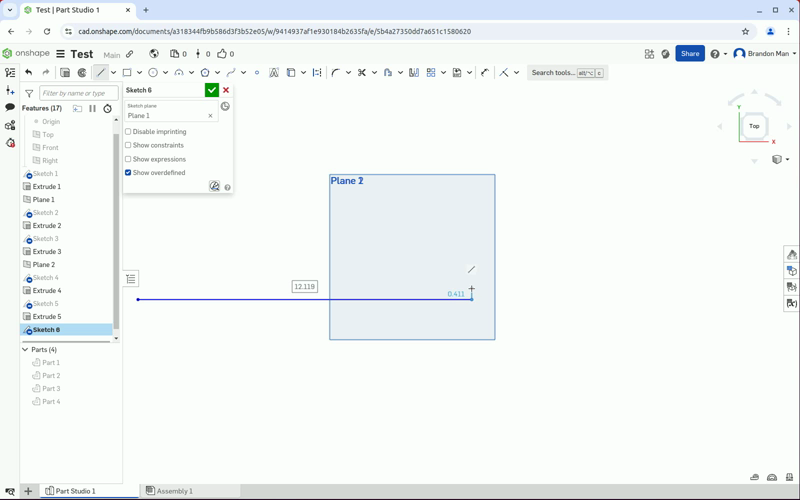
scroll(6)
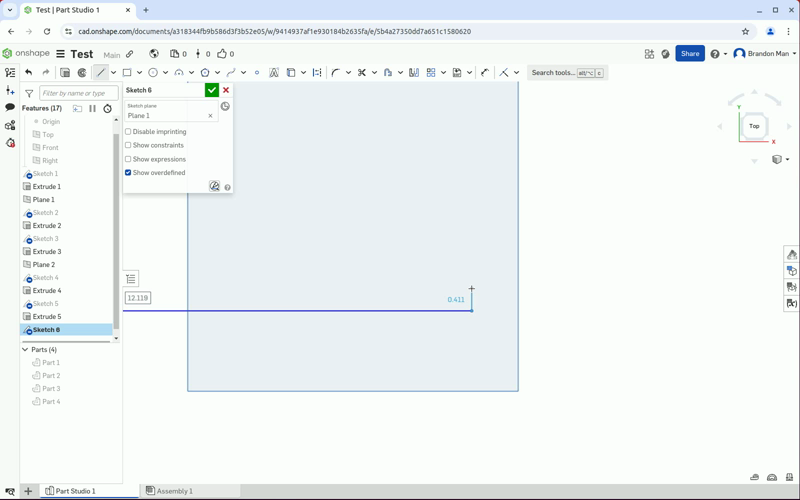
click(471, 288)
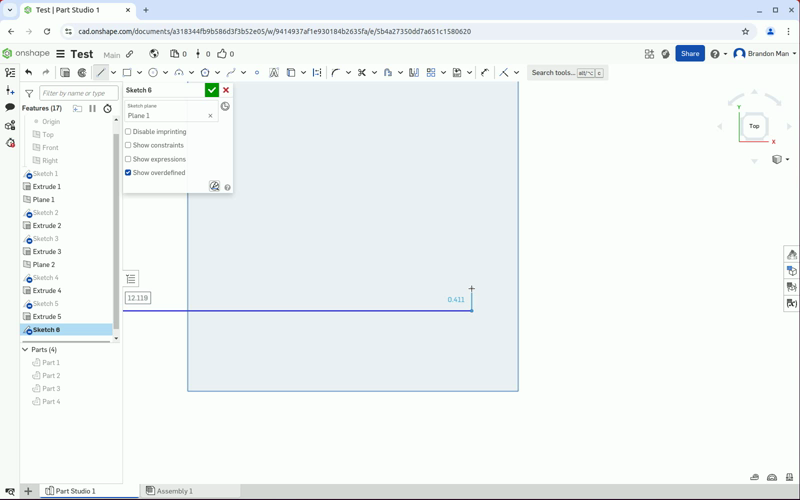
scroll(-6)
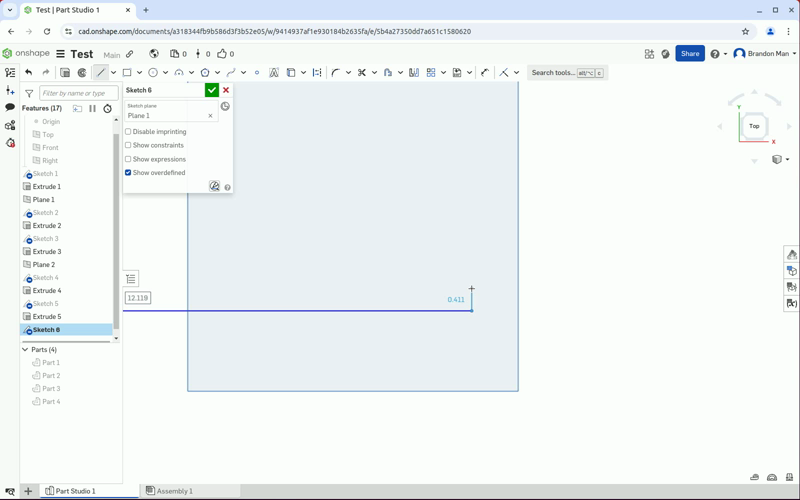
scroll(-6)
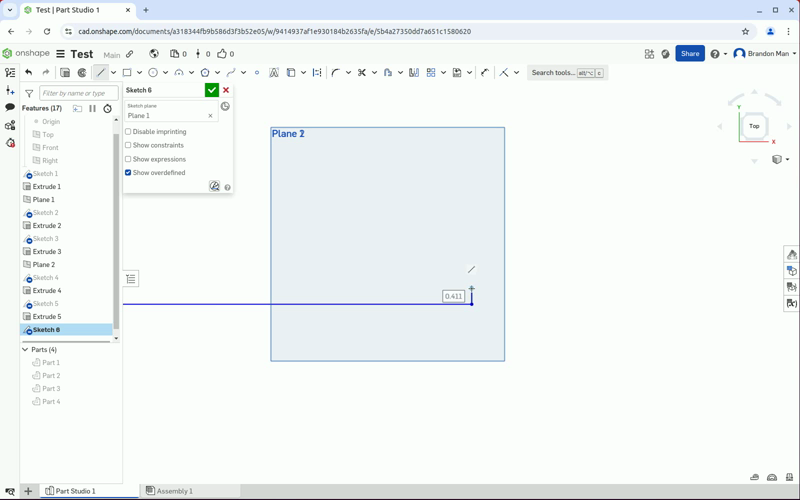
scroll(-6)
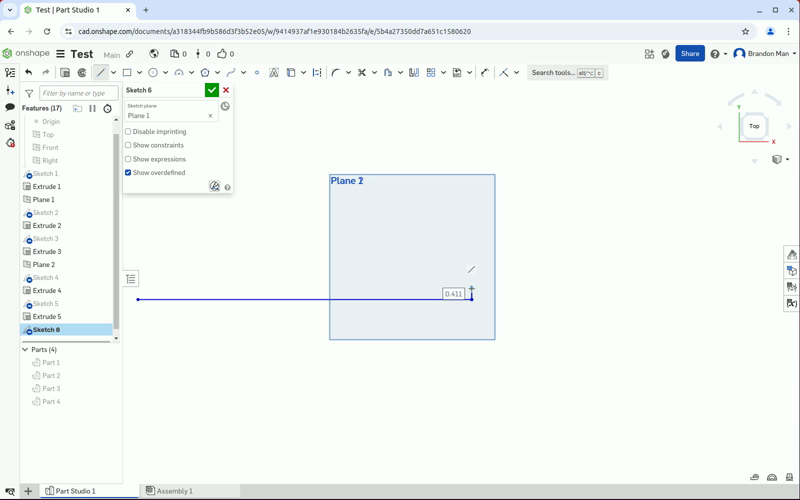
scroll(-6)
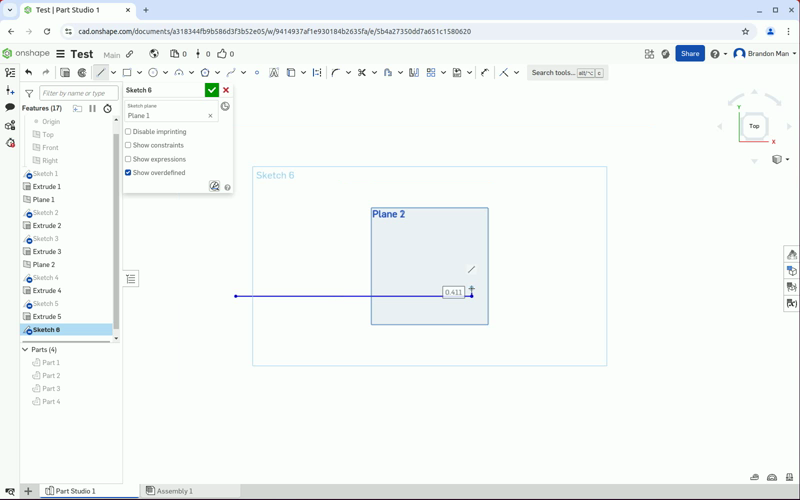
scroll(-6)
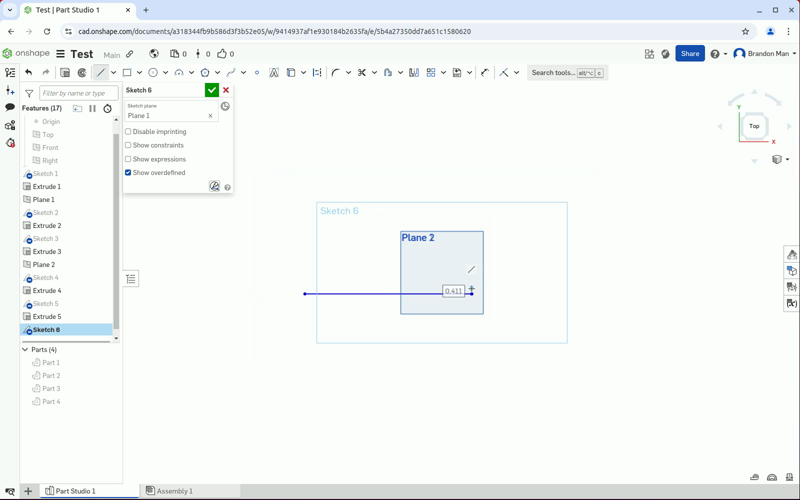
scroll(-6)
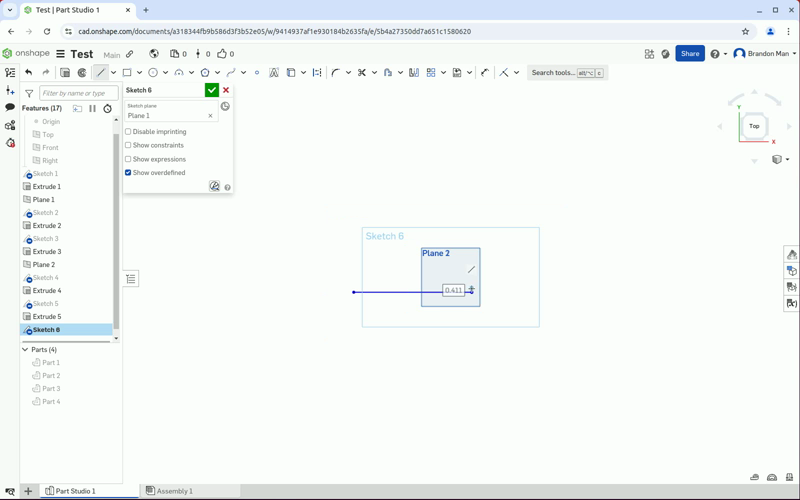
scroll(-6)
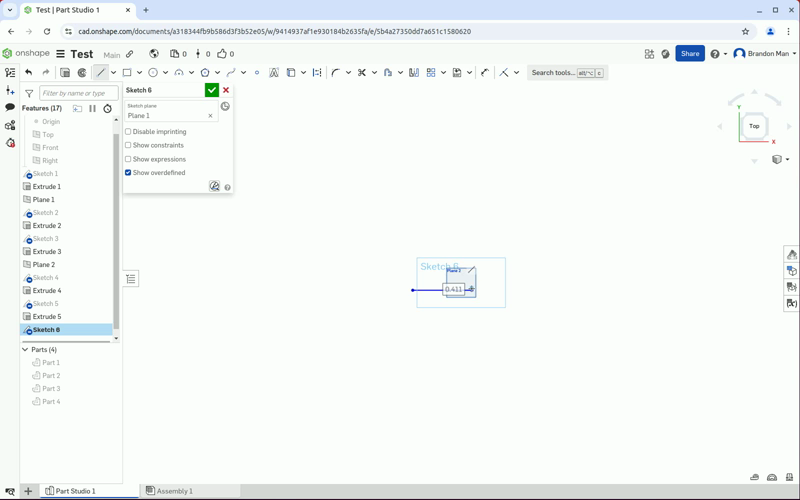
key_up(shift)
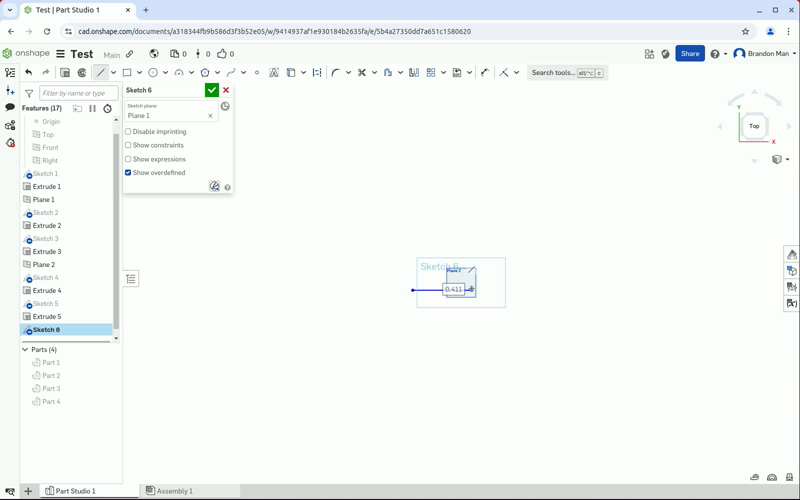
key(esc)
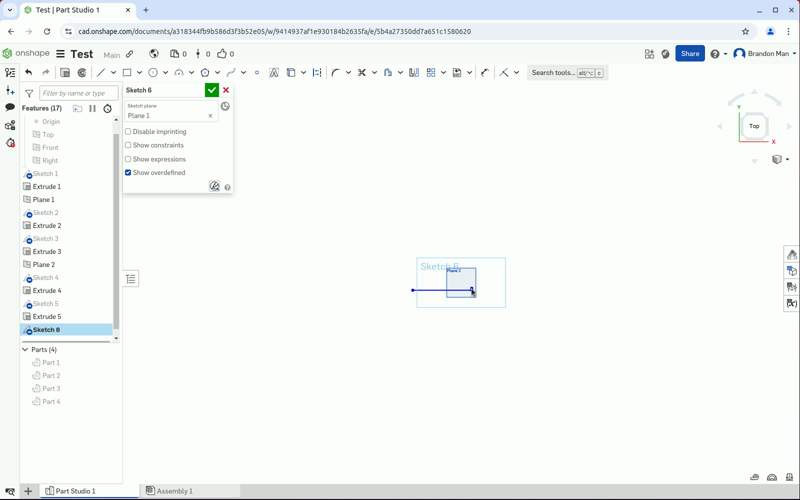
key(a)
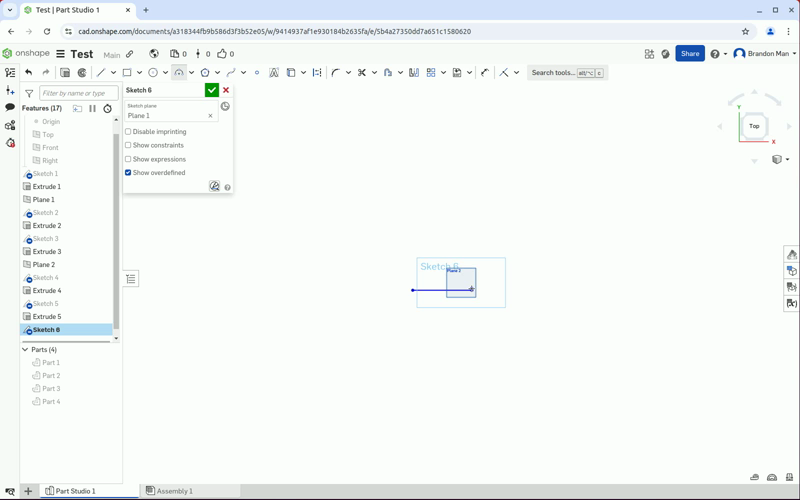
mouse_move(471, 288)
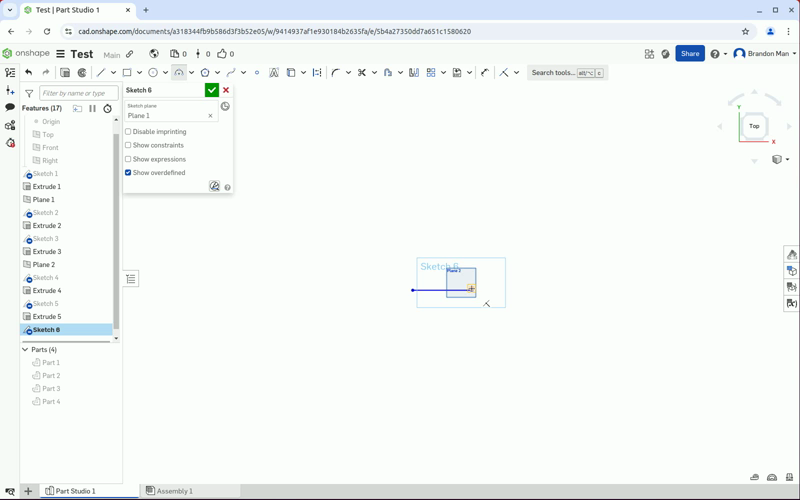
scroll(6)
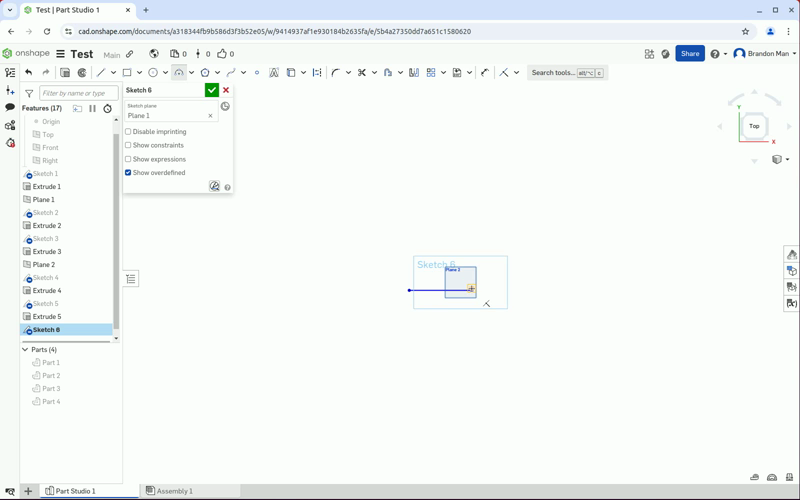
scroll(6)
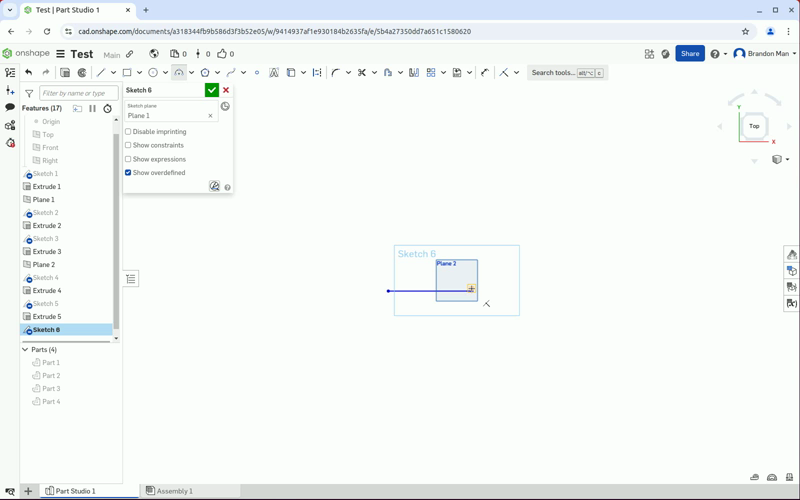
scroll(6)
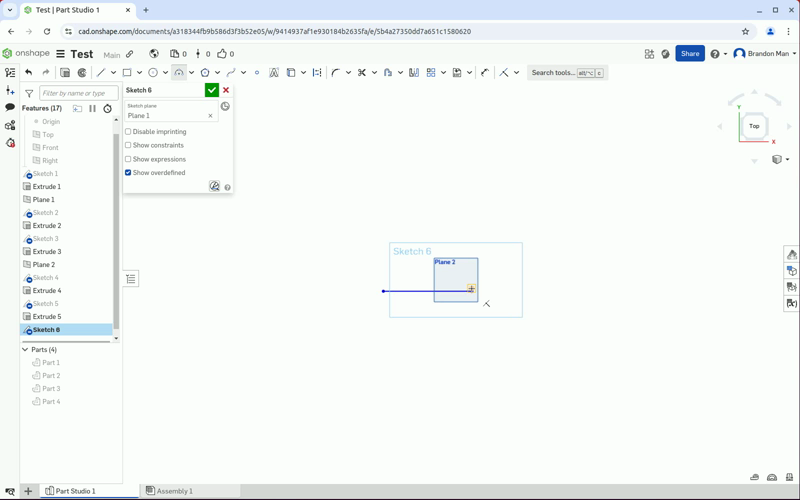
scroll(6)
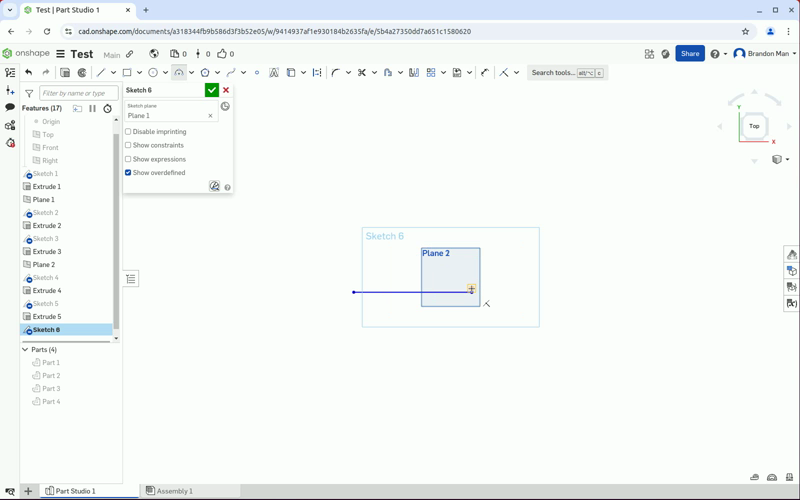
scroll(6)
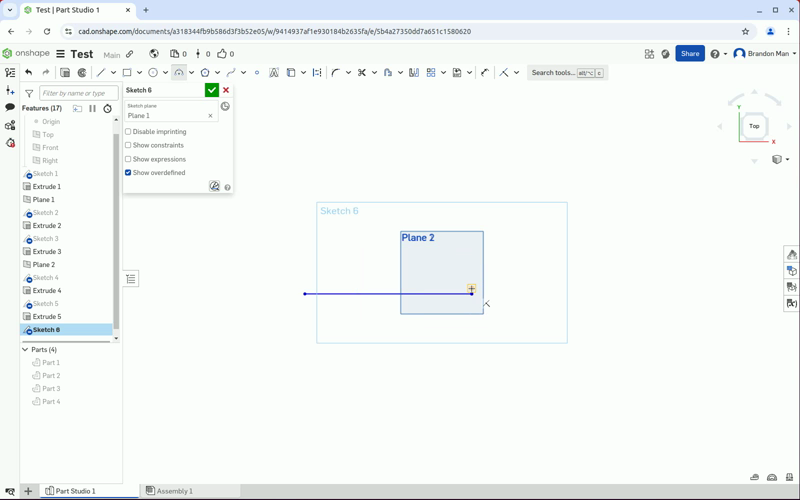
scroll(6)
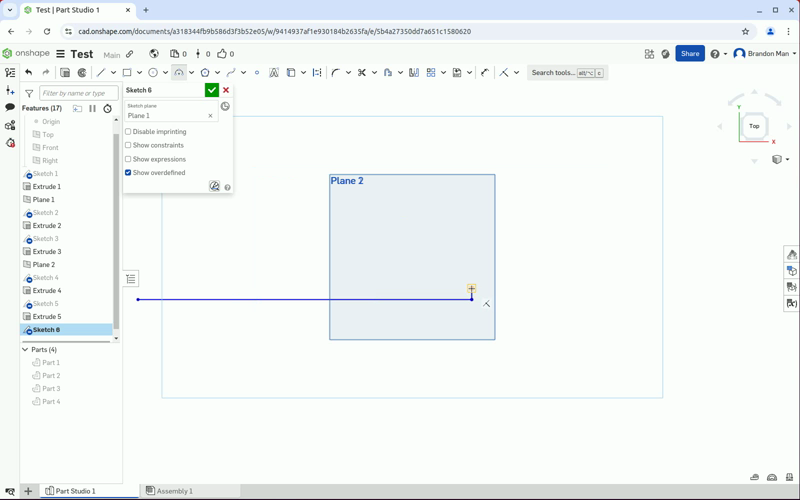
scroll(6)
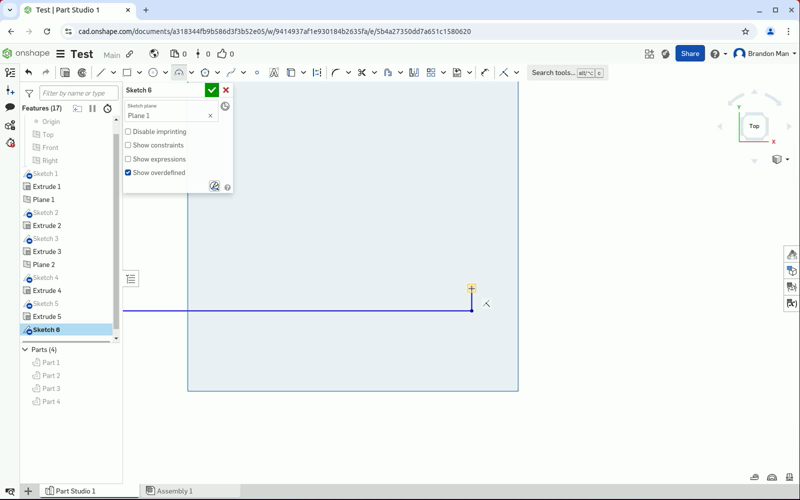
click(471, 288)
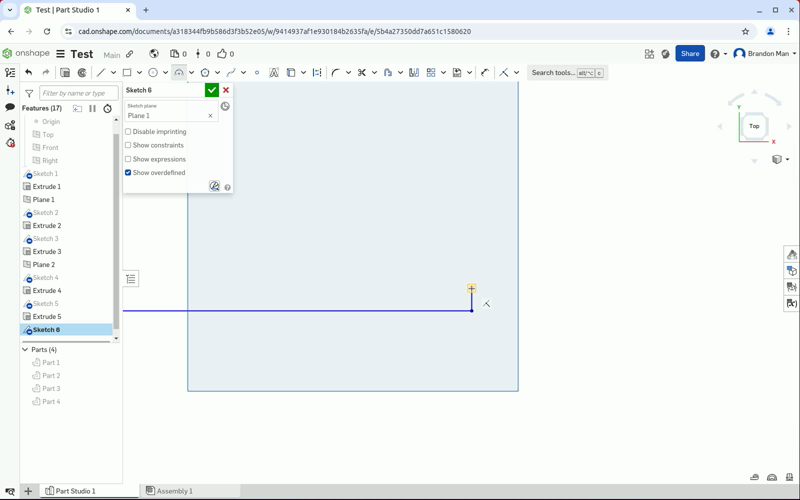
scroll(-6)
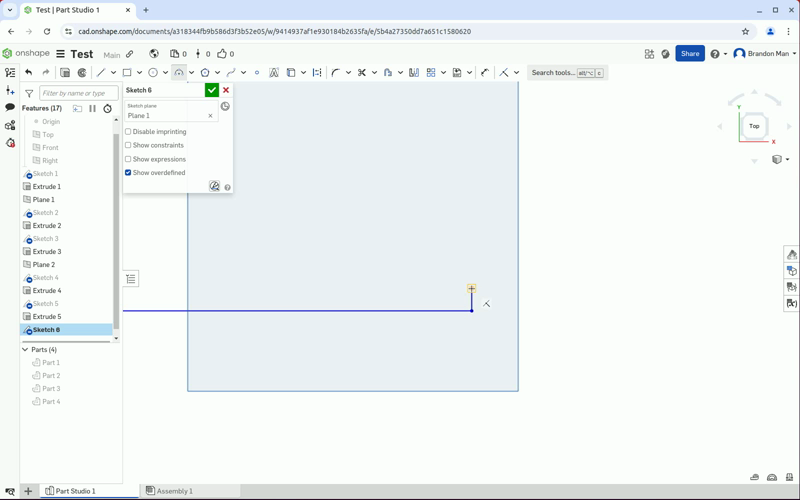
scroll(-6)
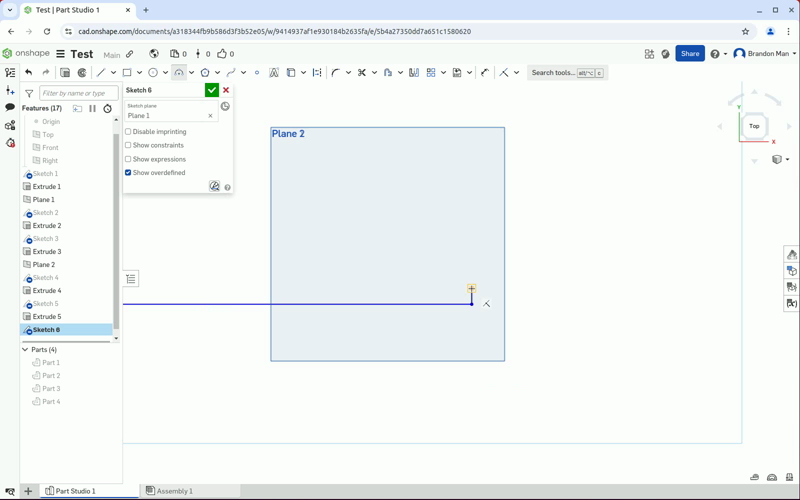
scroll(-6)
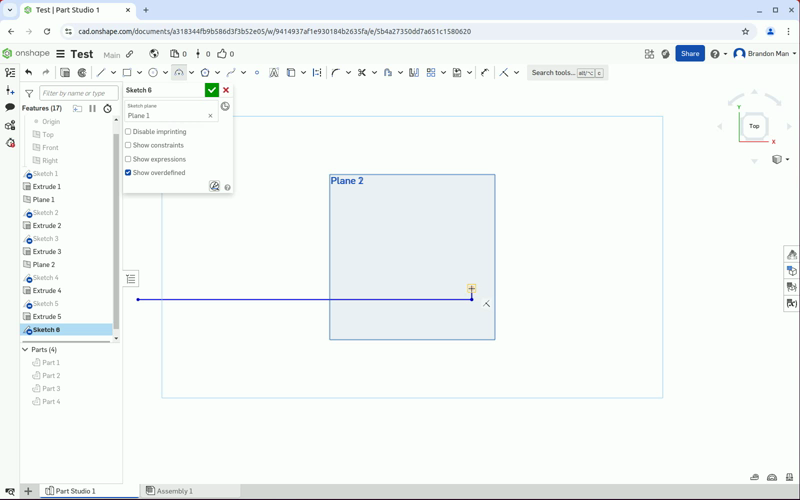
scroll(-6)
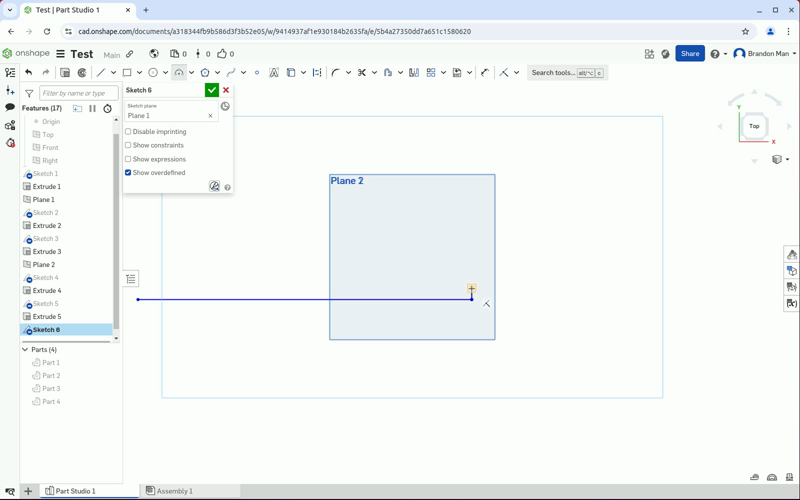
scroll(-6)
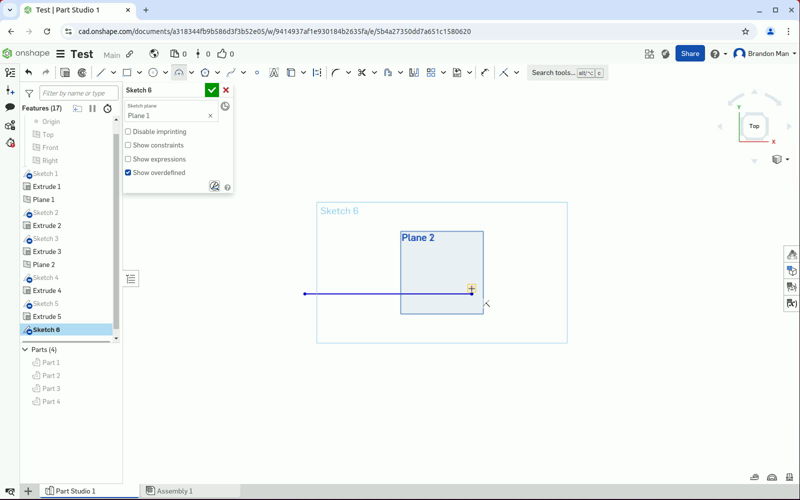
scroll(-6)
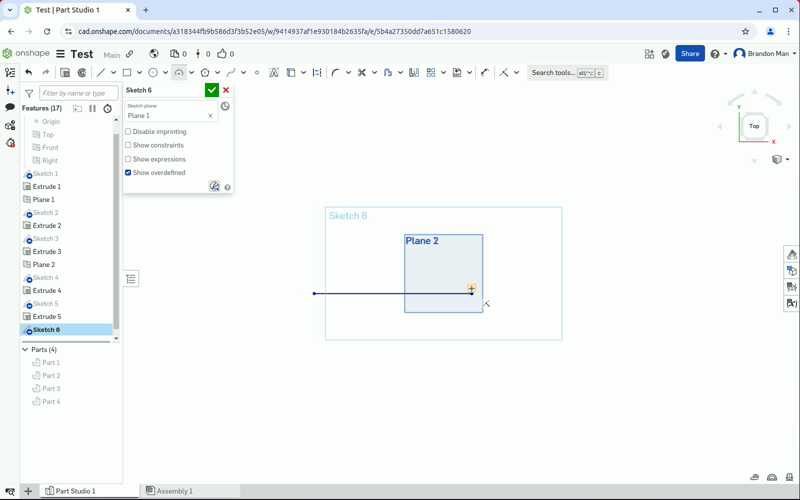
scroll(-6)
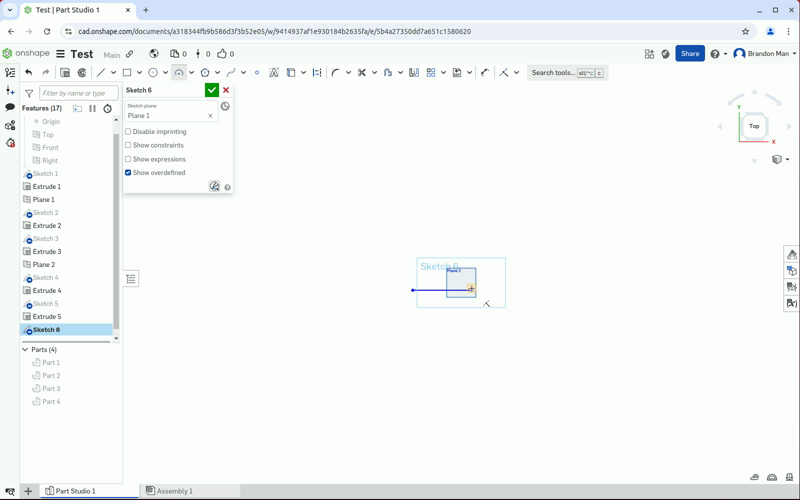
key_down(shift)
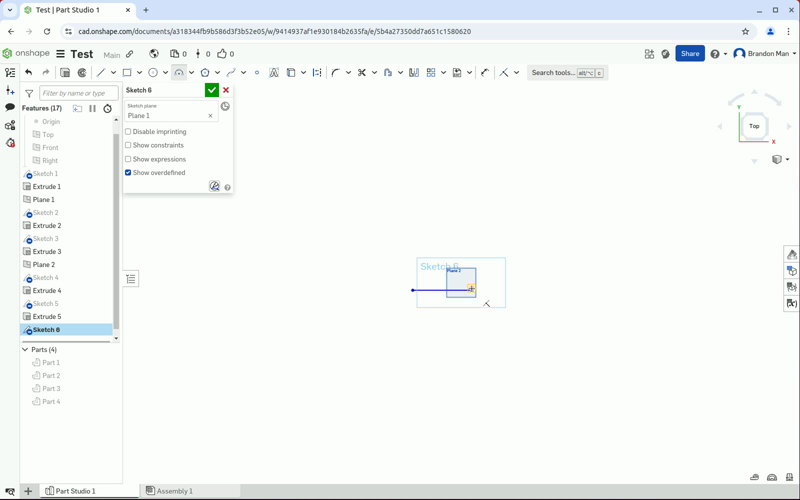
mouse_move(471, 277)
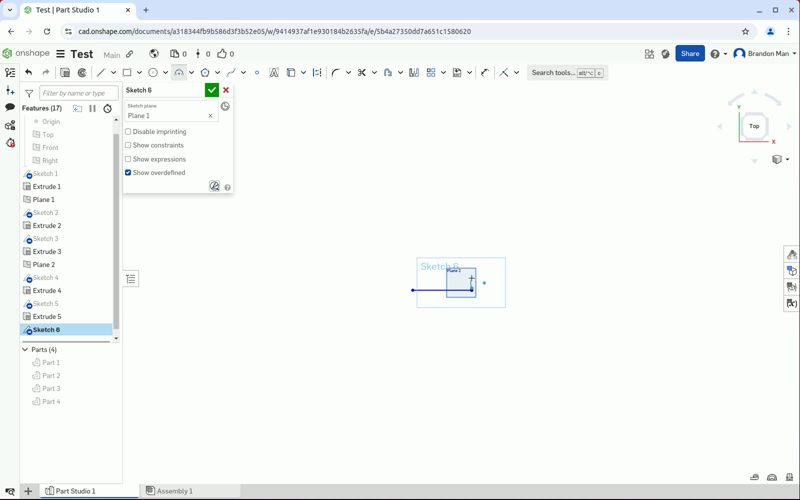
click(471, 277)
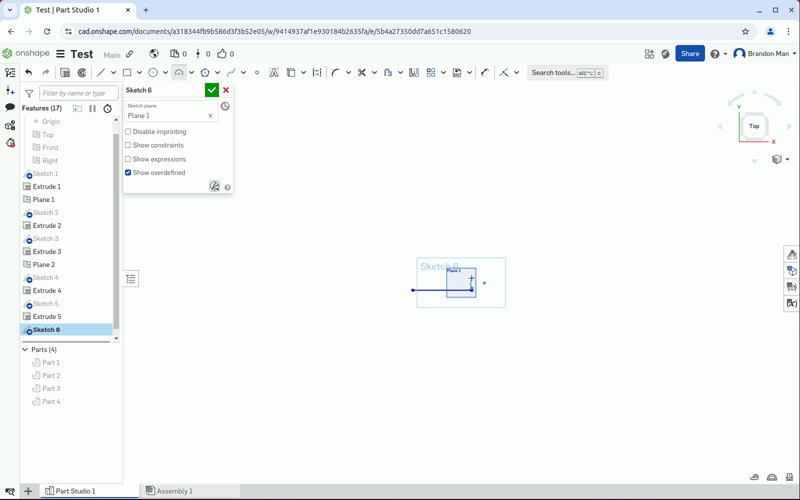
mouse_move(472, 282)
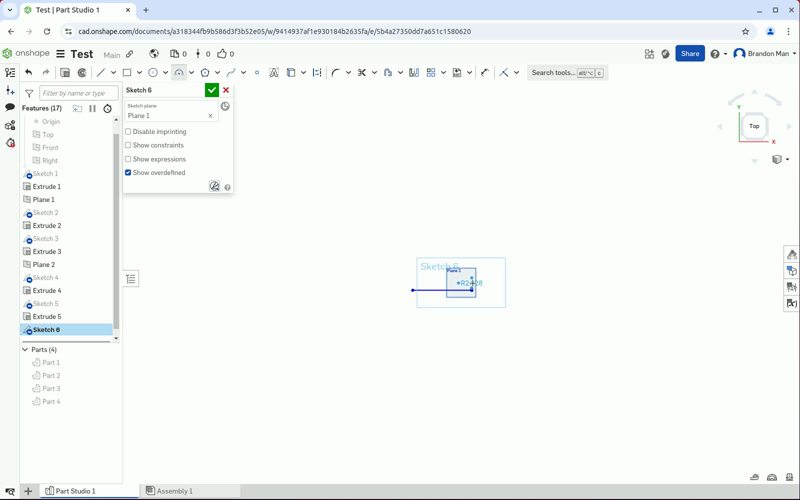
click(472, 282)
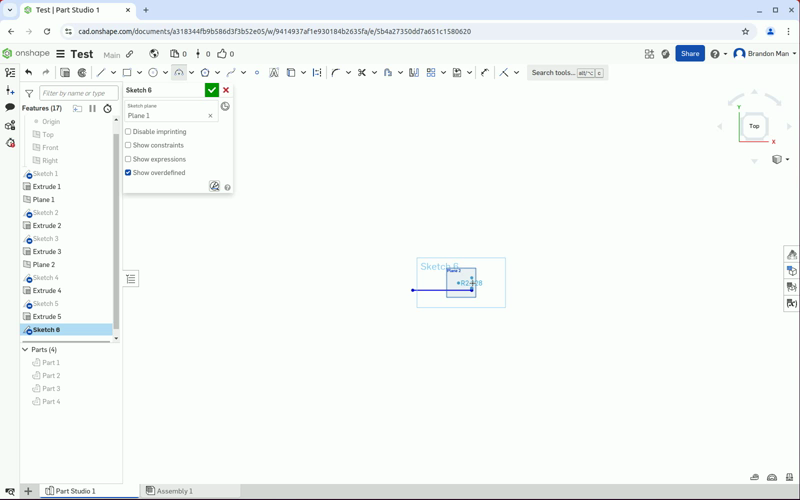
key_up(shift)
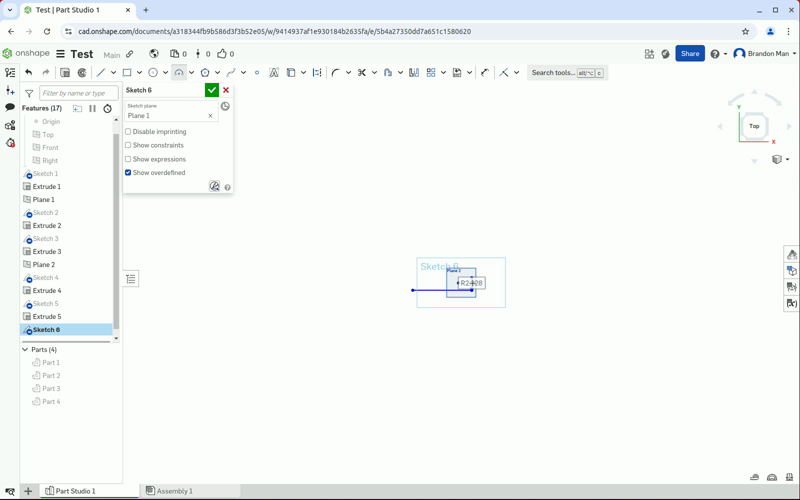
key(esc)
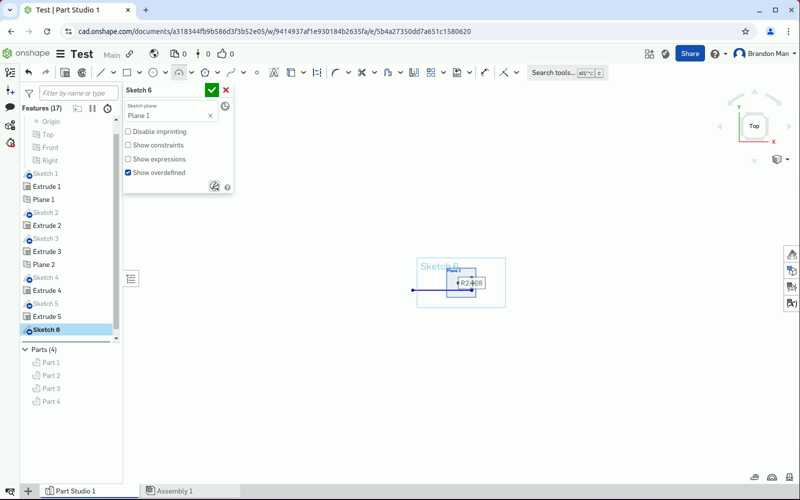
key(l)
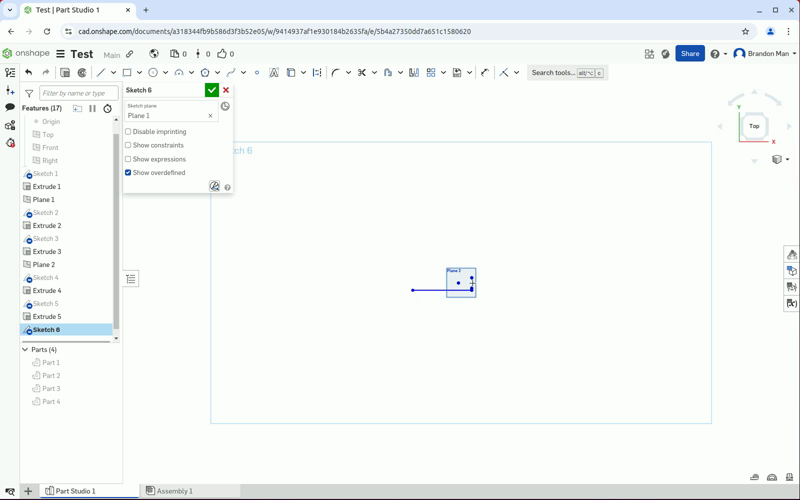
mouse_move(471, 277)
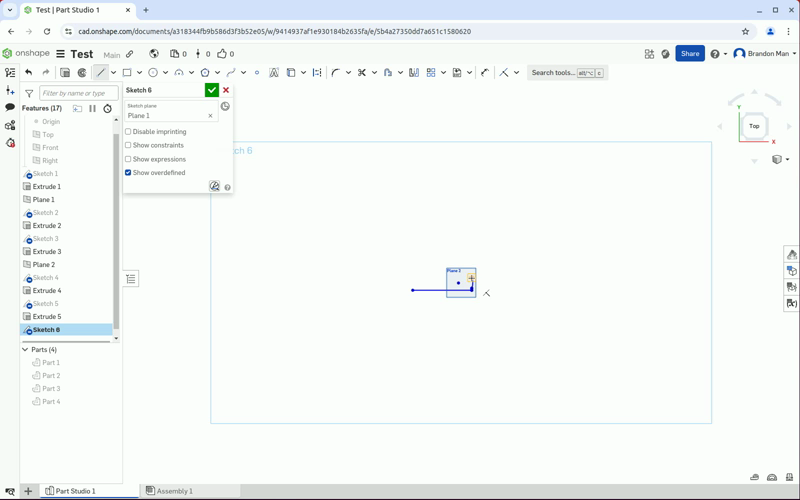
click(471, 277)
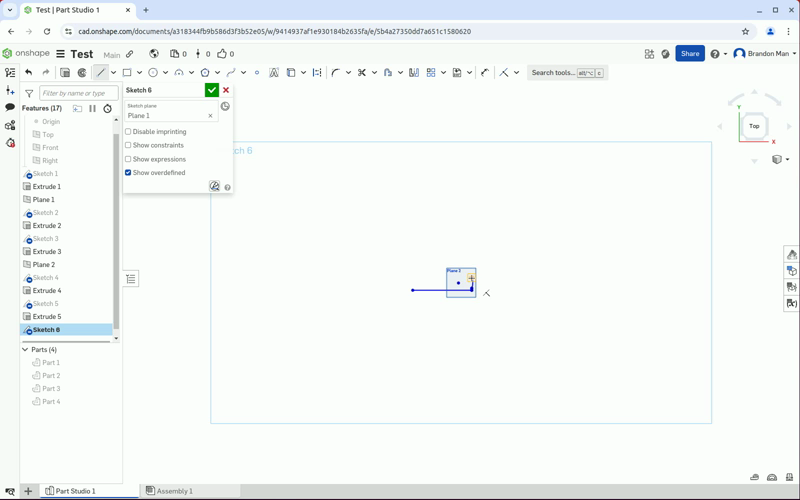
key_down(shift)
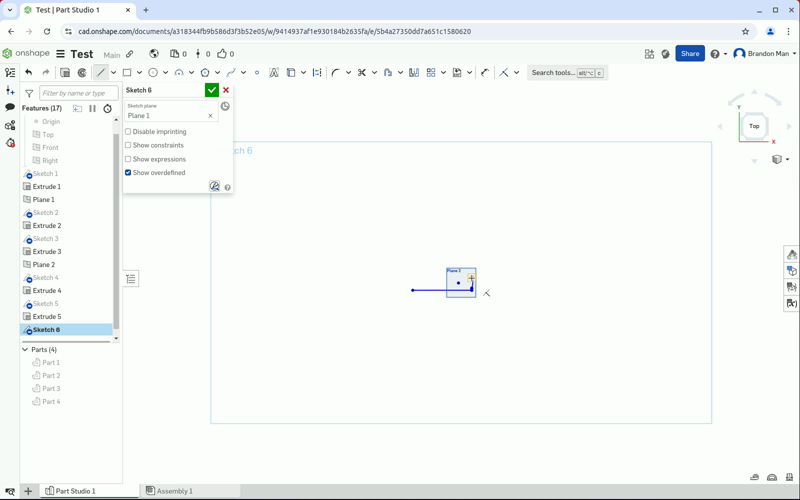
mouse_move(501, 277)
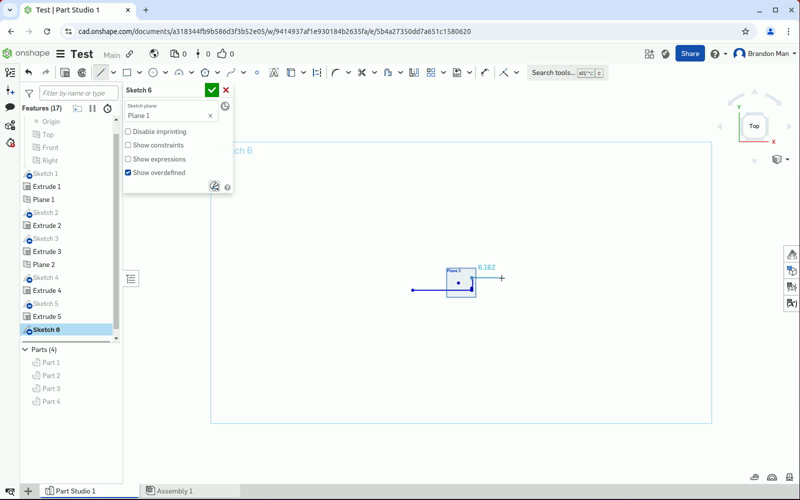
mouse_move(471, 275)
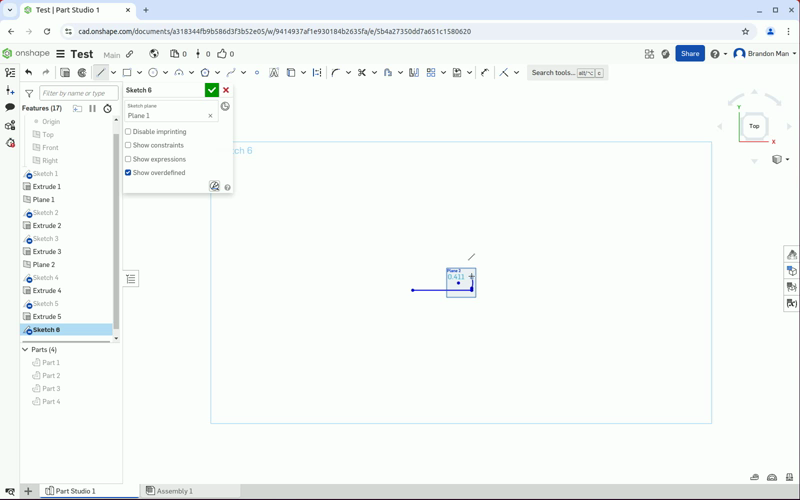
scroll(6)
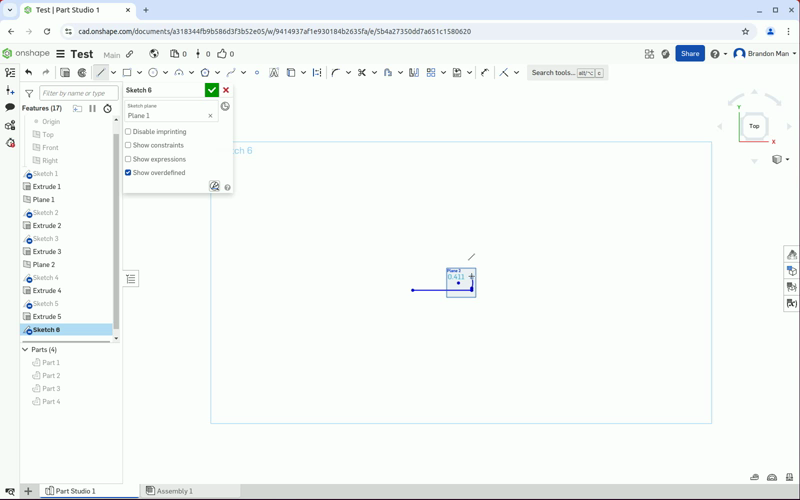
scroll(6)
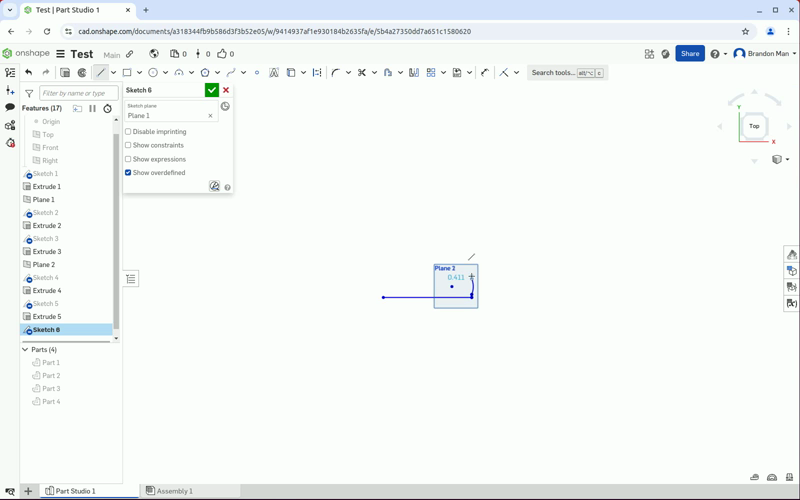
scroll(6)
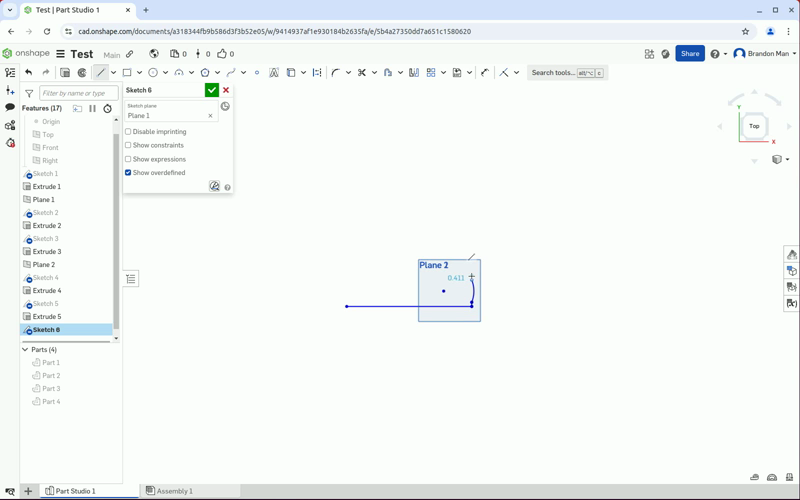
scroll(6)
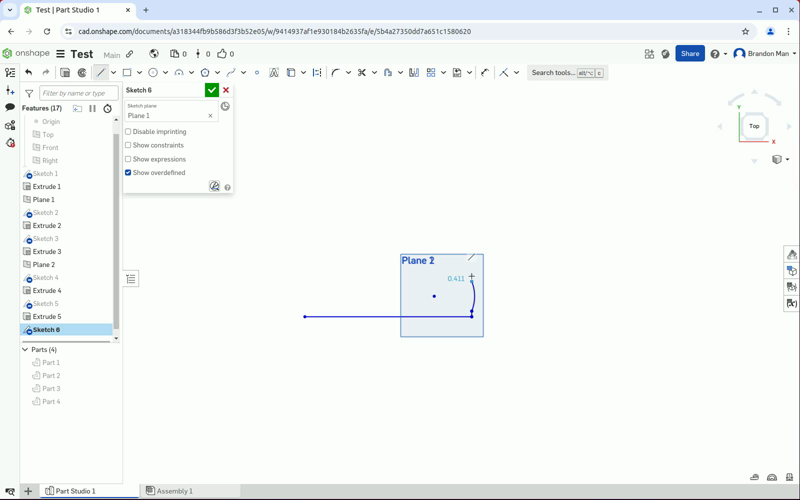
scroll(6)
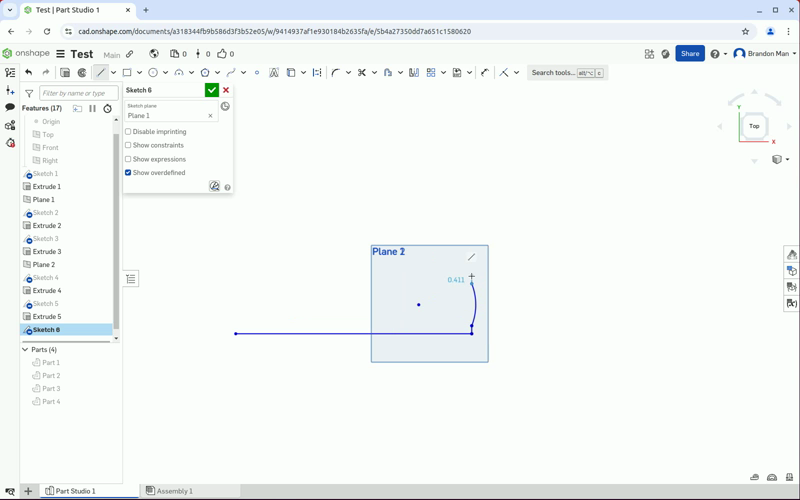
scroll(6)
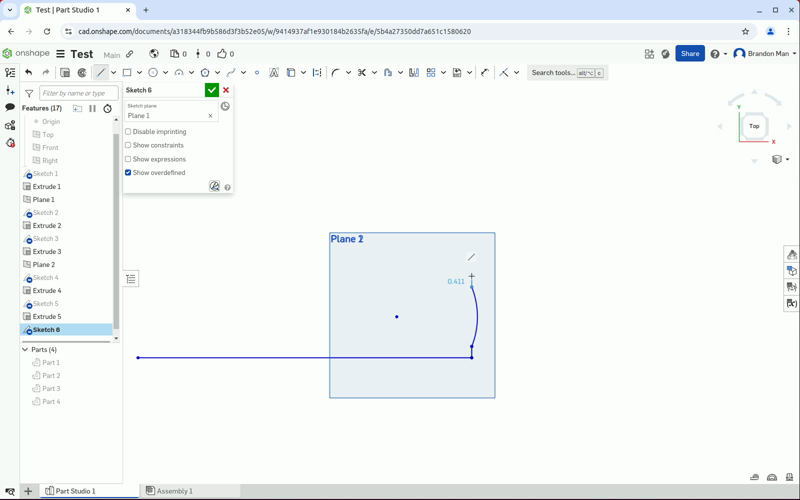
scroll(6)
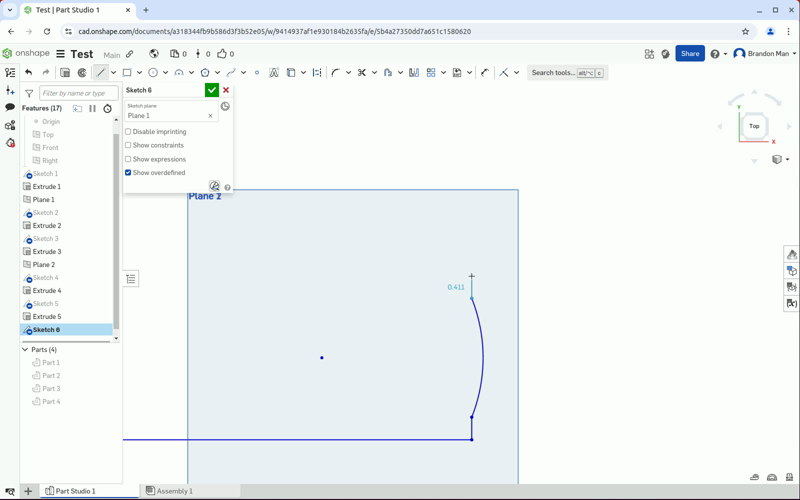
click(471, 275)
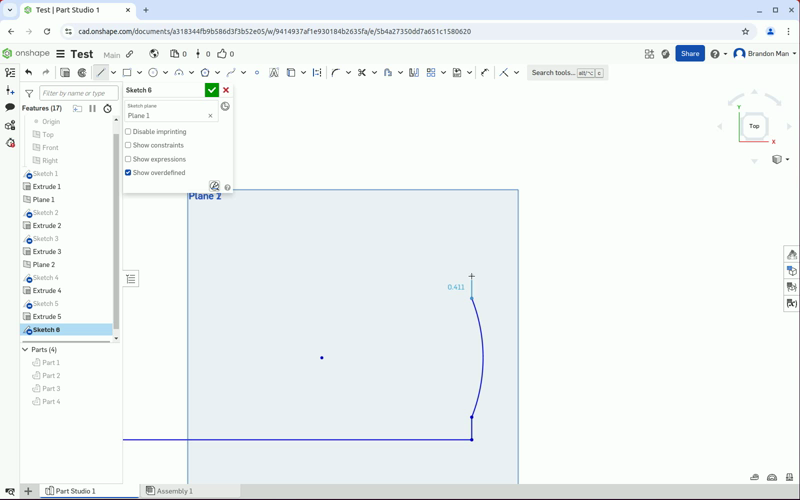
scroll(-6)
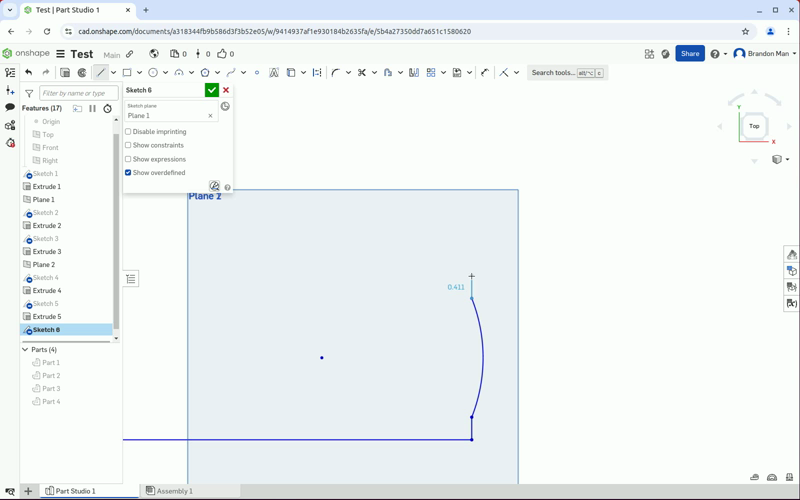
scroll(-6)
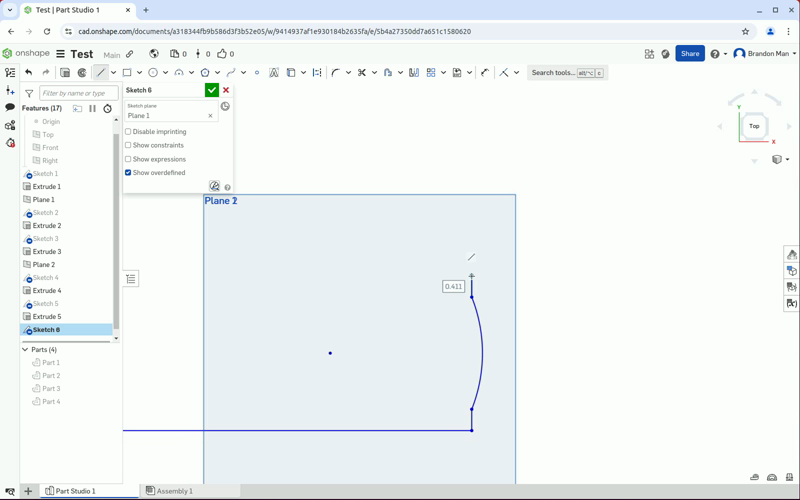
scroll(-6)
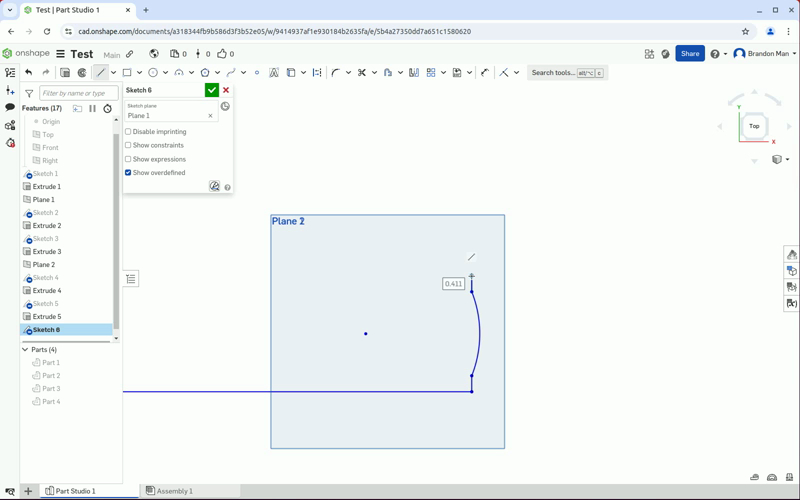
scroll(-6)
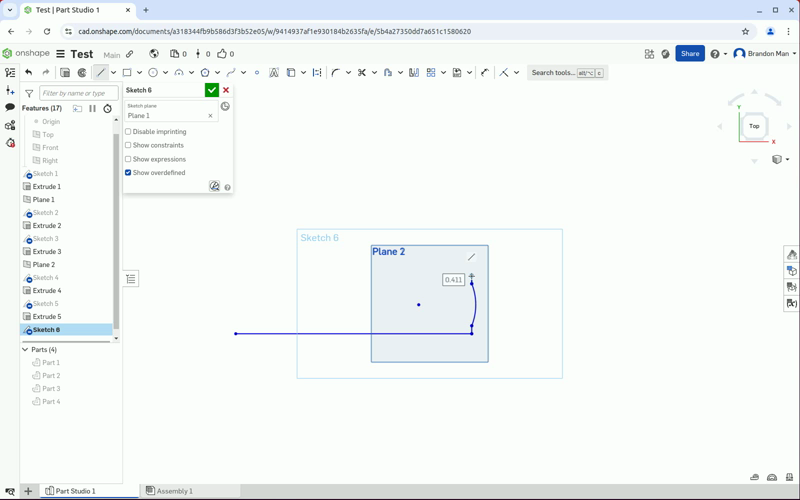
scroll(-6)
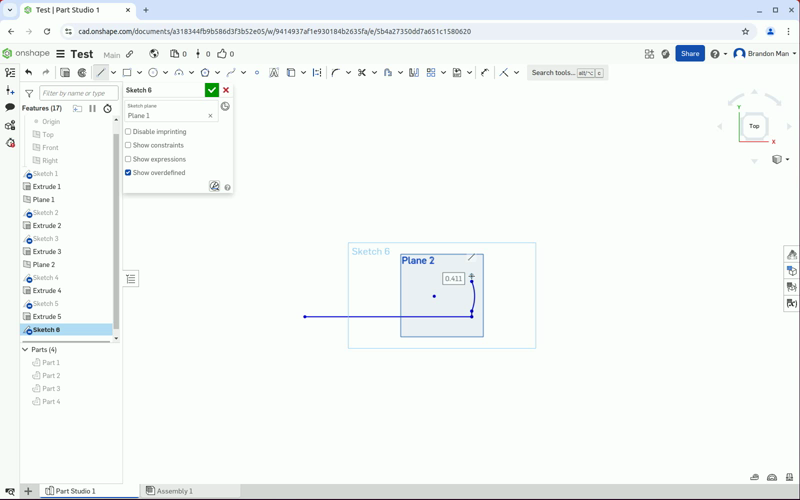
scroll(-6)
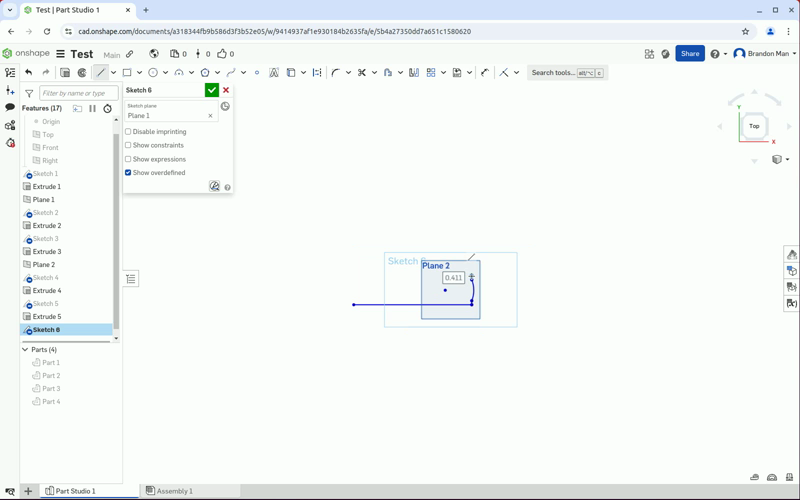
scroll(-6)
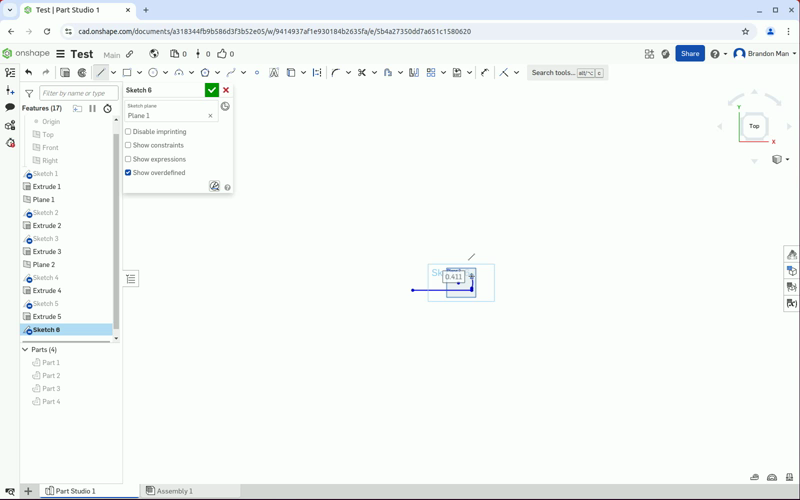
key_up(shift)
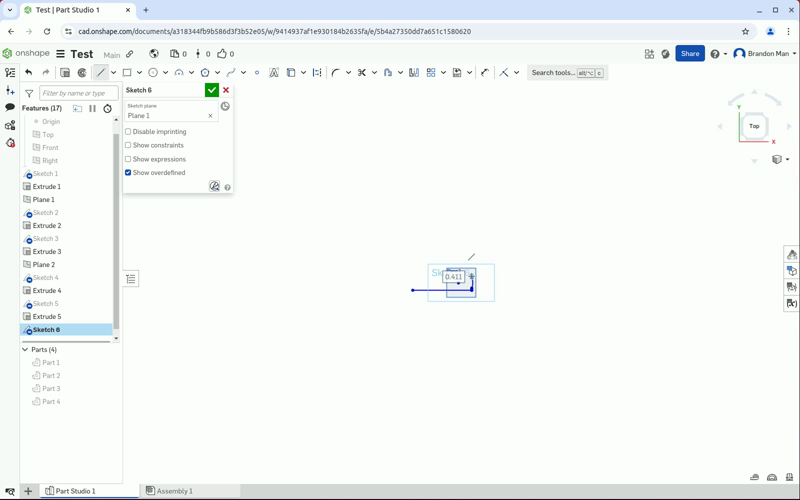
key_down(shift)
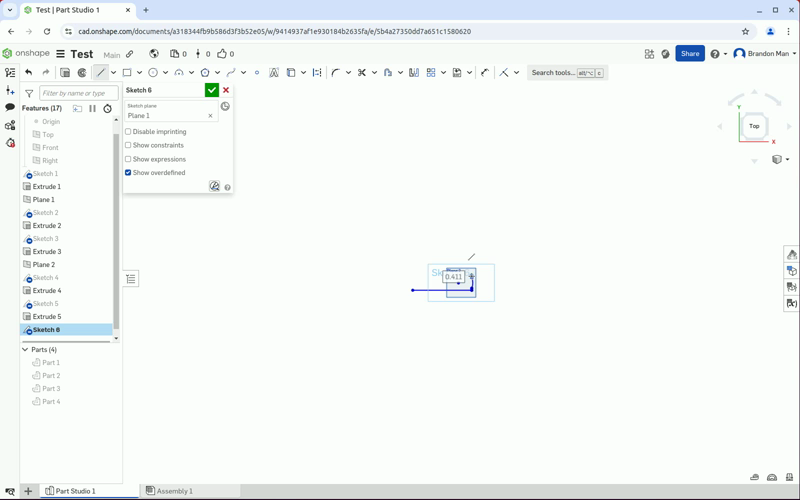
mouse_move(501, 275)
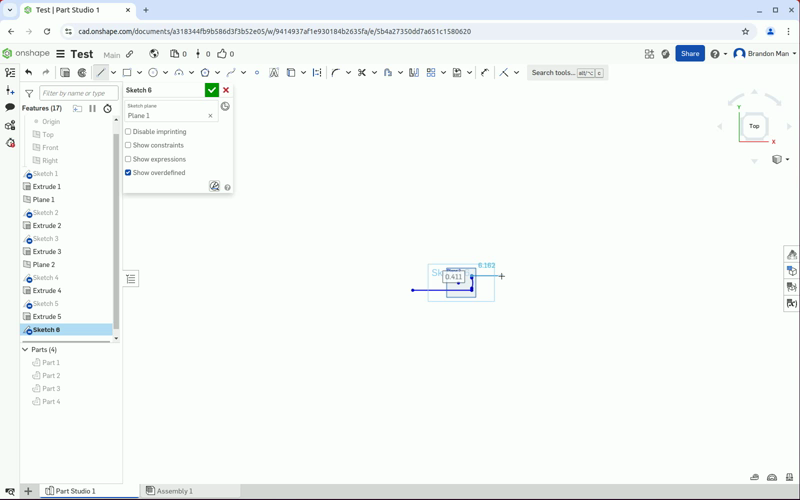
mouse_move(412, 275)
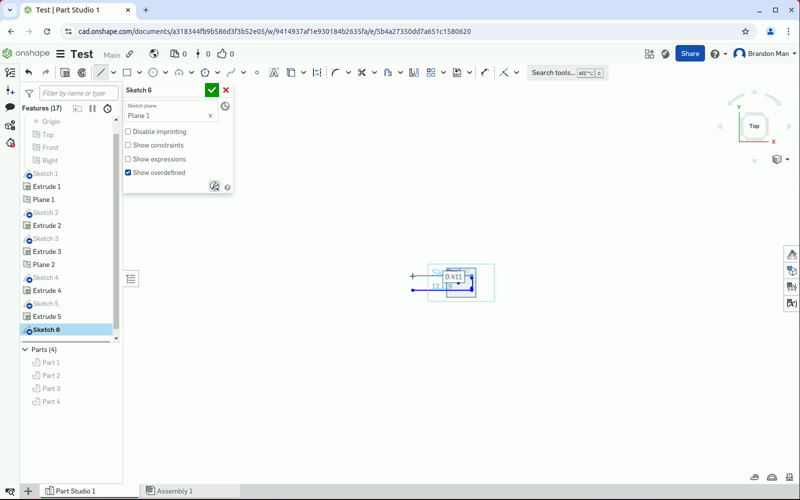
click(412, 275)
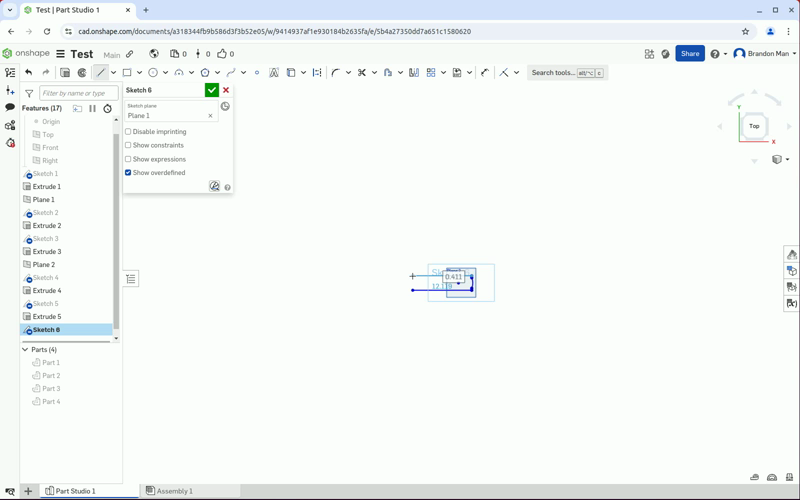
key_up(shift)
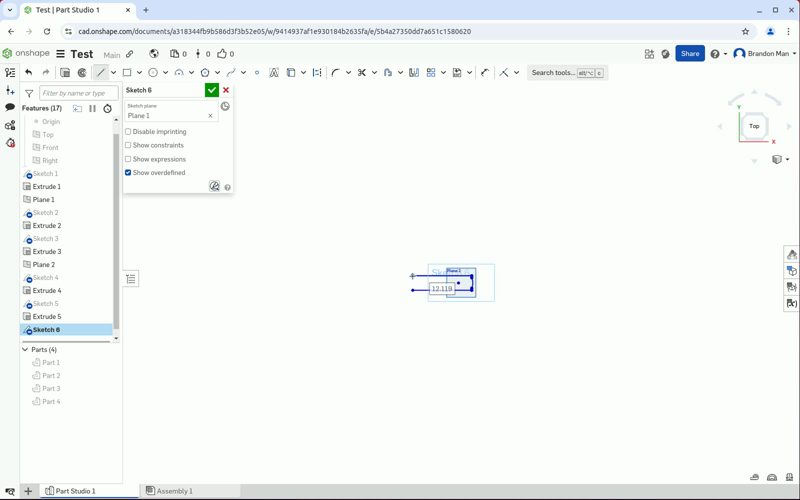
mouse_move(442, 275)
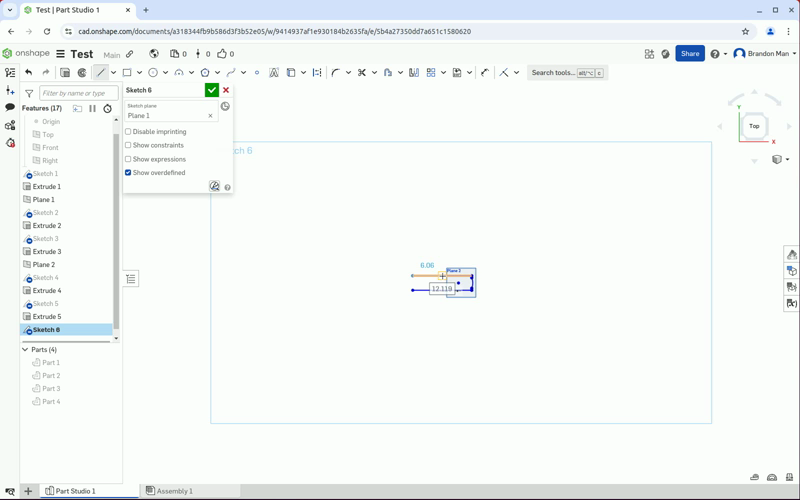
key_down(shift)
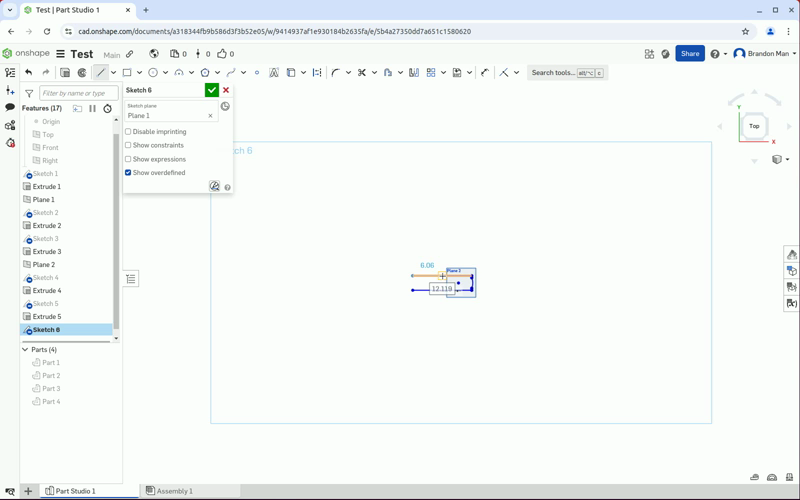
mouse_move(412, 290)
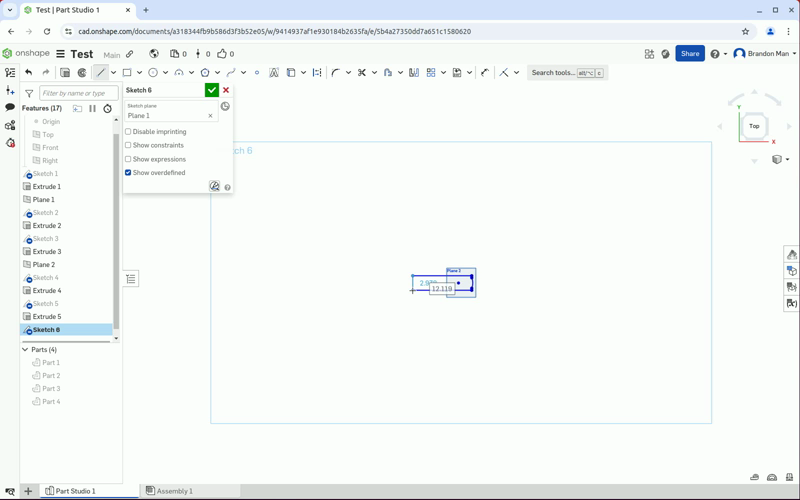
key_up(shift)
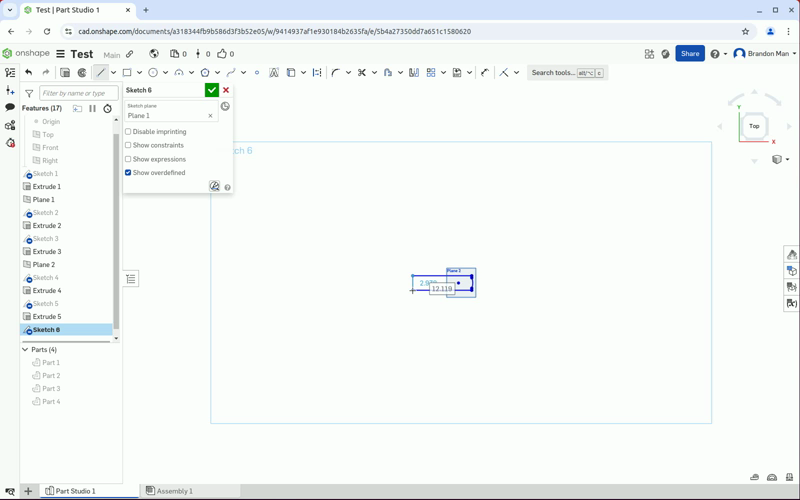
click(412, 290)
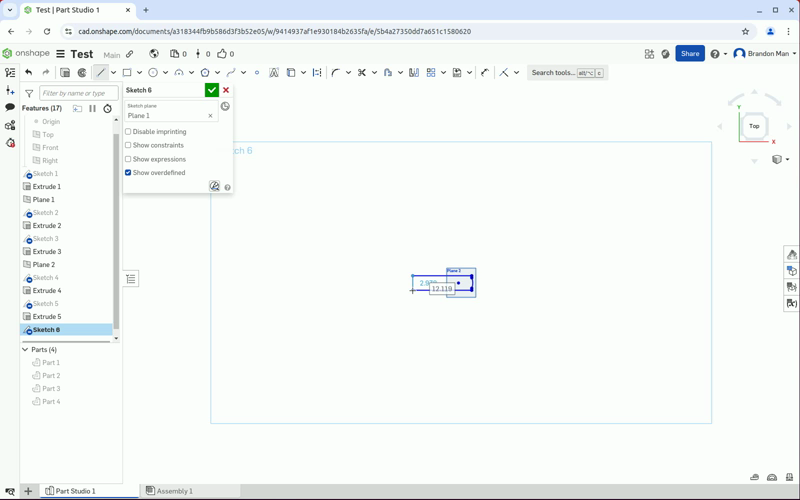
key(esc)
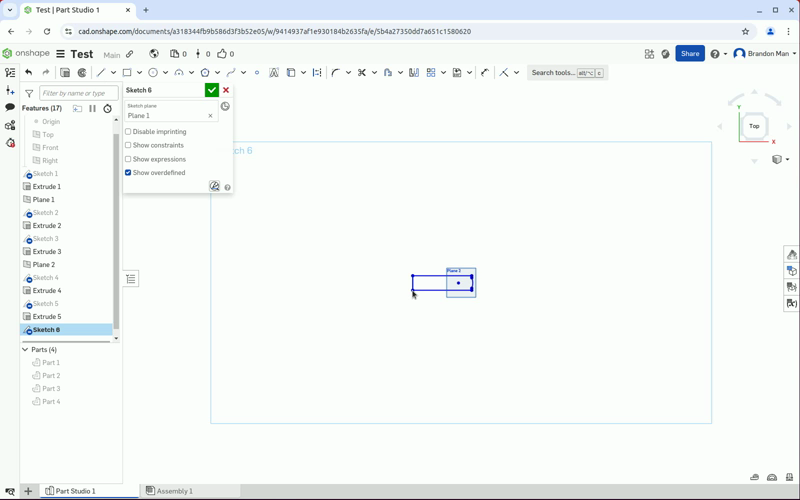
mouse_move(458, 287)
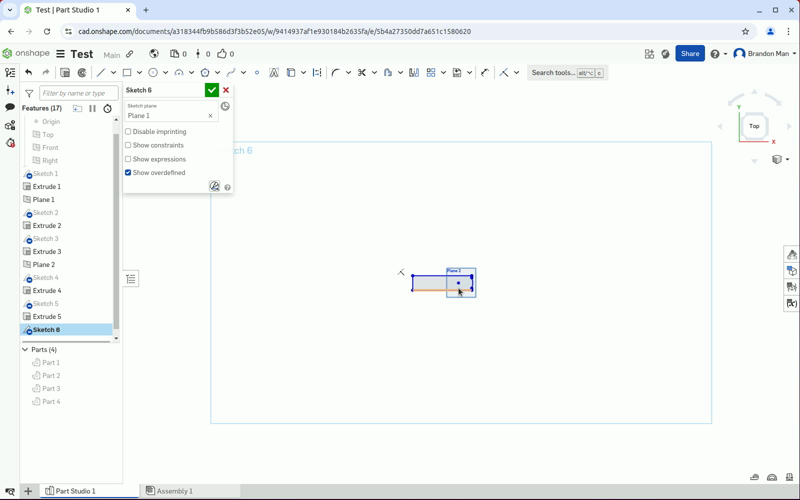
scroll(6)
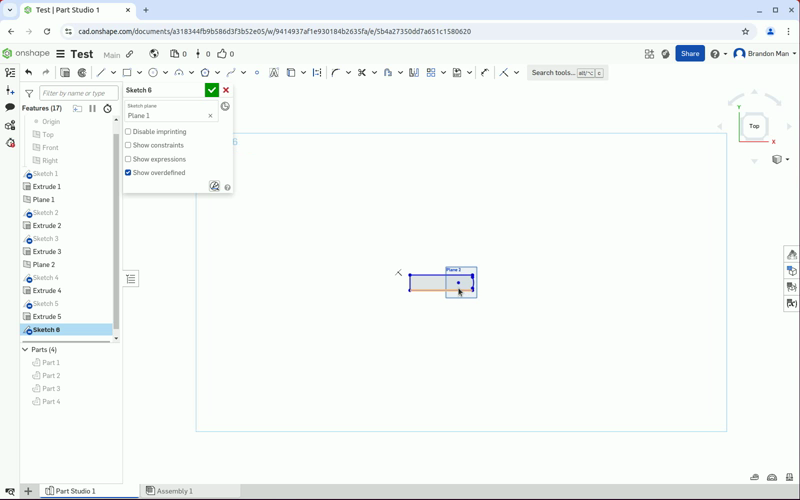
scroll(6)
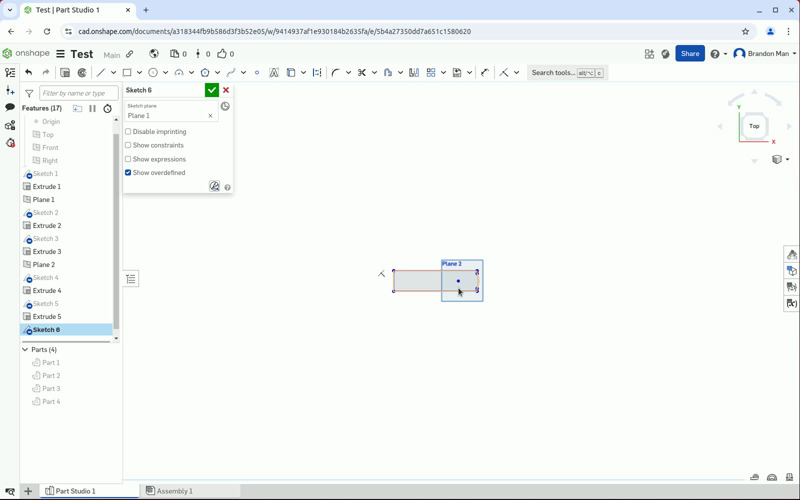
scroll(6)
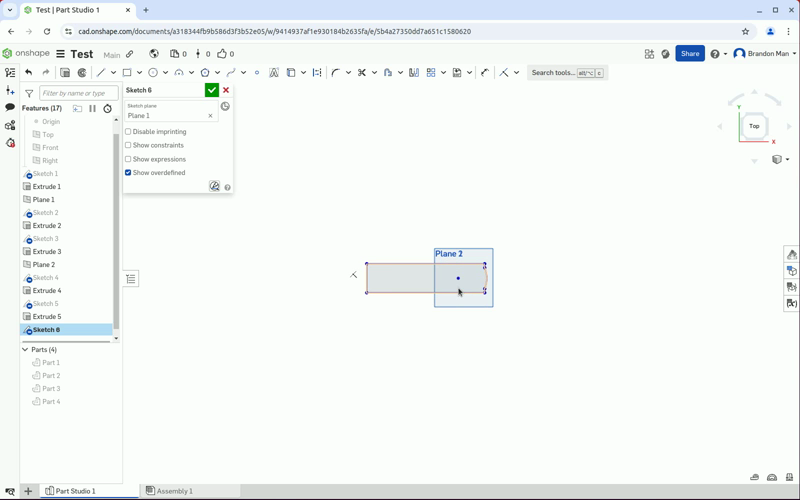
scroll(6)
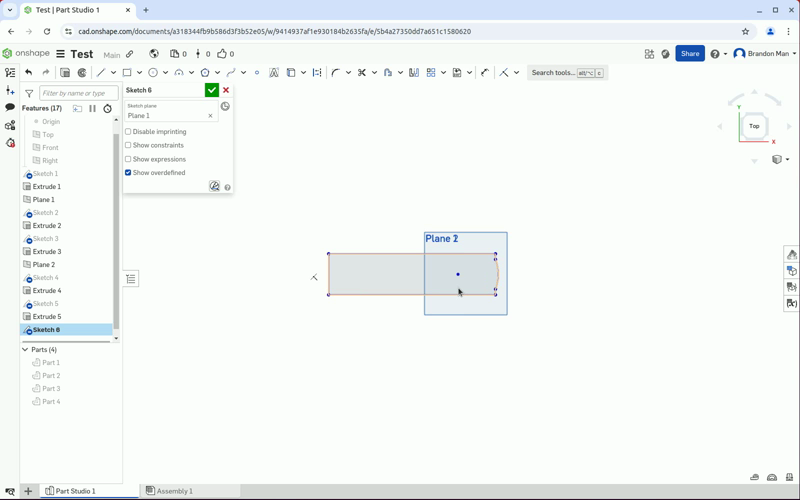
scroll(6)
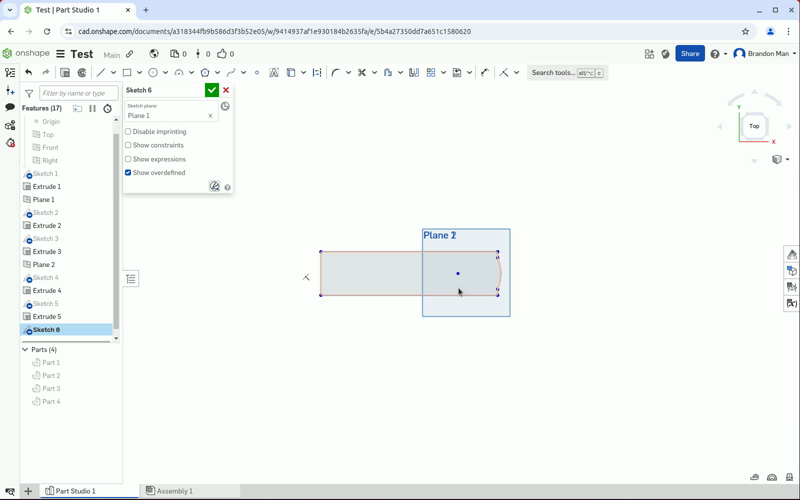
scroll(6)
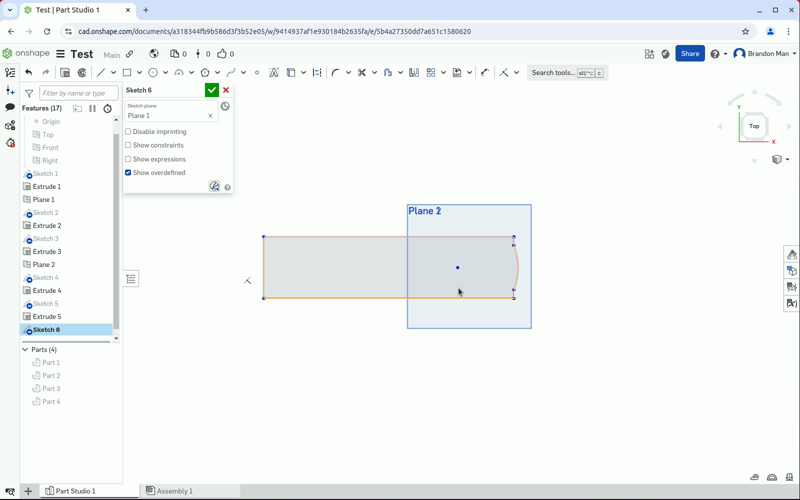
scroll(6)
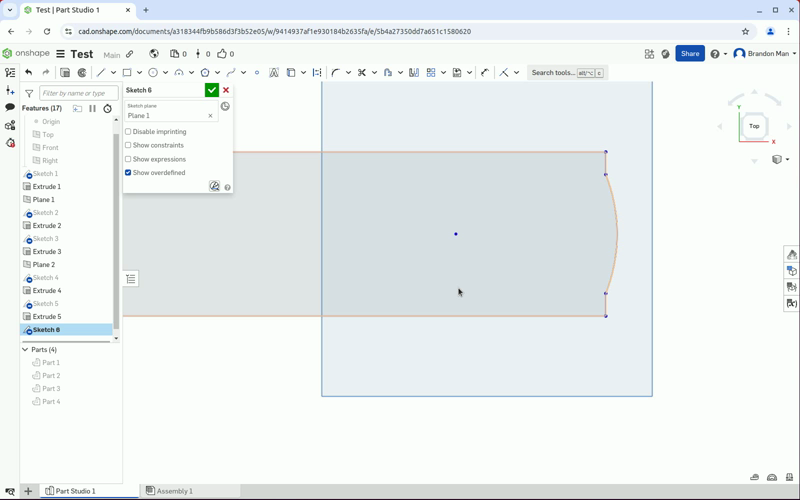
click(458, 287)
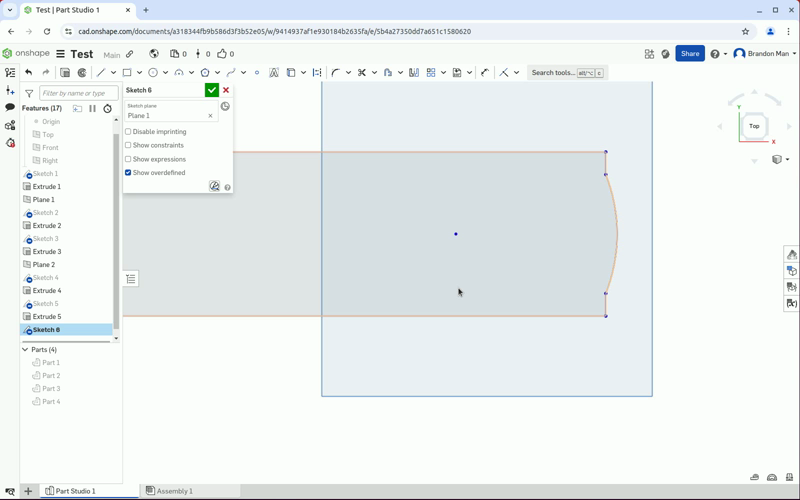
scroll(-6)
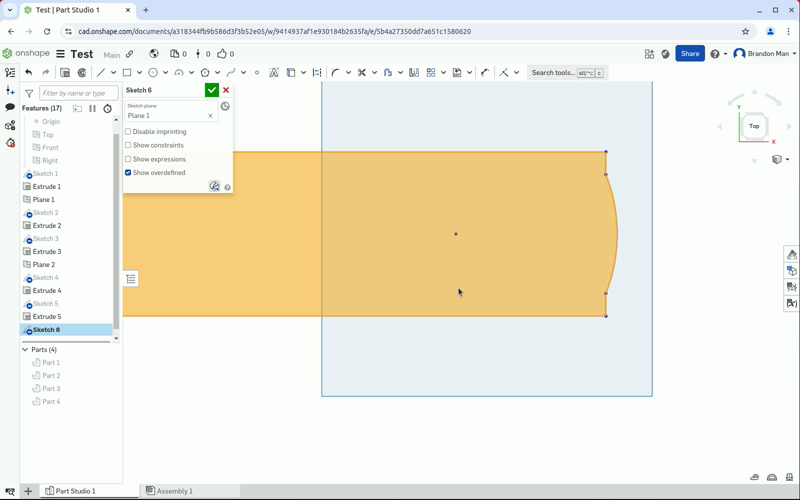
scroll(-6)
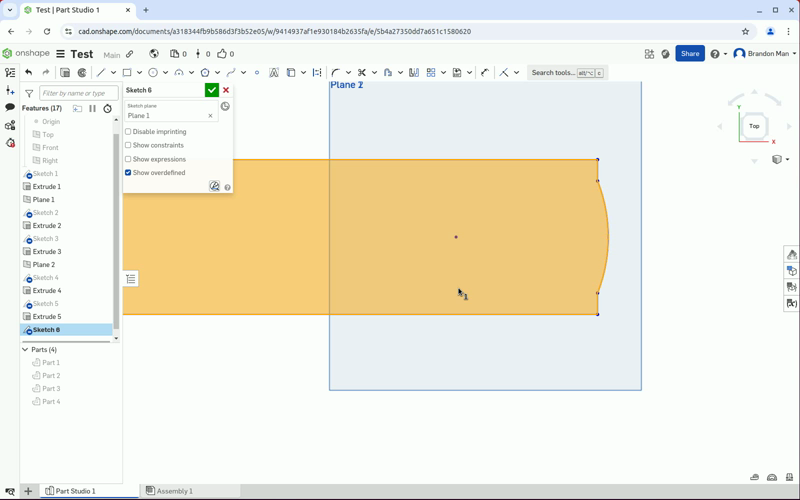
scroll(-6)
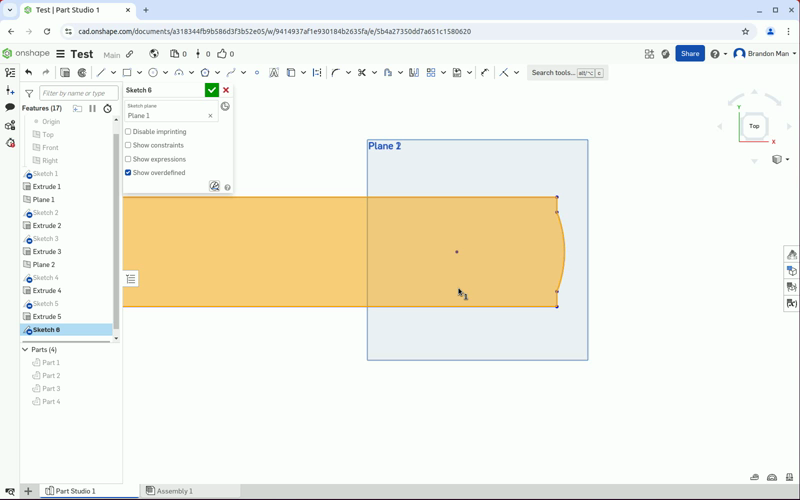
scroll(-6)
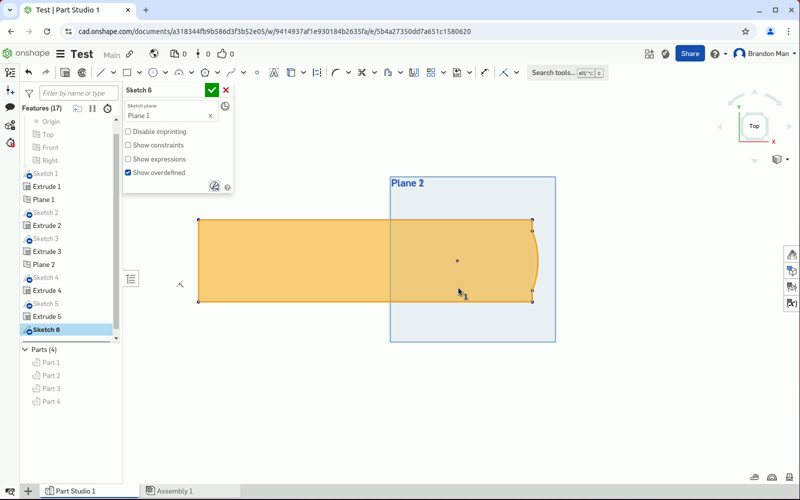
scroll(-6)
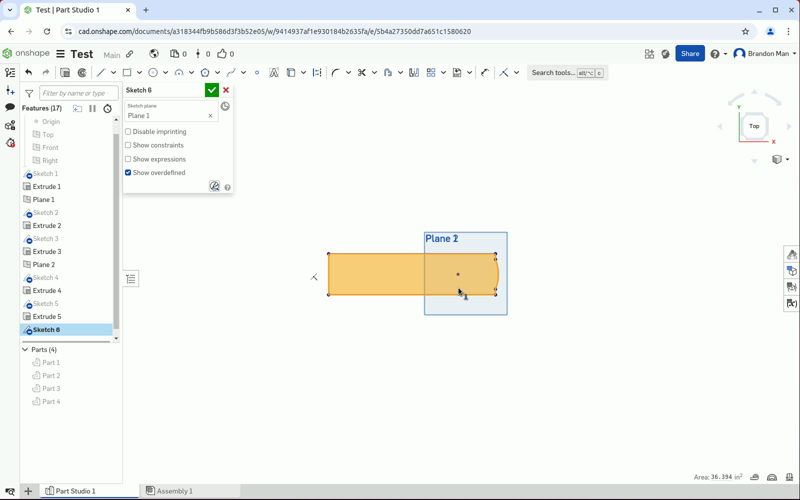
scroll(-6)
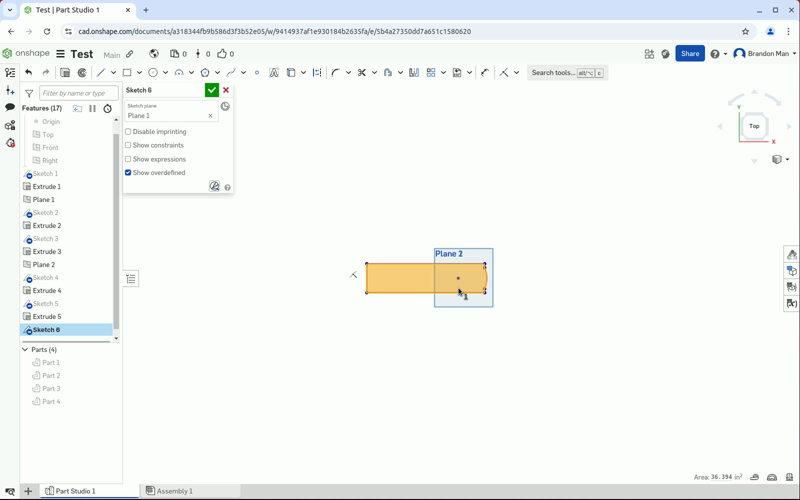
scroll(-6)
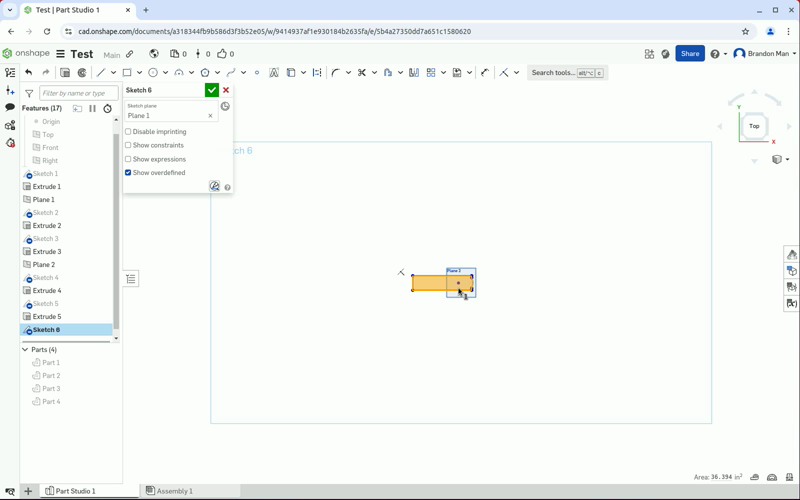
mouse_move(73, 352)
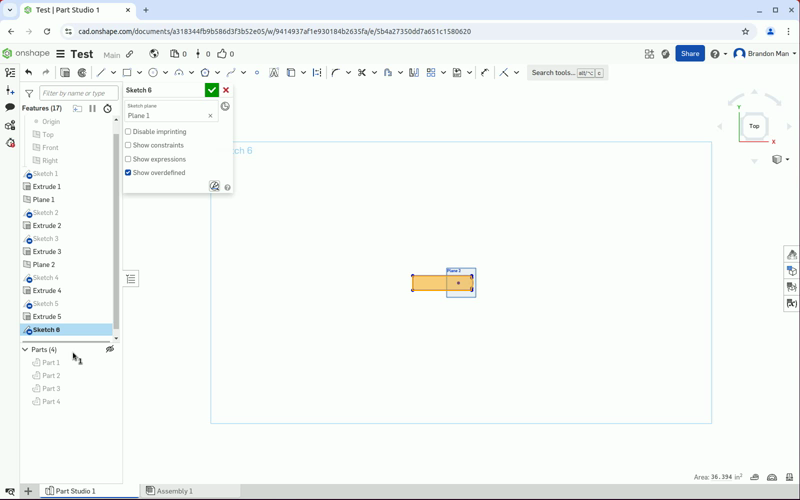
key(shift+y)
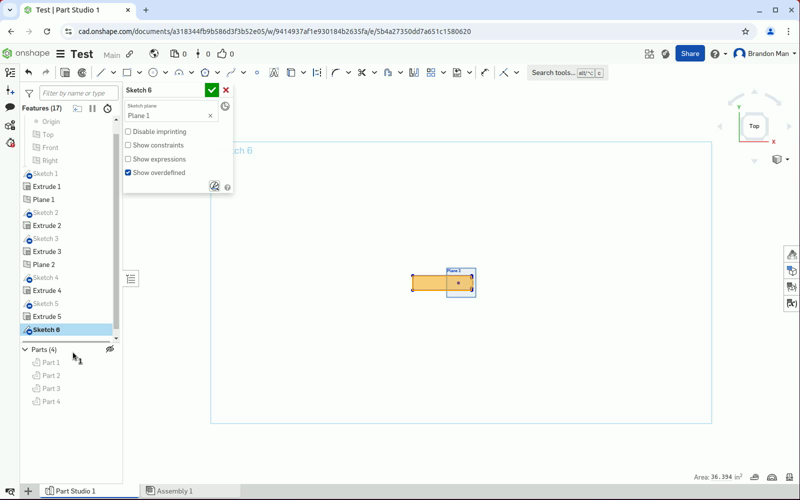
key(shift+e)
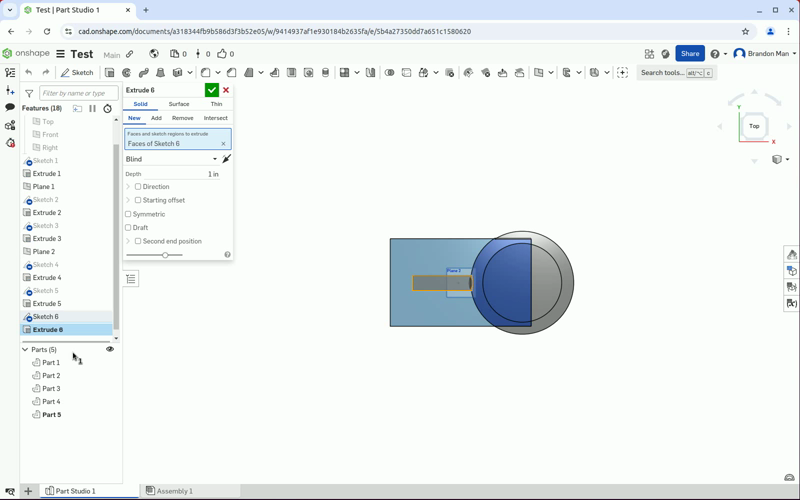
mouse_move(143, 106)
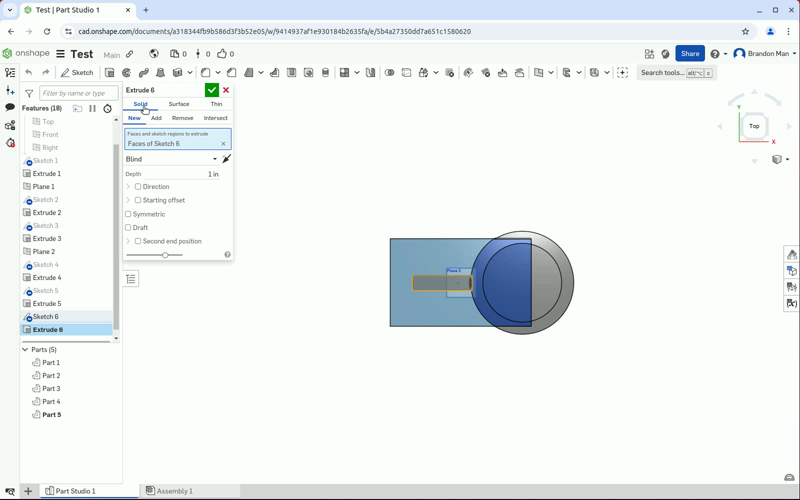
click(143, 106)
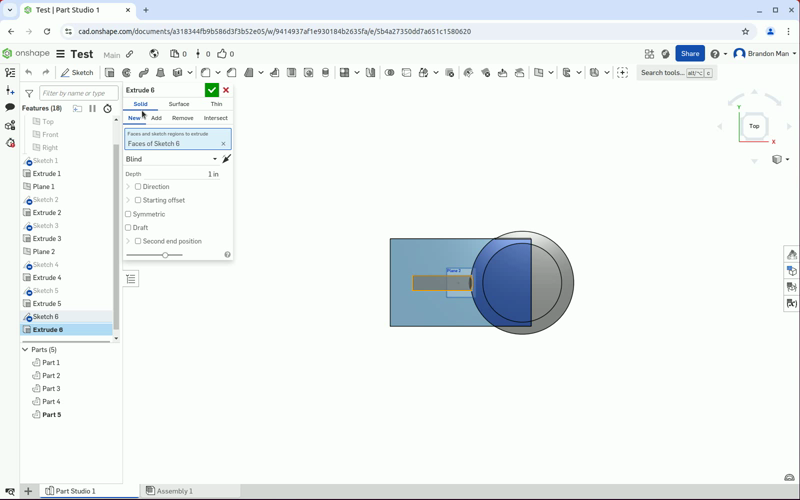
mouse_move(137, 120)
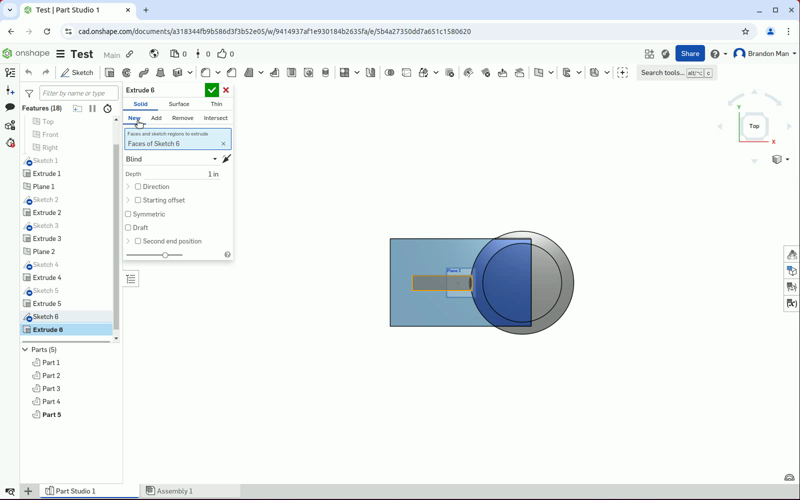
click(137, 120)
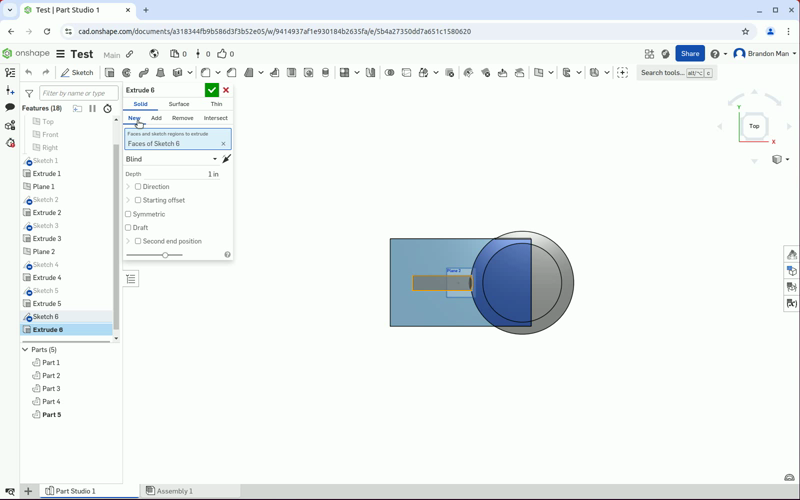
key(tab, 4)
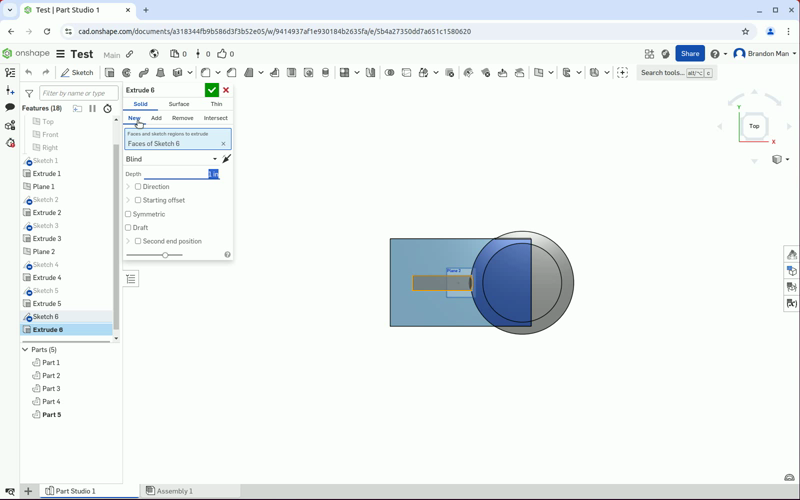
text(9.388)
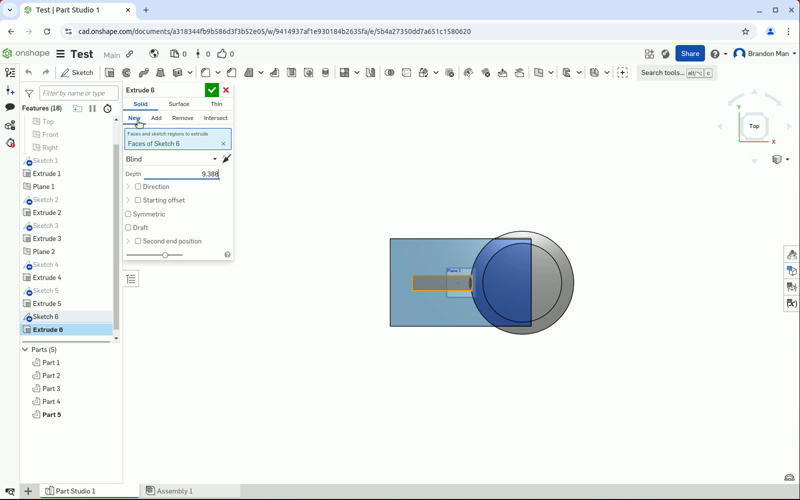
key(enter)
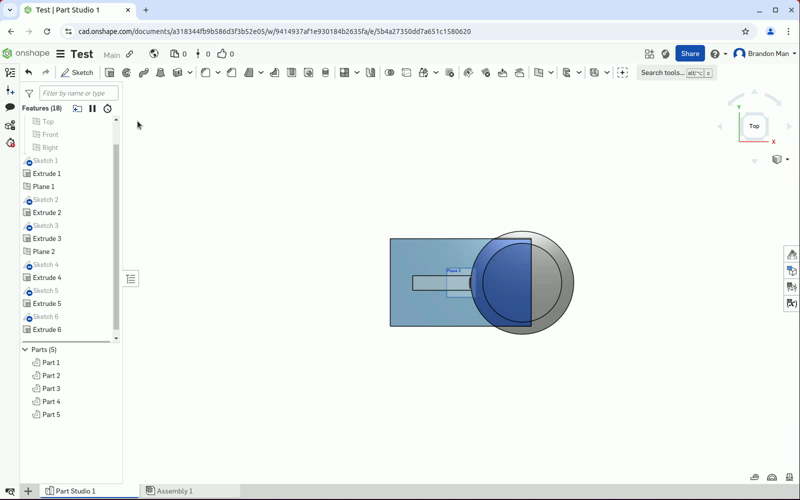
key(shift+h)
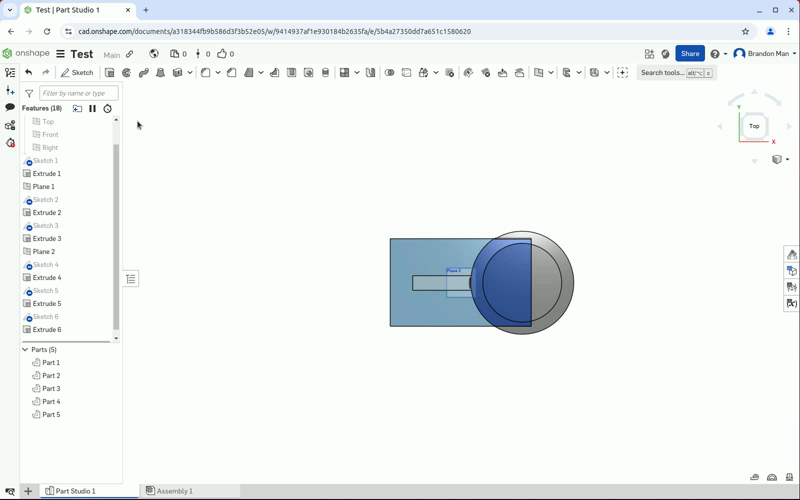
key(shift+h)
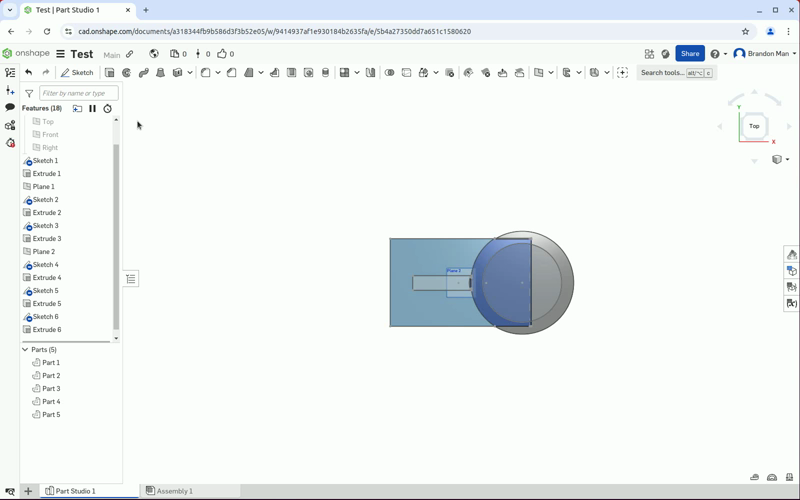
key(shift+7)
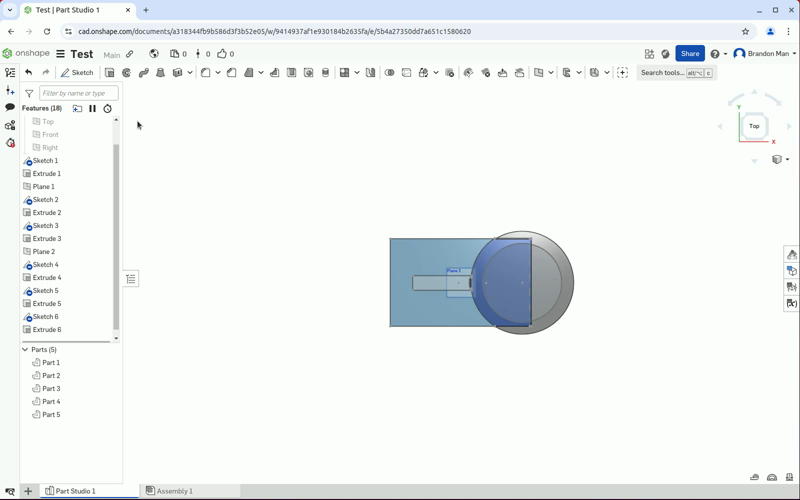
key(up, 3)
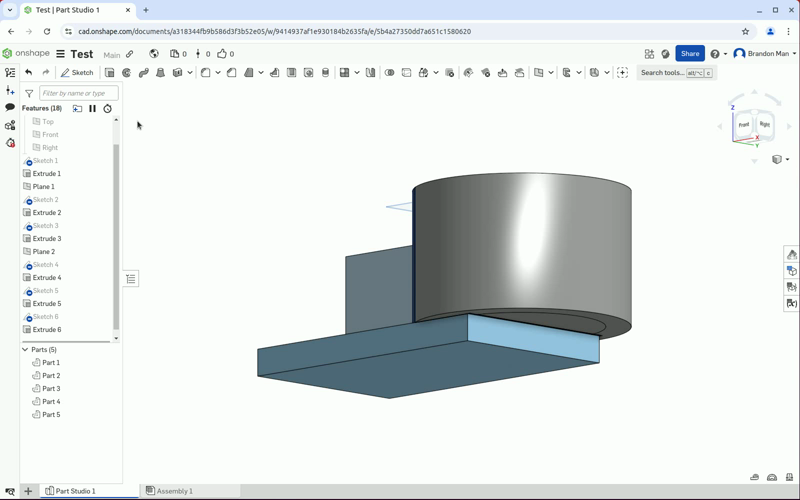
key(left, 3)
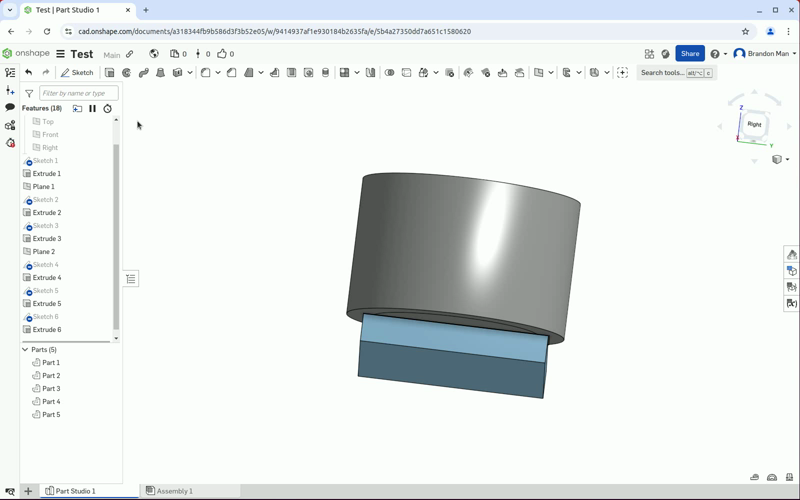
key(right, 3)
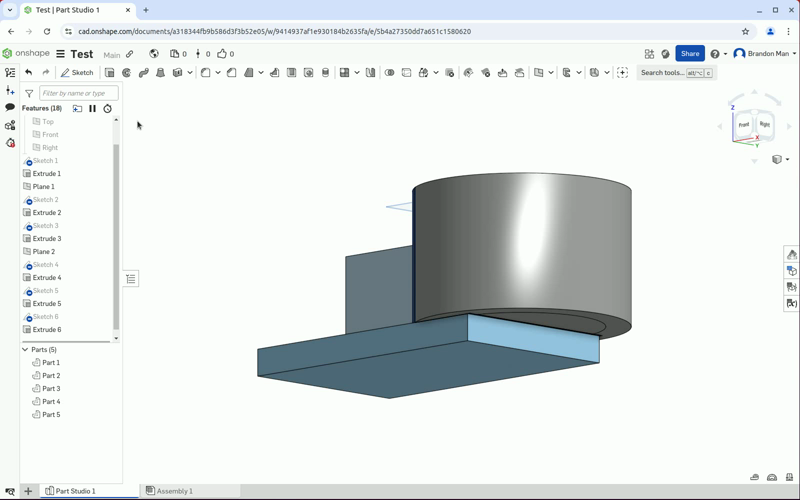
key(down, 3)
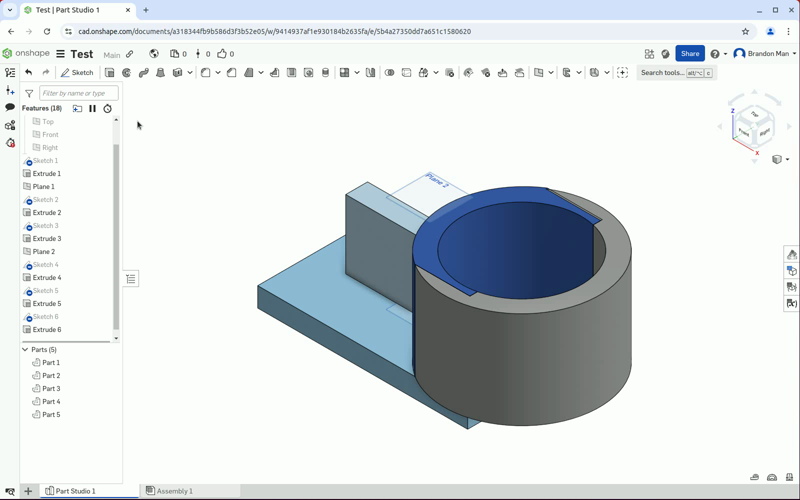
mouse_move(69, 163)
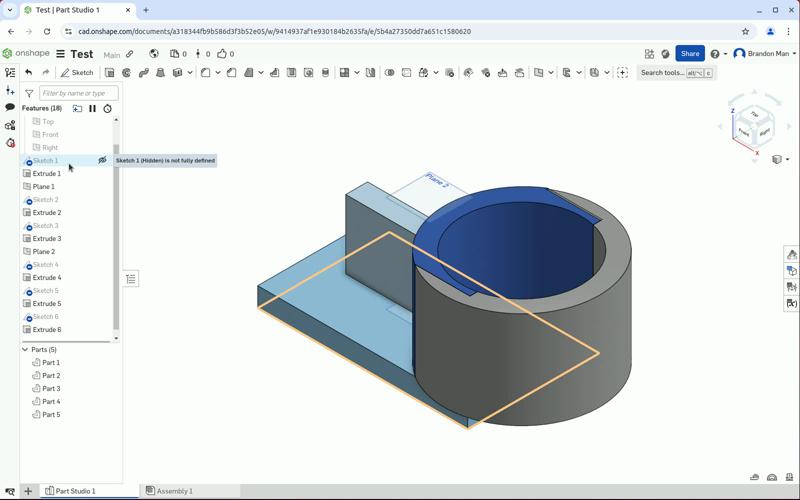
click(69, 163)